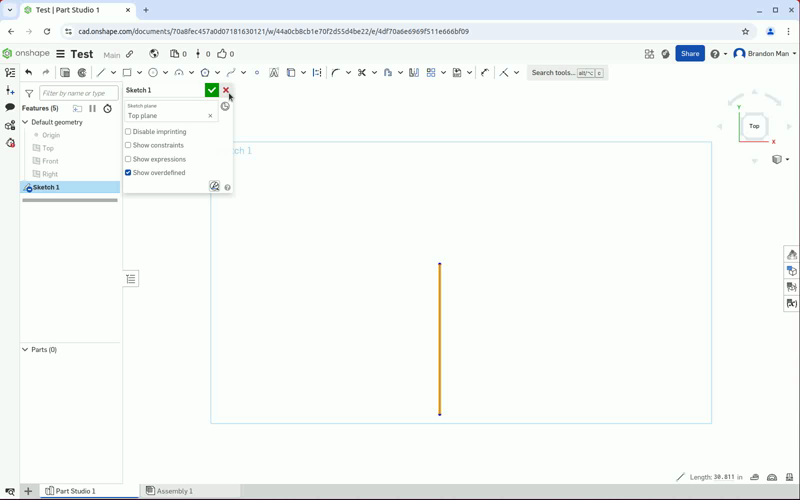
key(shift+h)
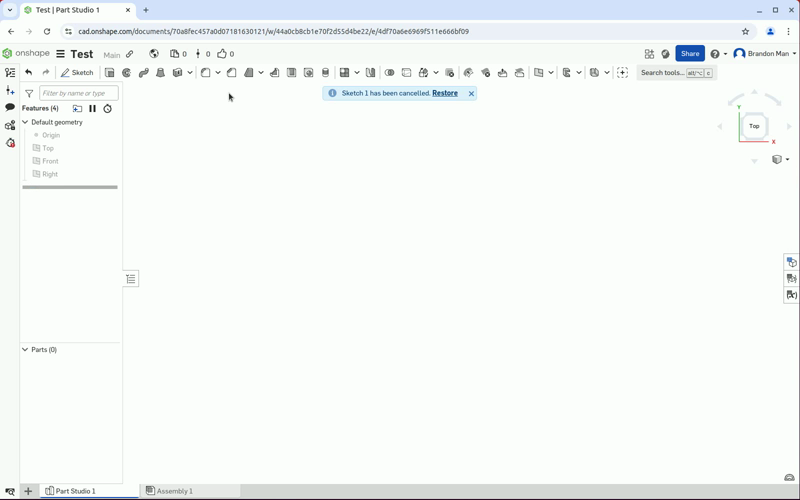
mouse_move(73, 352)
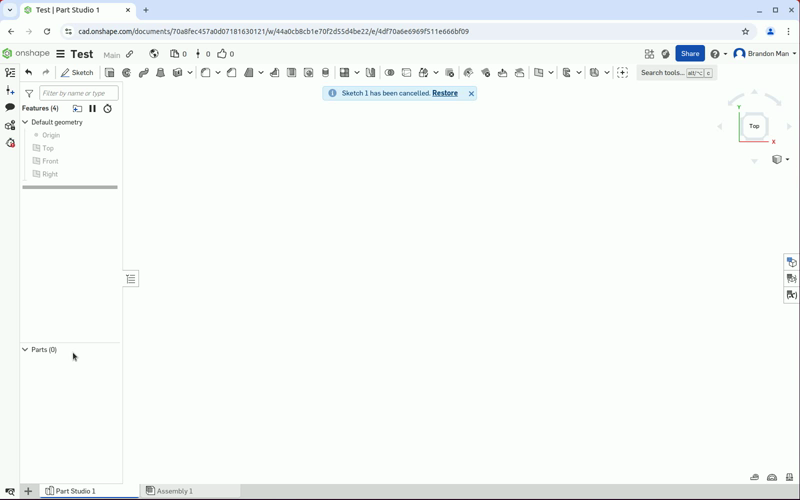
key(y)
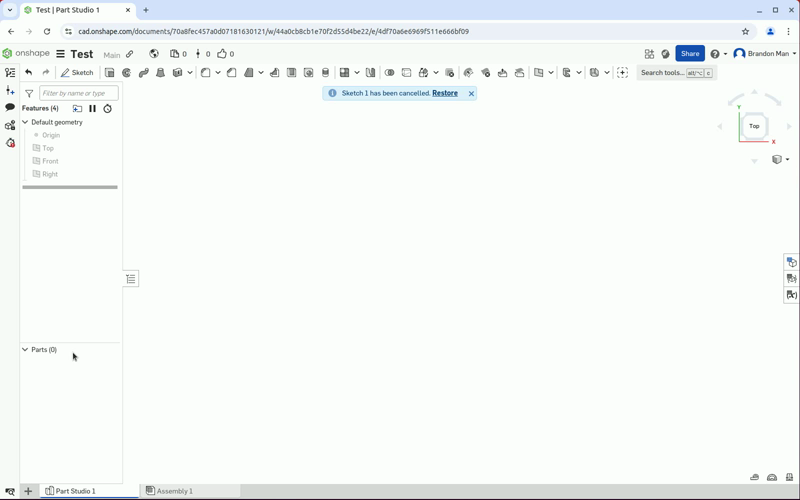
key(shift+p)
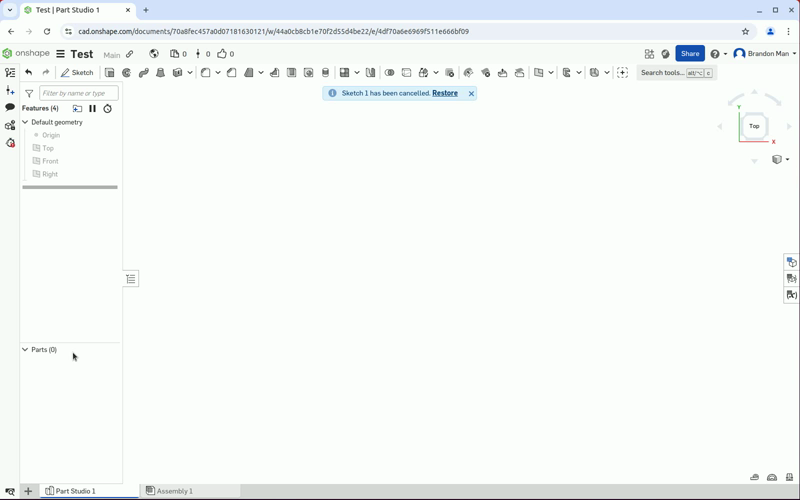
key(space)
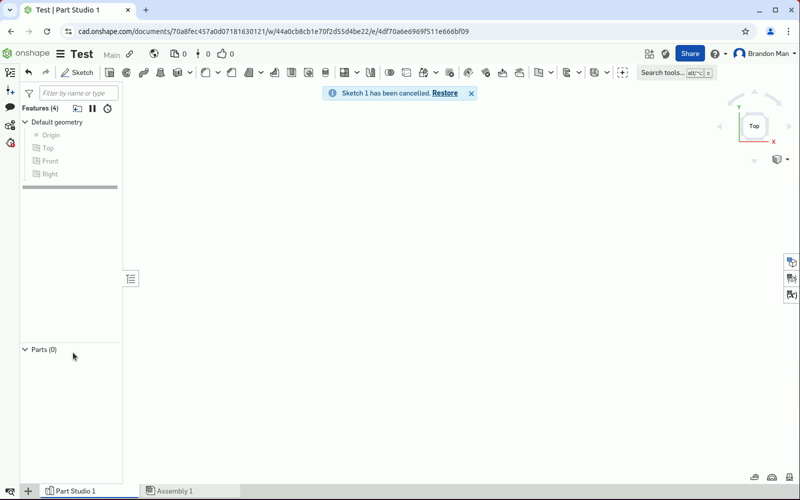
key_down(shift)
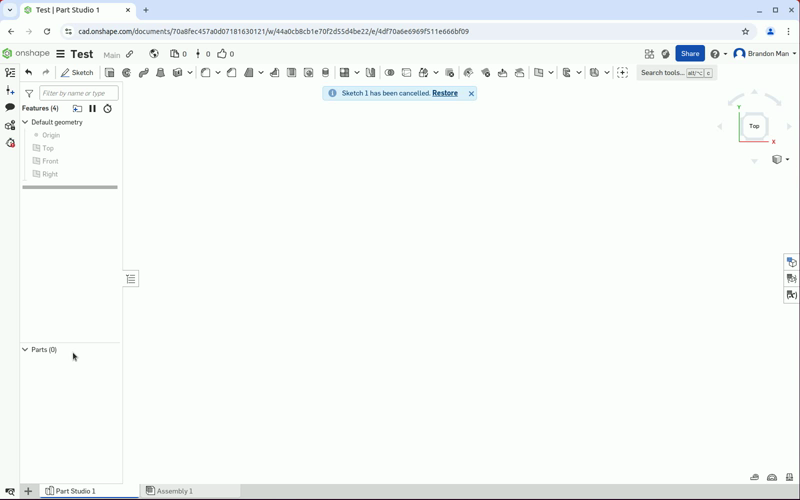
key(up)
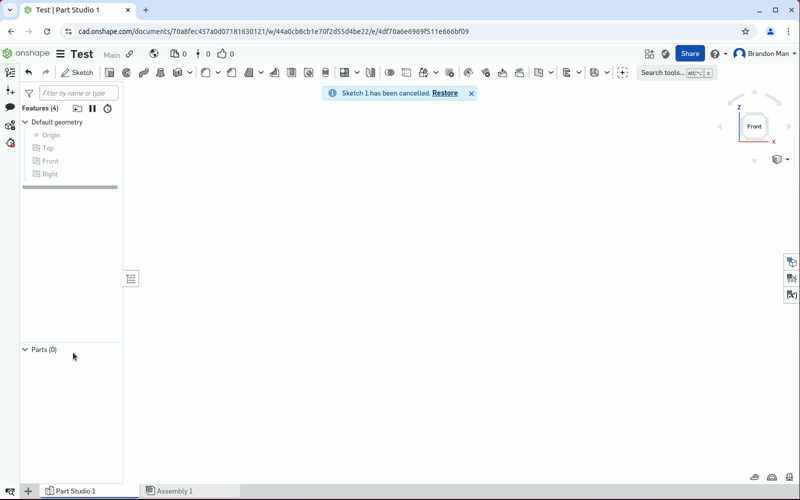
key_up(shift)
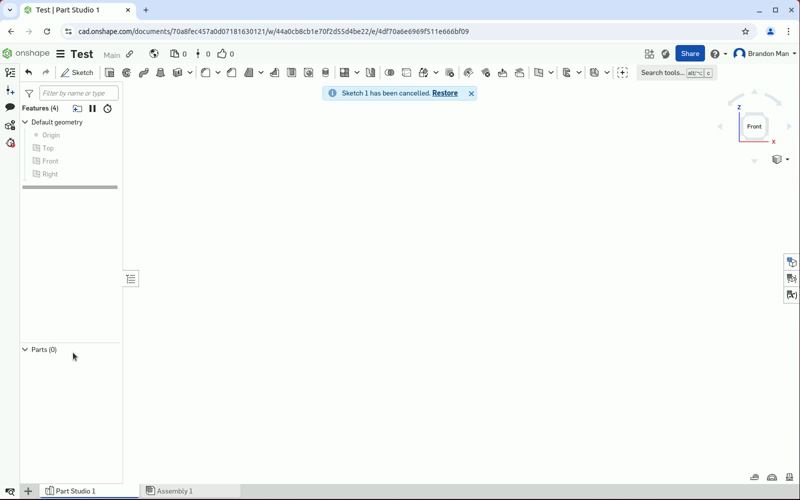
mouse_move(73, 352)
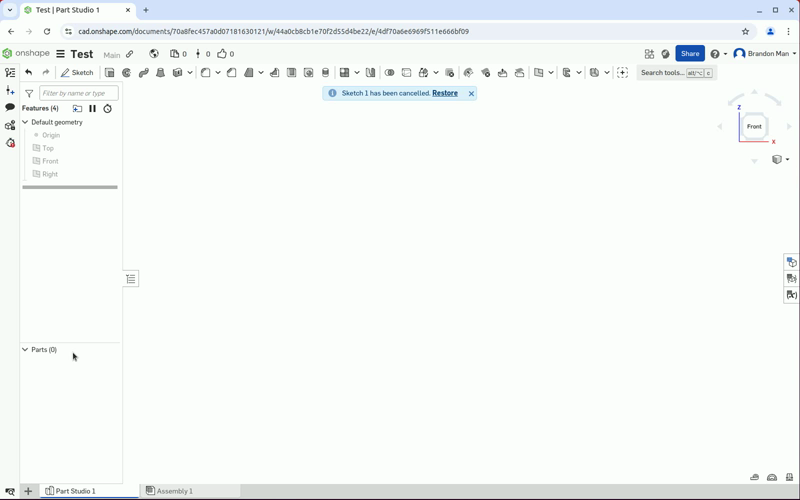
key(shift+y)
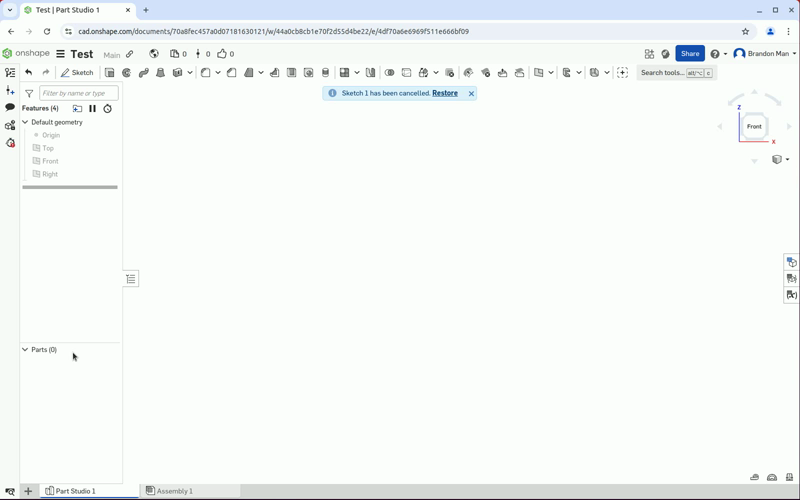
key(shift+s)
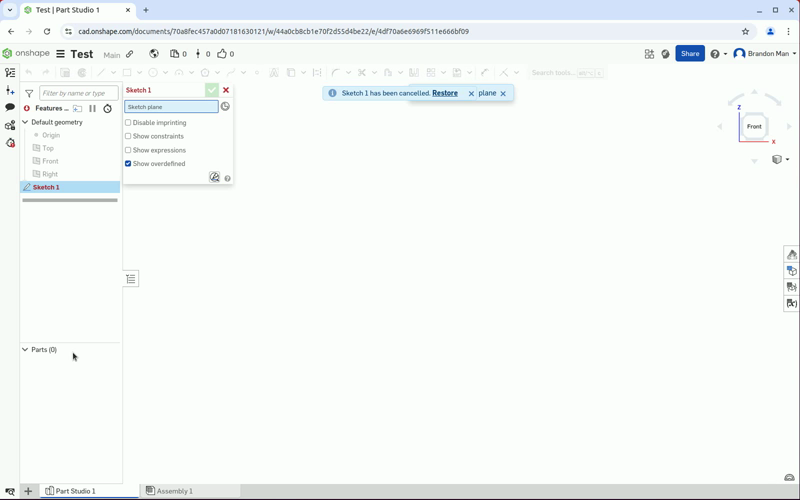
mouse_move(73, 163)
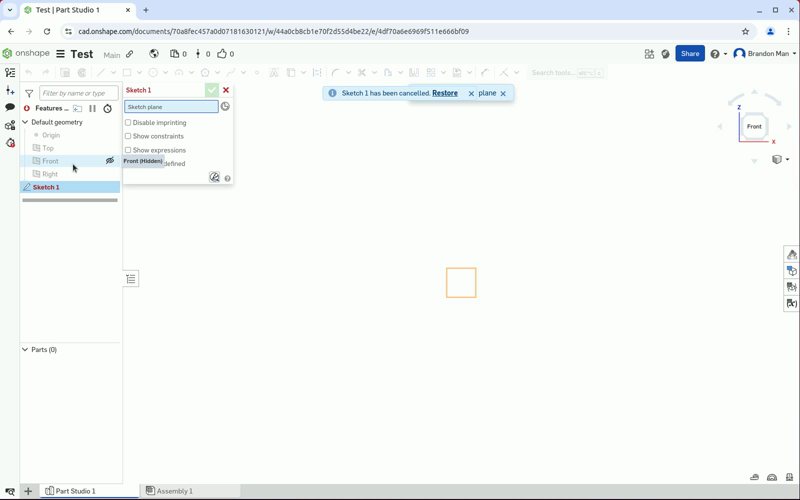
click(73, 163)
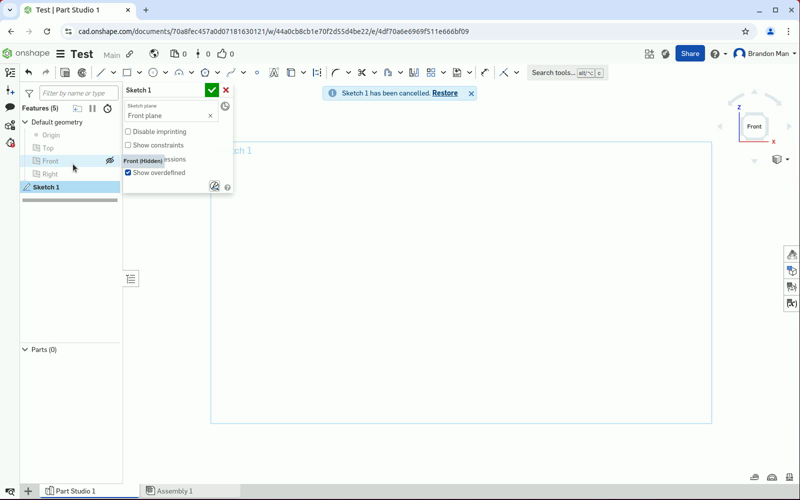
mouse_move(73, 352)
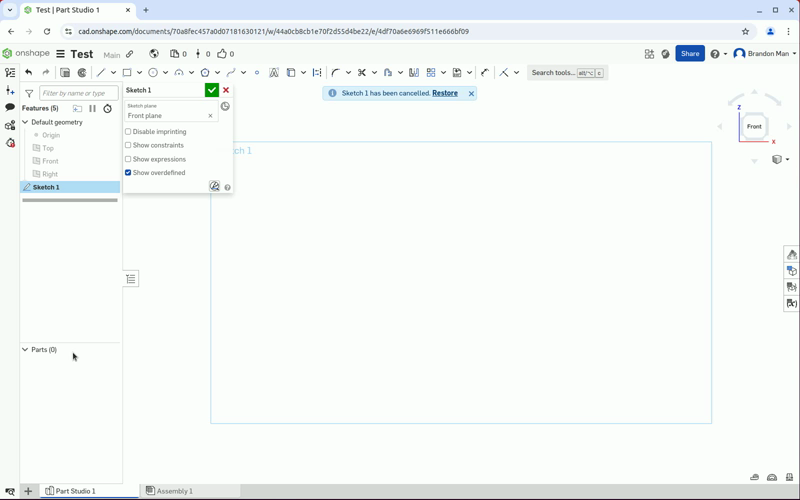
key(y)
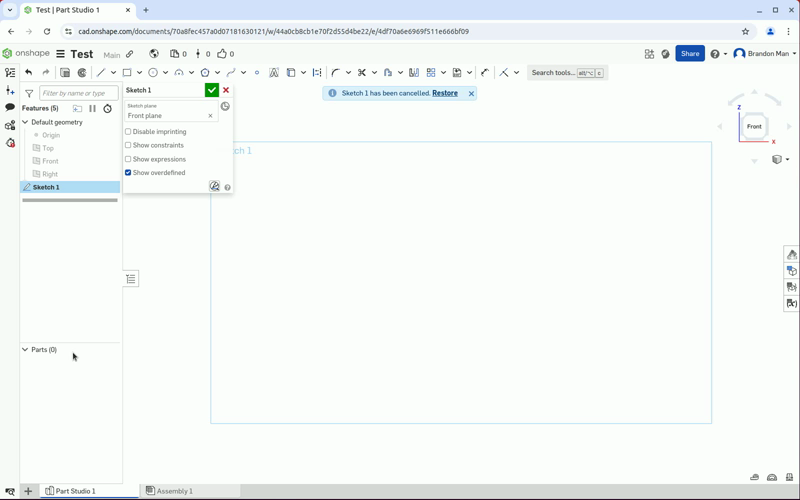
key(l)
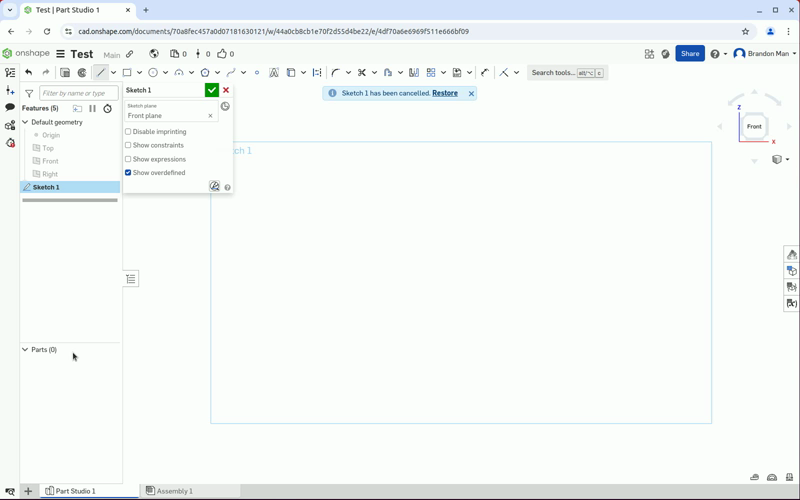
key_down(shift)
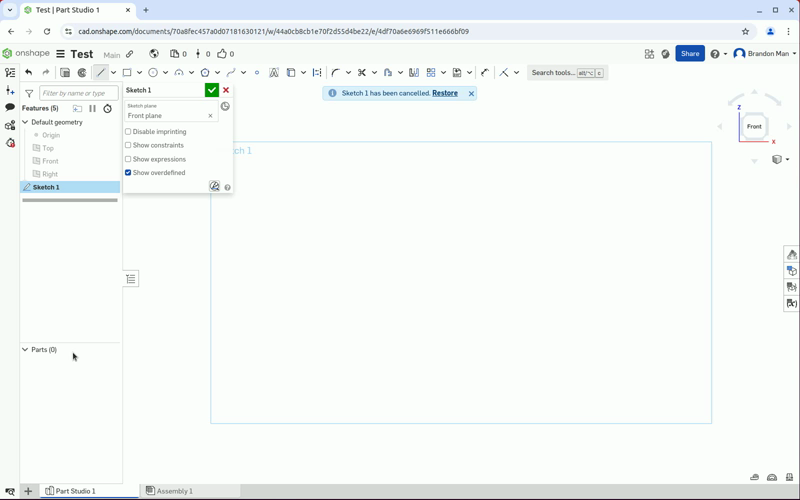
mouse_move(417, 271)
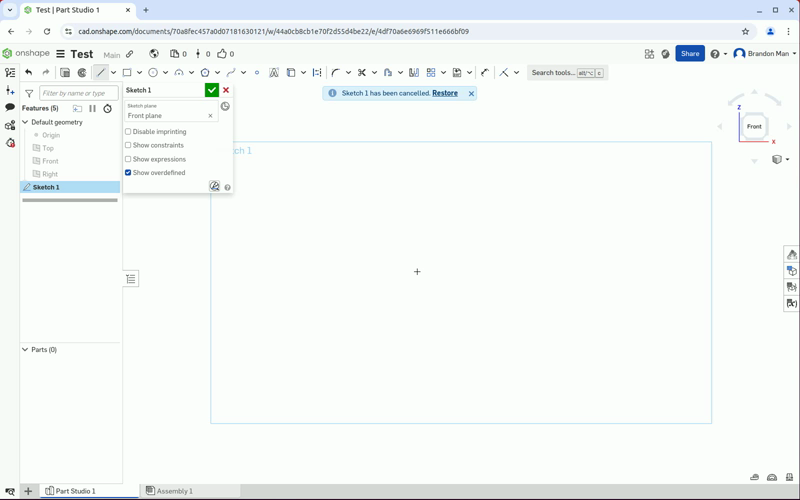
click(417, 271)
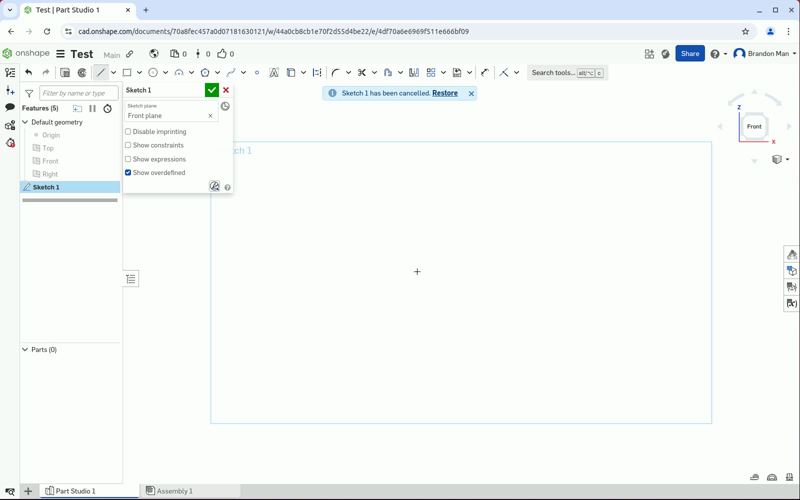
key_up(shift)
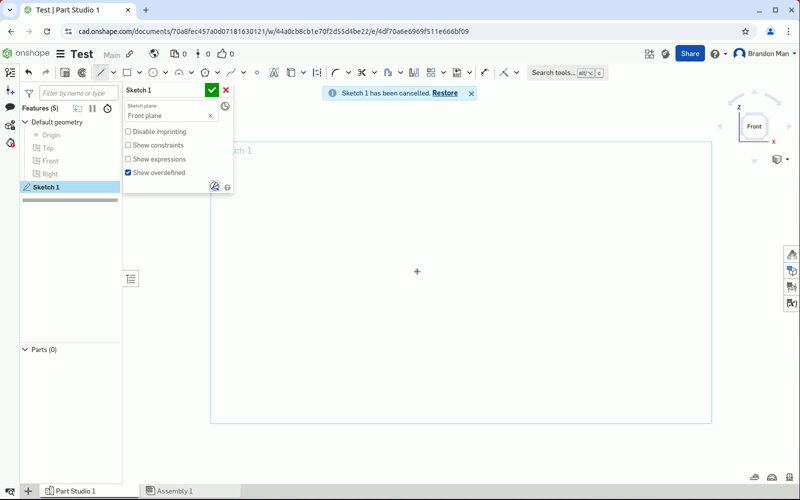
key_down(shift)
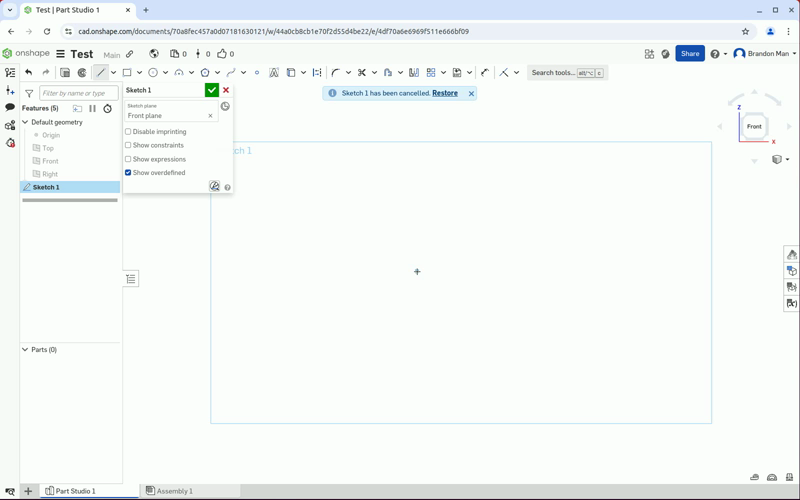
mouse_move(447, 271)
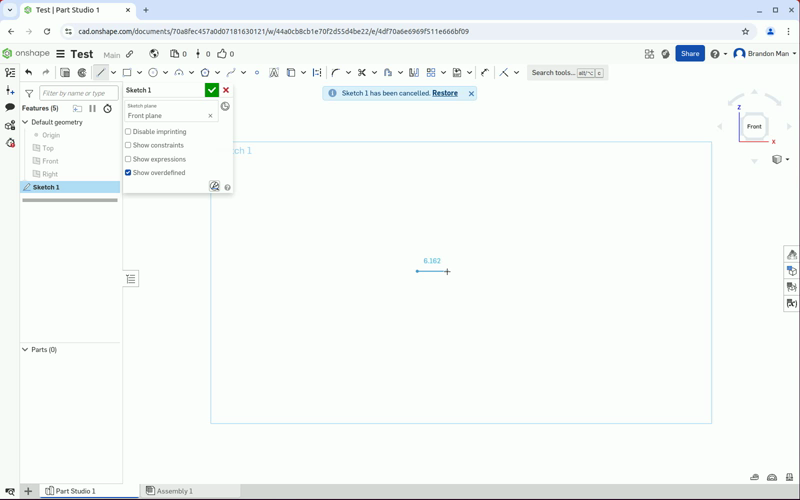
mouse_move(441, 271)
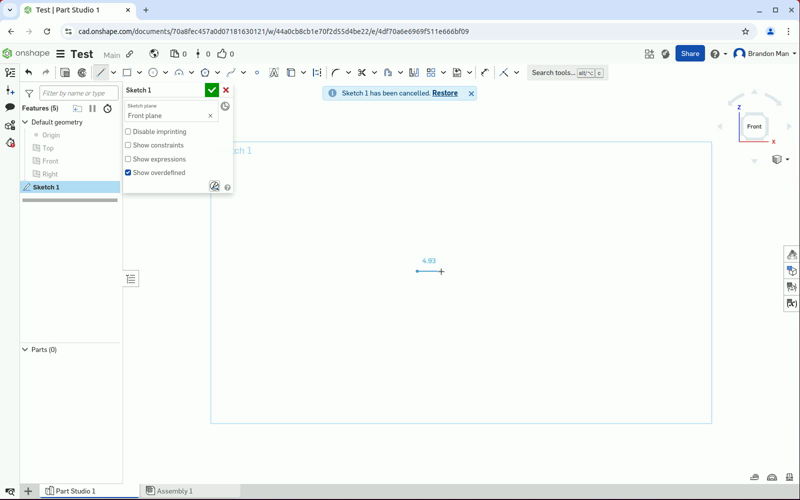
click(441, 271)
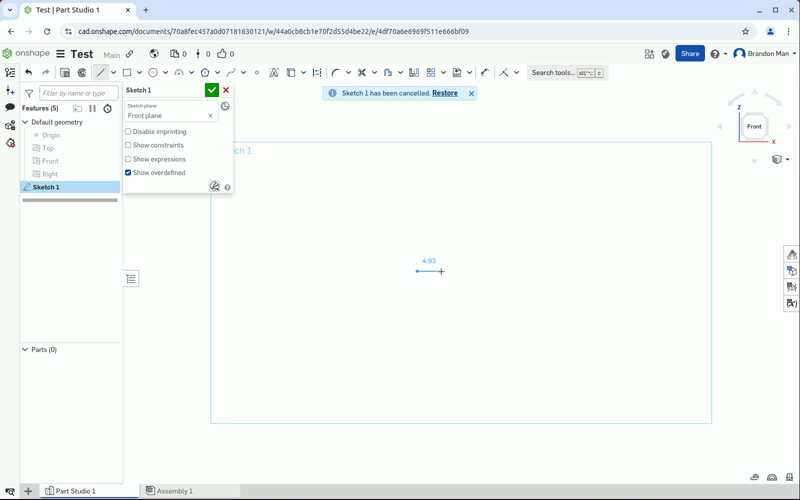
key_up(shift)
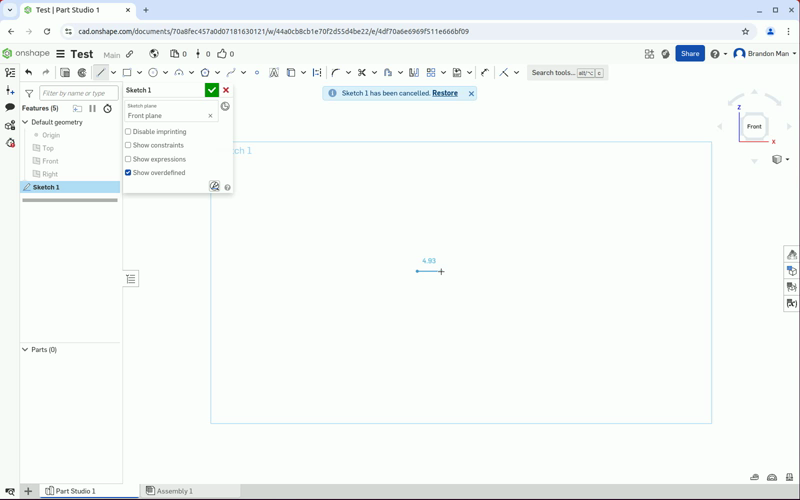
key(esc)
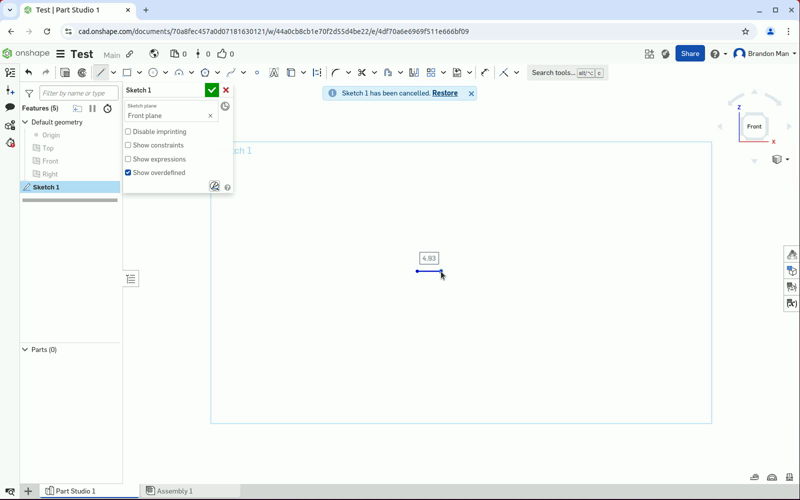
key(a)
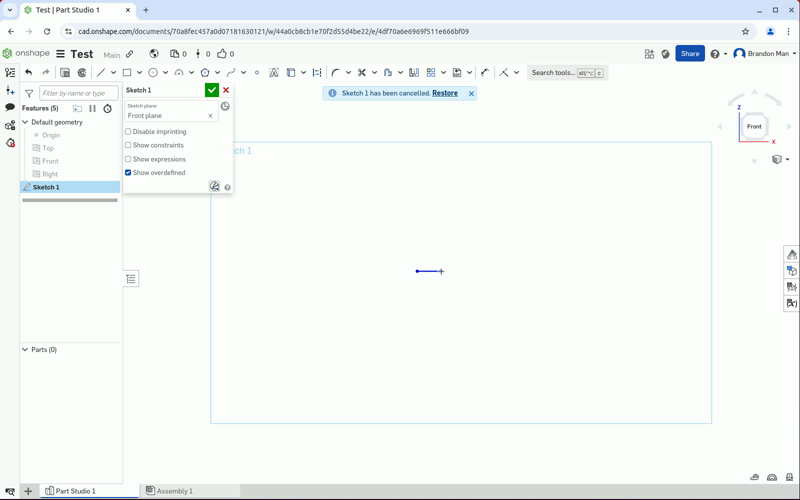
mouse_move(441, 271)
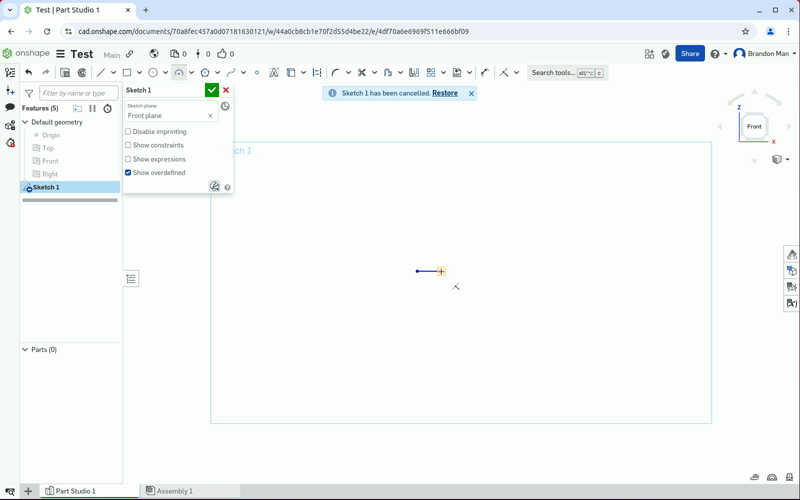
click(441, 271)
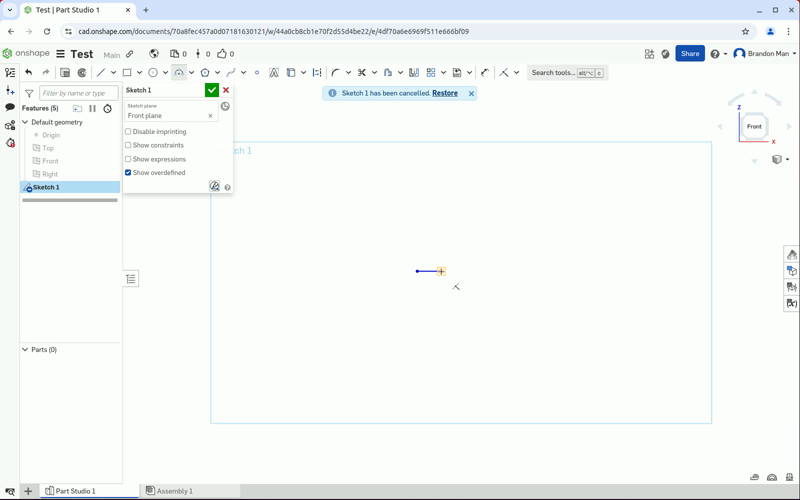
key_down(shift)
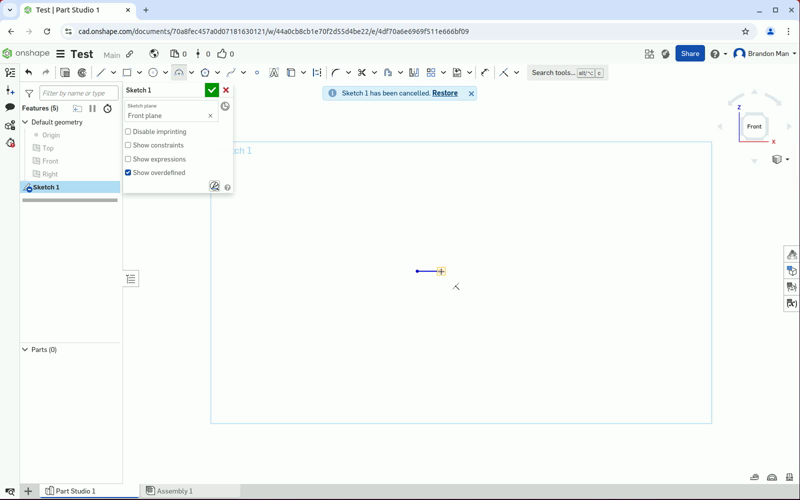
mouse_move(480, 271)
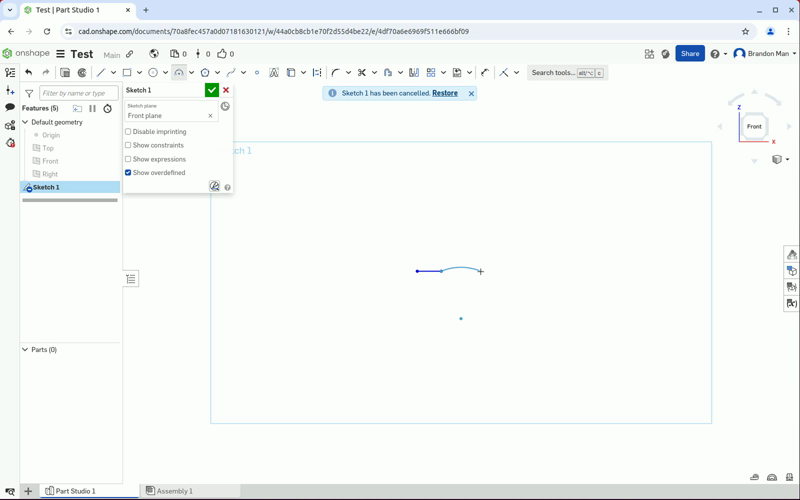
click(480, 271)
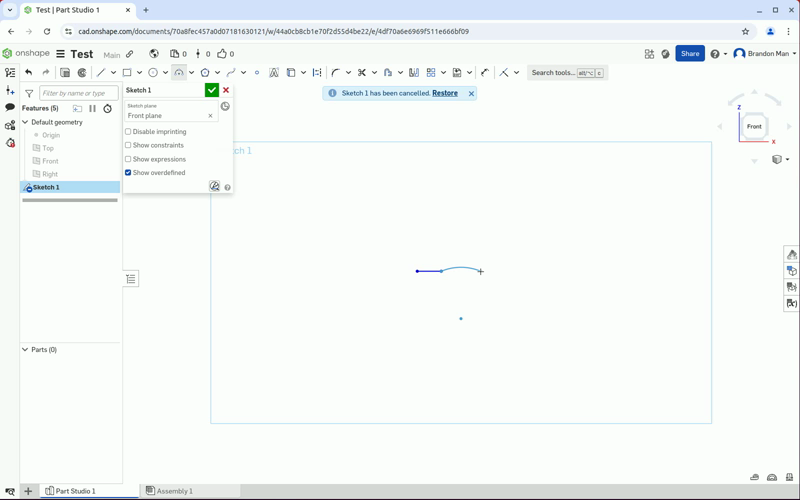
mouse_move(460, 259)
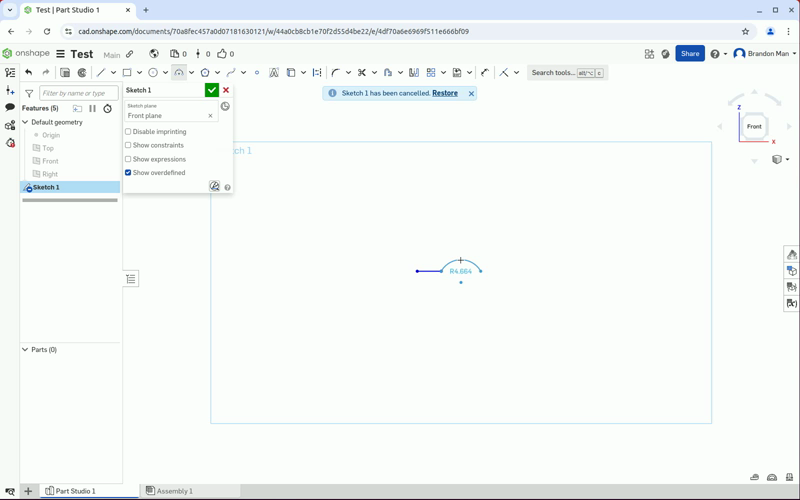
click(460, 259)
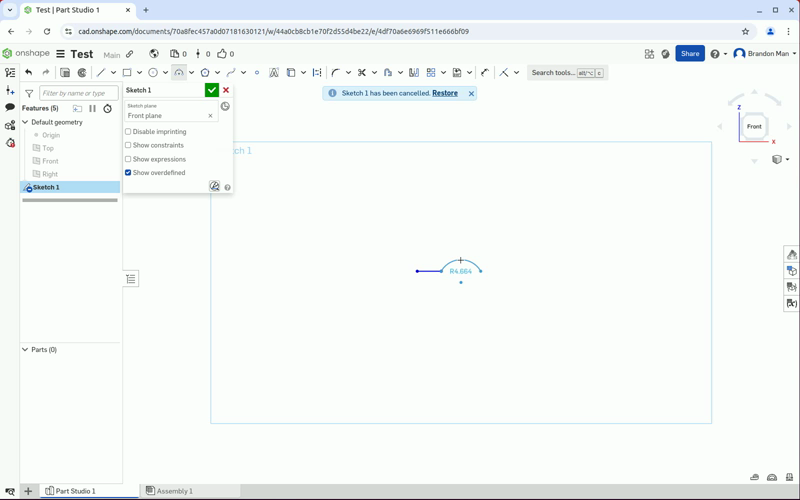
key_up(shift)
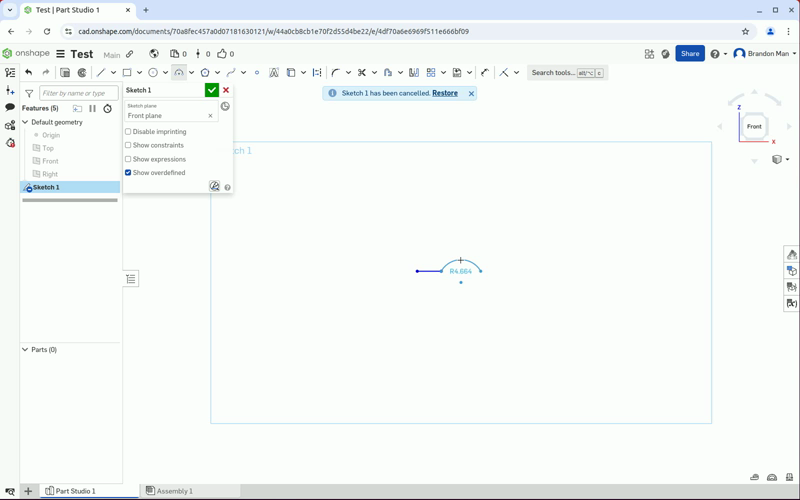
key(esc)
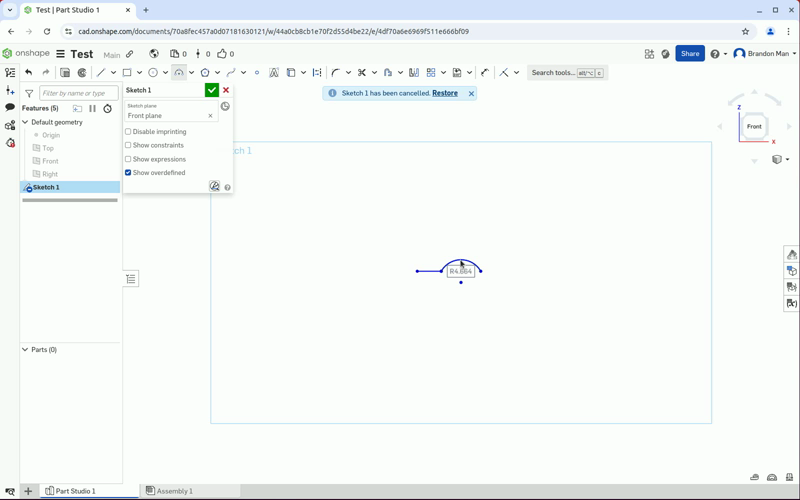
key(l)
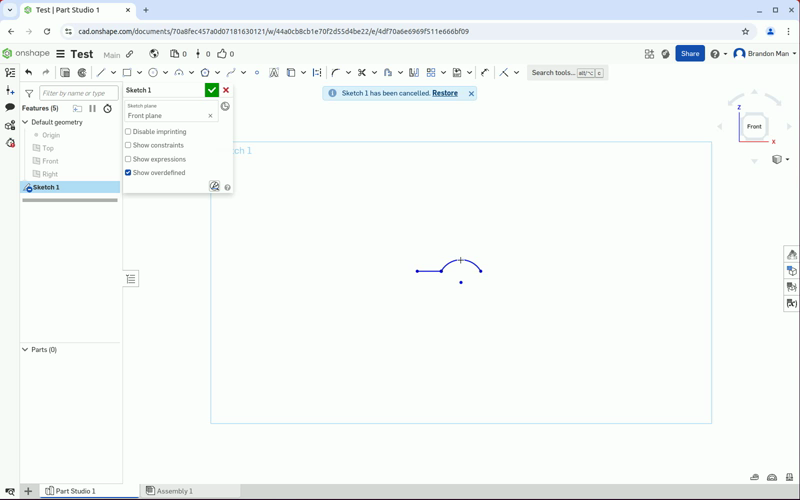
mouse_move(480, 271)
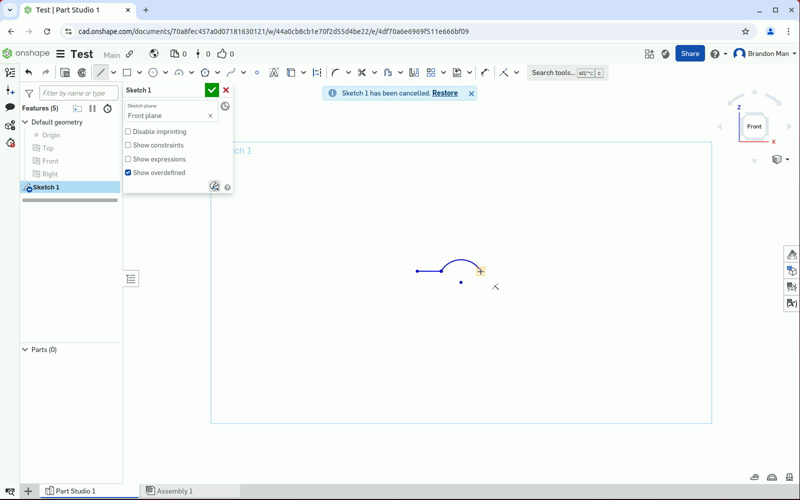
click(480, 271)
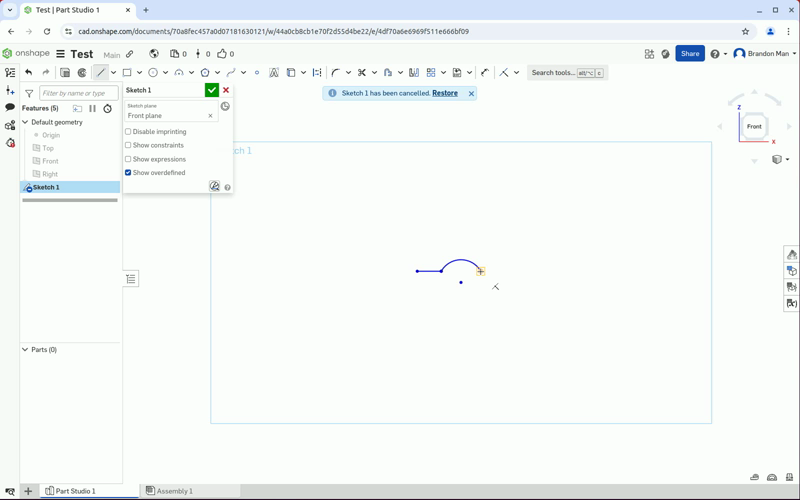
key_down(shift)
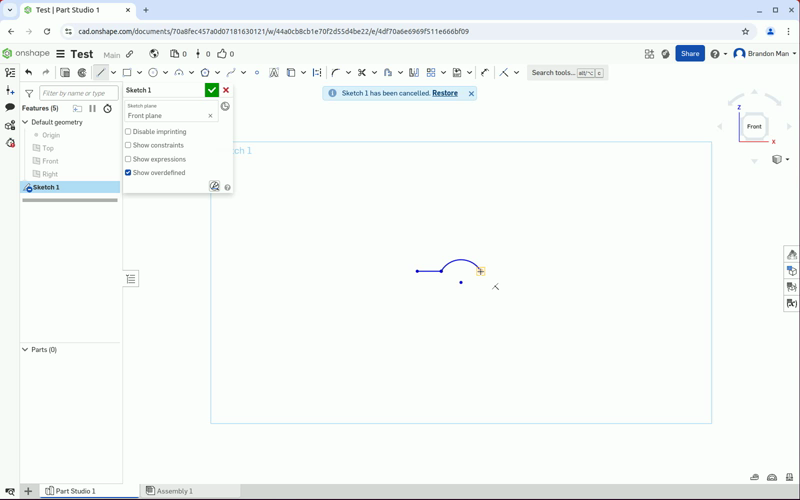
mouse_move(510, 271)
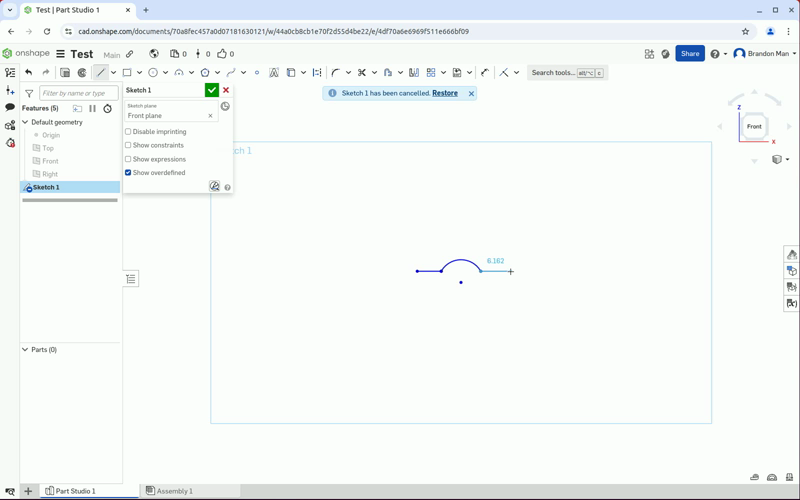
mouse_move(504, 271)
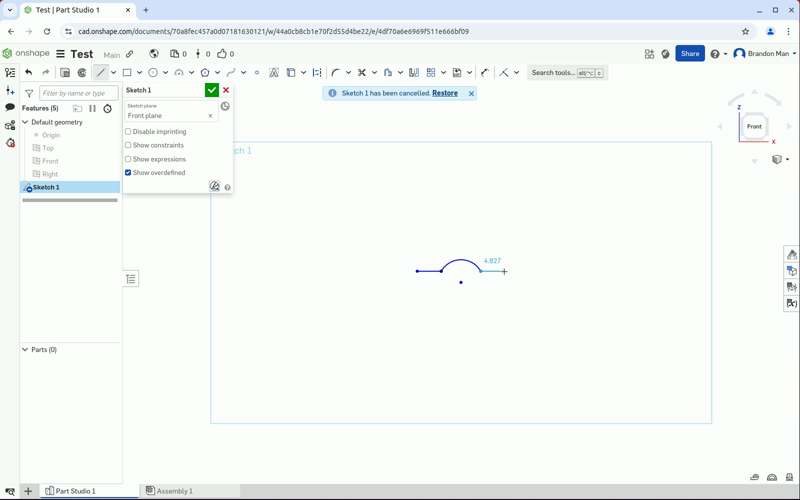
click(504, 271)
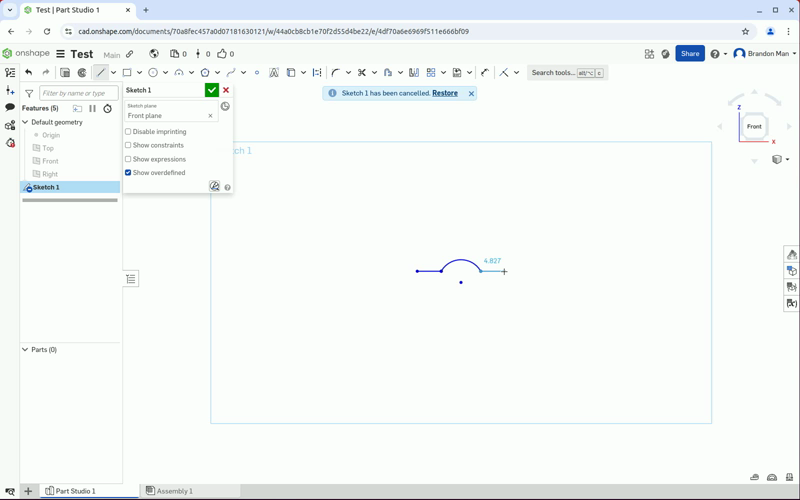
key_up(shift)
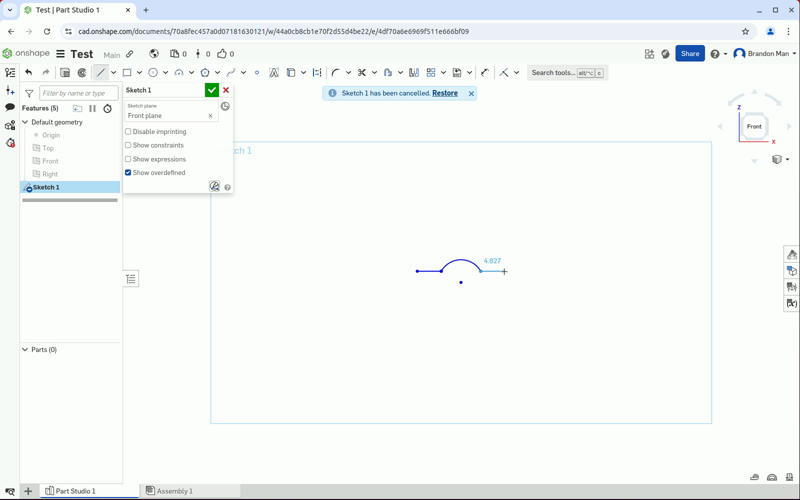
key(esc)
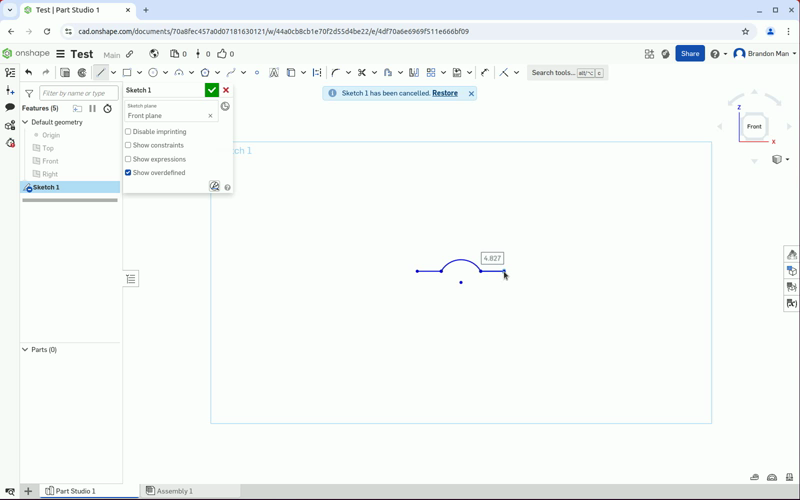
key(a)
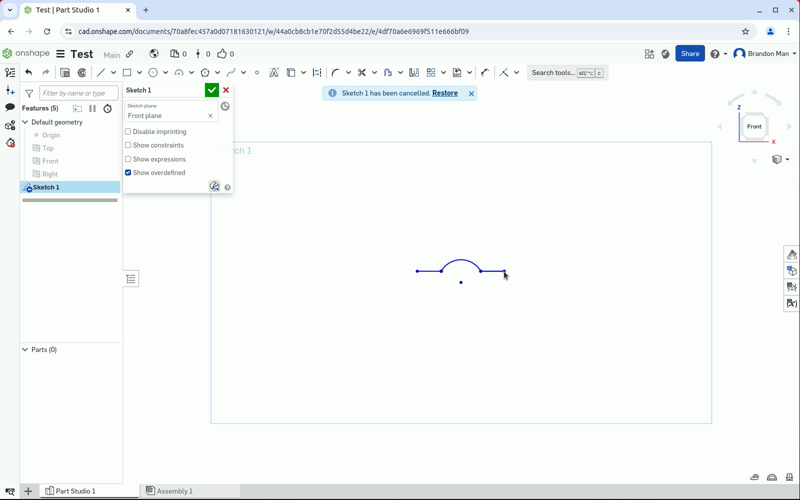
mouse_move(504, 271)
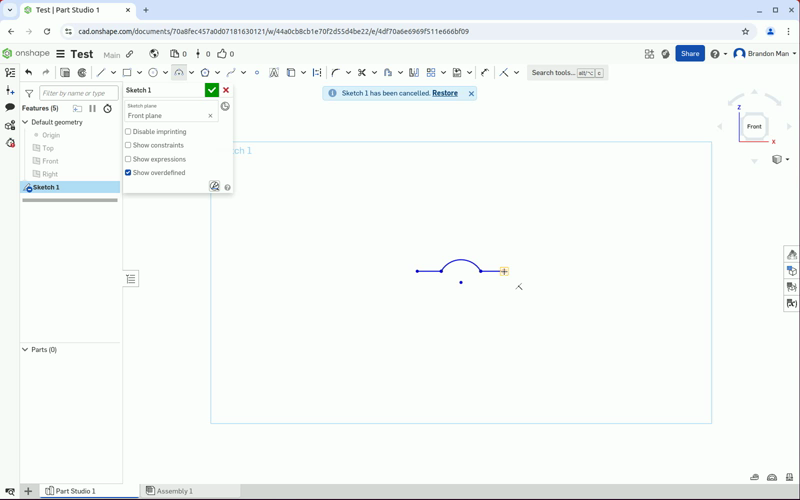
click(504, 271)
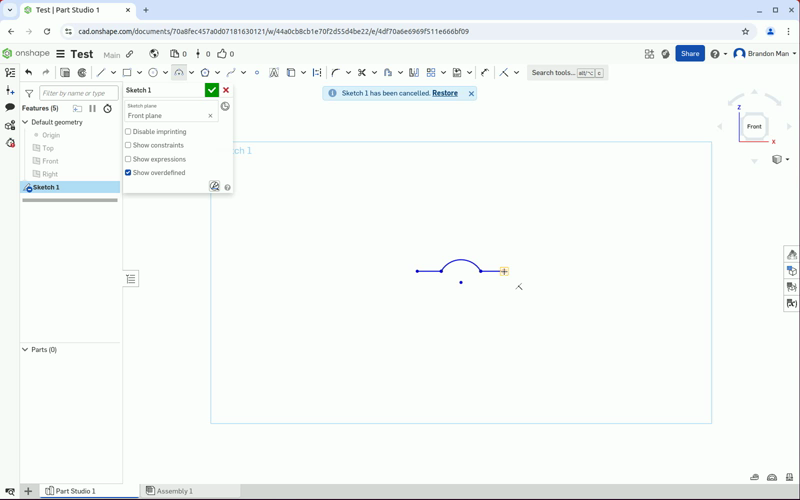
mouse_move(417, 271)
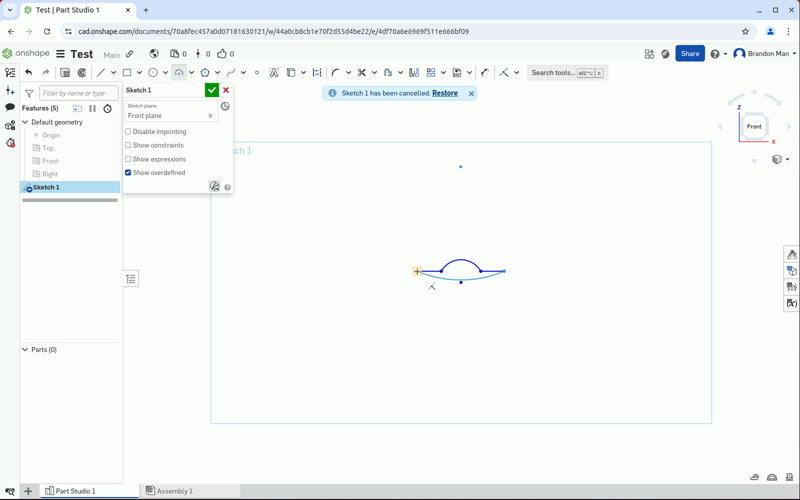
click(417, 271)
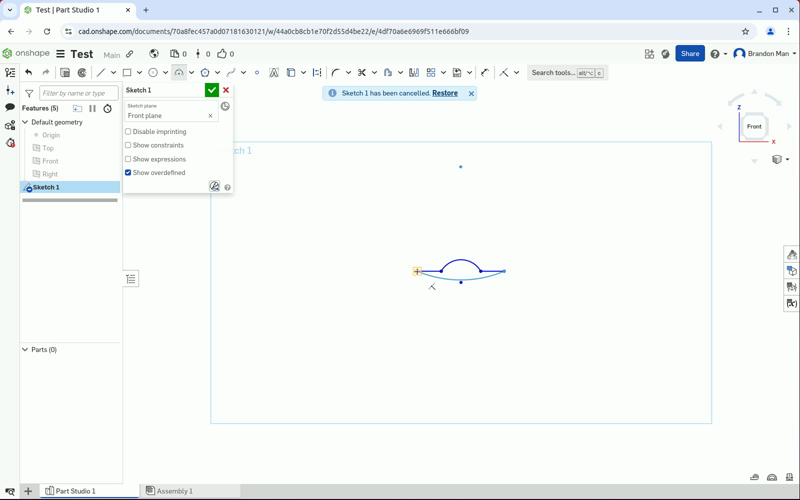
key_down(shift)
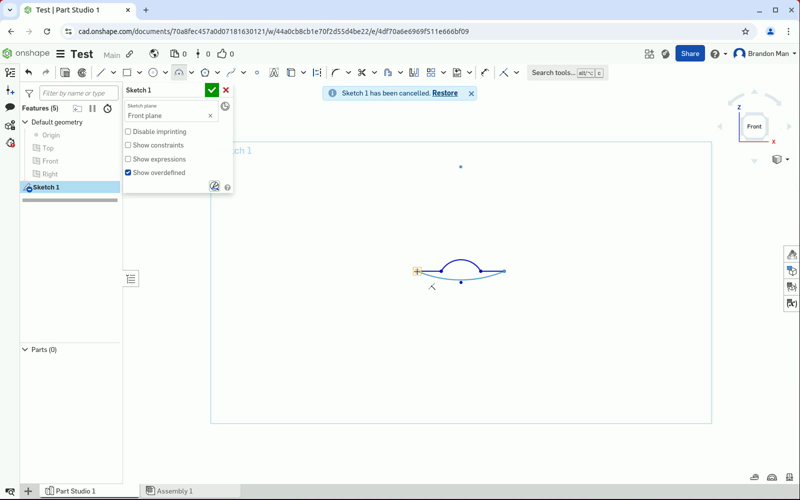
mouse_move(460, 237)
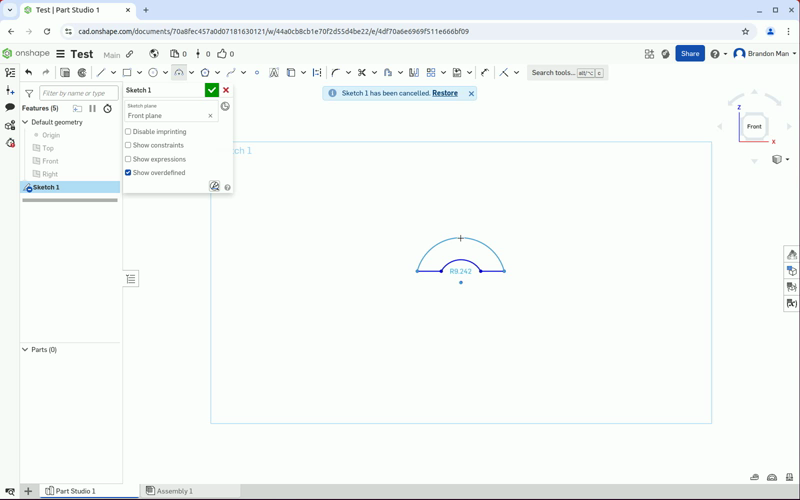
click(460, 237)
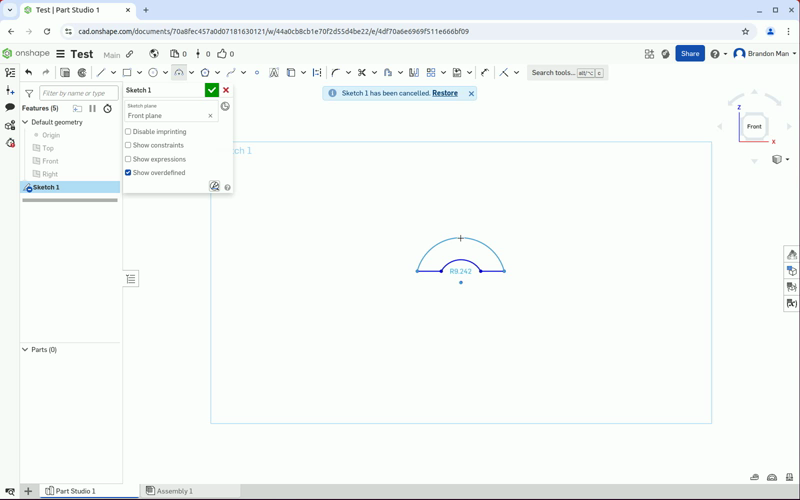
key_up(shift)
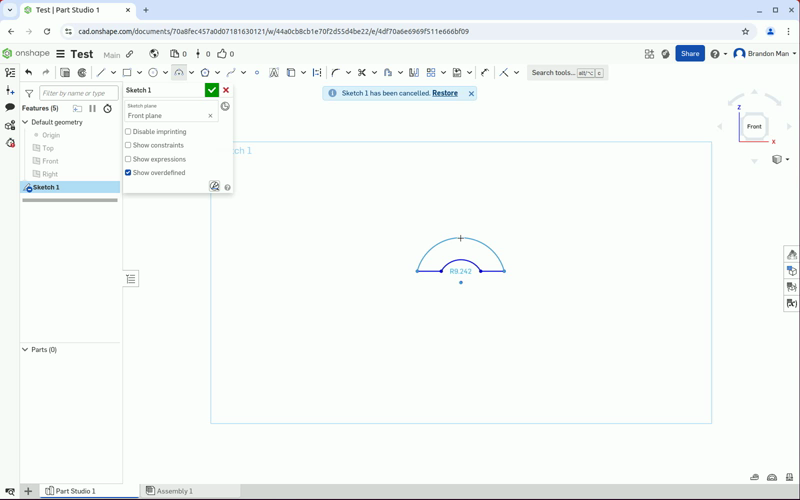
key(esc)
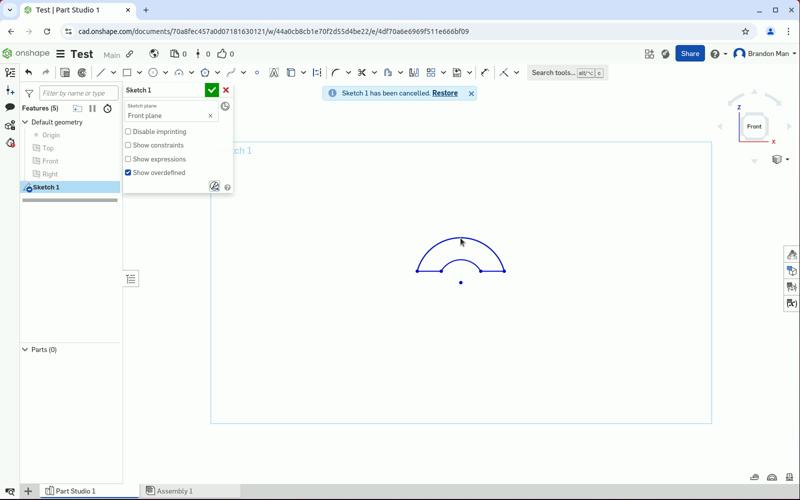
mouse_move(453, 255)
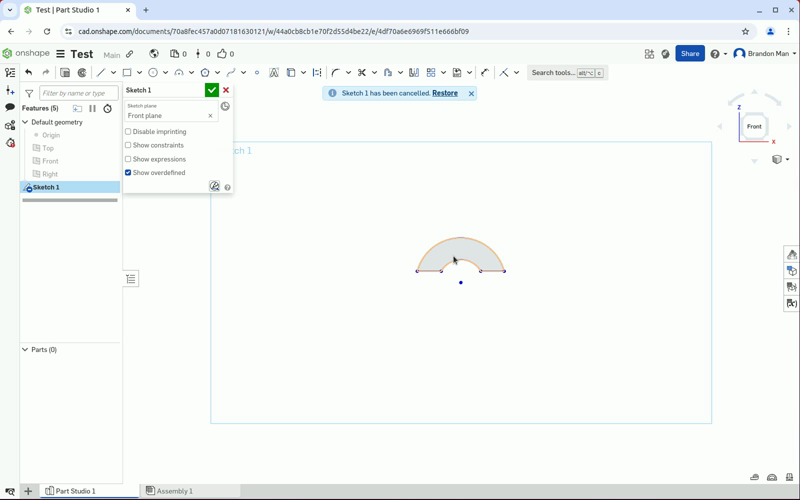
click(453, 255)
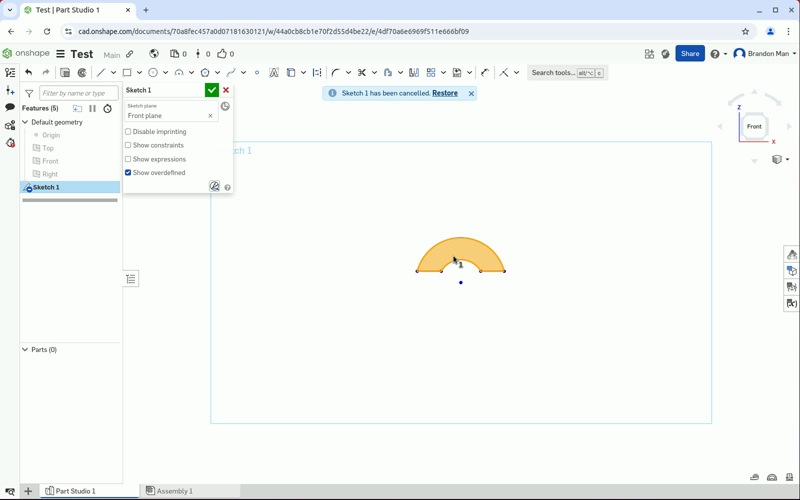
mouse_move(73, 352)
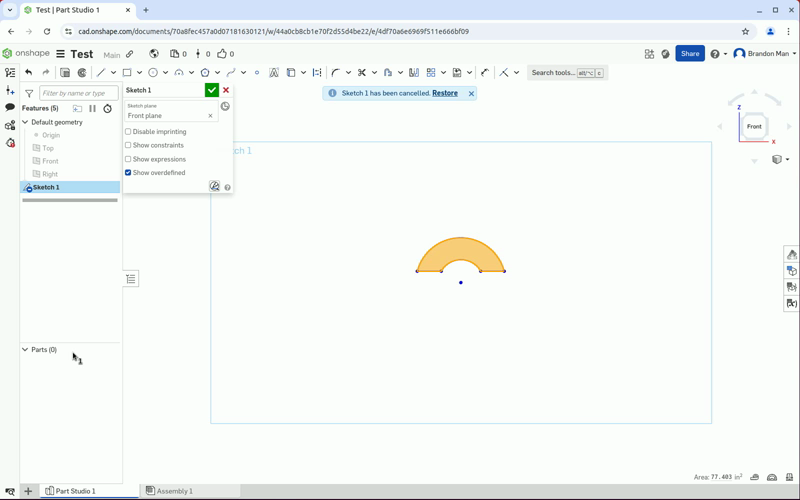
key(shift+y)
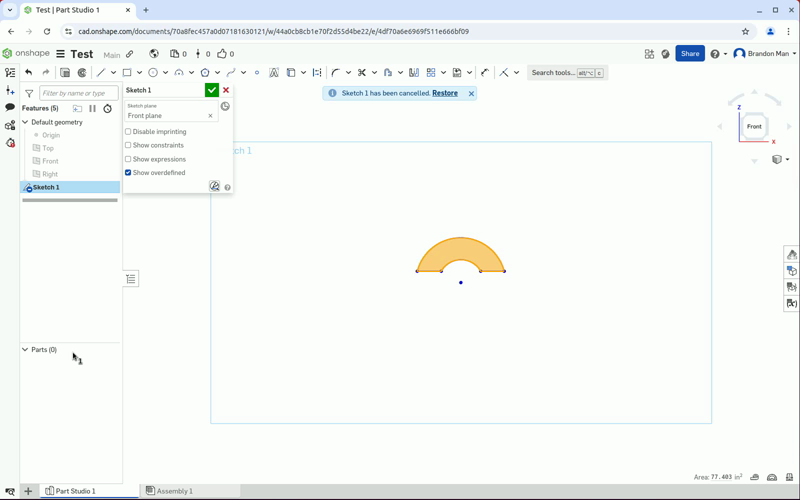
key(shift+e)
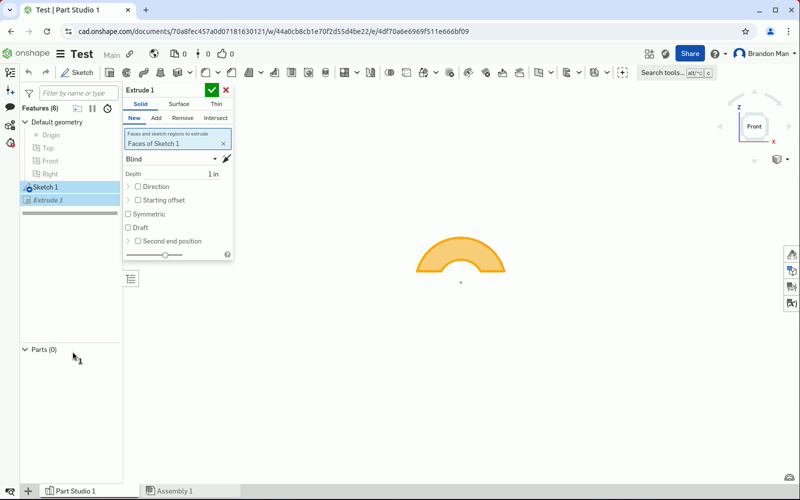
mouse_move(143, 106)
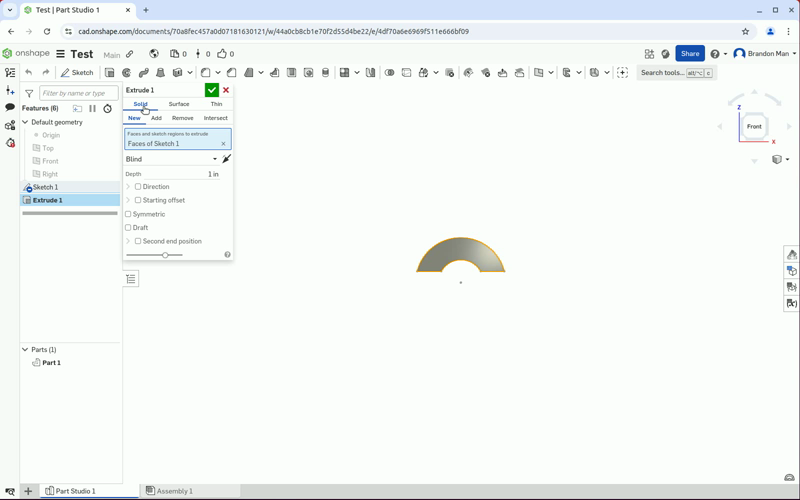
click(143, 106)
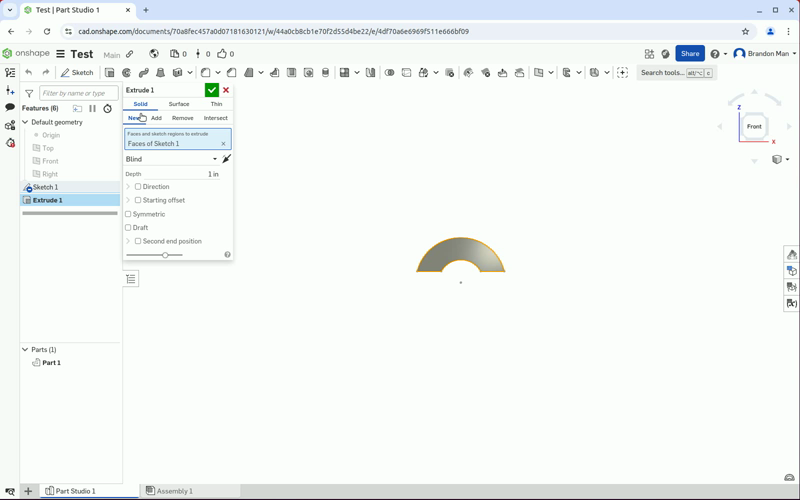
mouse_move(137, 120)
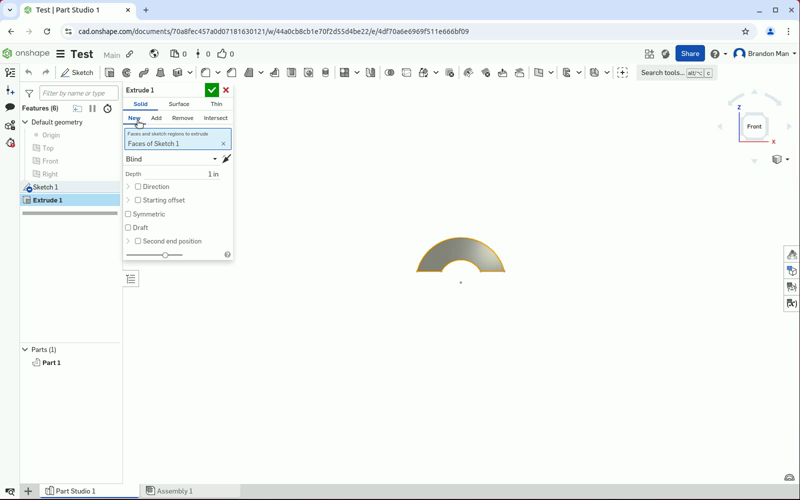
click(137, 120)
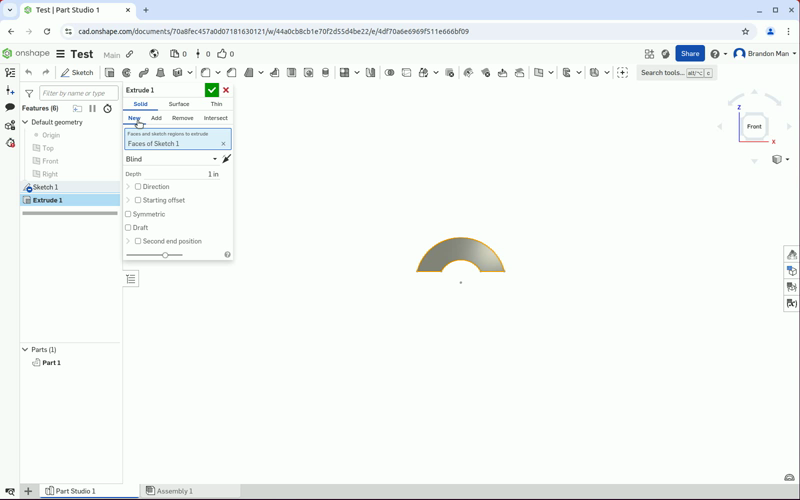
key(tab, 4)
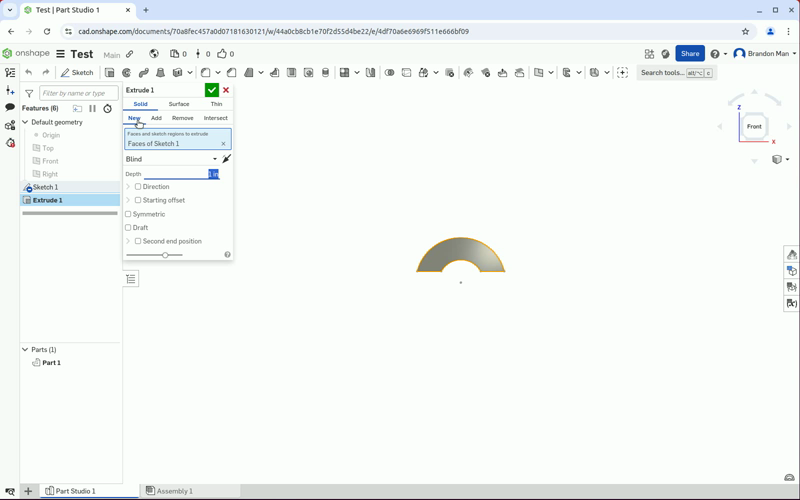
text(23.108)
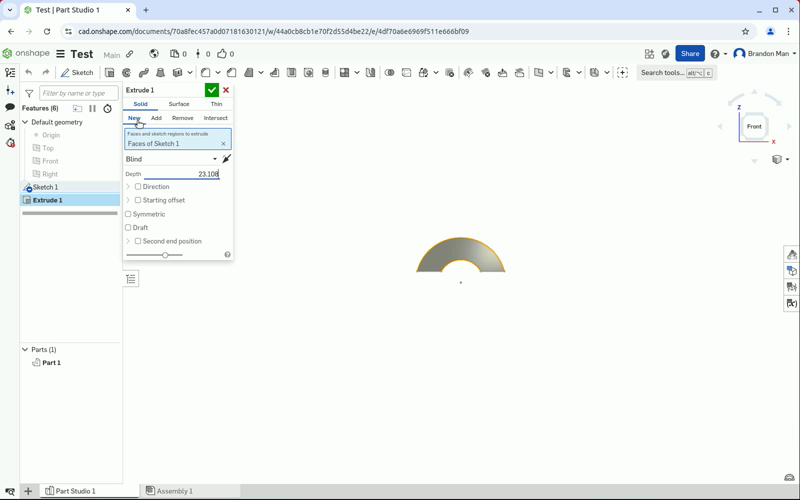
key(enter)
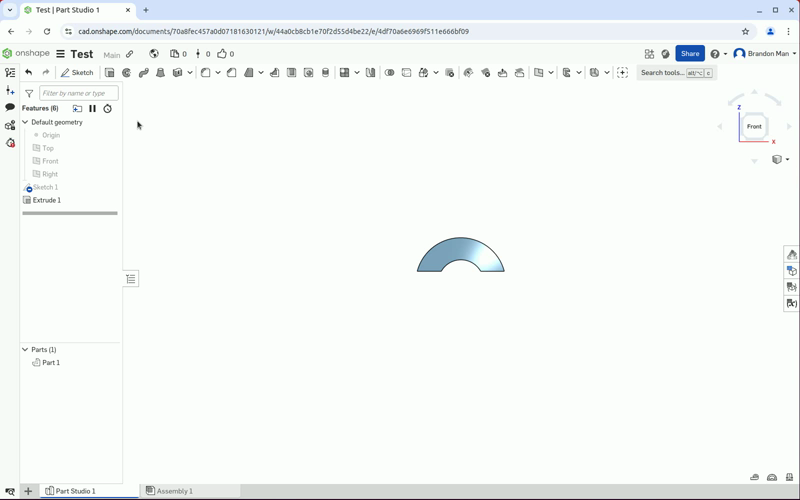
key(shift+h)
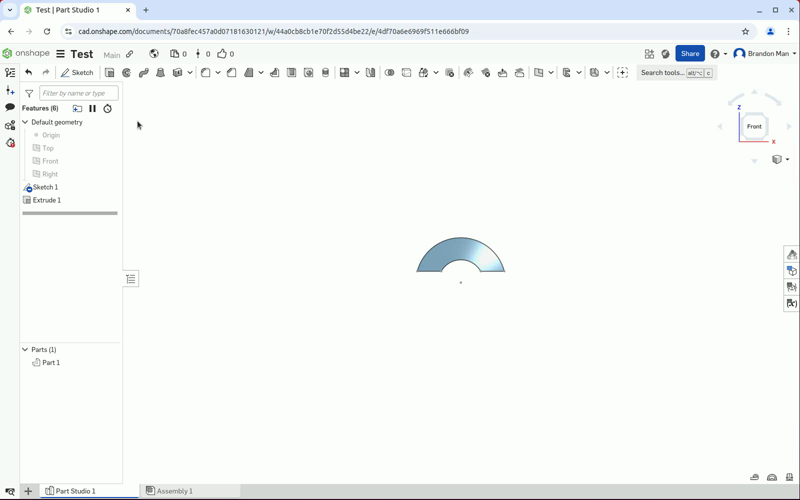
key(shift+h)
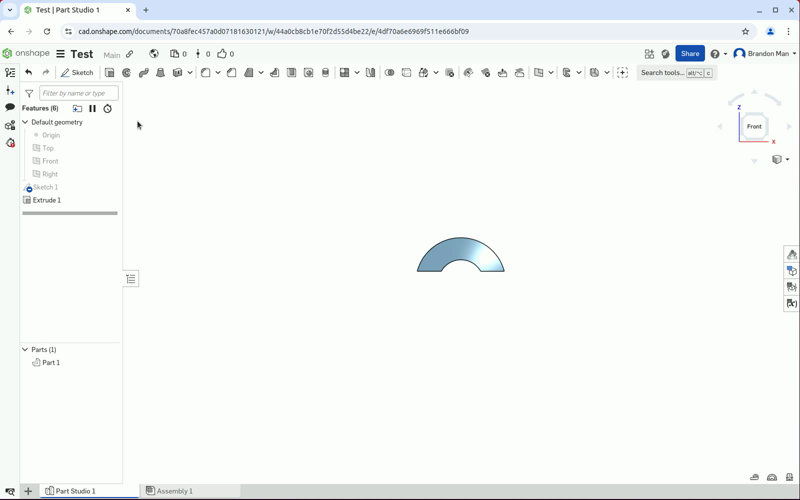
mouse_move(73, 189)
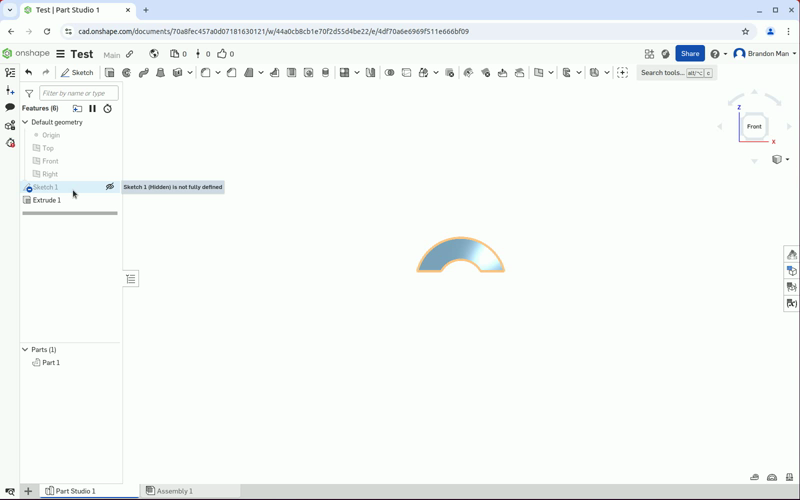
click(73, 189)
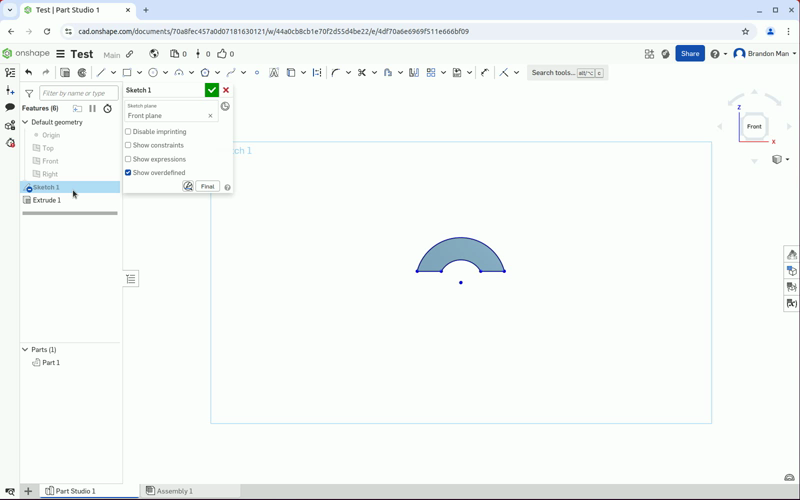
mouse_move(229, 92)
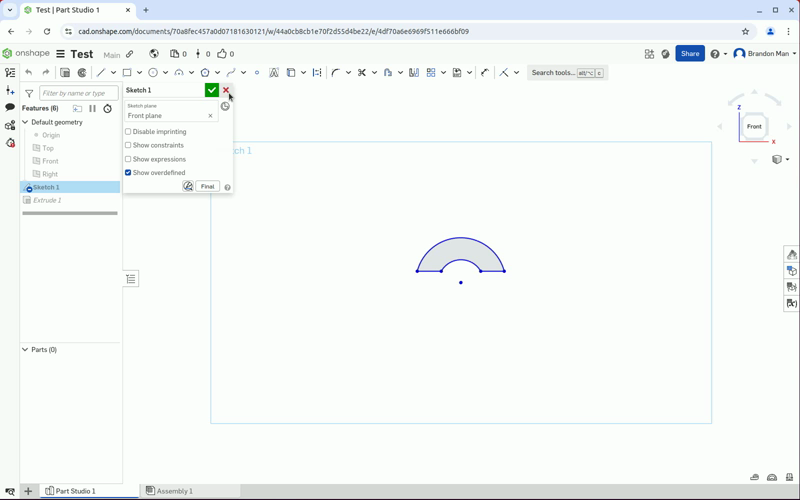
click(229, 92)
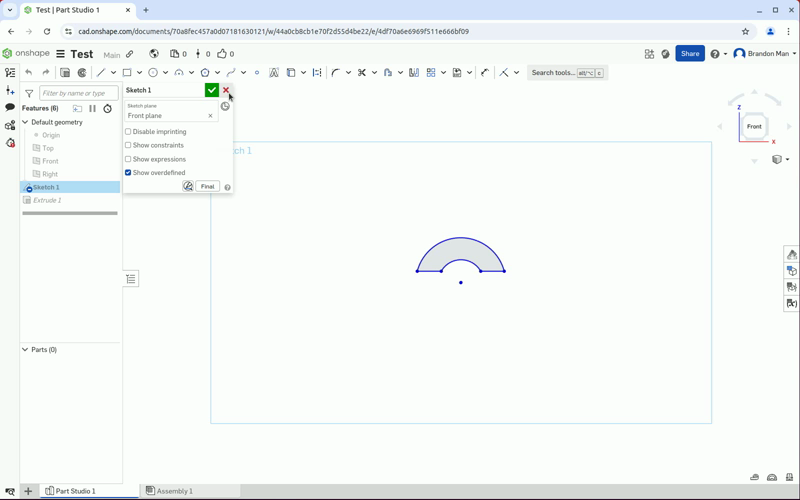
key(shift+s)
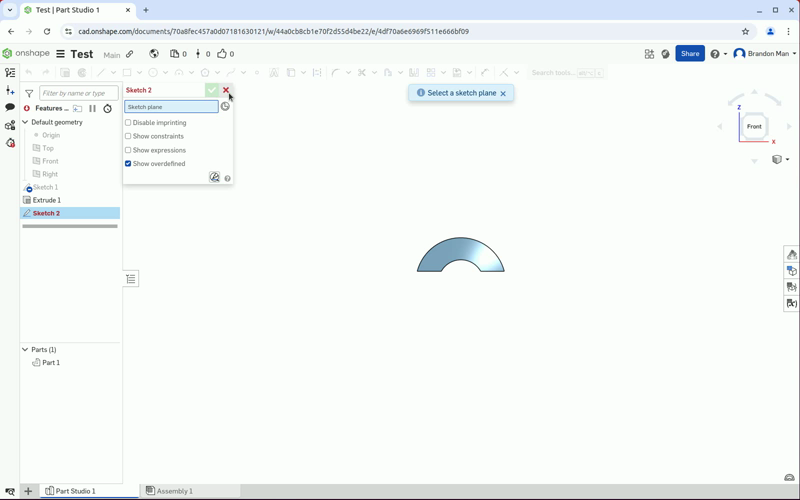
mouse_move(73, 163)
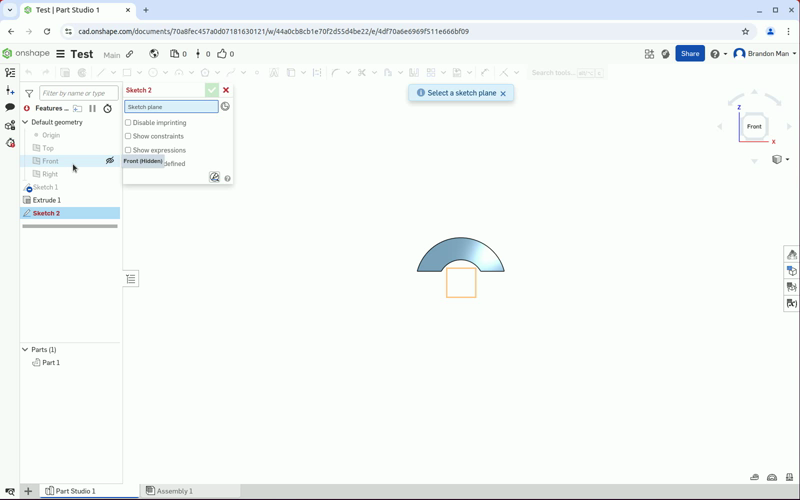
click(73, 163)
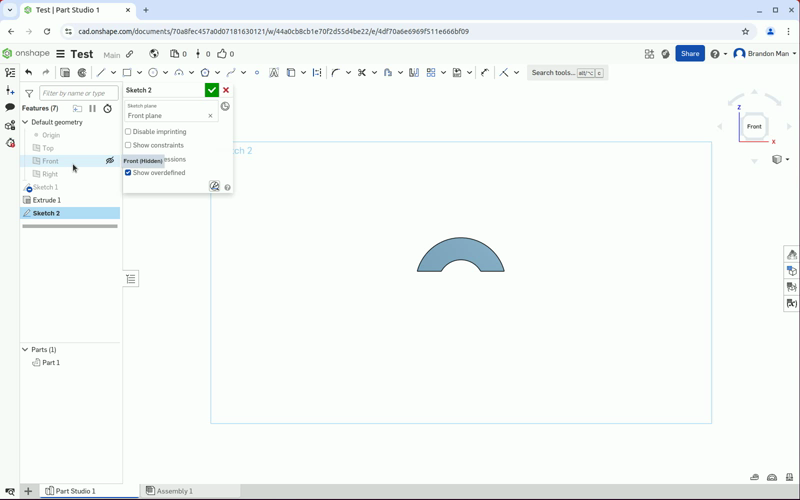
mouse_move(73, 352)
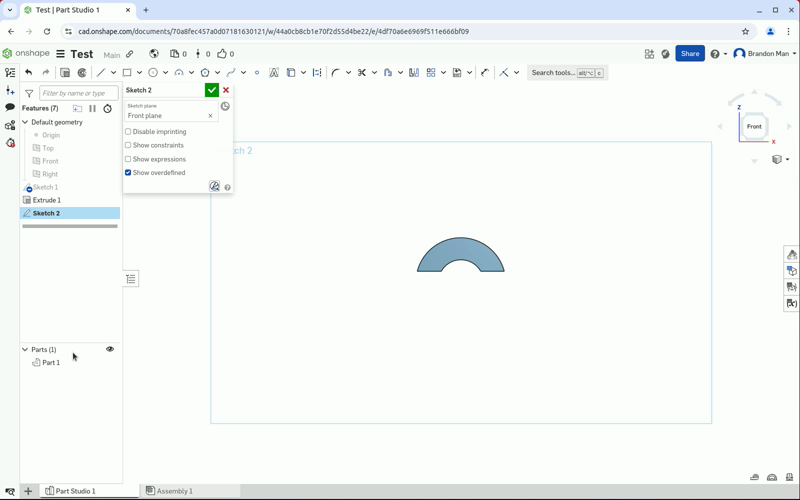
key(y)
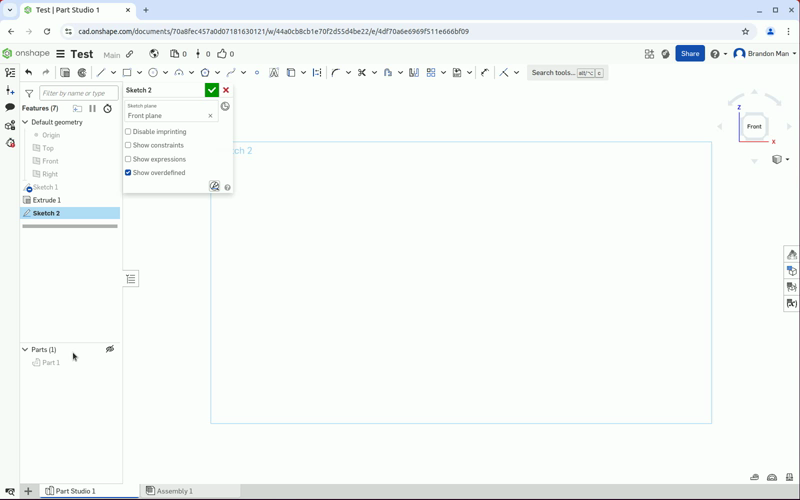
key(l)
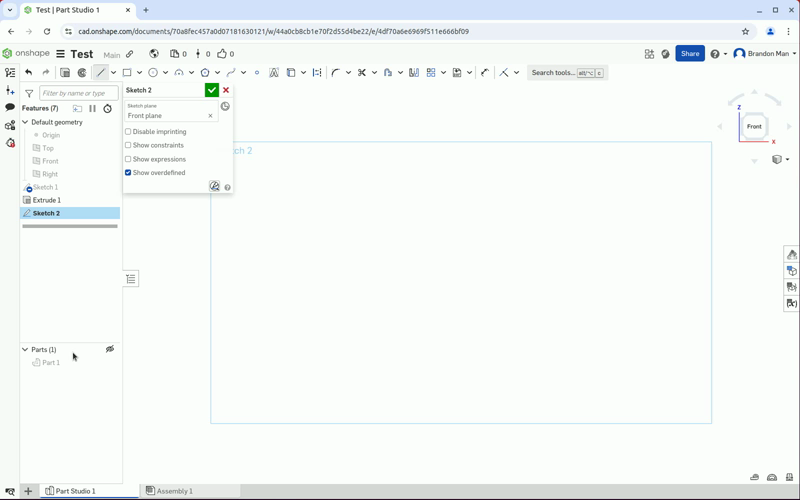
key_down(shift)
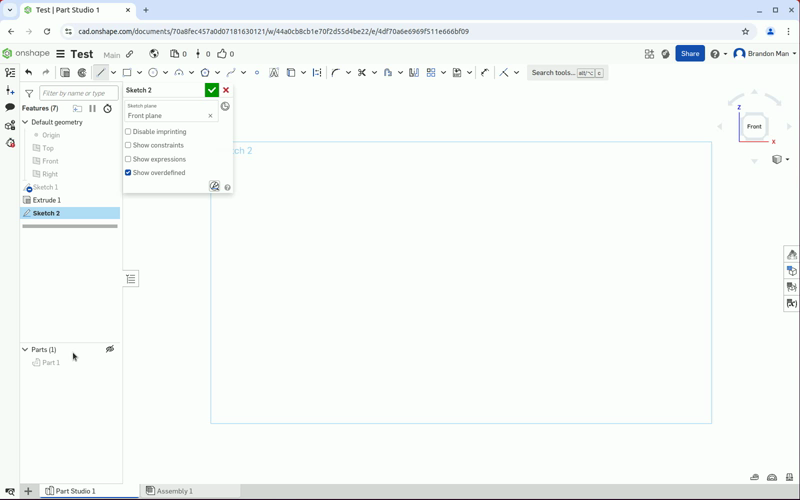
mouse_move(460, 327)
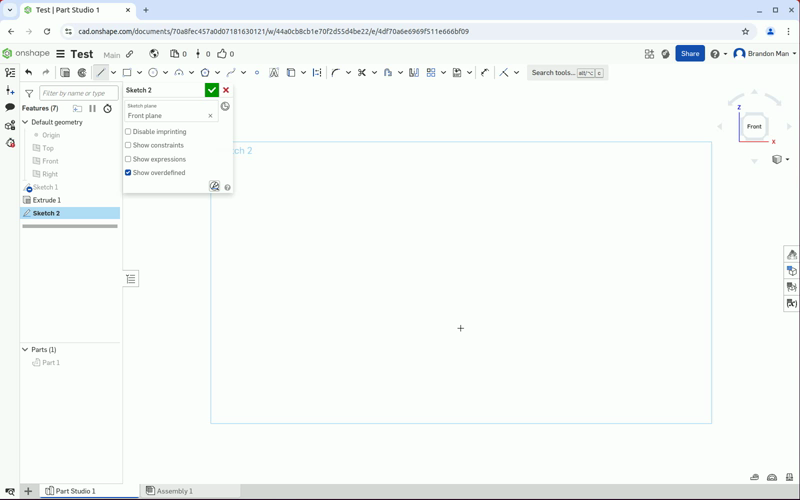
click(460, 327)
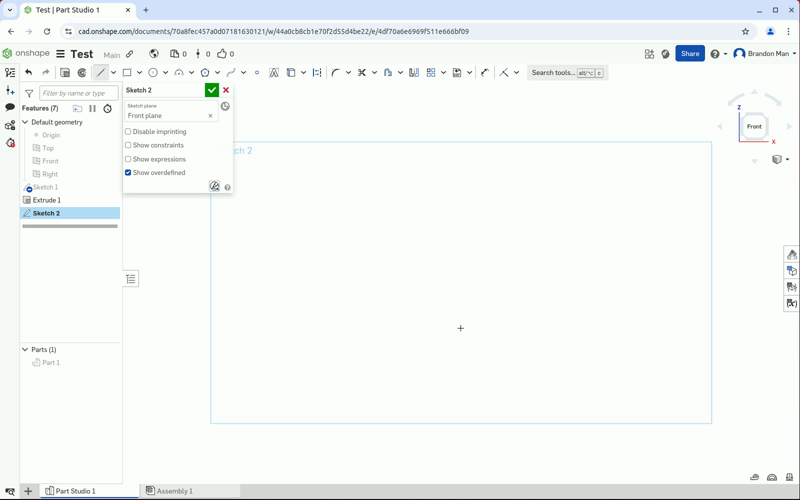
key_up(shift)
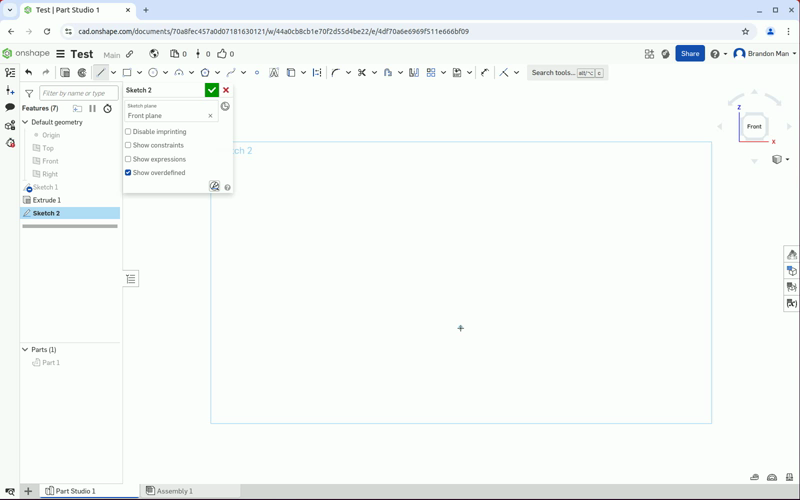
key_down(shift)
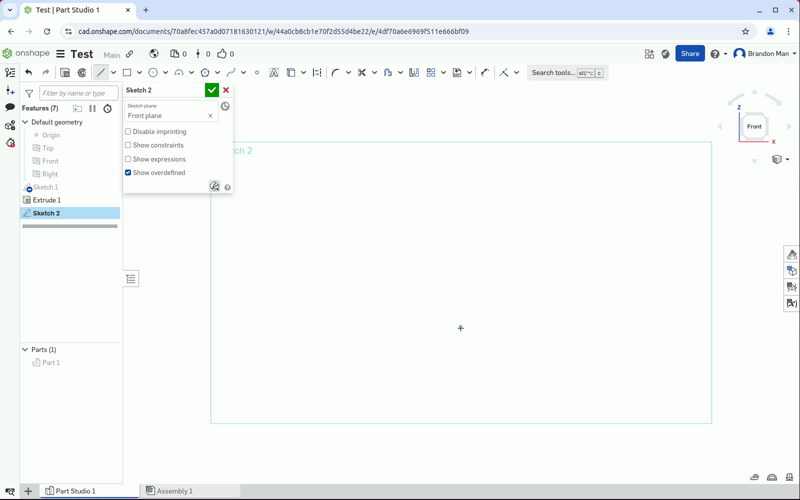
mouse_move(528, 327)
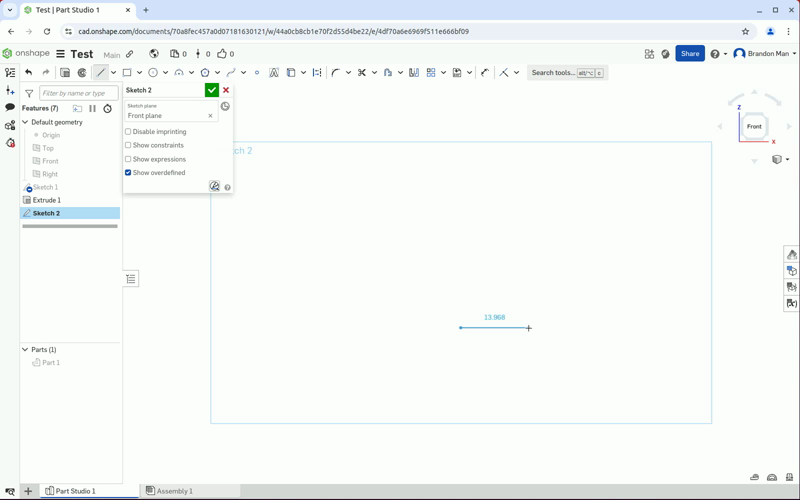
click(528, 327)
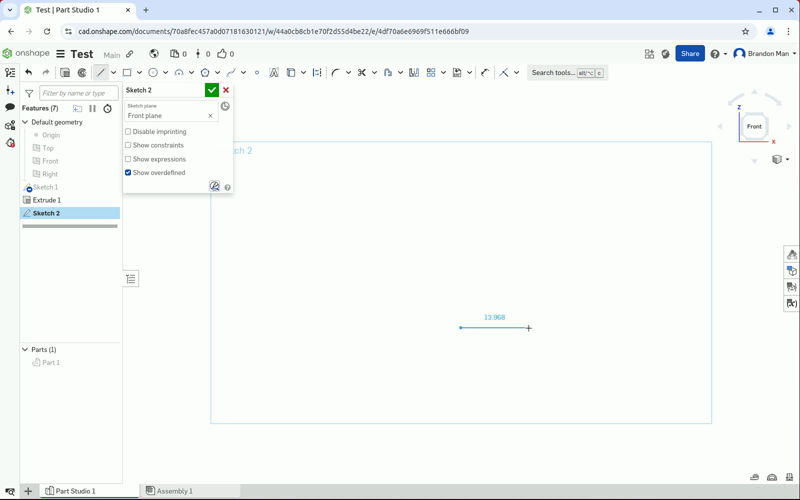
key_up(shift)
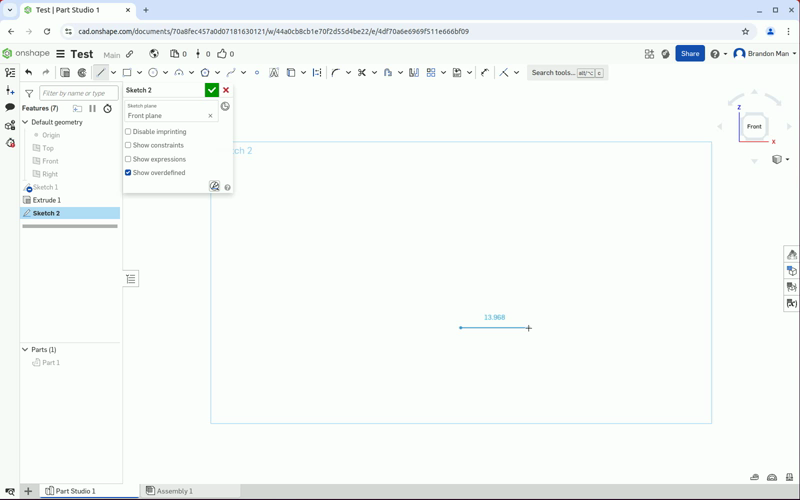
key_down(shift)
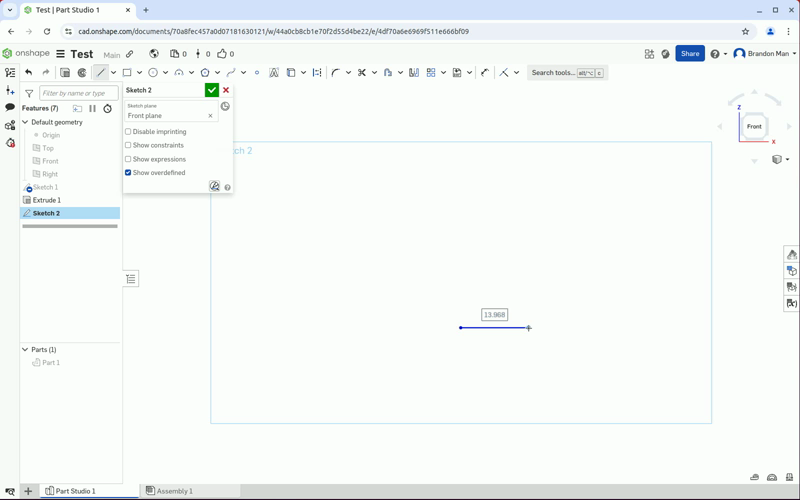
mouse_move(558, 327)
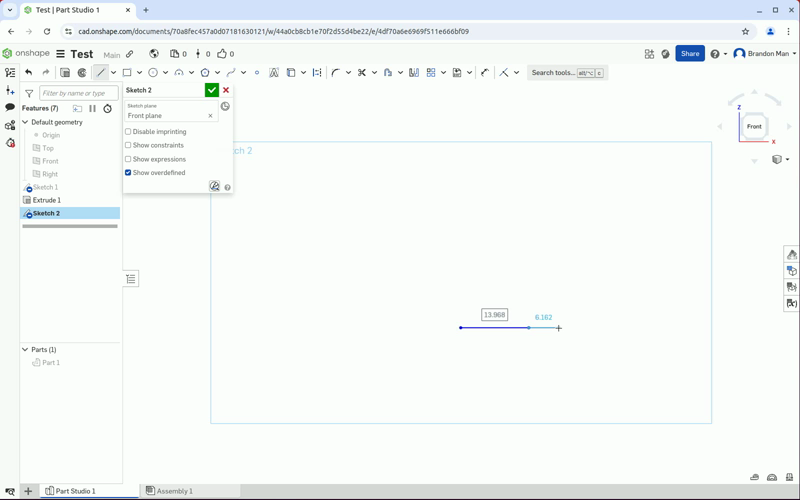
mouse_move(547, 304)
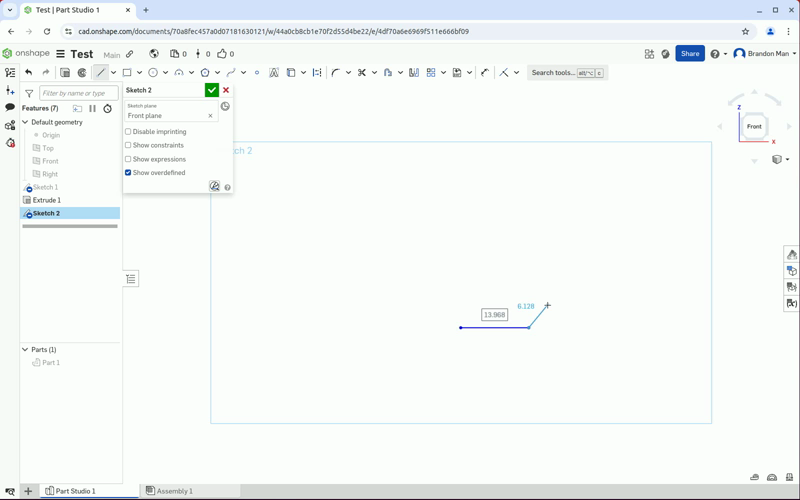
click(547, 304)
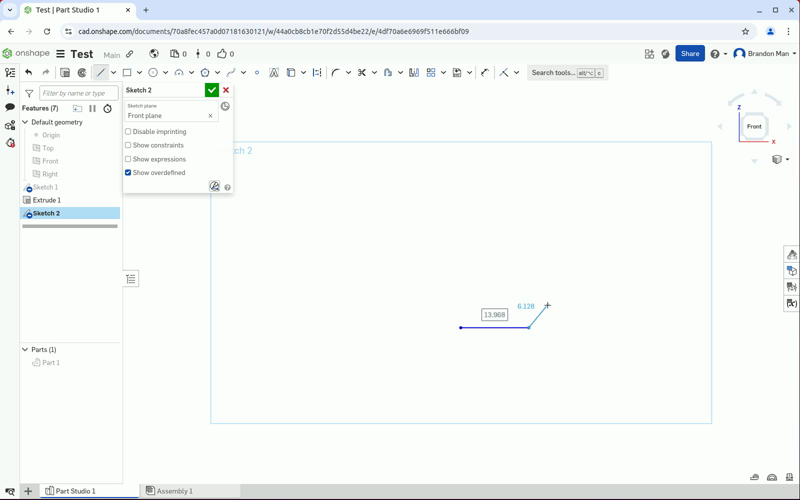
key_up(shift)
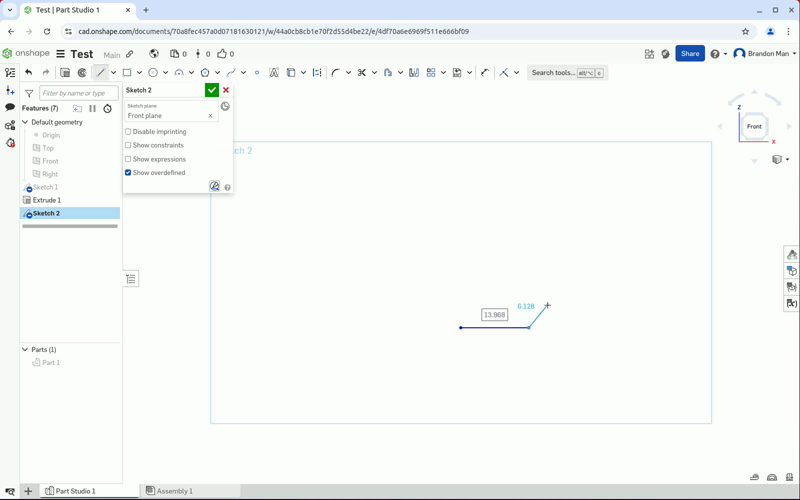
key_down(shift)
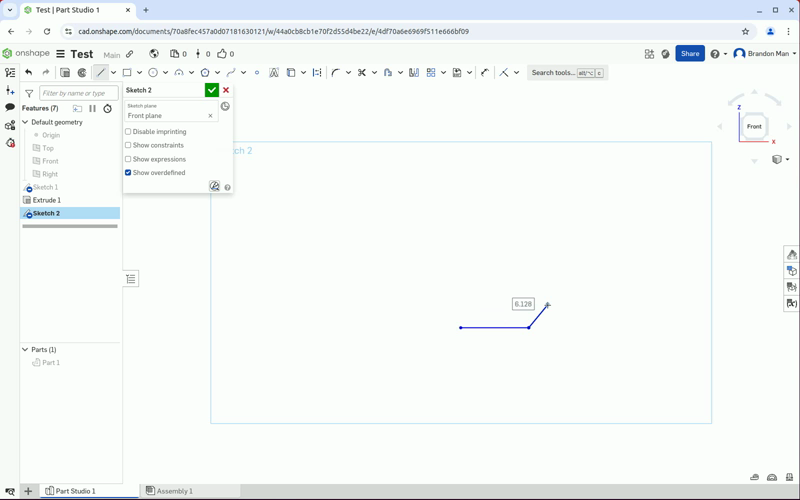
mouse_move(577, 304)
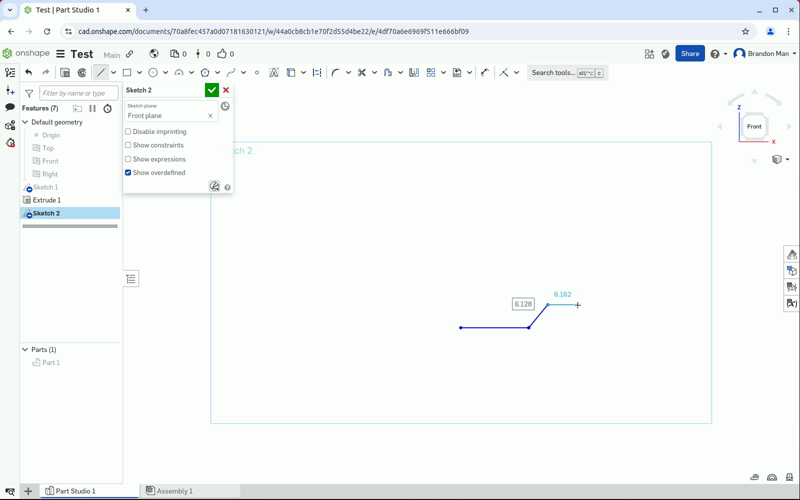
mouse_move(547, 293)
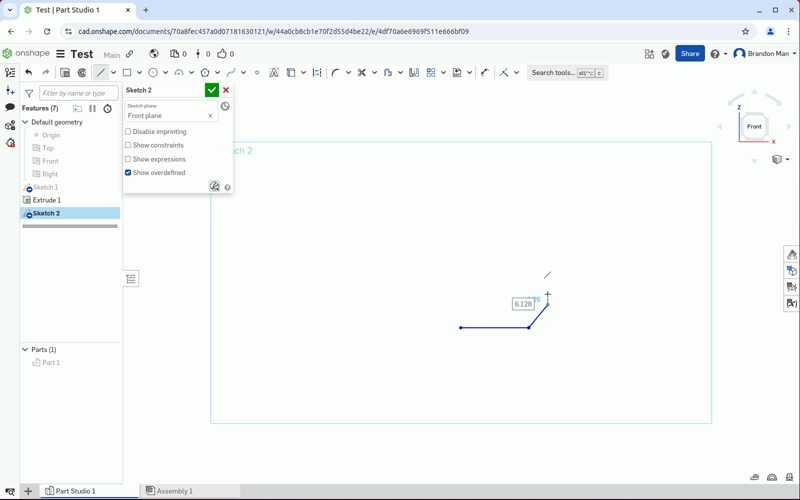
click(547, 293)
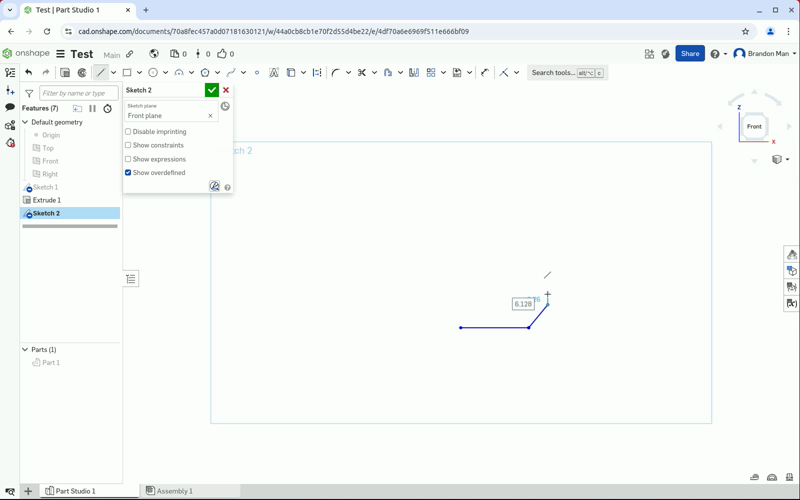
key_up(shift)
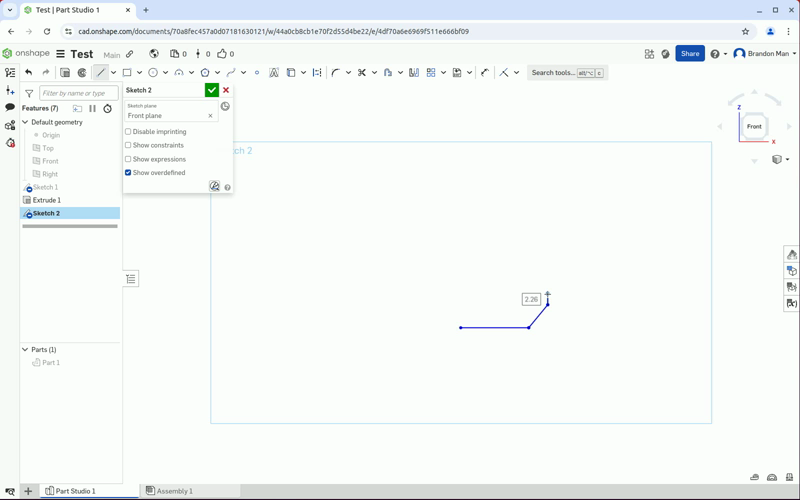
key_down(shift)
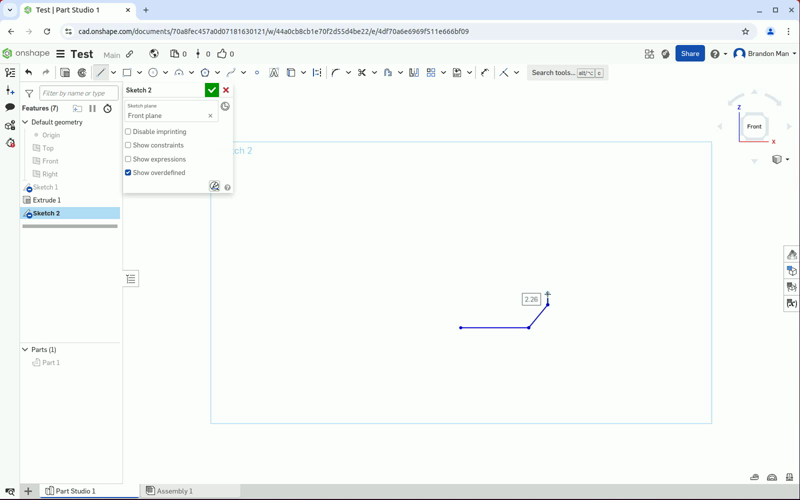
mouse_move(577, 293)
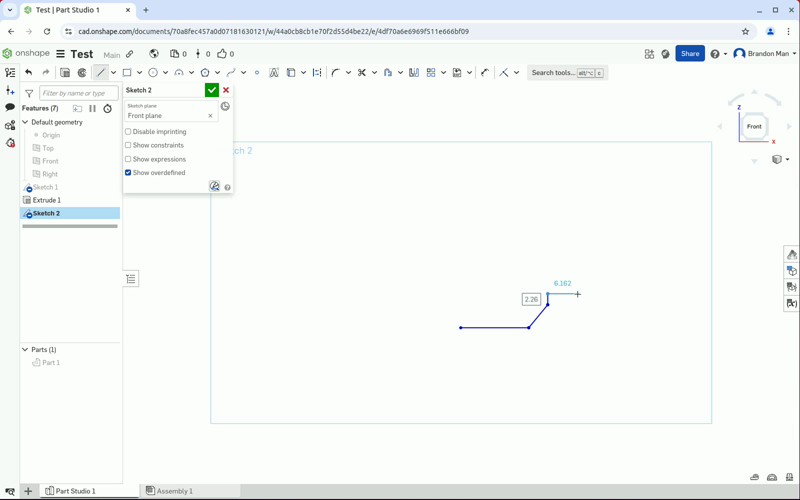
mouse_move(504, 293)
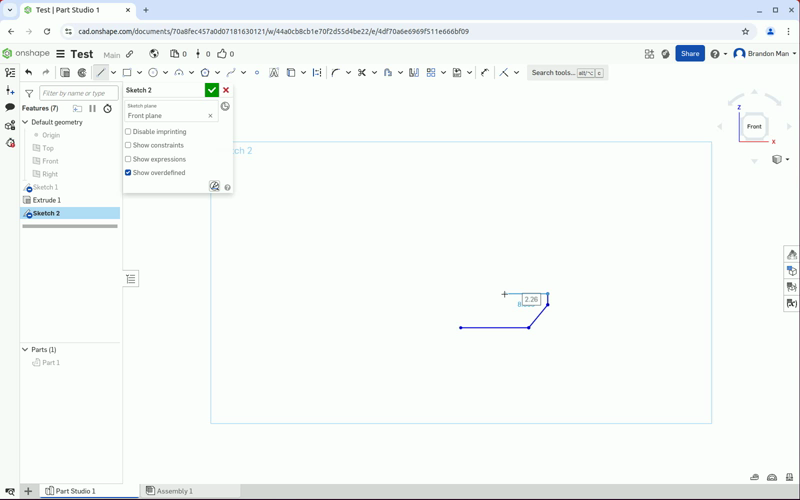
click(504, 293)
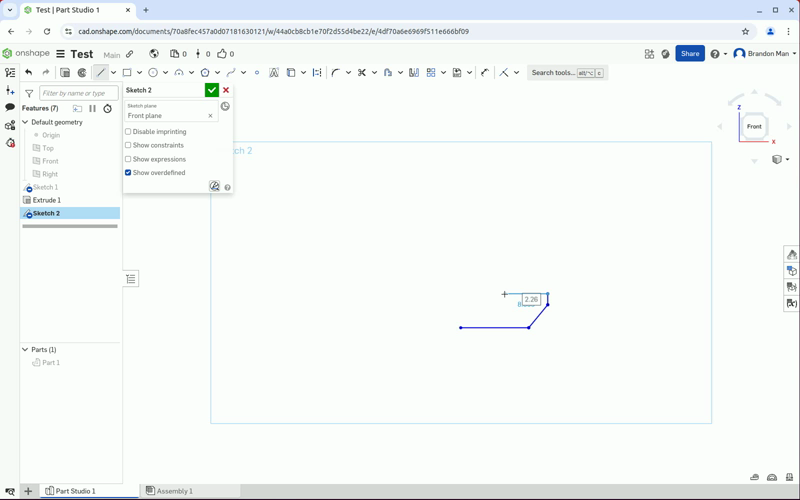
key_up(shift)
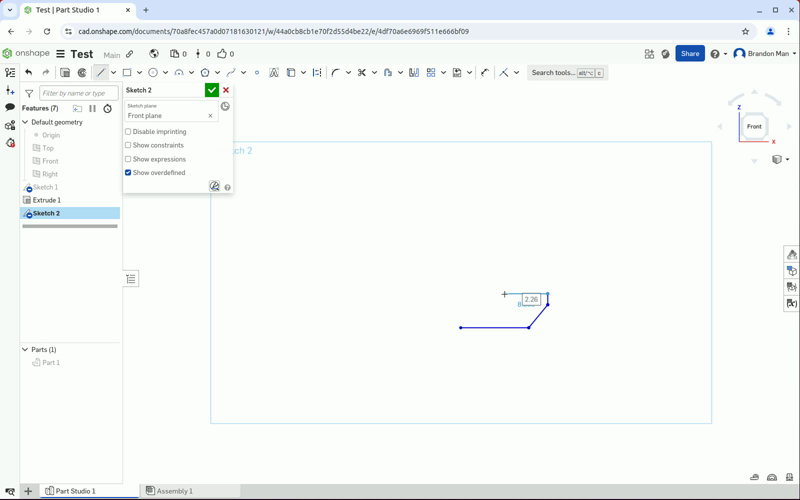
key(esc)
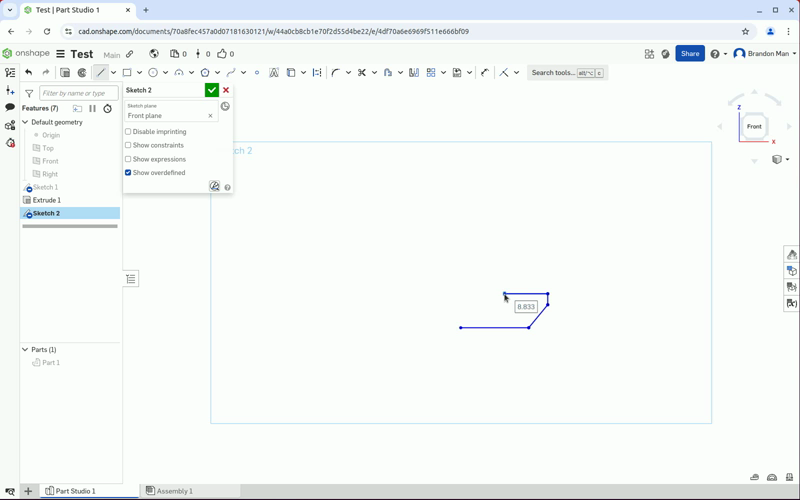
key(a)
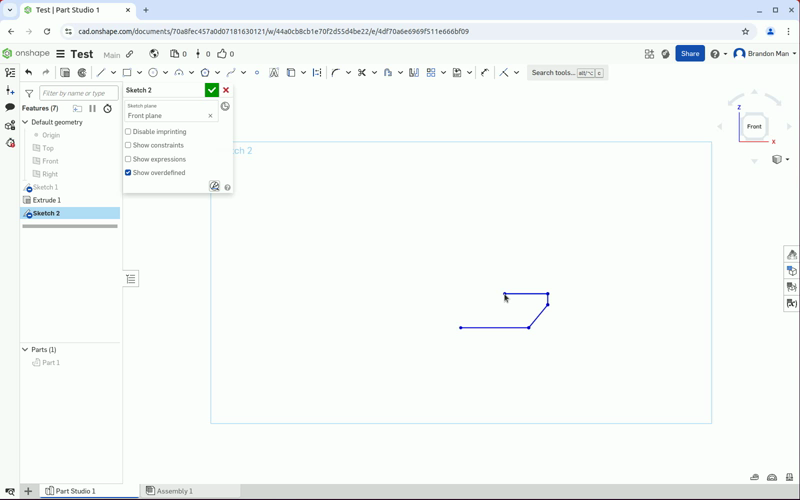
mouse_move(504, 293)
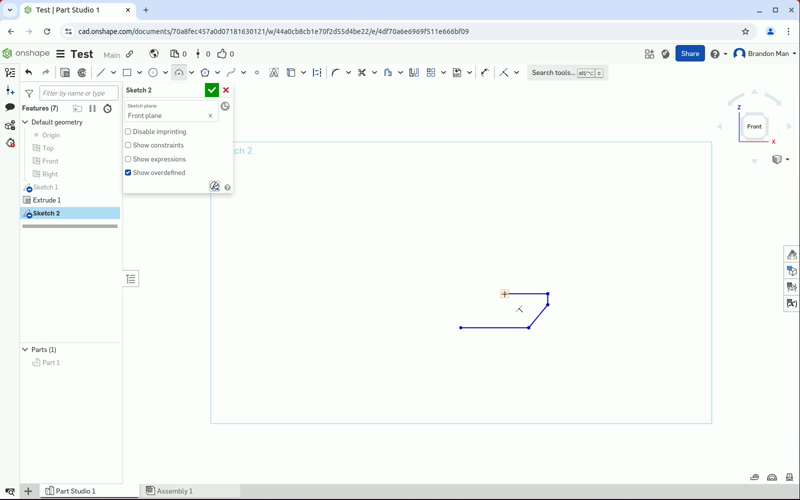
click(504, 293)
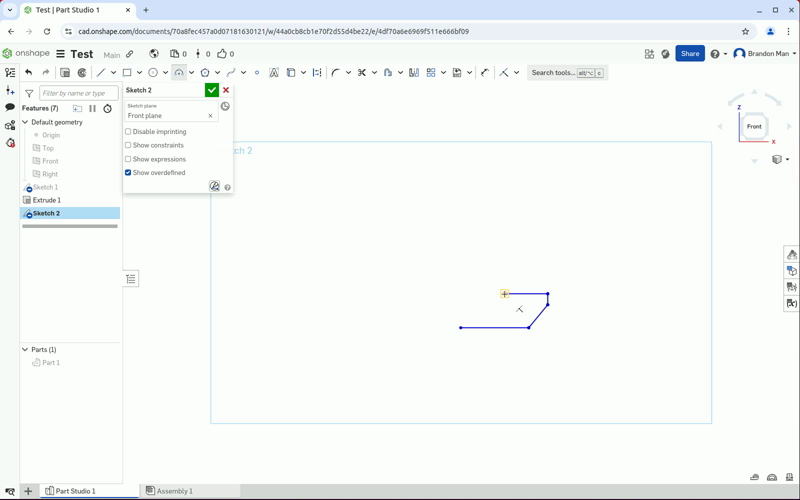
mouse_move(460, 327)
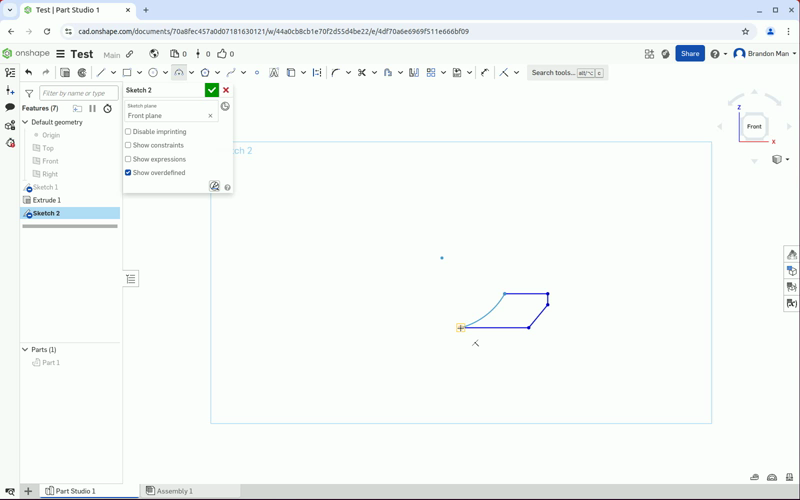
click(460, 327)
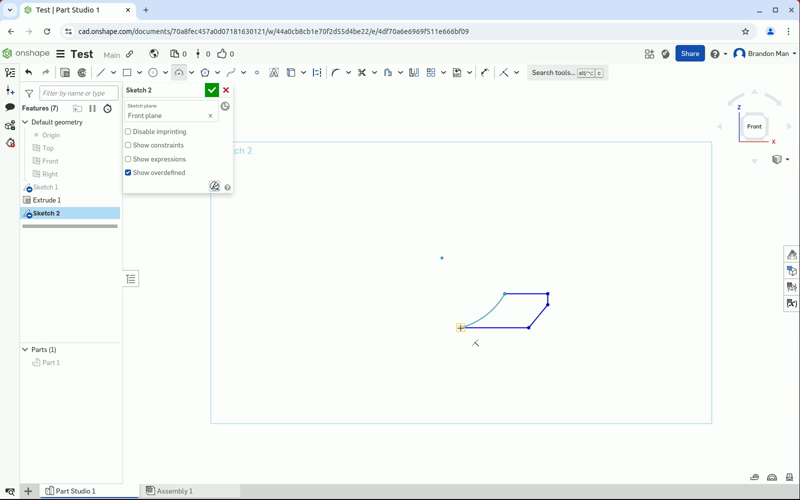
key_down(shift)
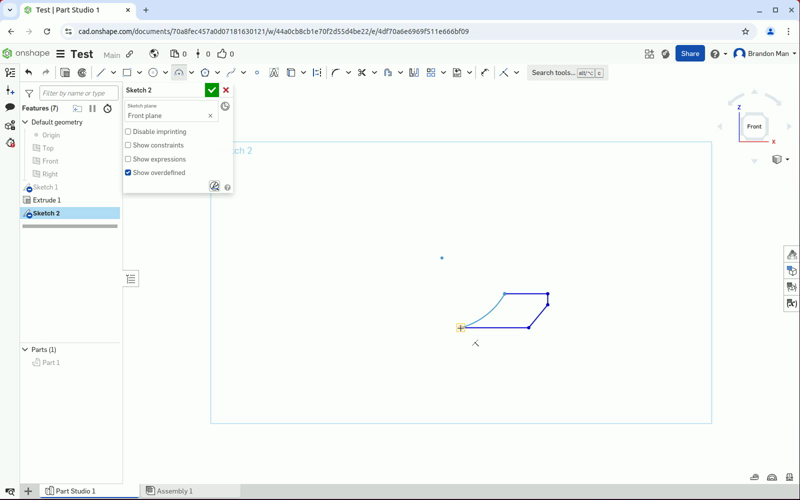
mouse_move(488, 318)
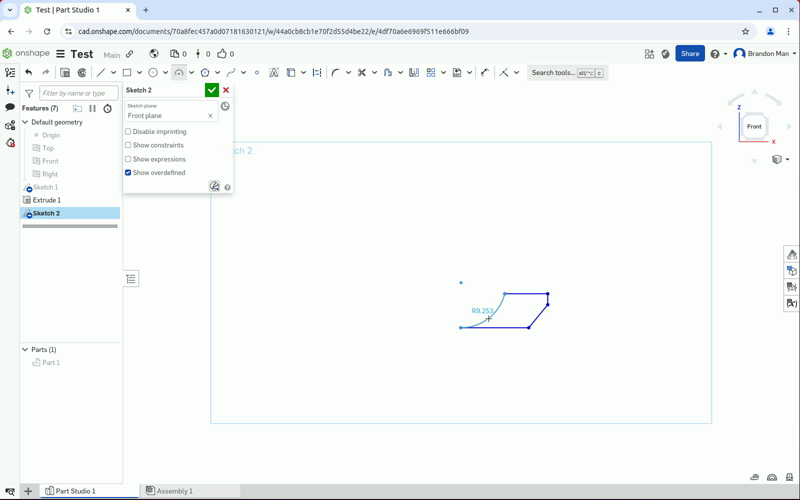
click(488, 318)
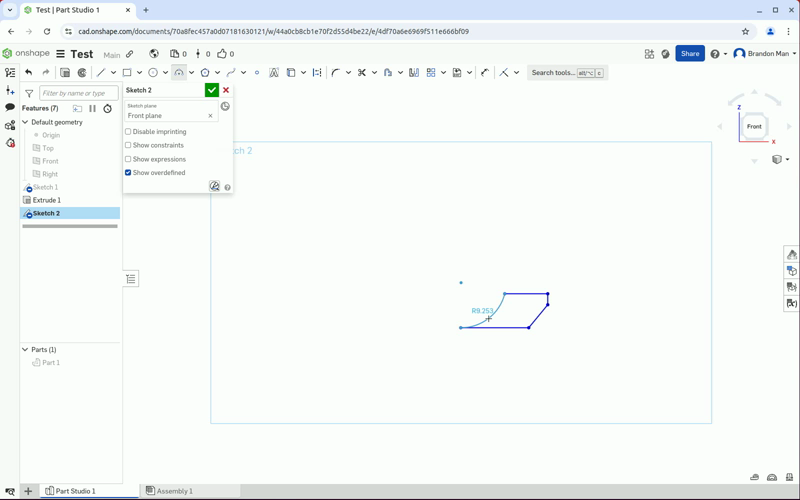
key_up(shift)
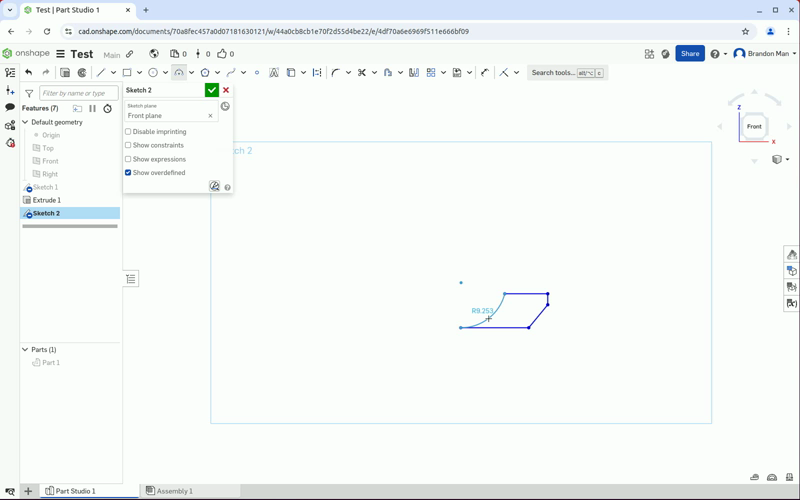
key(esc)
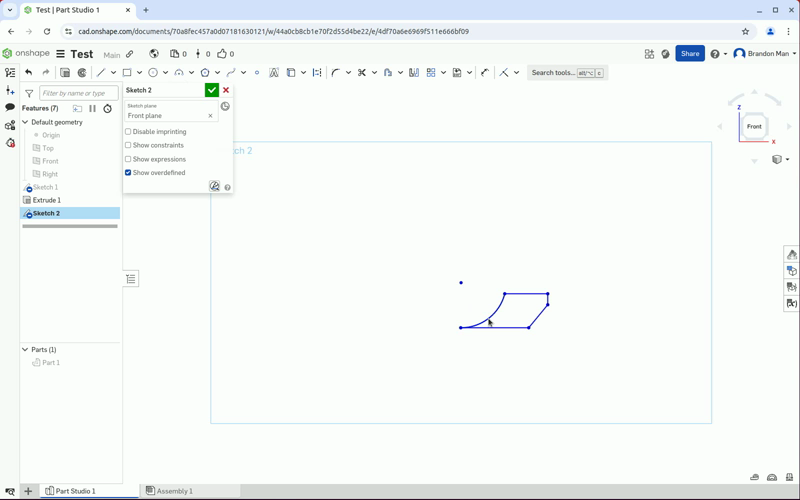
mouse_move(508, 317)
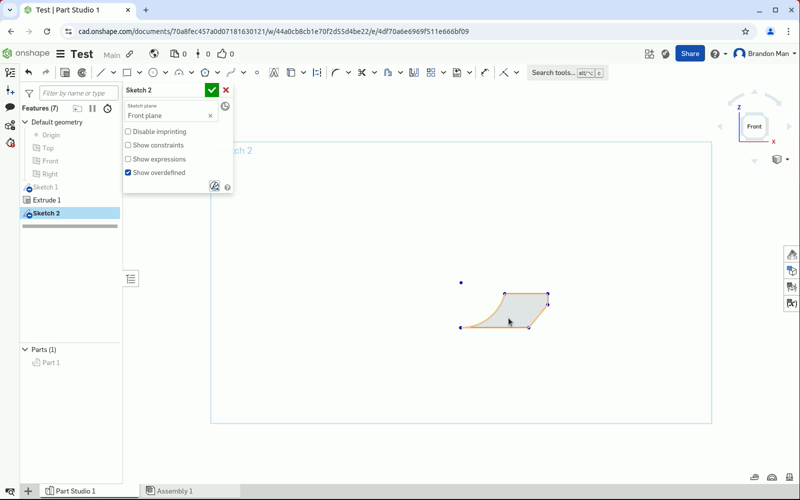
scroll(6)
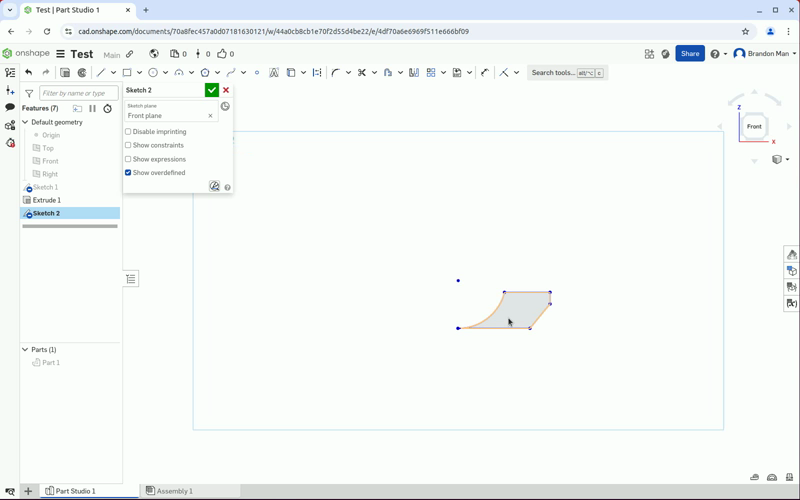
scroll(6)
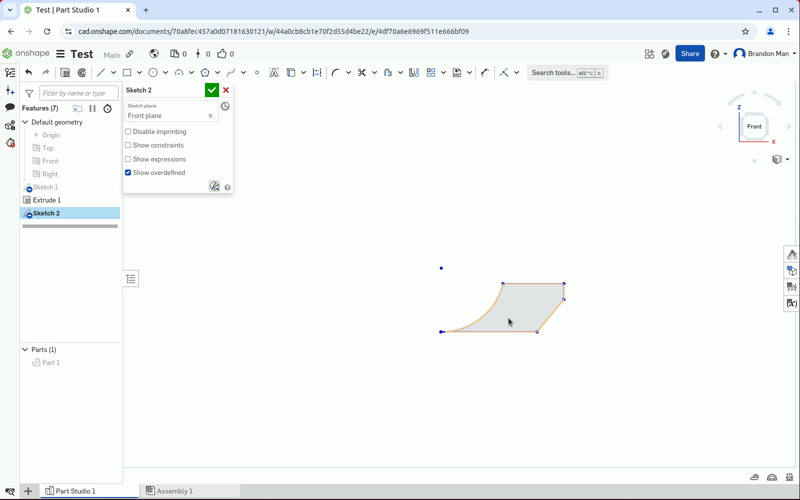
scroll(6)
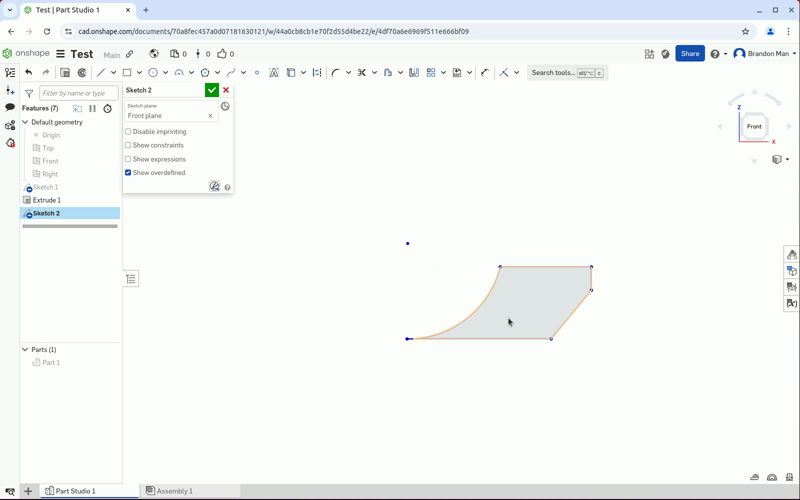
scroll(6)
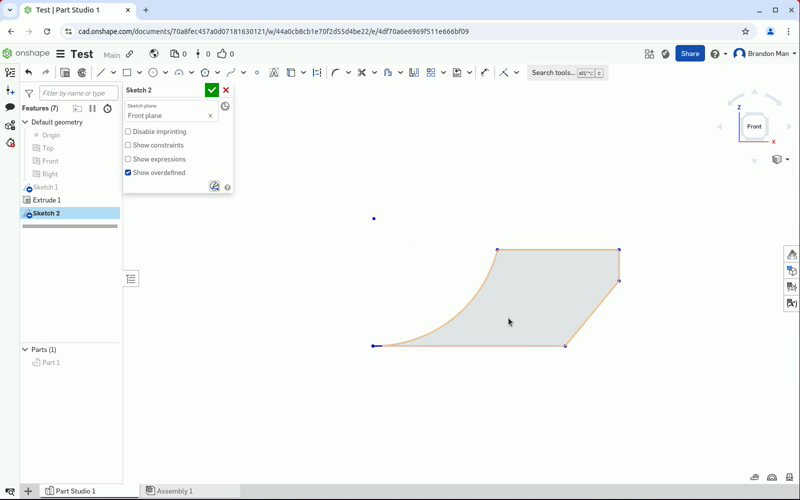
scroll(6)
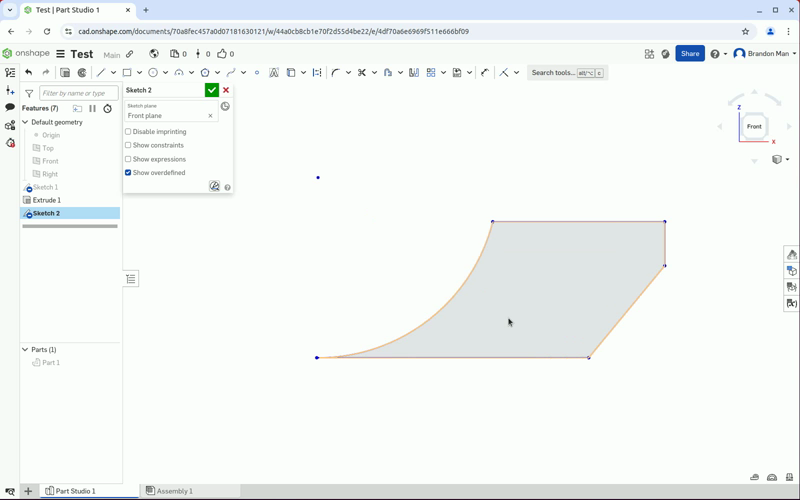
scroll(6)
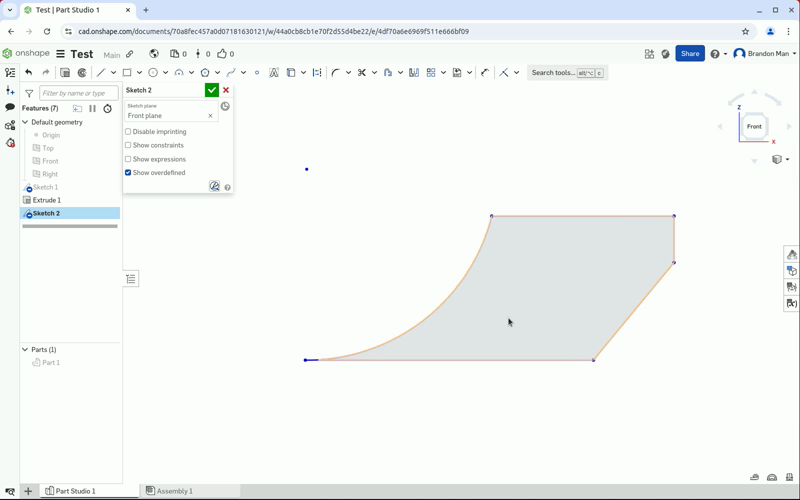
scroll(6)
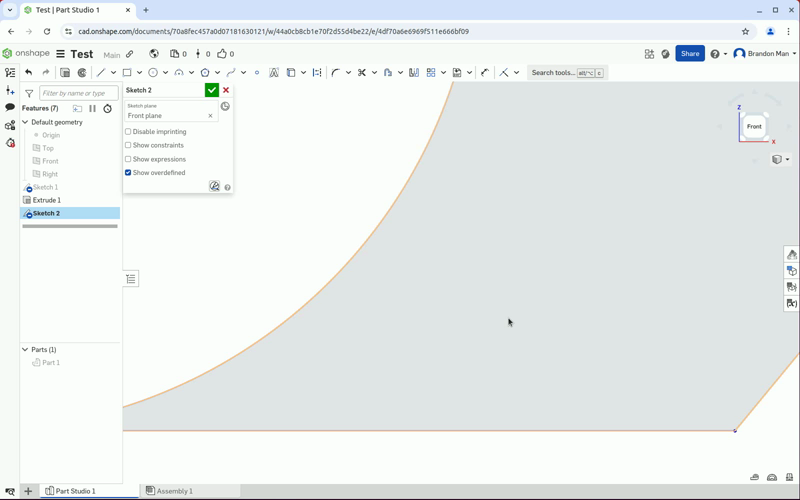
click(508, 317)
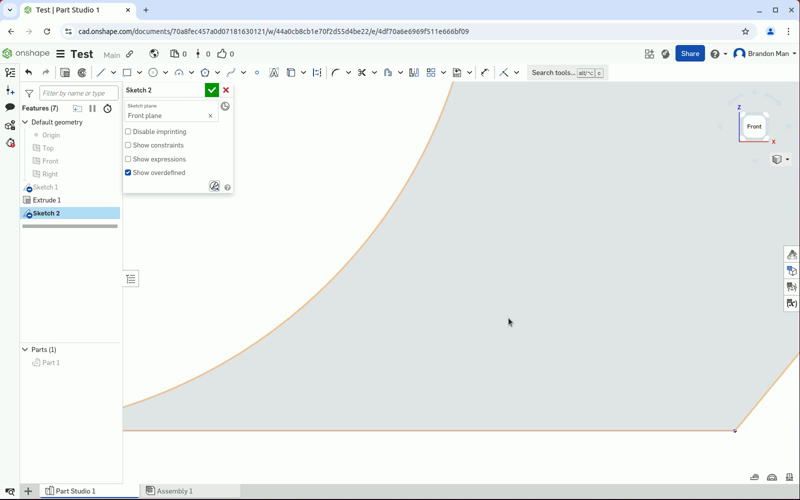
scroll(-6)
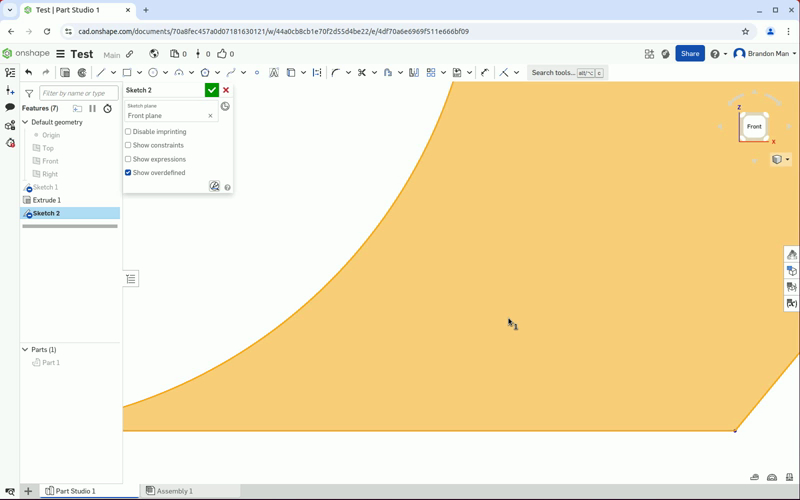
scroll(-6)
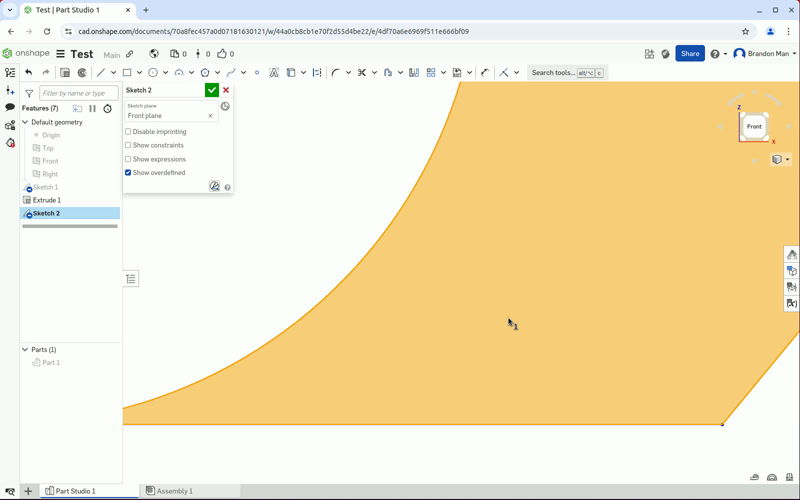
scroll(-6)
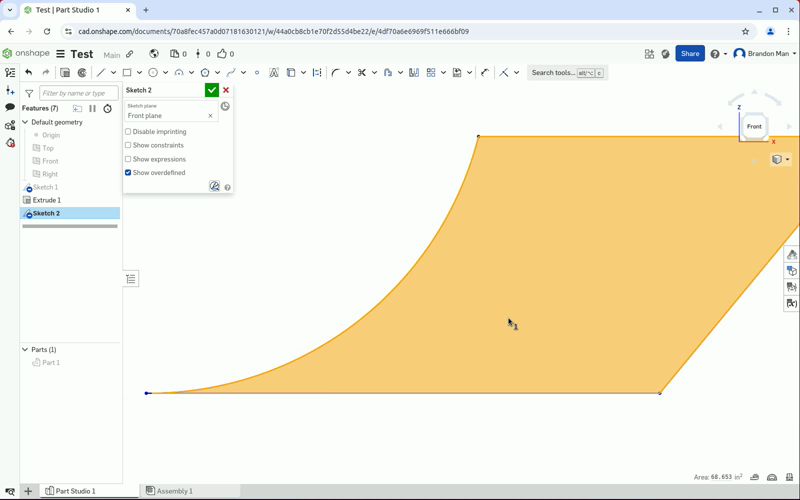
scroll(-6)
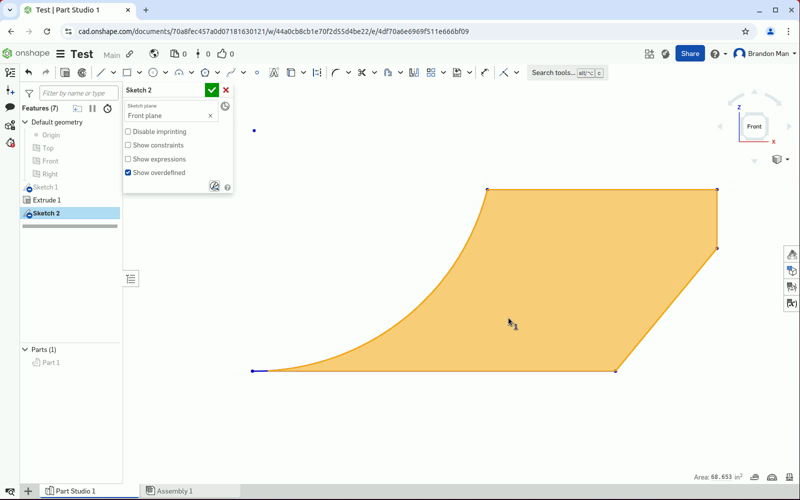
scroll(-6)
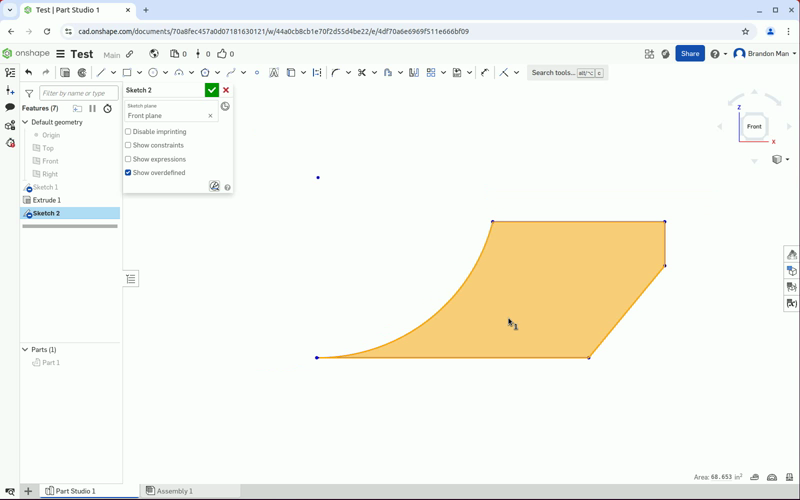
scroll(-6)
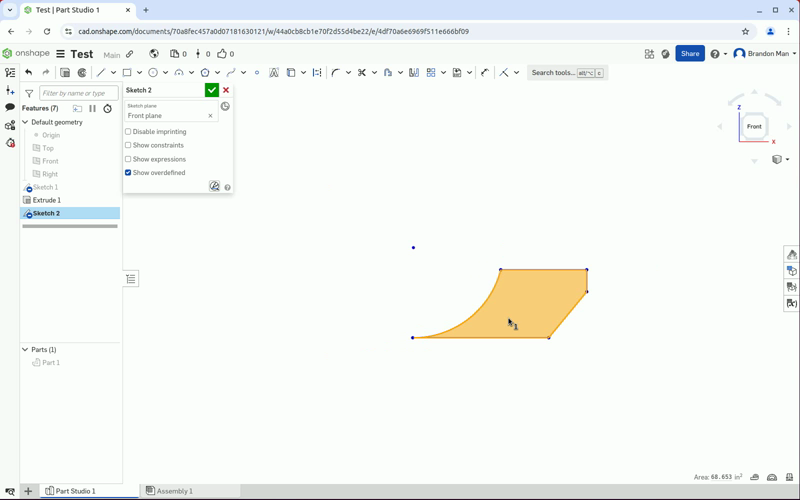
scroll(-6)
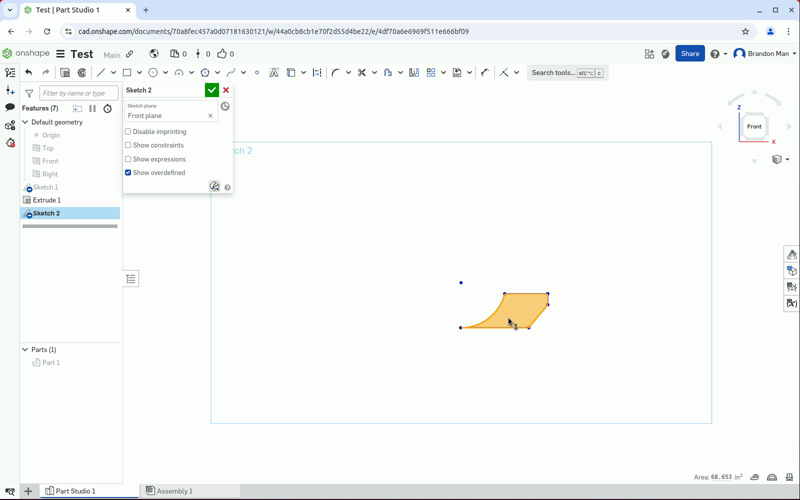
mouse_move(73, 352)
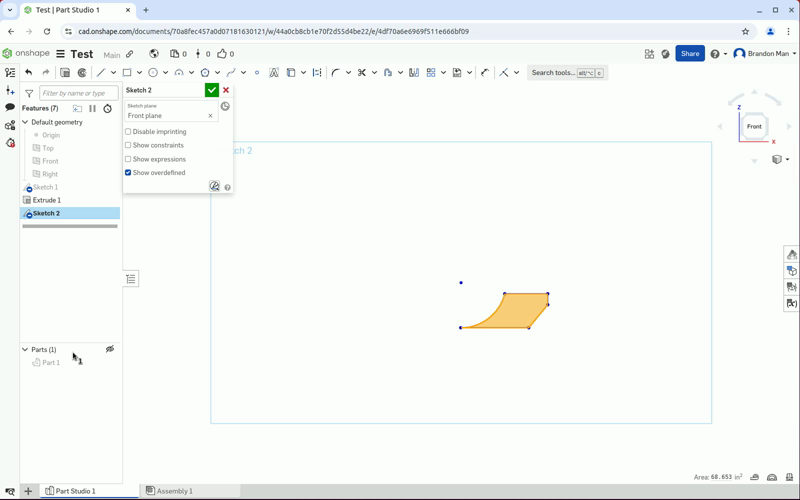
key(shift+y)
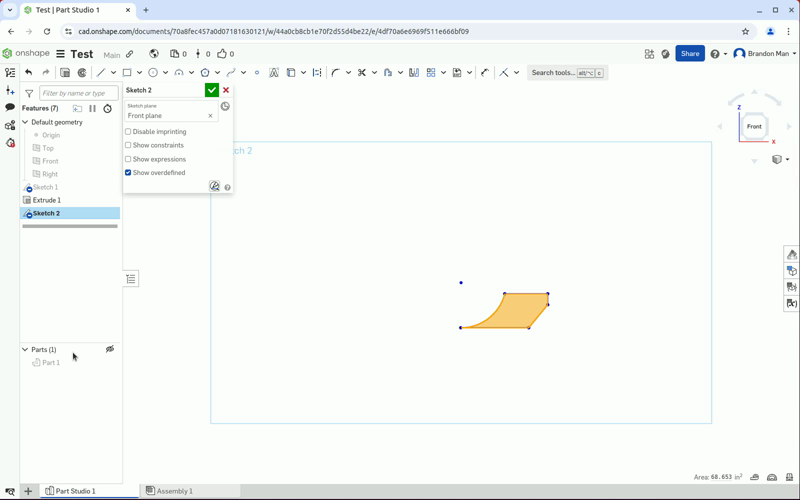
key(shift+e)
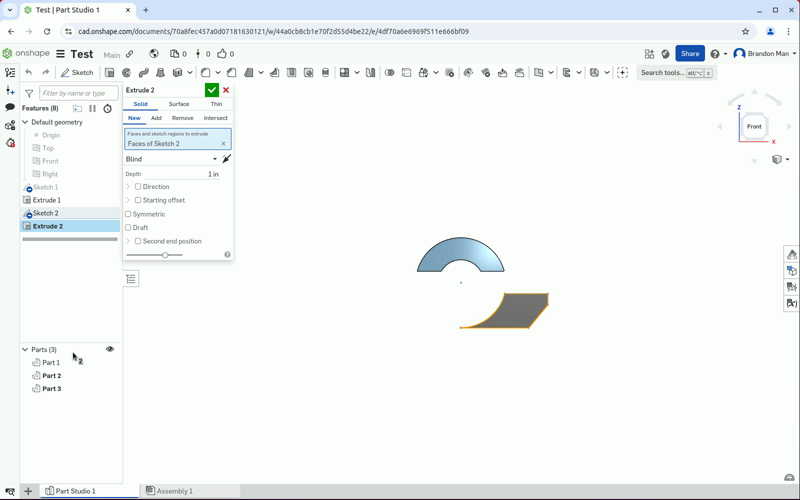
mouse_move(143, 106)
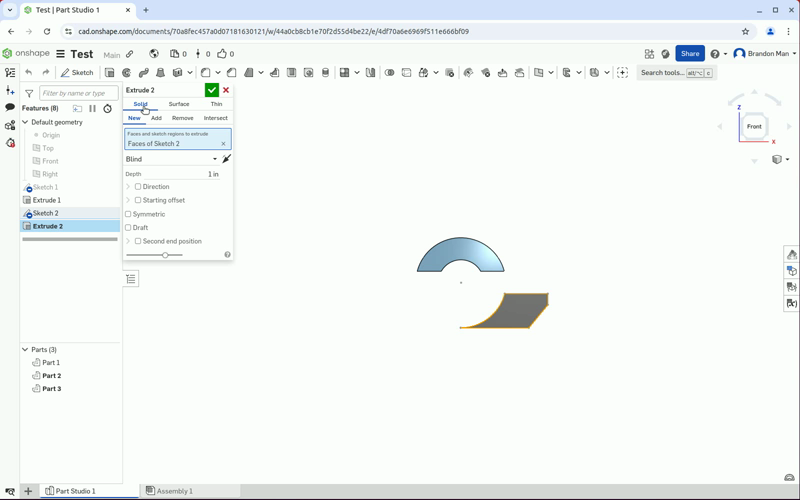
click(143, 106)
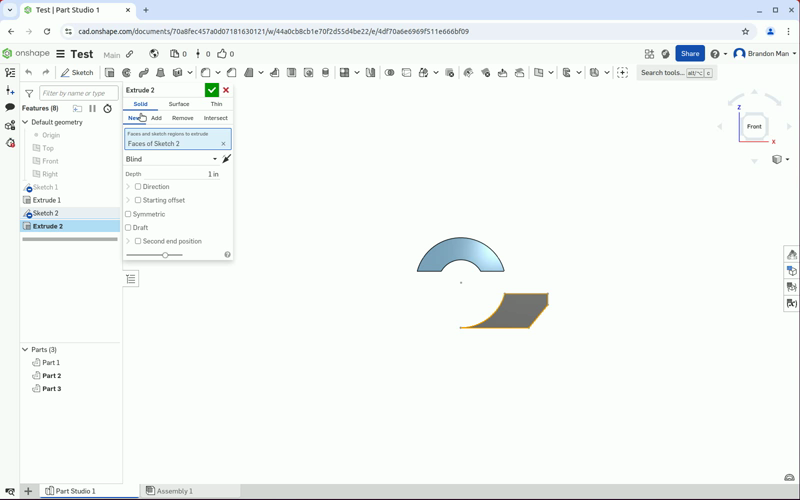
mouse_move(137, 120)
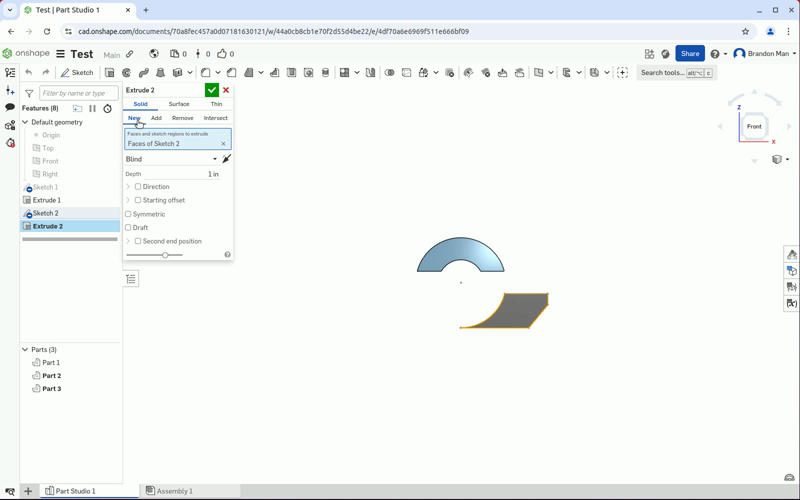
click(137, 120)
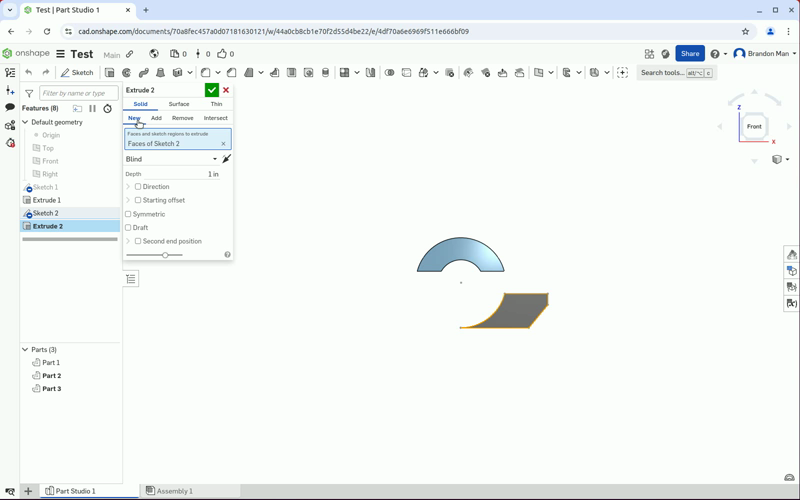
key(tab, 4)
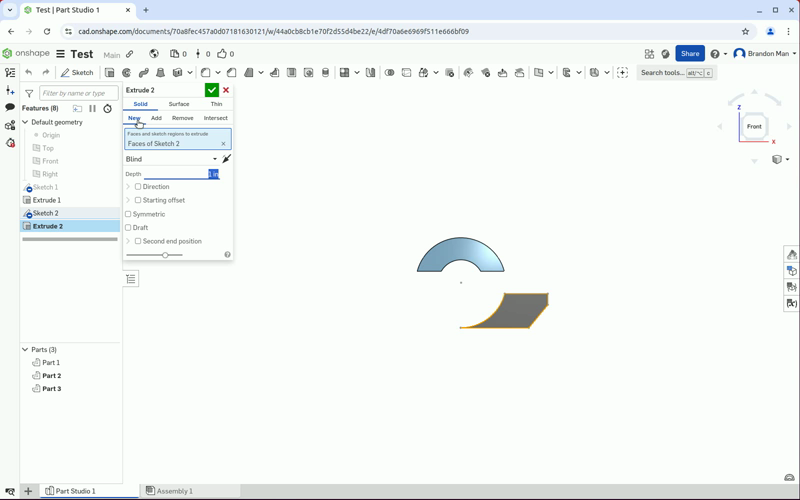
text(23.108)
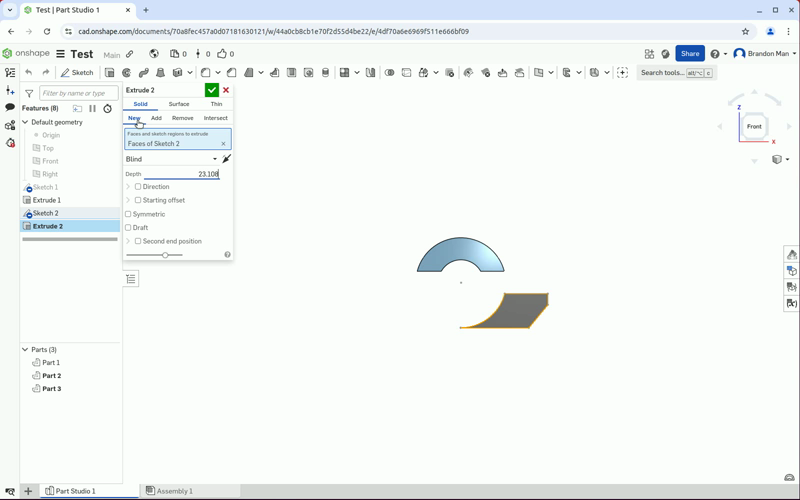
key(enter)
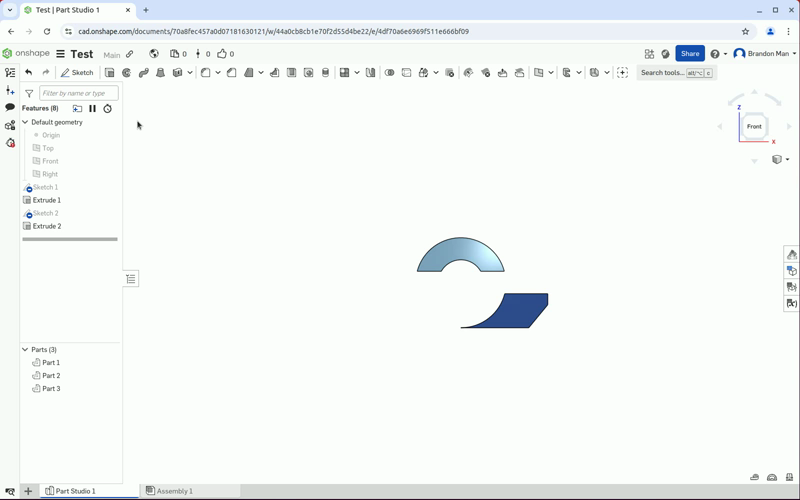
key(shift+h)
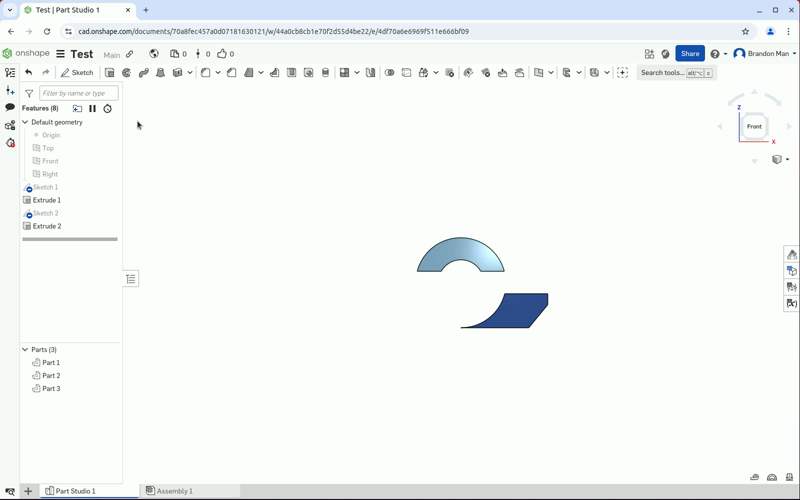
key(shift+h)
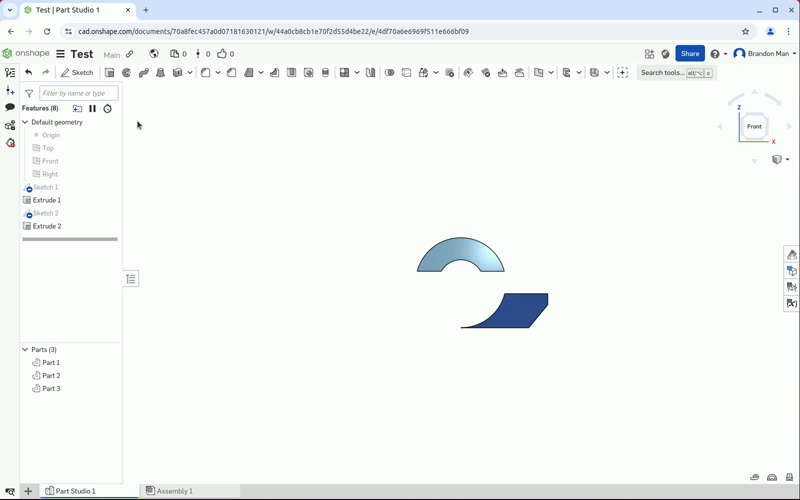
mouse_move(73, 189)
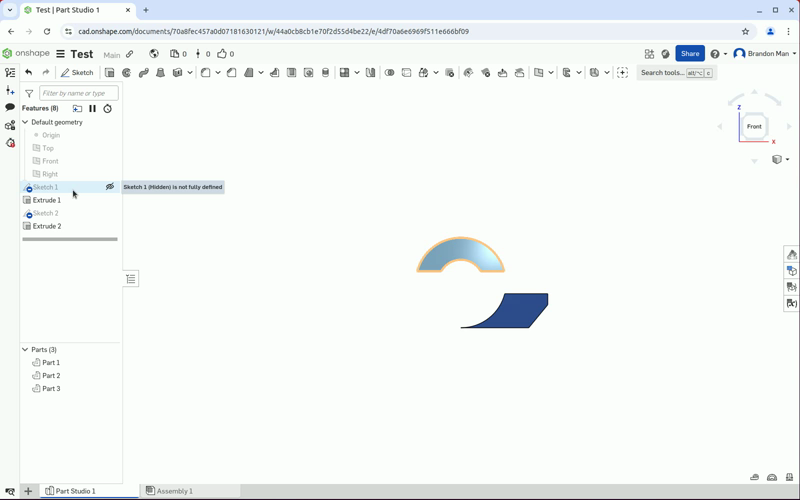
click(73, 189)
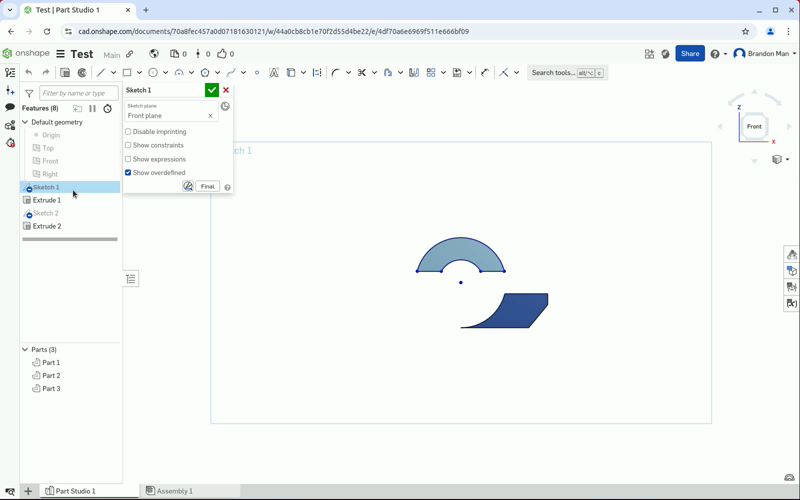
mouse_move(229, 92)
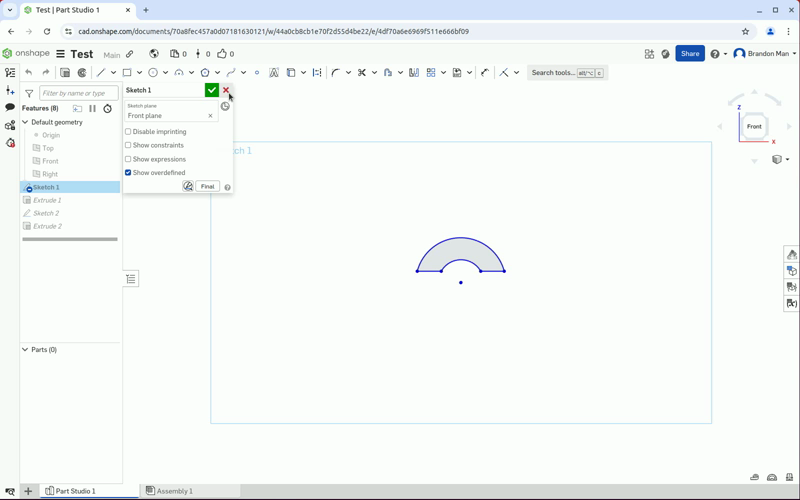
click(229, 92)
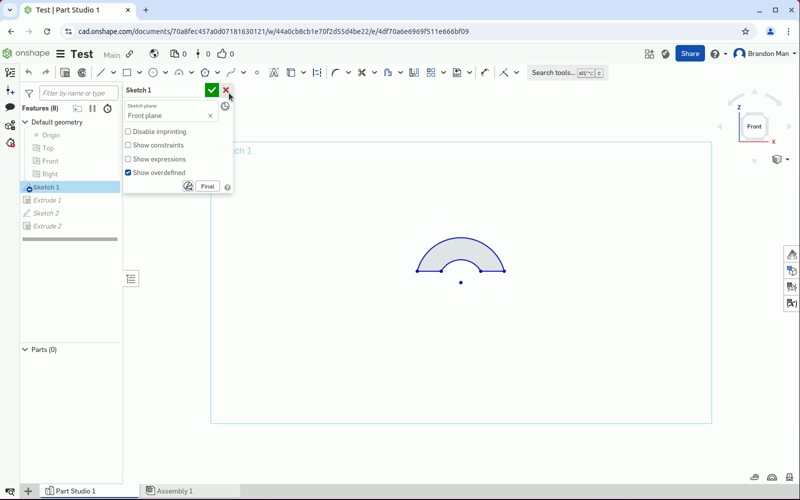
key(shift+s)
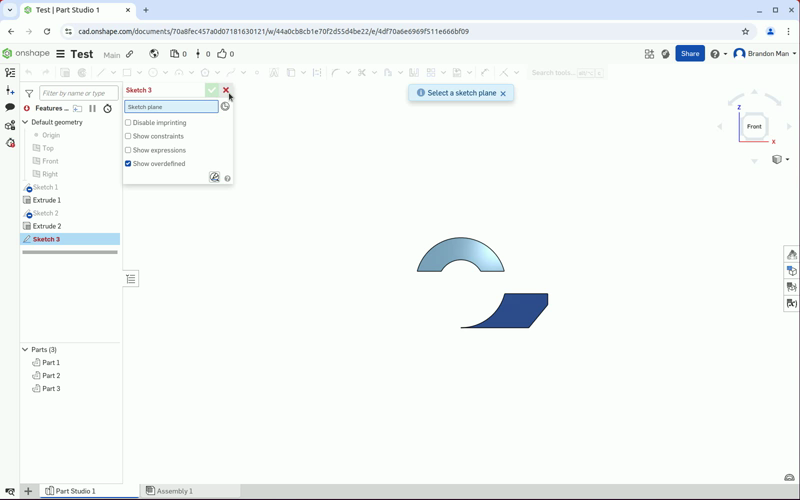
mouse_move(73, 163)
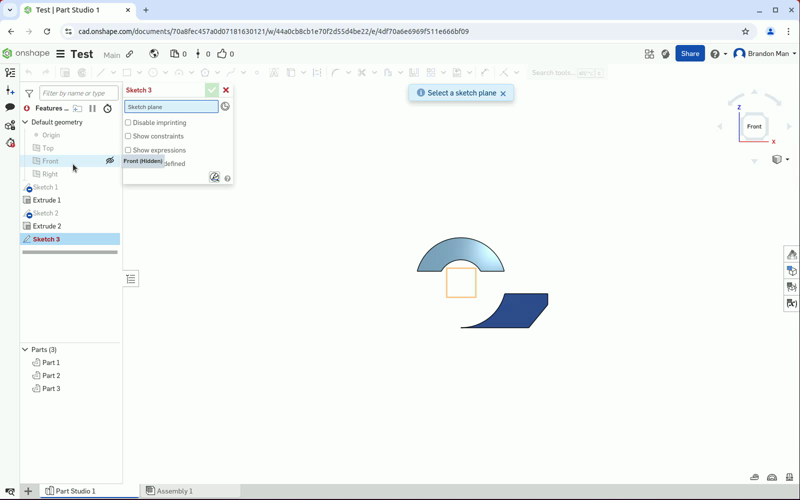
click(73, 163)
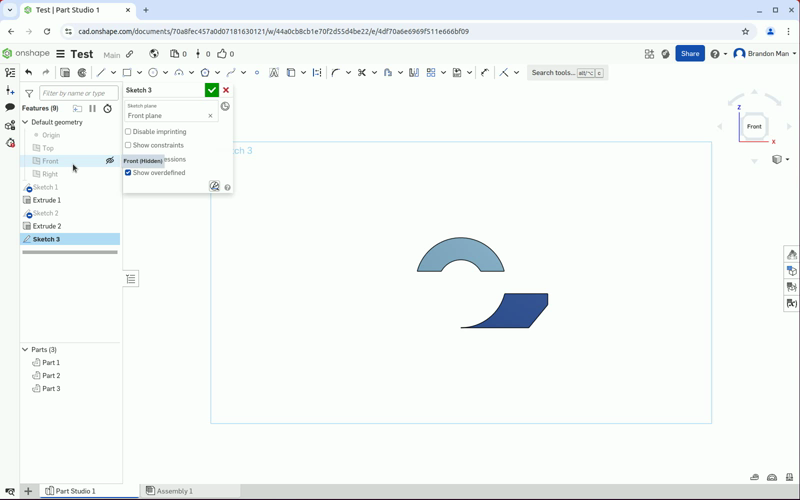
mouse_move(73, 352)
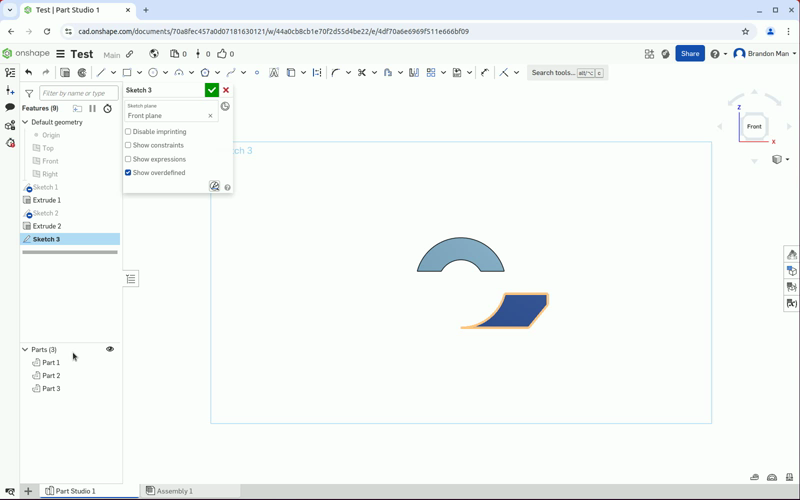
key(y)
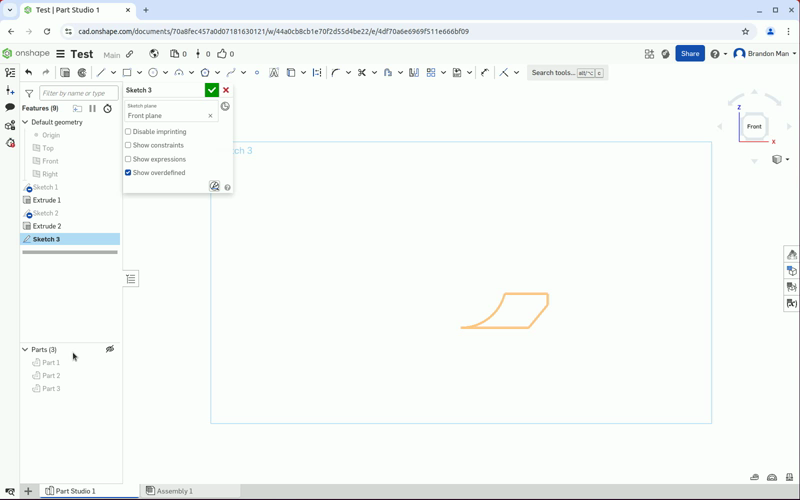
key(a)
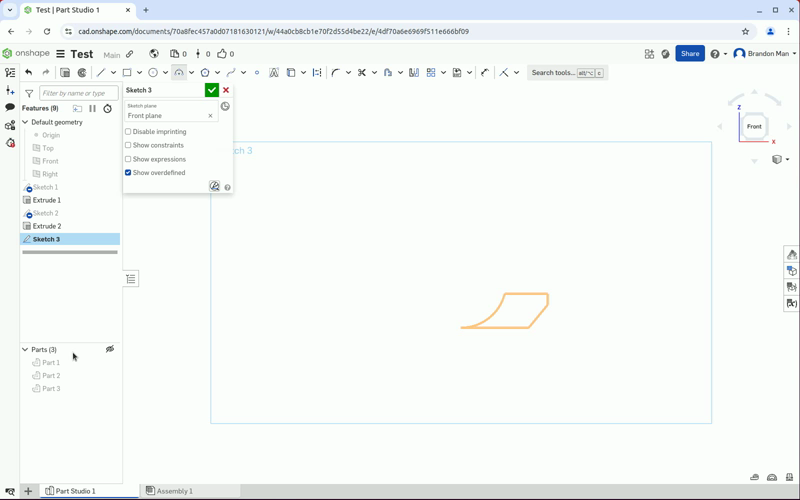
key_down(shift)
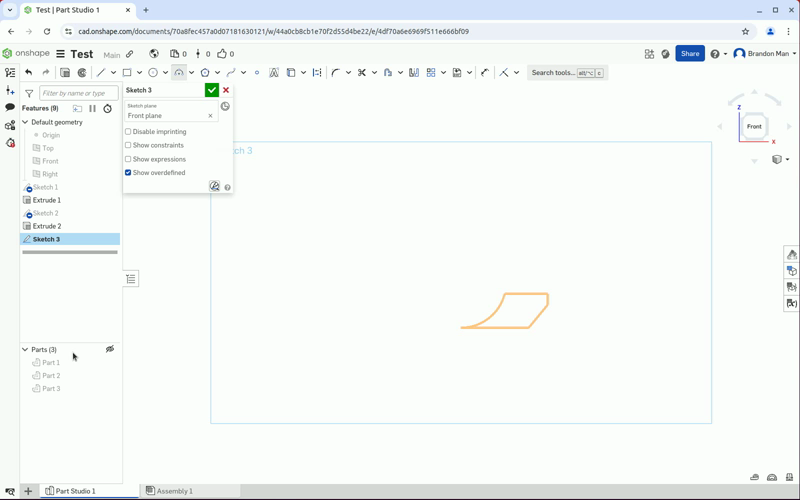
mouse_move(460, 238)
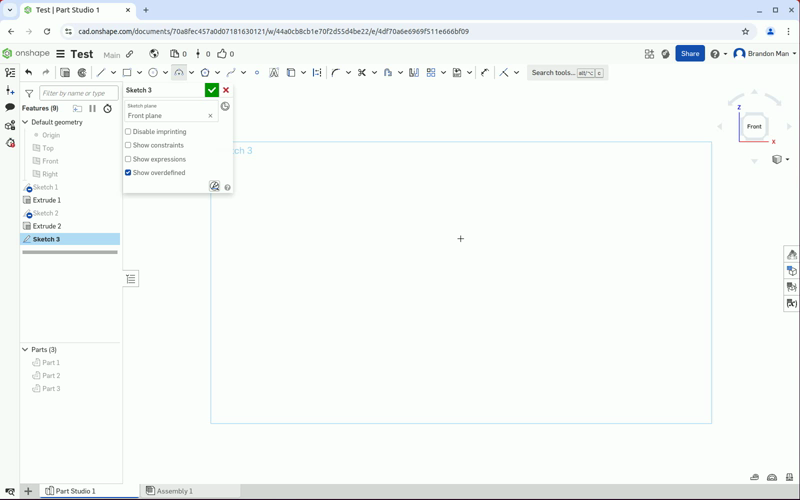
click(460, 238)
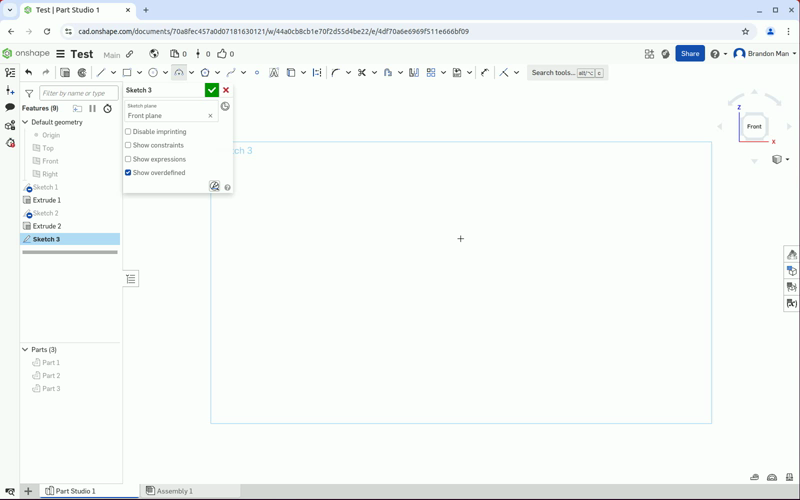
key_up(shift)
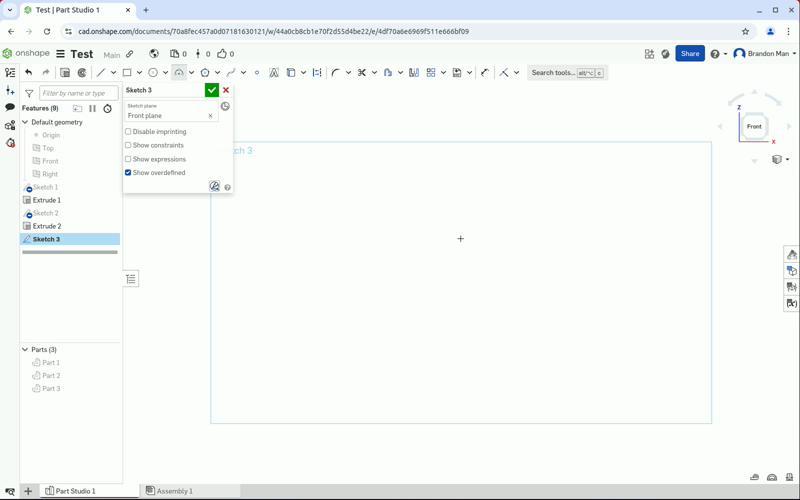
key_down(shift)
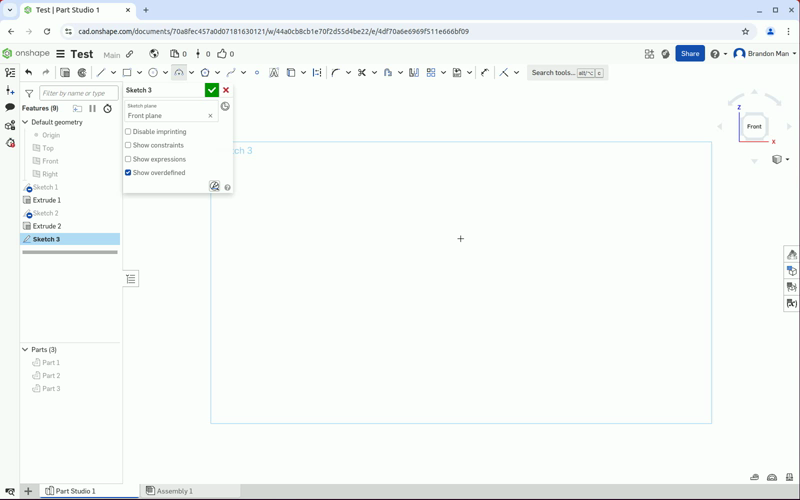
mouse_move(504, 272)
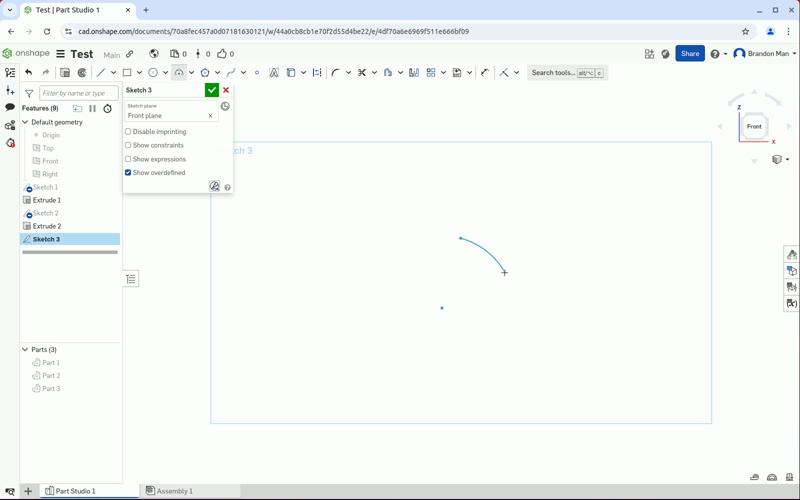
click(504, 272)
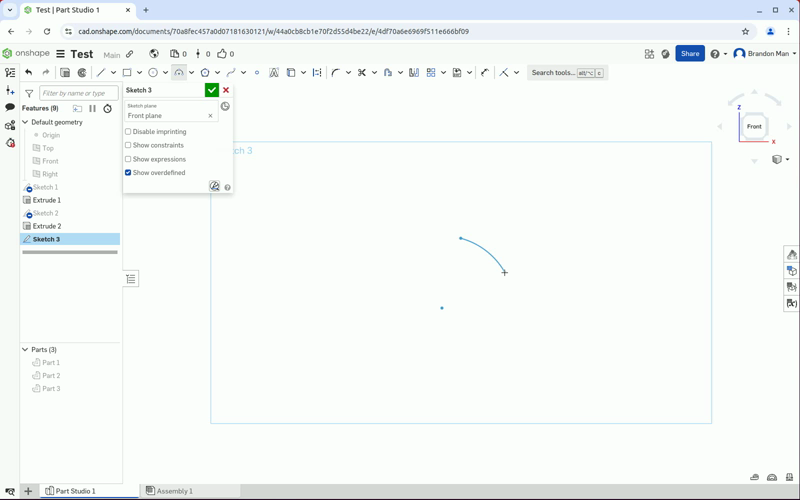
mouse_move(488, 247)
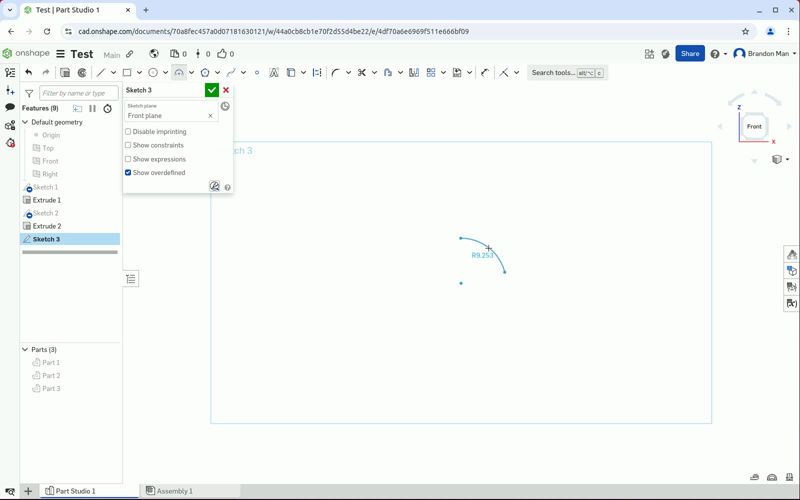
click(488, 247)
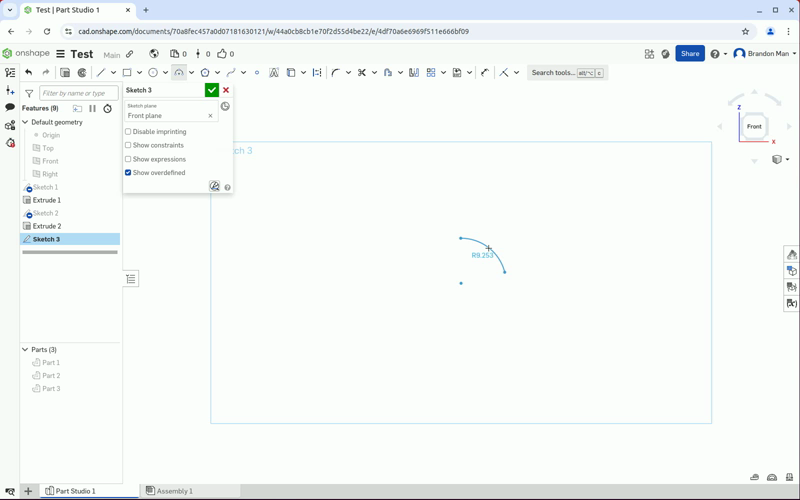
key_up(shift)
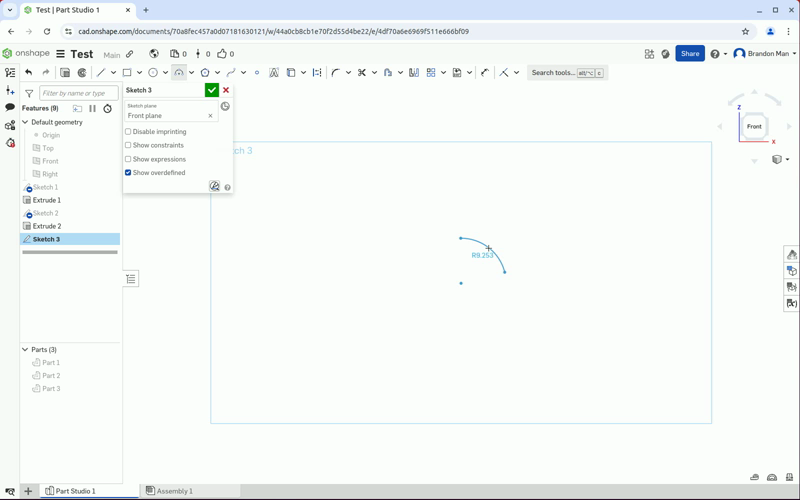
key(esc)
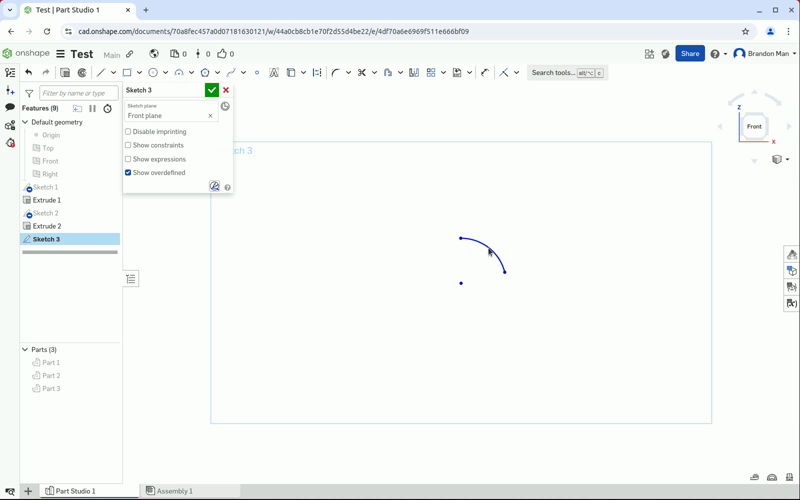
key(l)
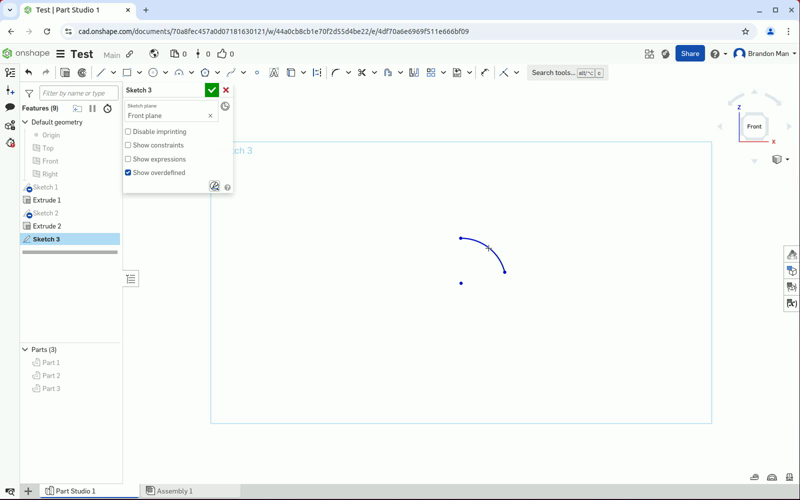
mouse_move(504, 272)
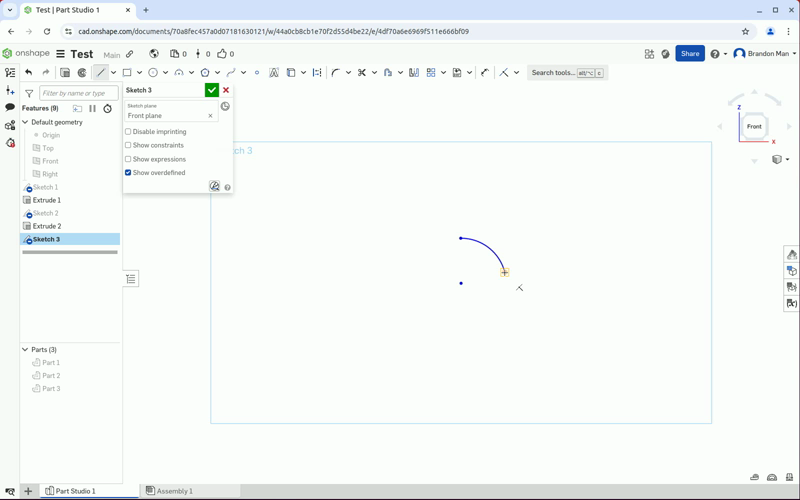
click(504, 272)
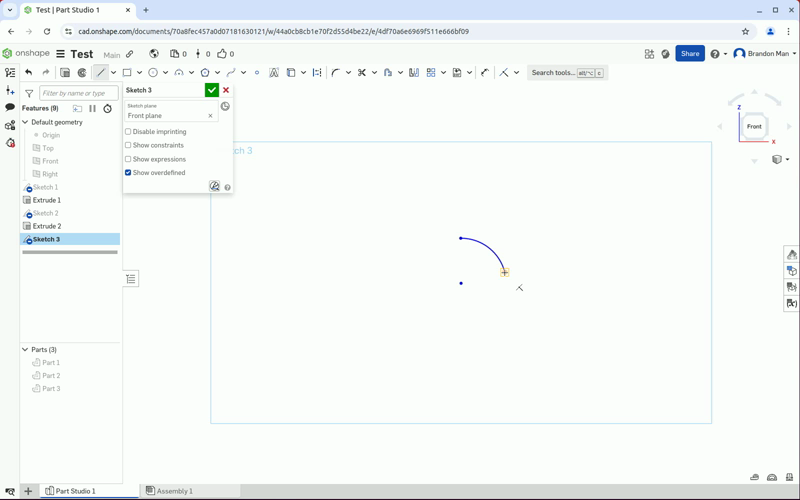
key_down(shift)
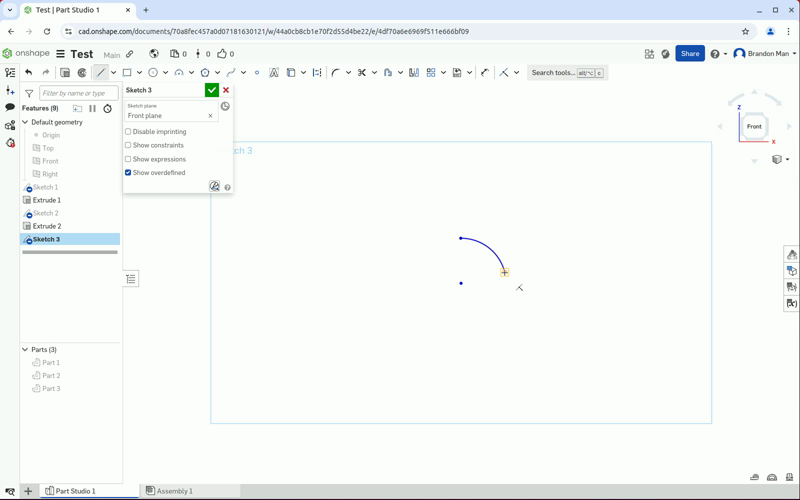
mouse_move(534, 272)
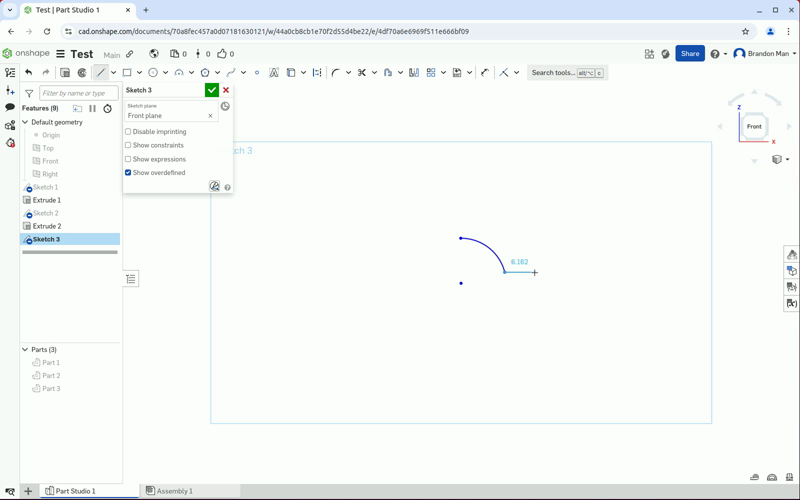
mouse_move(547, 272)
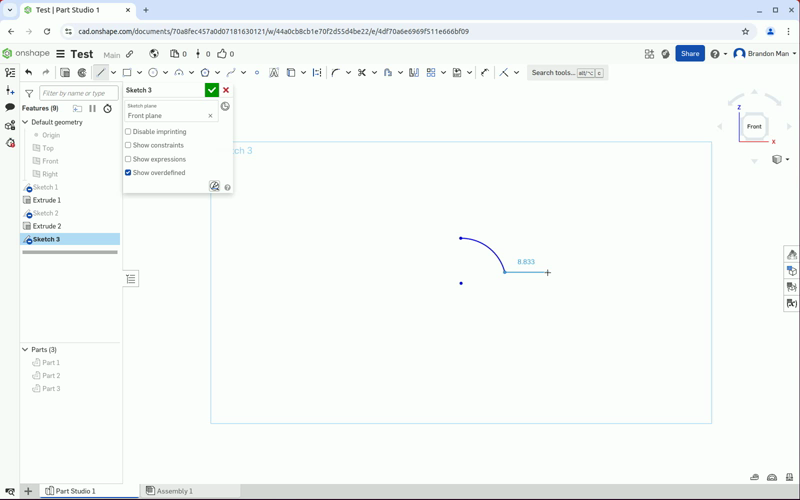
click(547, 272)
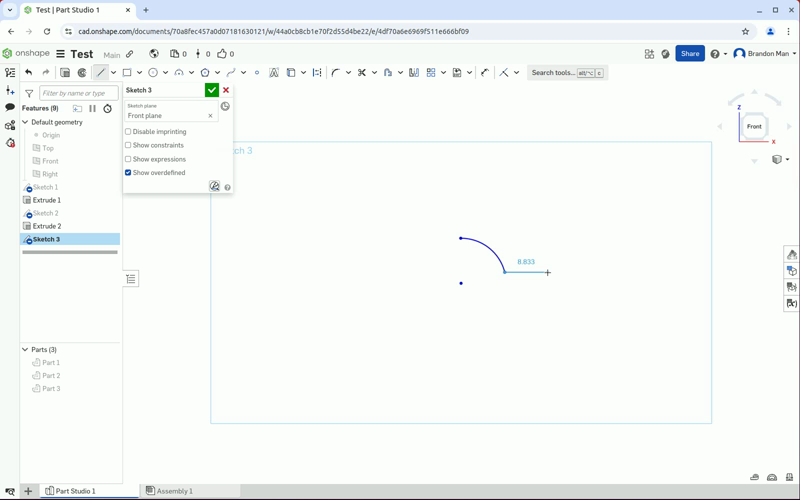
key_up(shift)
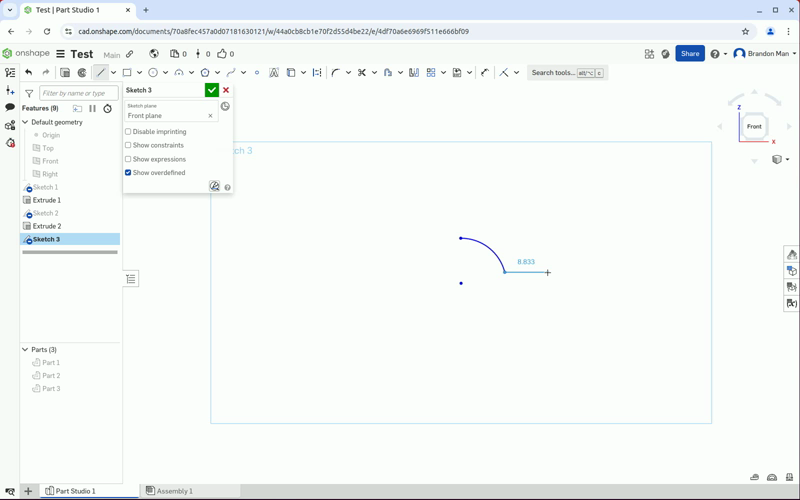
key_down(shift)
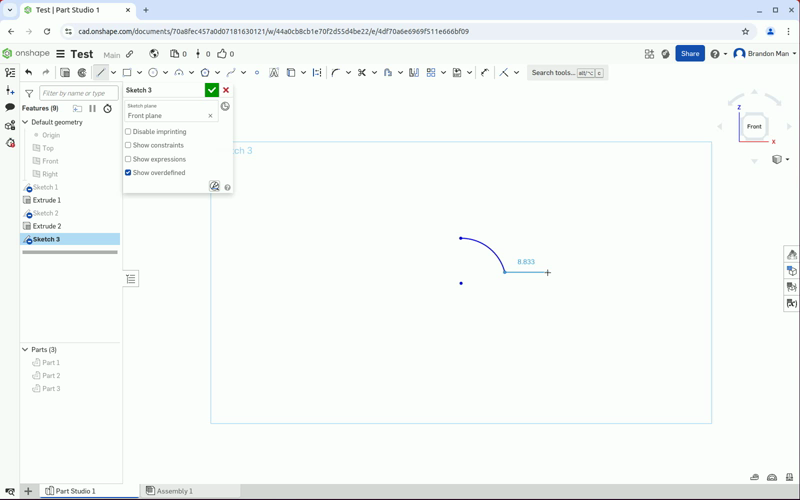
mouse_move(577, 272)
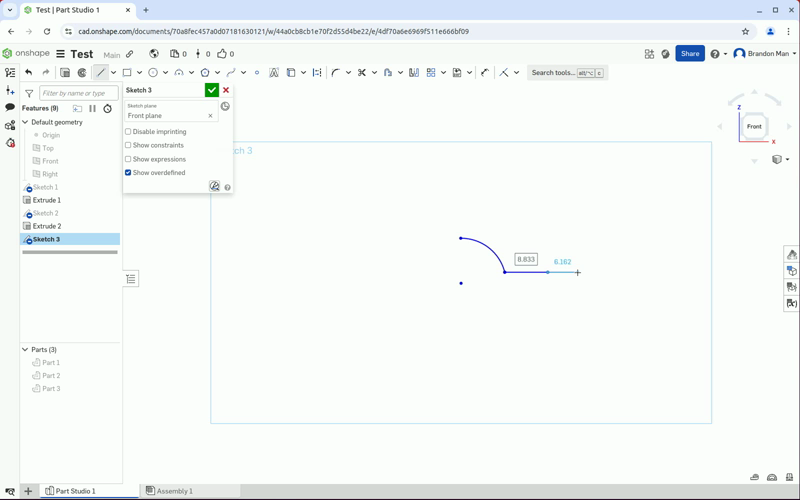
mouse_move(547, 261)
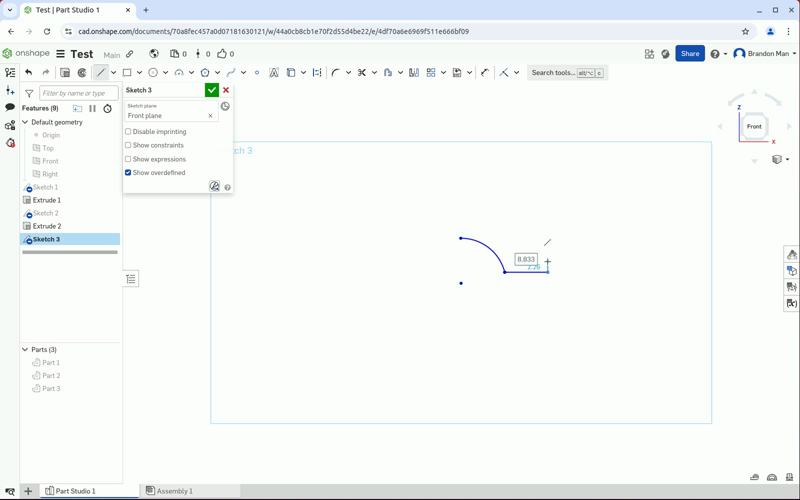
click(547, 261)
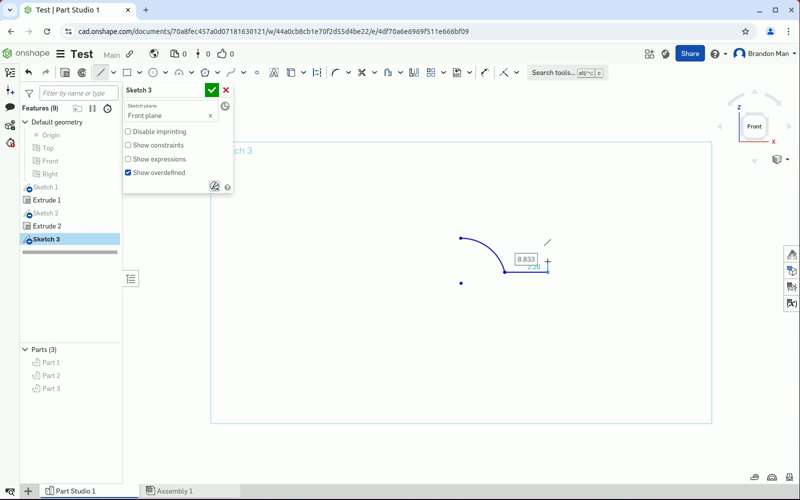
key_up(shift)
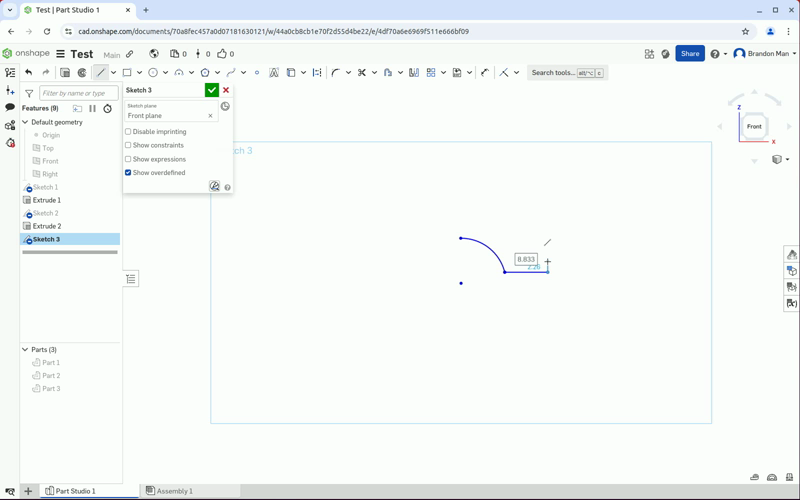
key_down(shift)
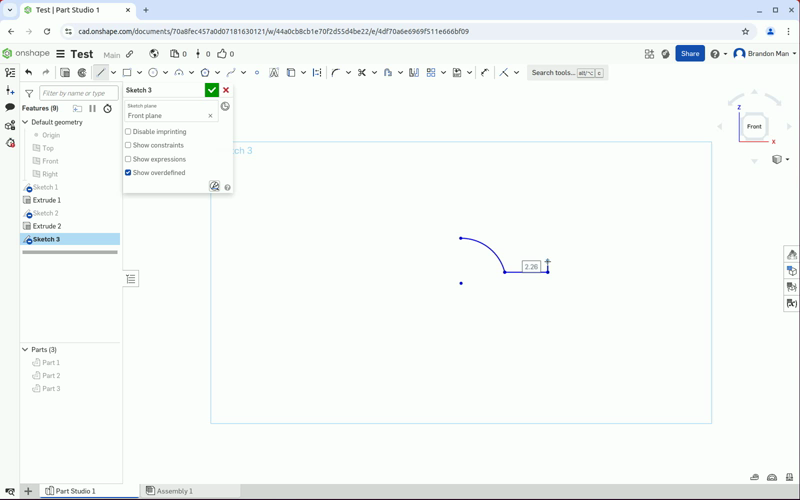
mouse_move(577, 261)
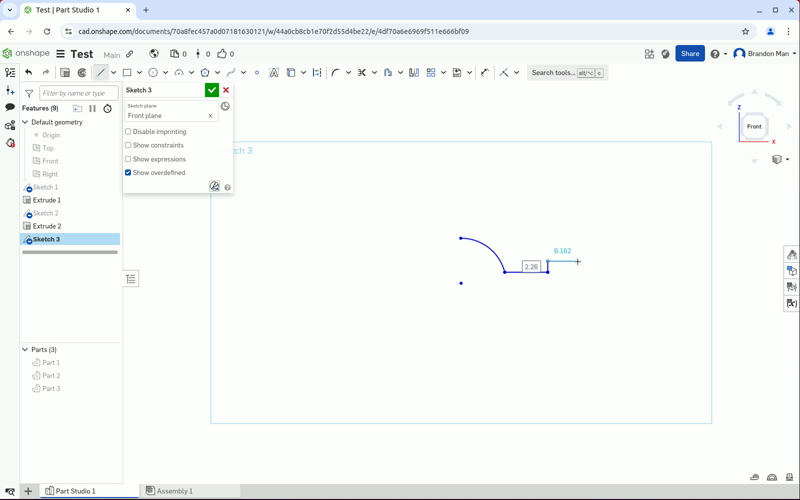
mouse_move(528, 238)
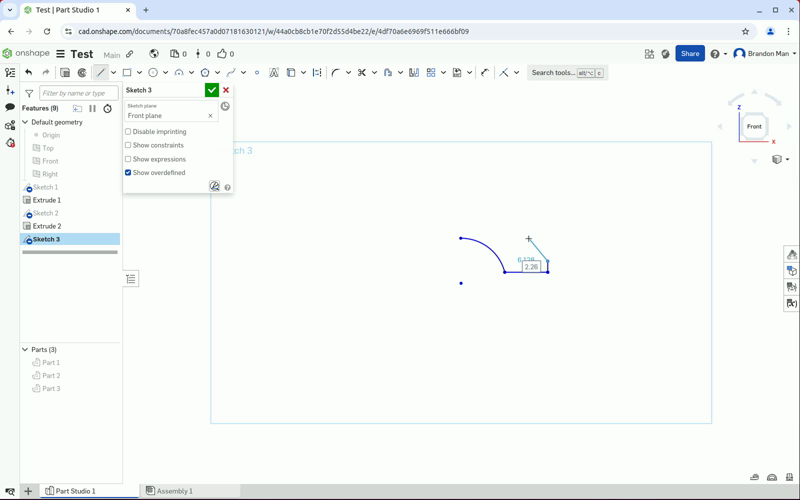
click(528, 238)
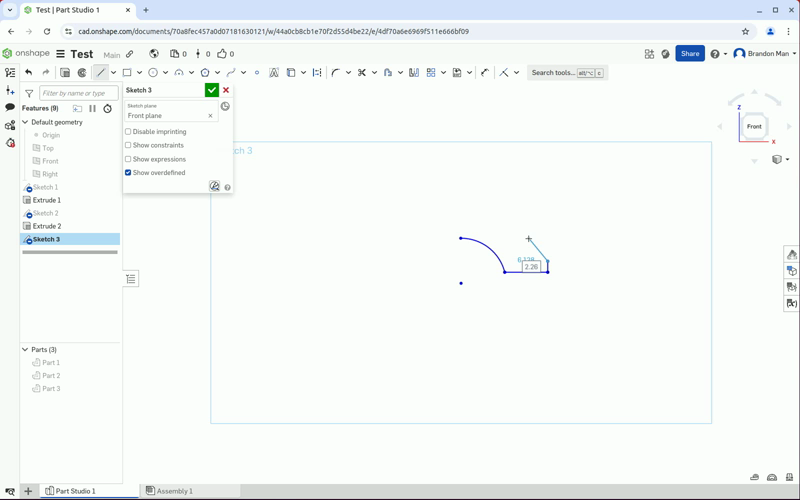
key_up(shift)
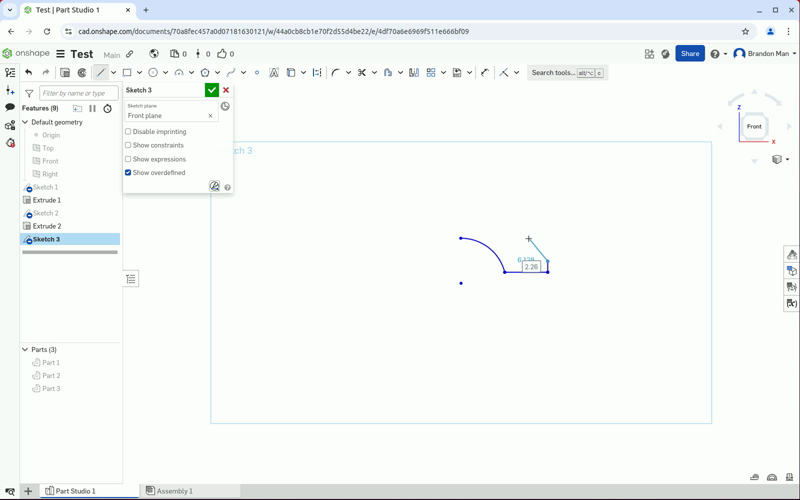
key_down(shift)
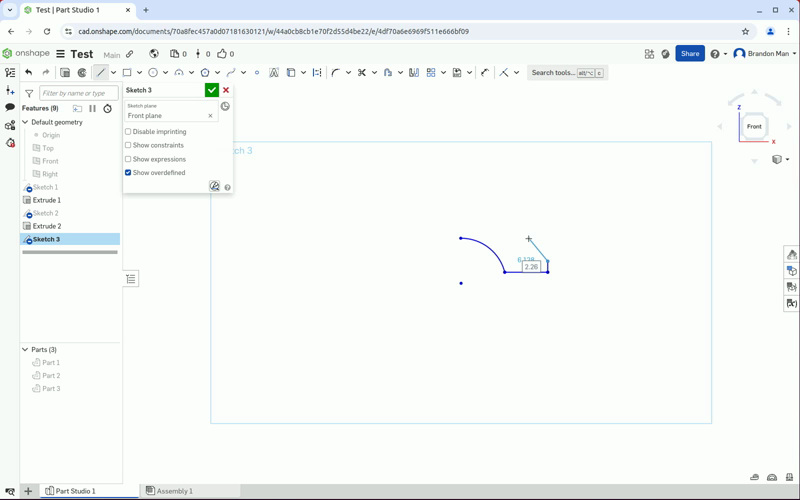
mouse_move(460, 238)
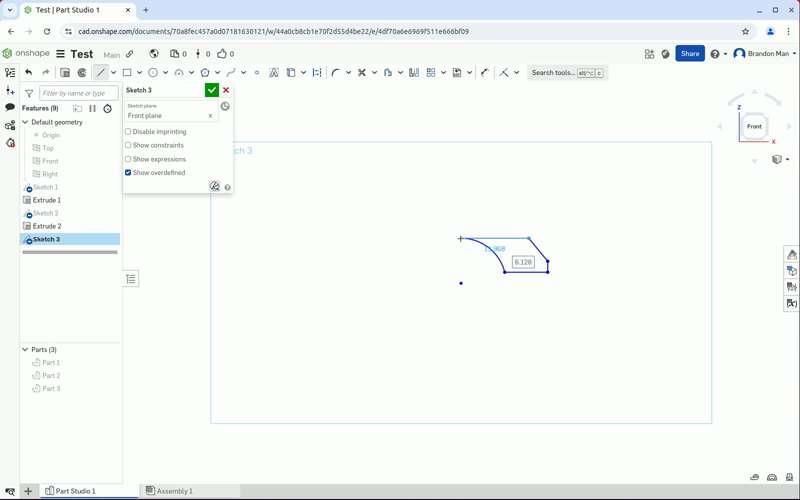
key_up(shift)
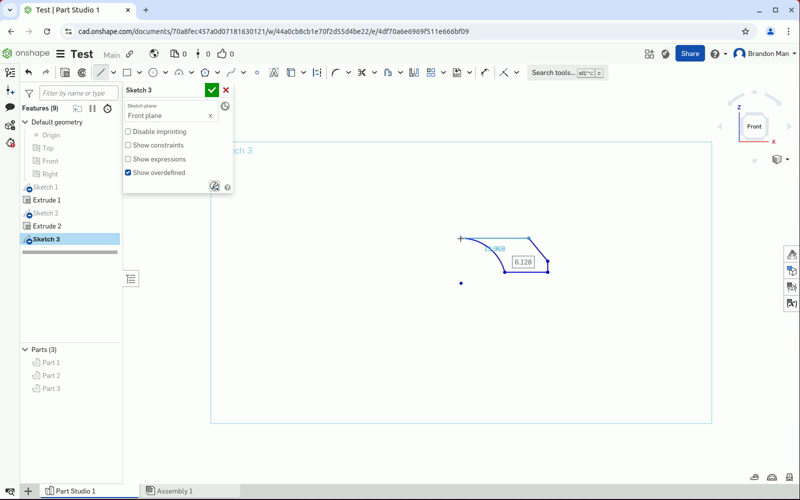
click(460, 238)
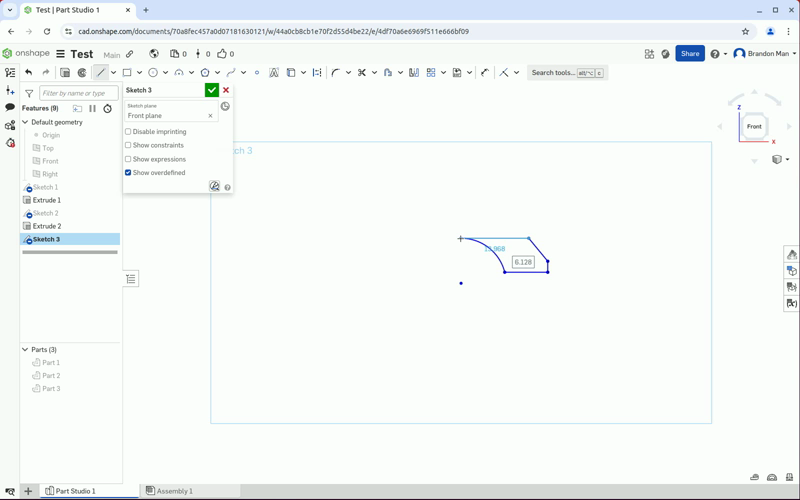
key(esc)
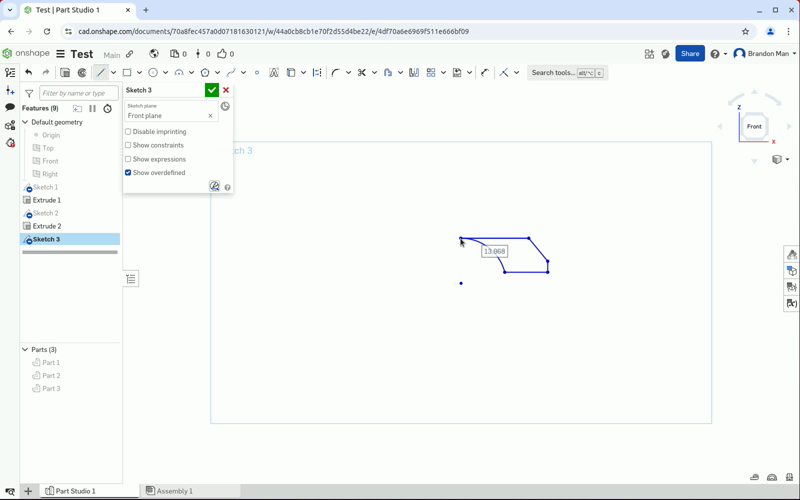
mouse_move(535, 255)
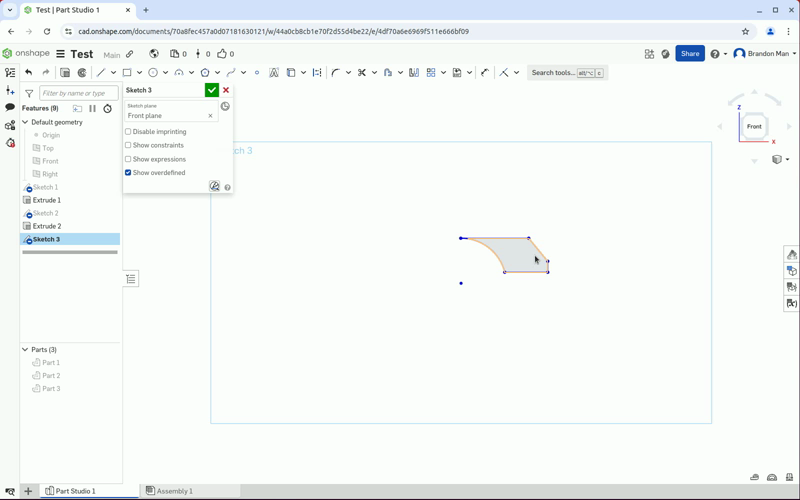
scroll(6)
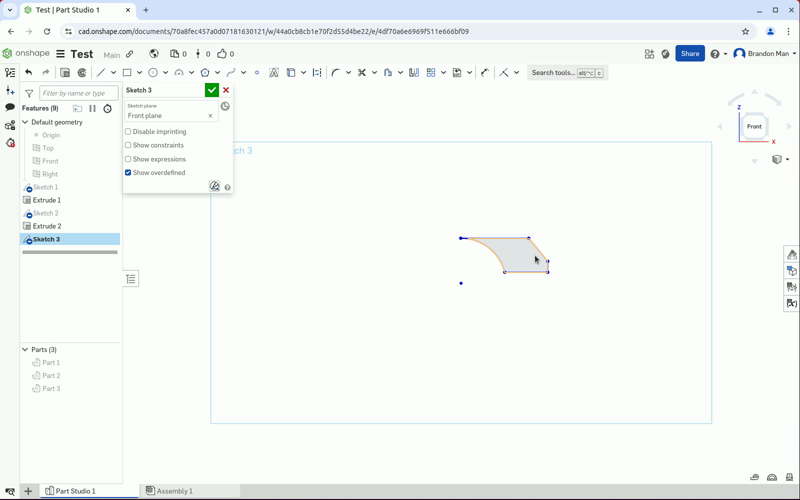
scroll(6)
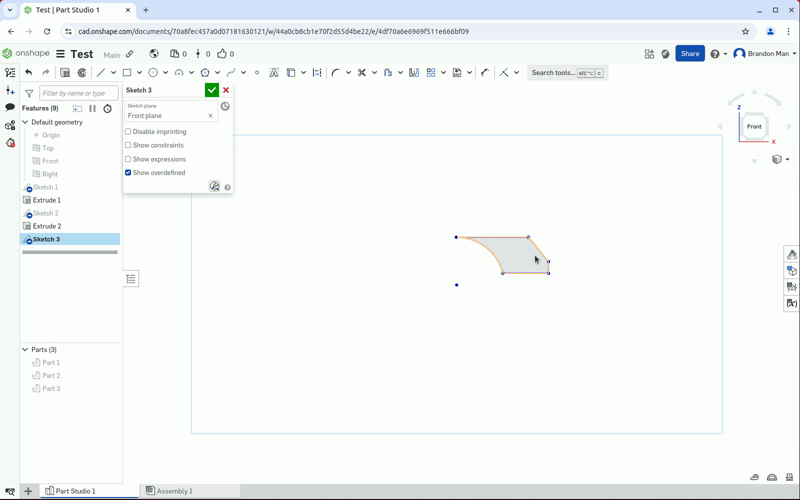
scroll(6)
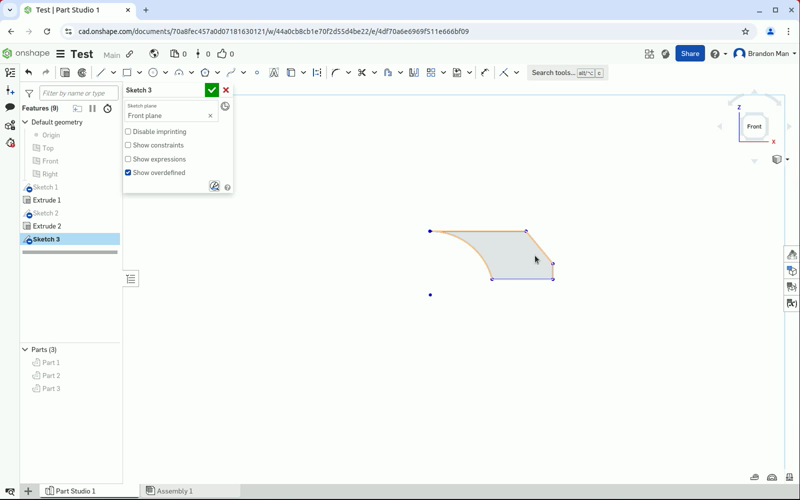
scroll(6)
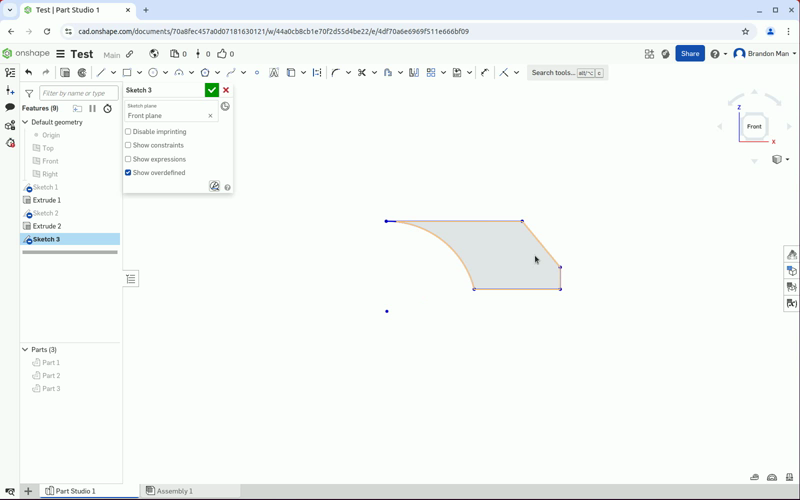
scroll(6)
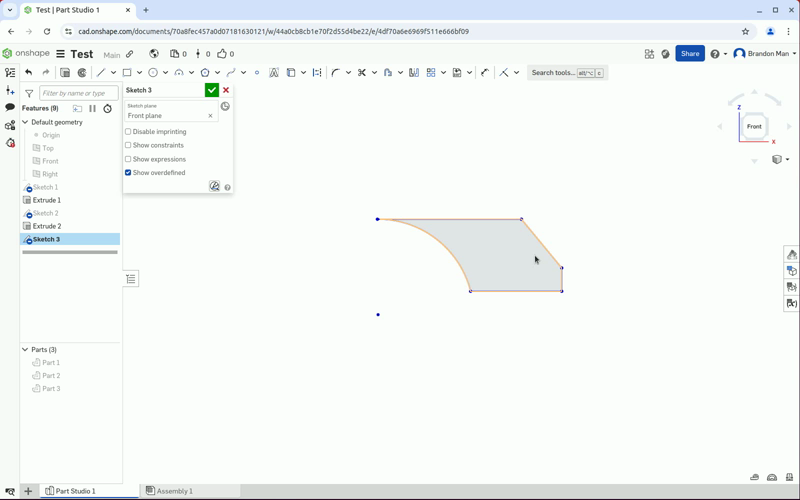
scroll(6)
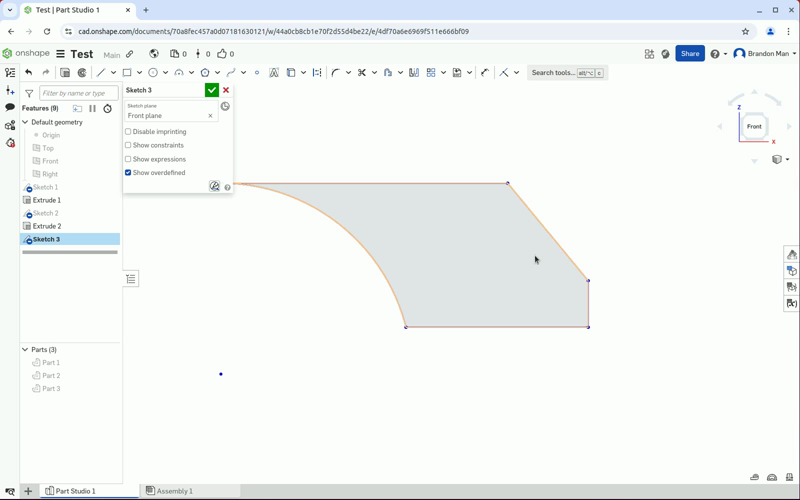
scroll(6)
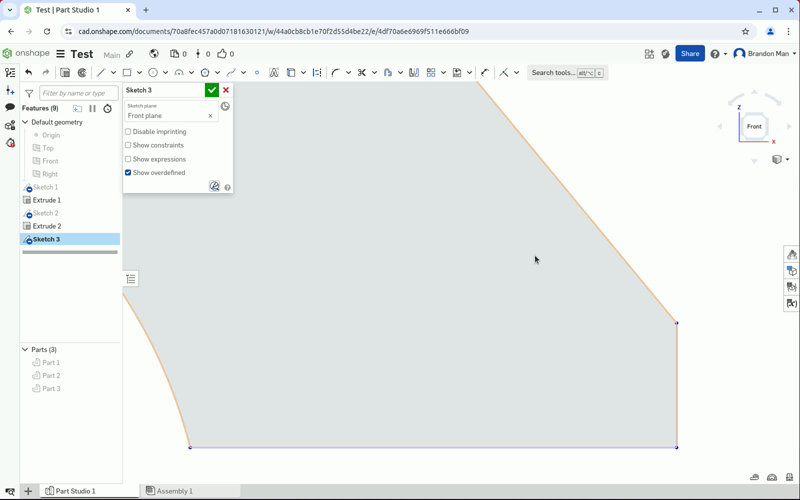
click(535, 255)
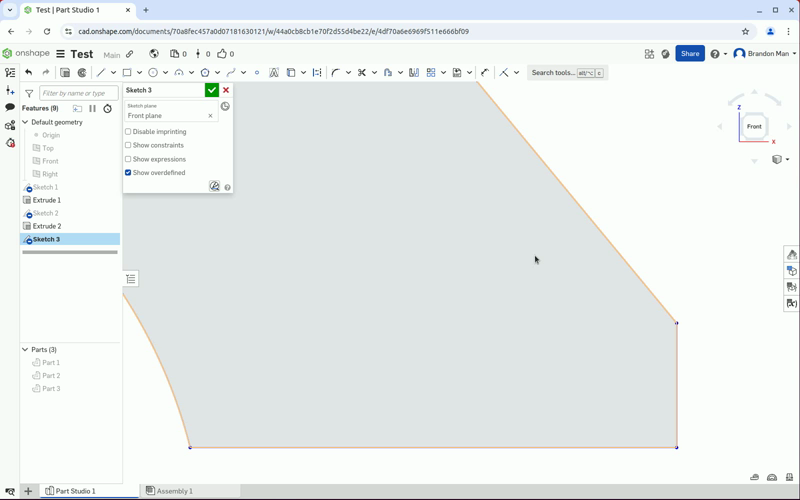
scroll(-6)
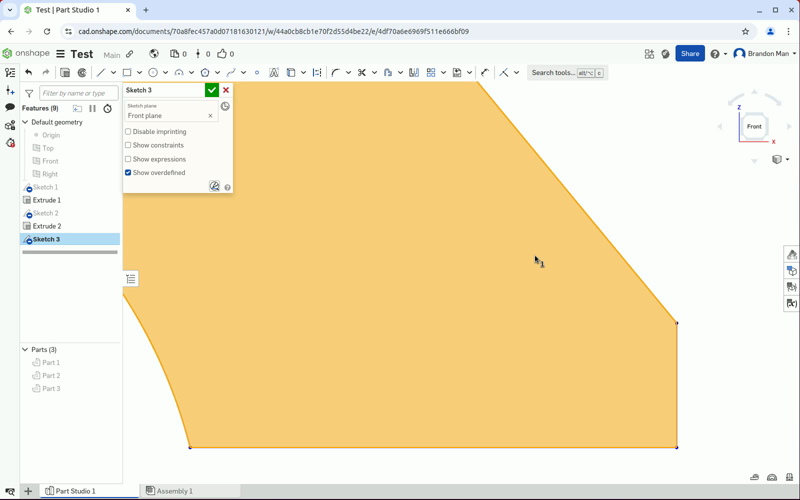
scroll(-6)
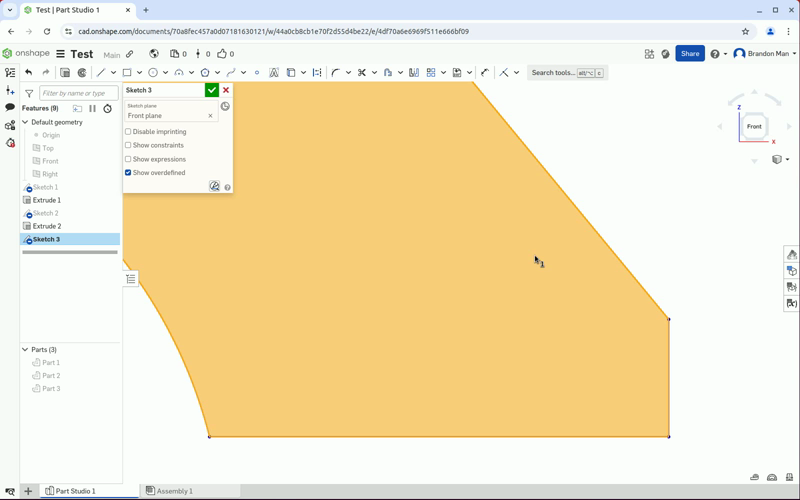
scroll(-6)
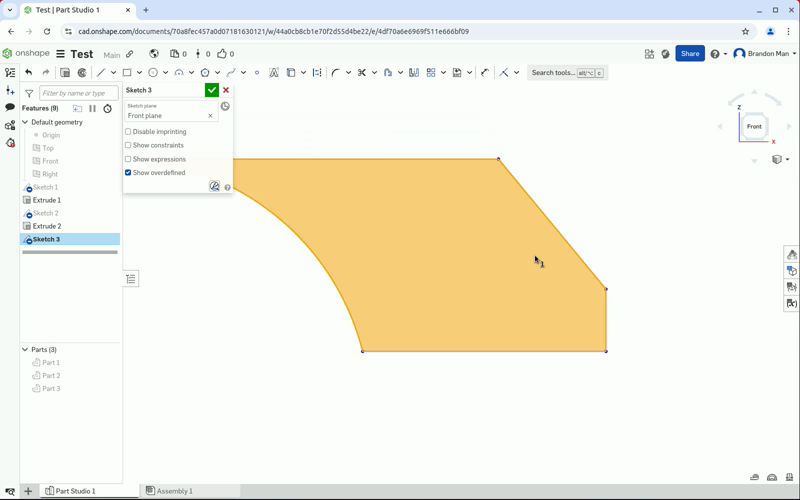
scroll(-6)
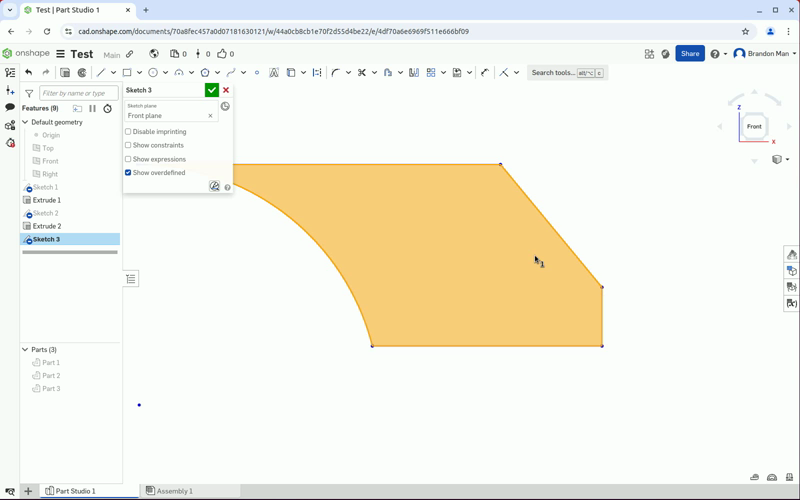
scroll(-6)
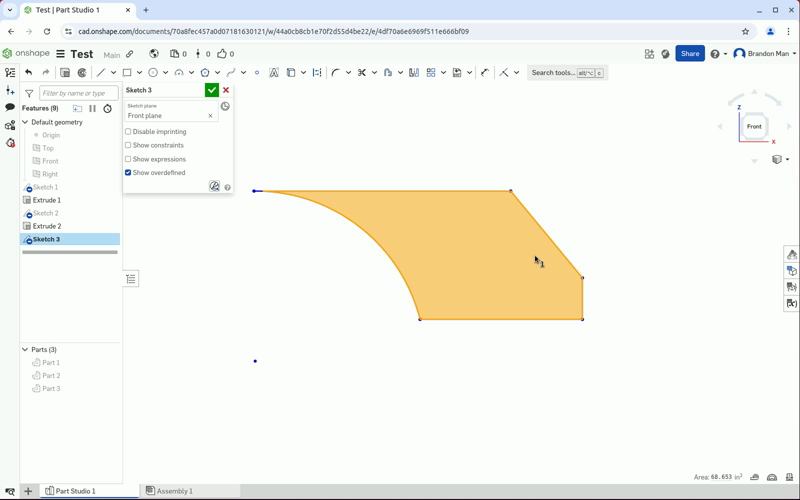
scroll(-6)
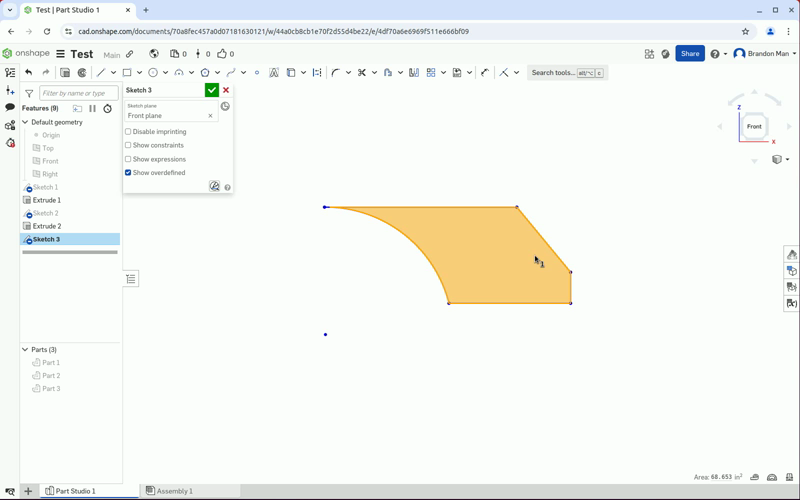
scroll(-6)
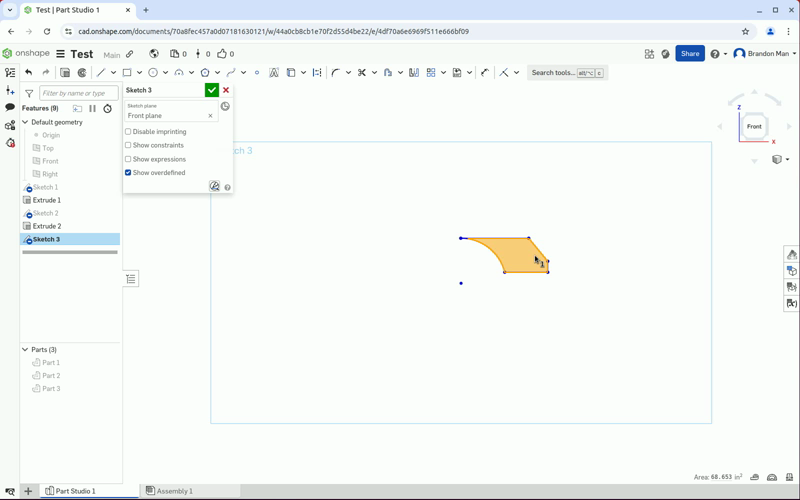
mouse_move(73, 352)
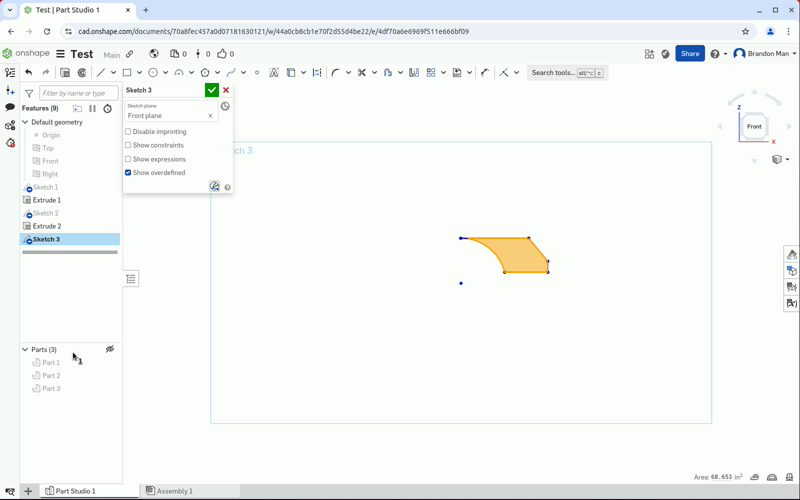
key(shift+y)
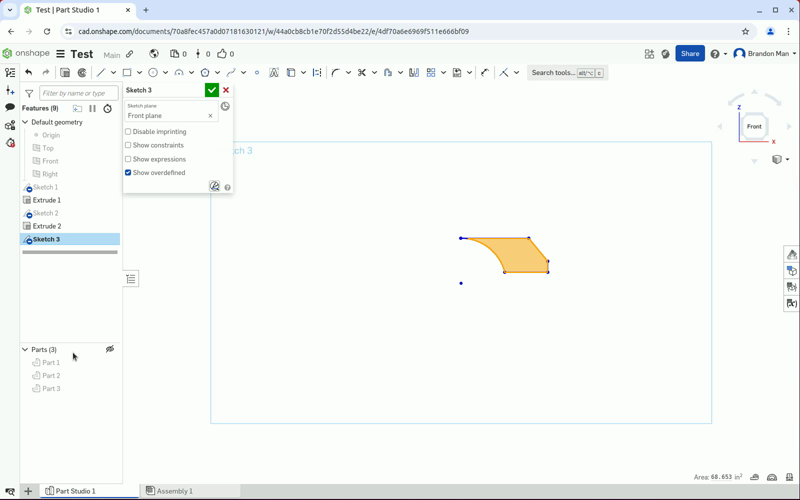
key(shift+e)
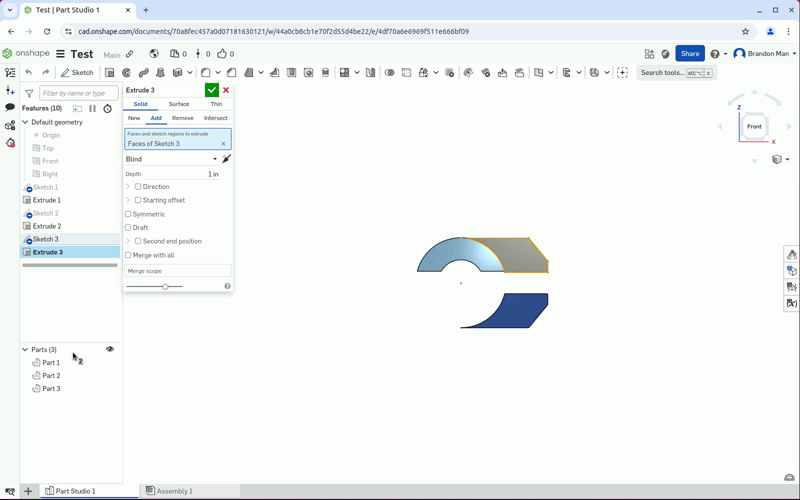
mouse_move(143, 106)
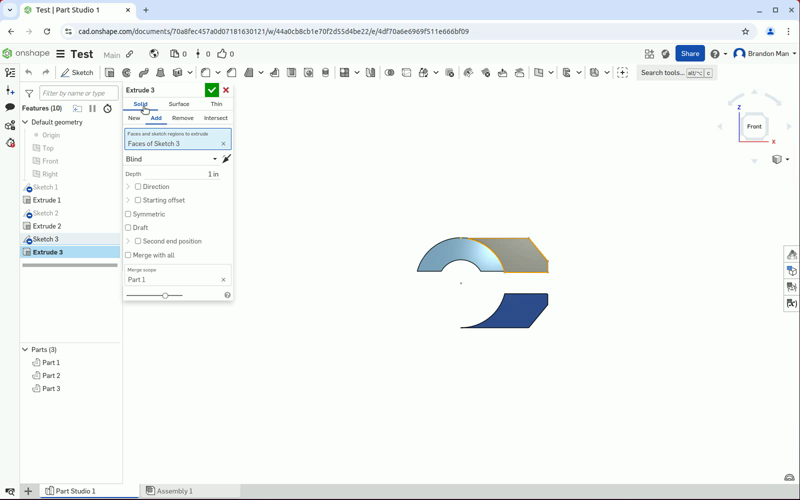
click(143, 106)
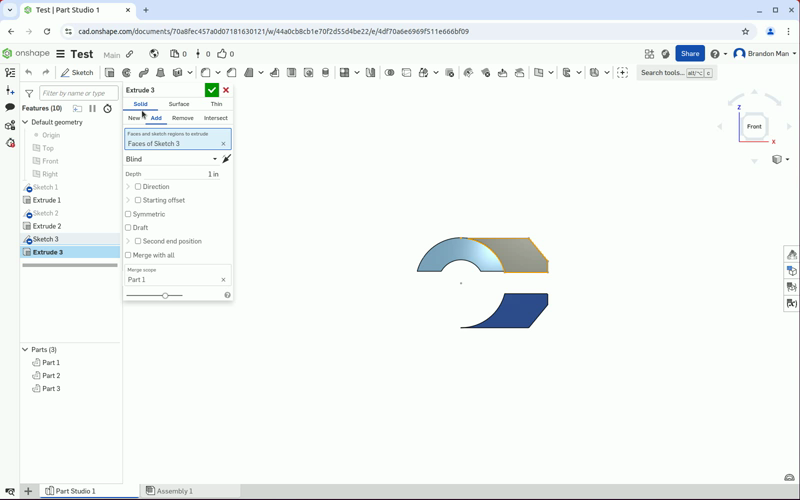
mouse_move(137, 120)
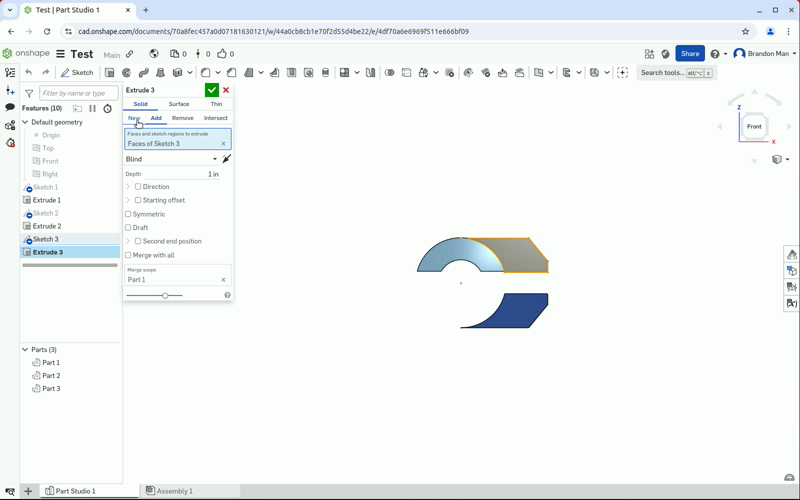
click(137, 120)
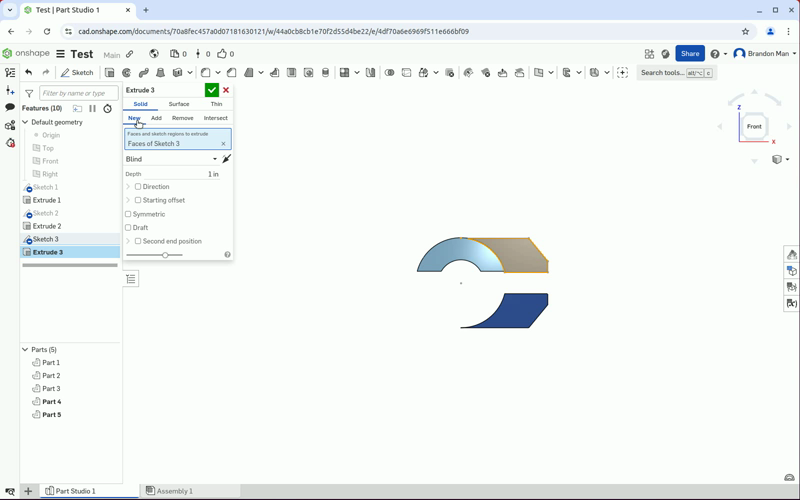
key(tab, 4)
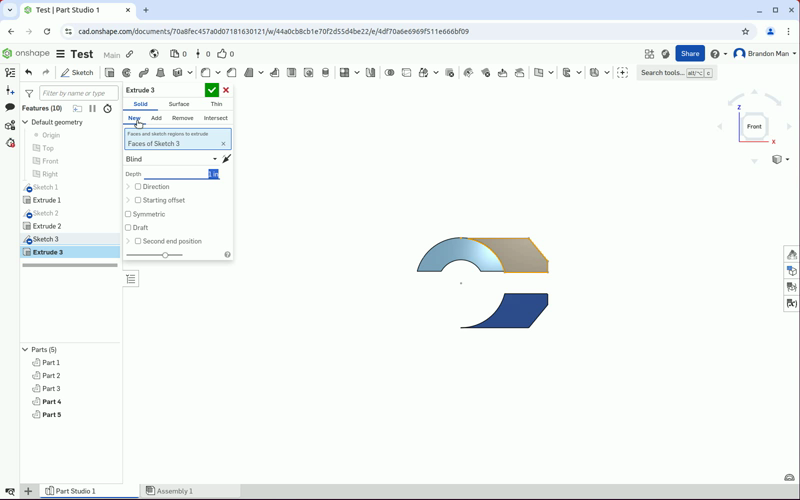
text(23.108)
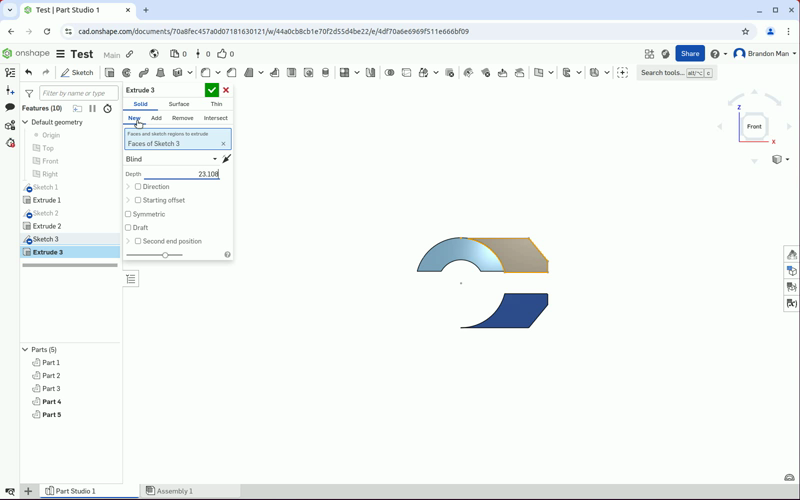
key(enter)
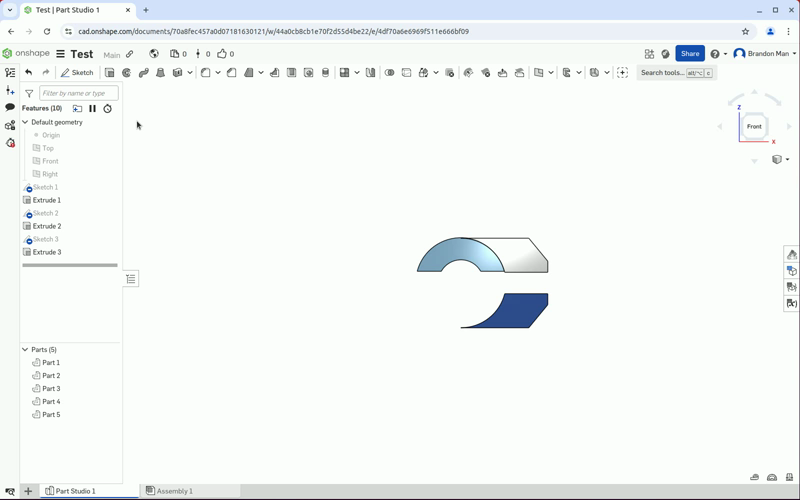
key(shift+h)
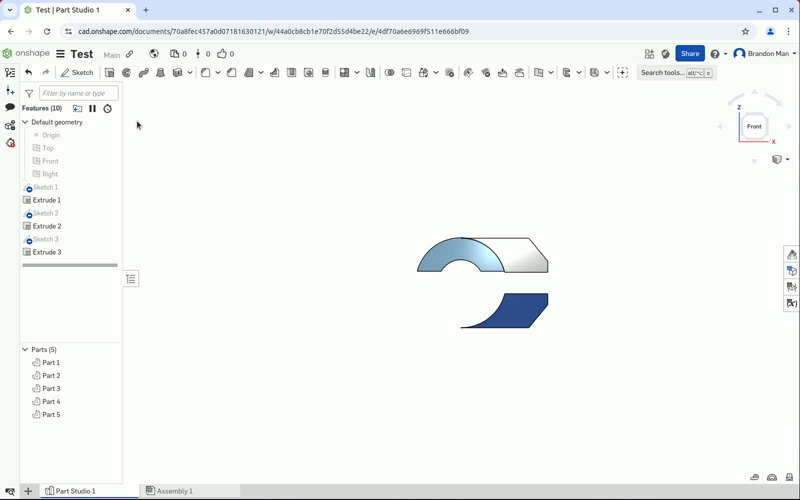
key(shift+h)
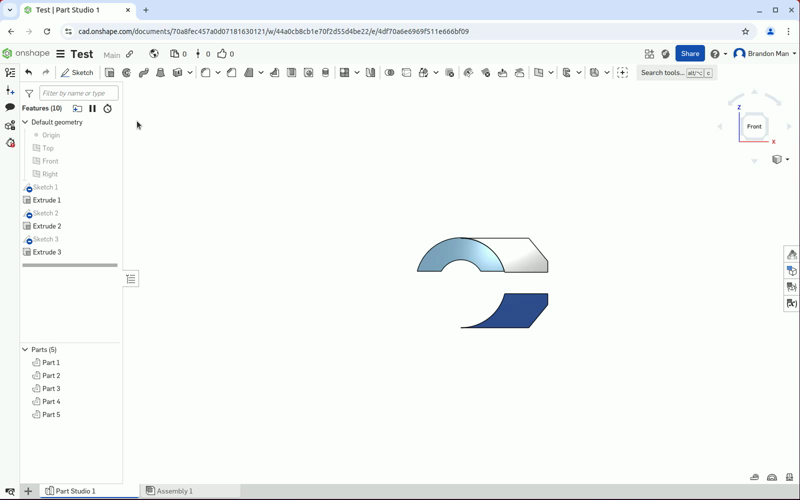
mouse_move(73, 189)
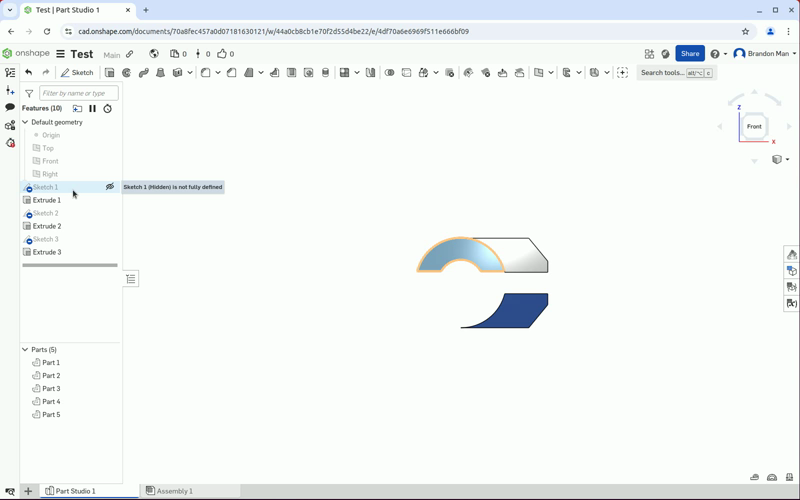
click(73, 189)
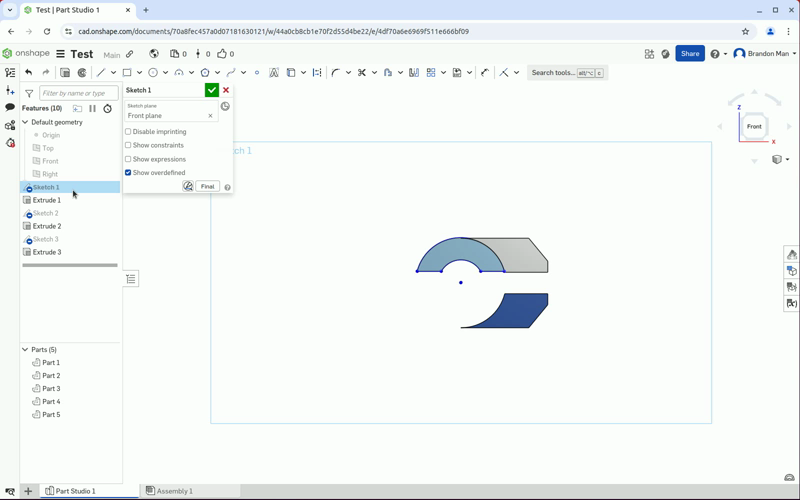
mouse_move(229, 92)
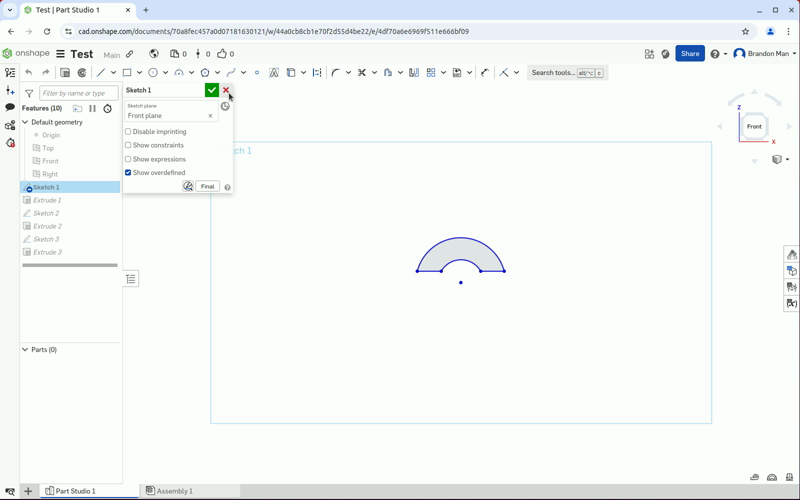
click(229, 92)
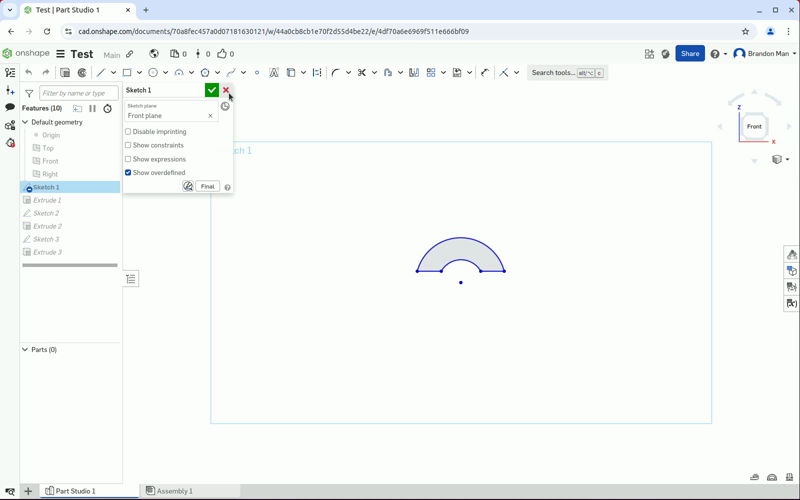
key(shift+s)
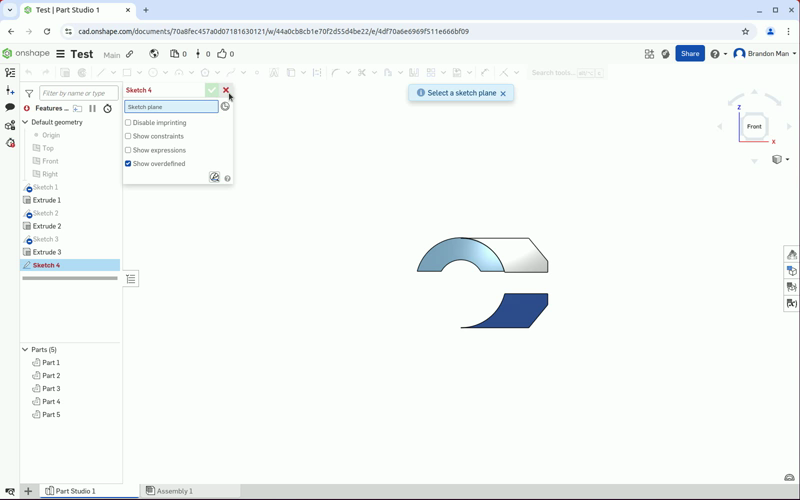
mouse_move(73, 163)
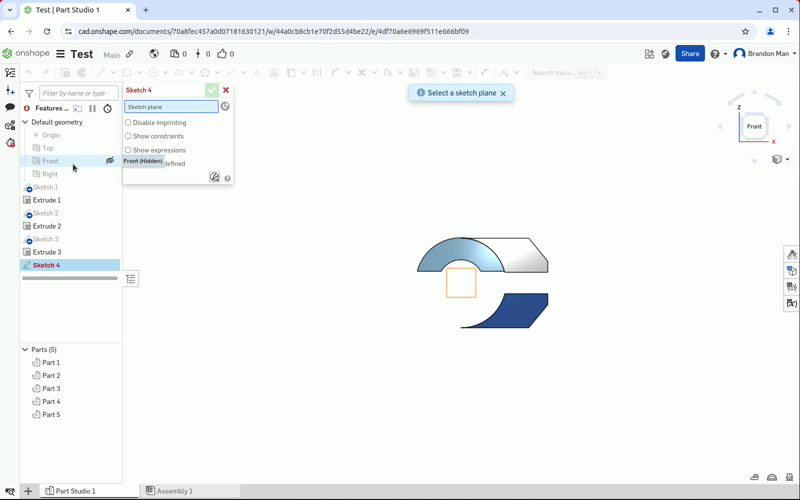
click(73, 163)
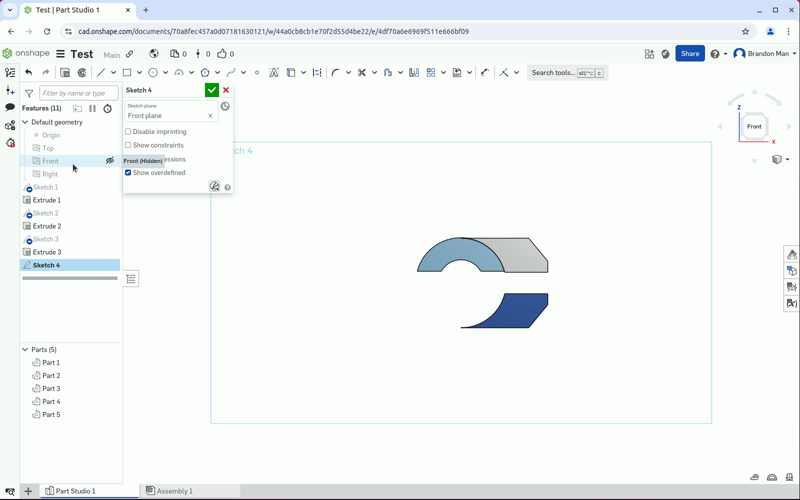
mouse_move(73, 352)
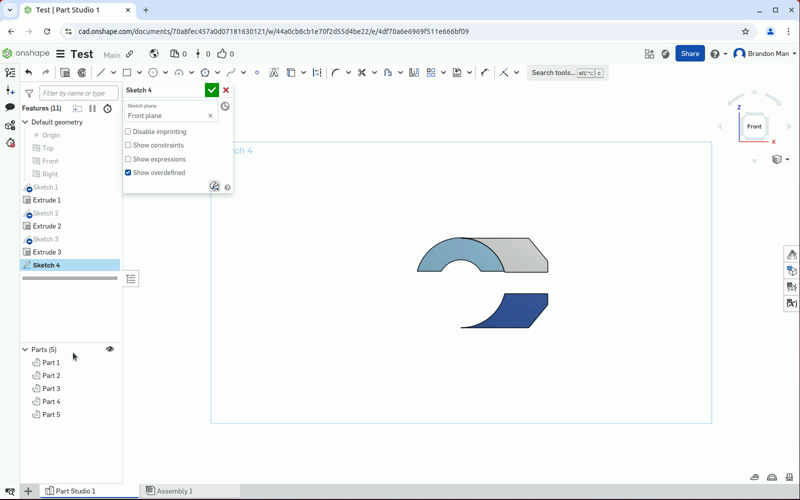
key(y)
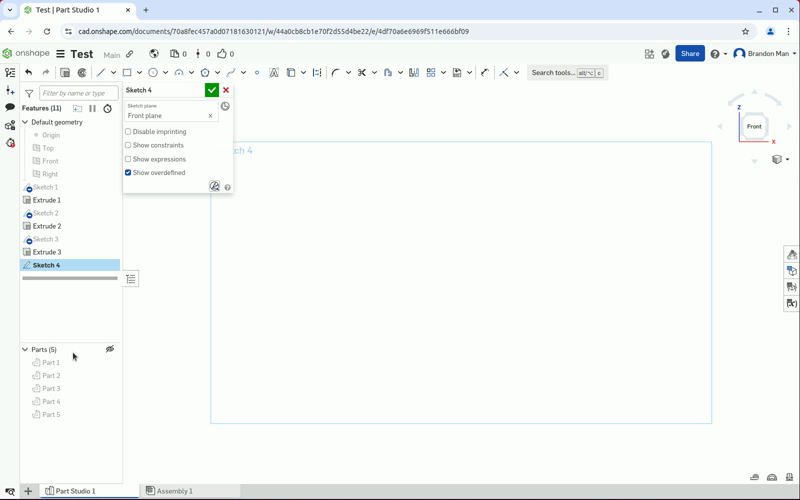
key(l)
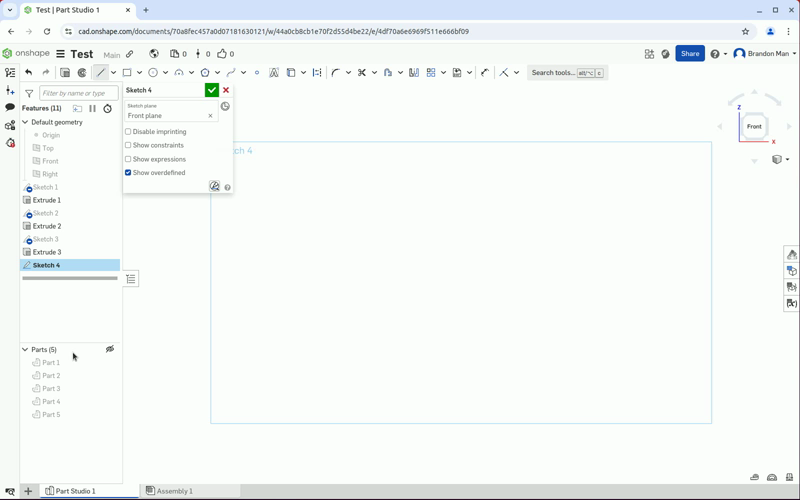
key_down(shift)
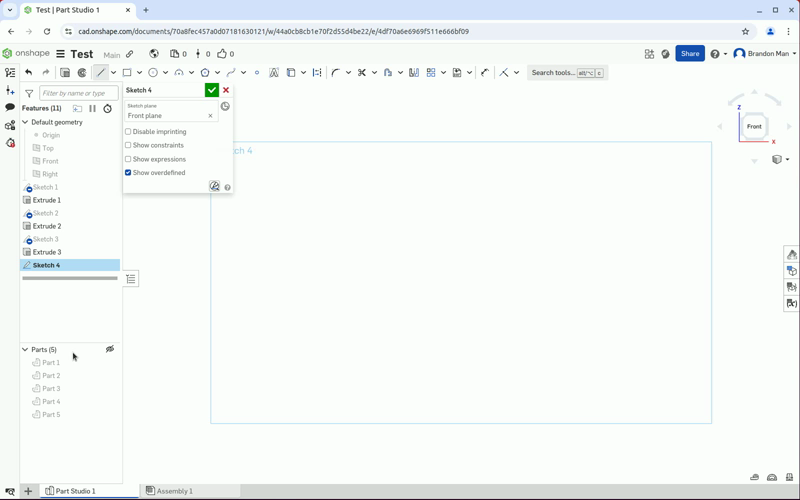
mouse_move(417, 294)
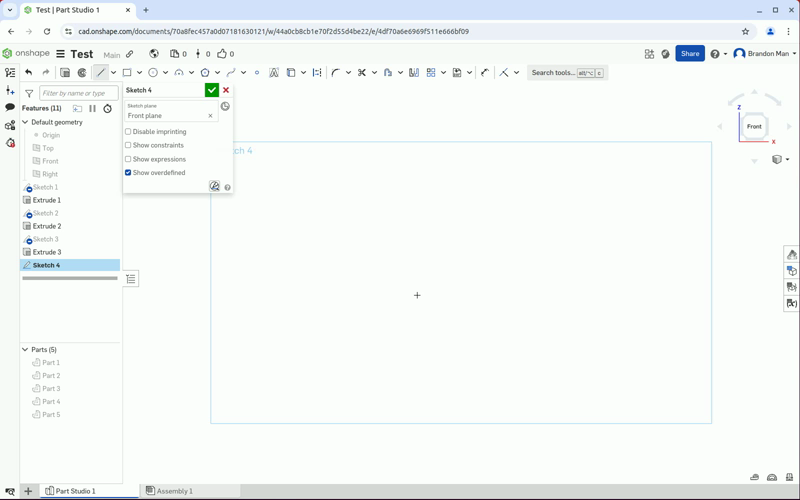
click(417, 294)
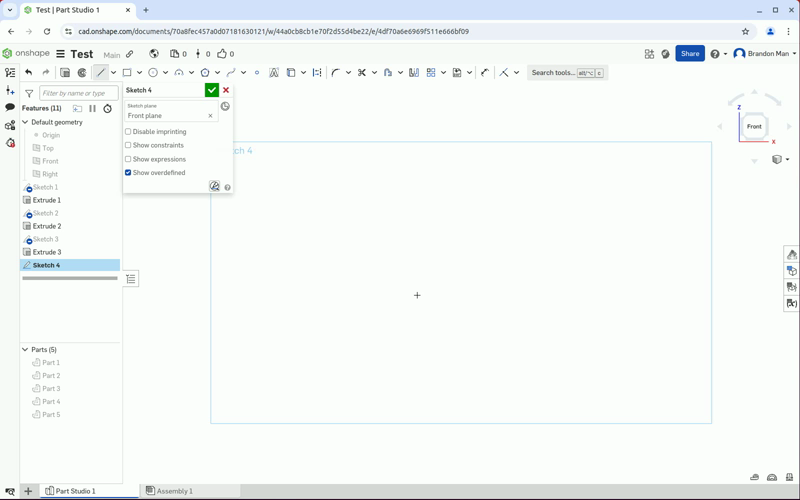
key_up(shift)
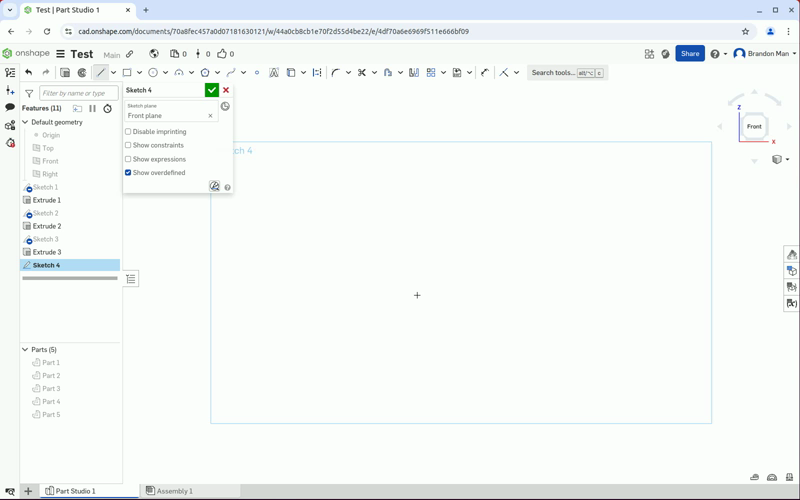
key_down(shift)
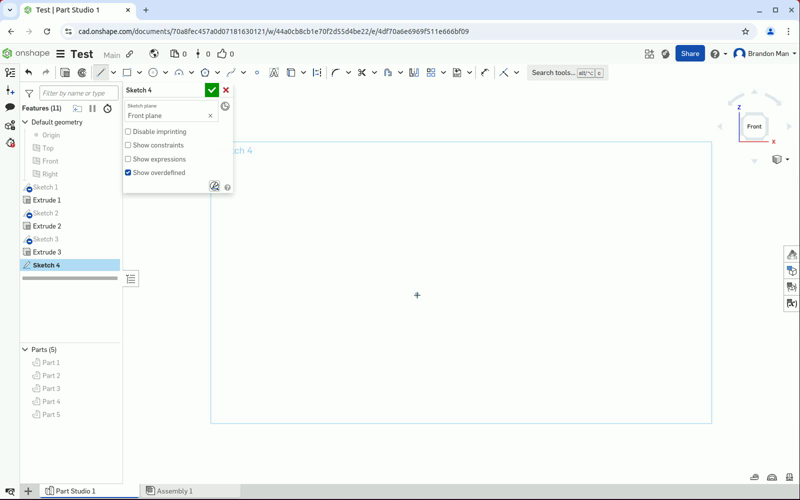
mouse_move(447, 294)
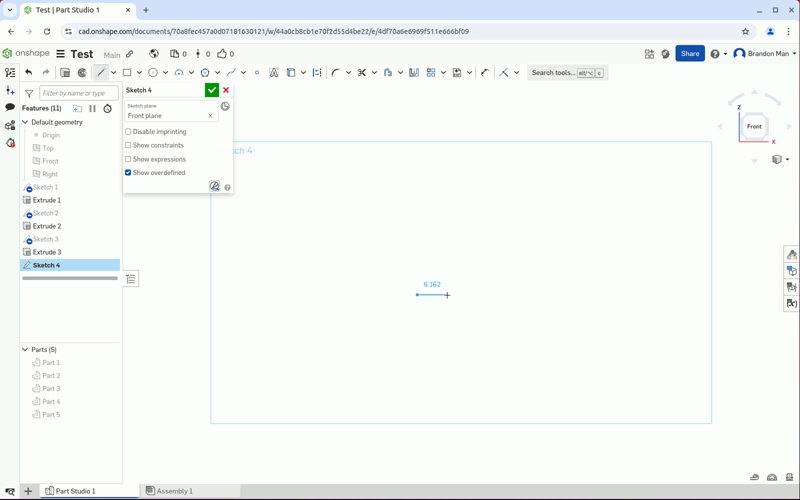
mouse_move(443, 294)
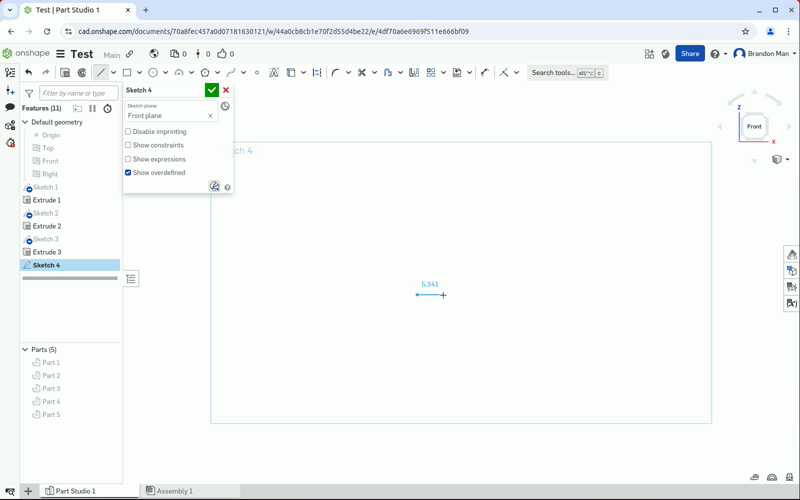
click(443, 294)
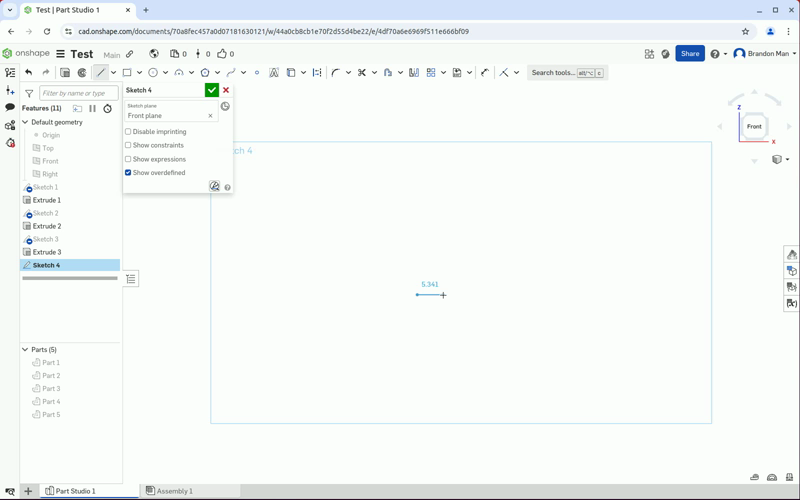
key_up(shift)
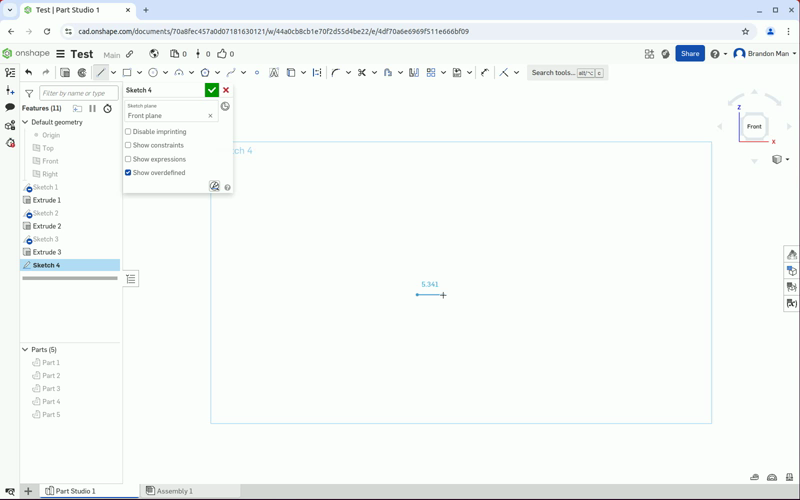
key(esc)
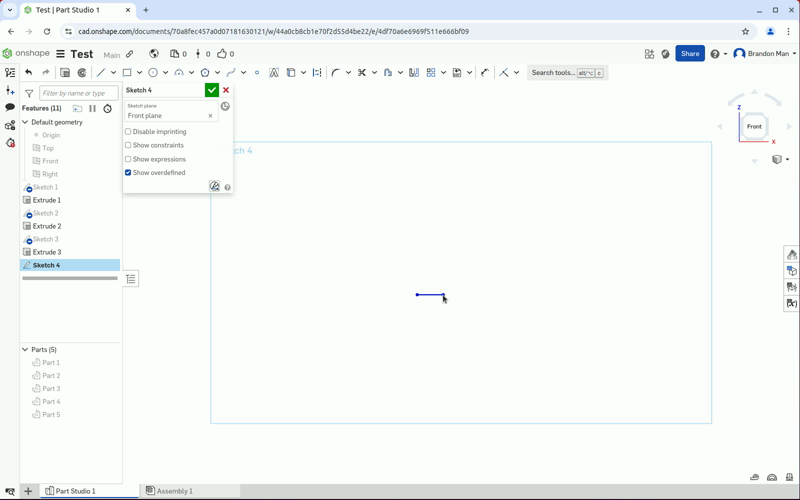
key(a)
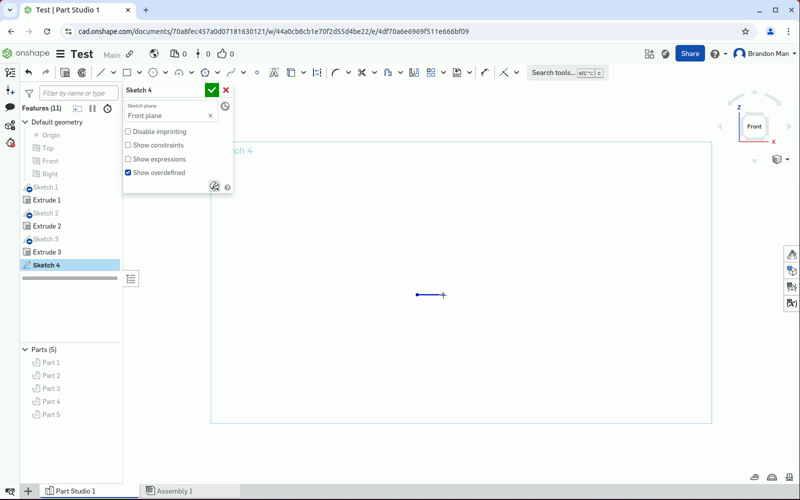
mouse_move(443, 294)
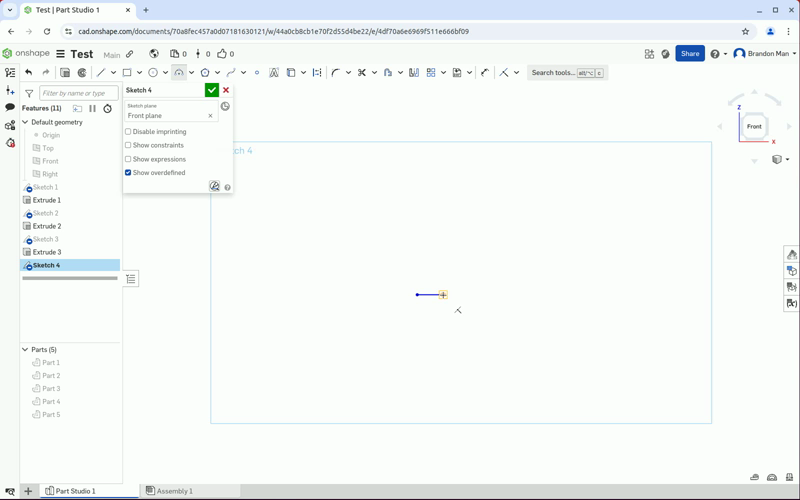
click(443, 294)
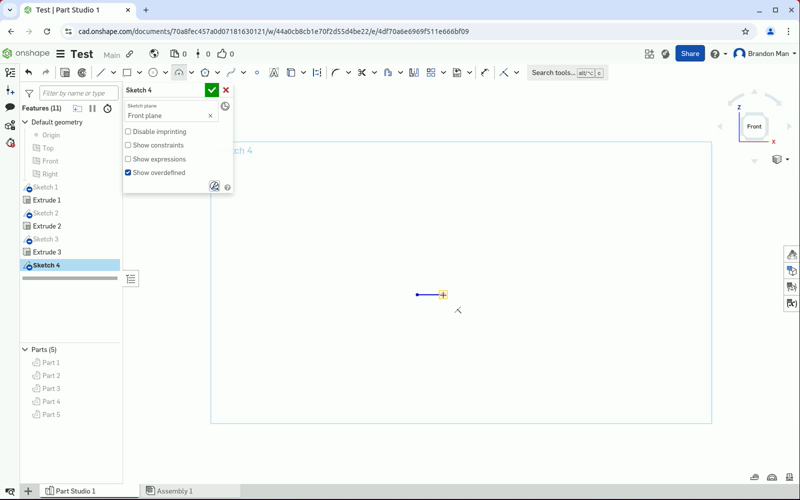
key_down(shift)
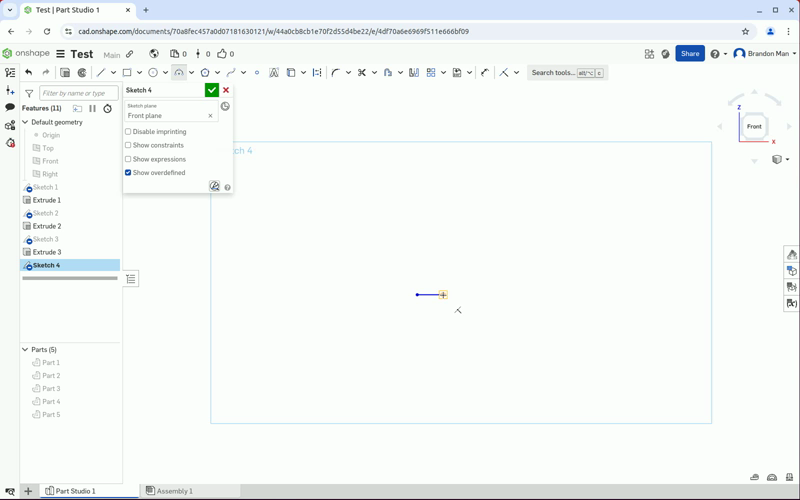
mouse_move(443, 270)
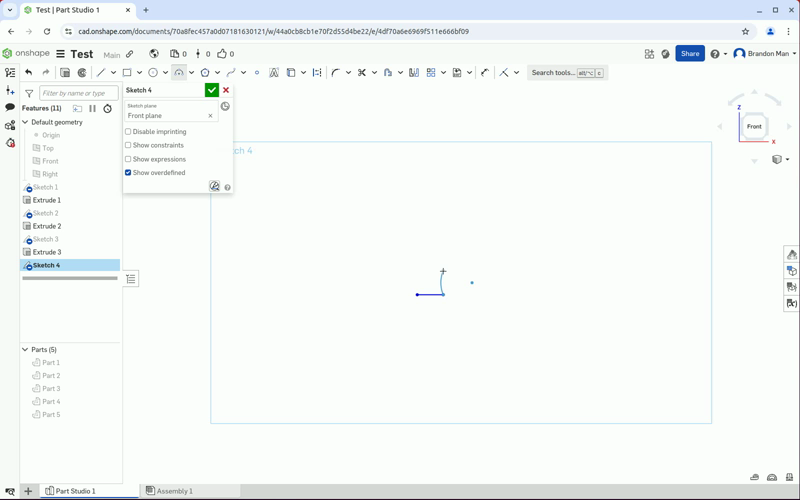
click(443, 270)
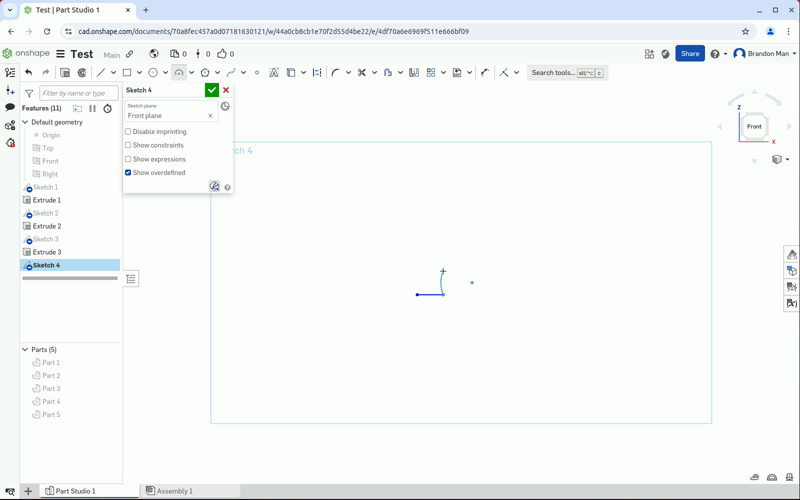
mouse_move(439, 282)
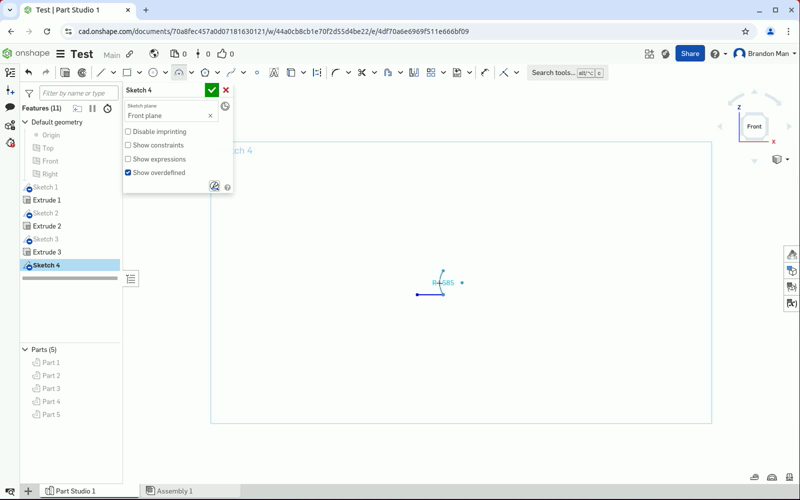
click(439, 282)
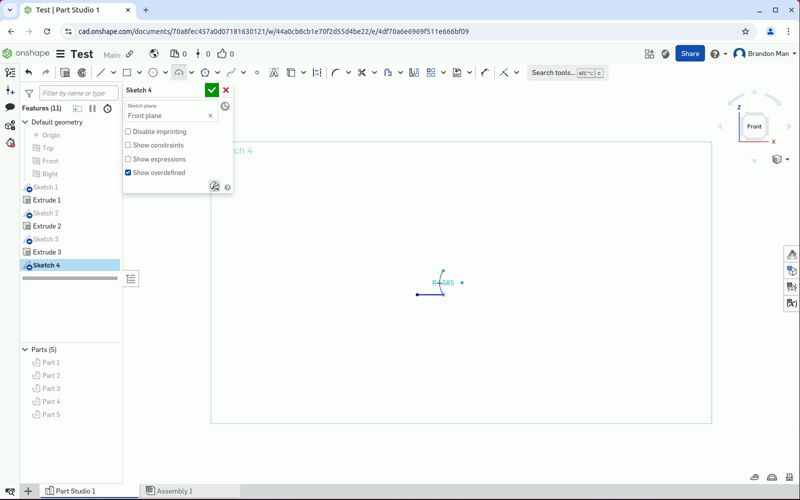
key_up(shift)
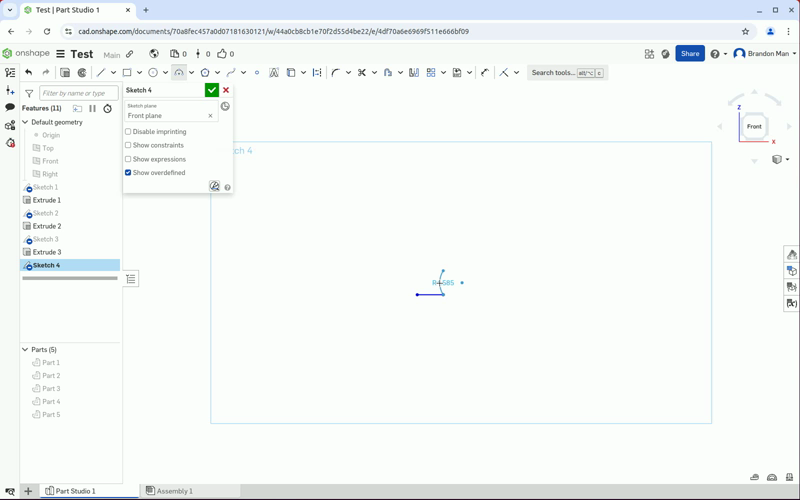
key(esc)
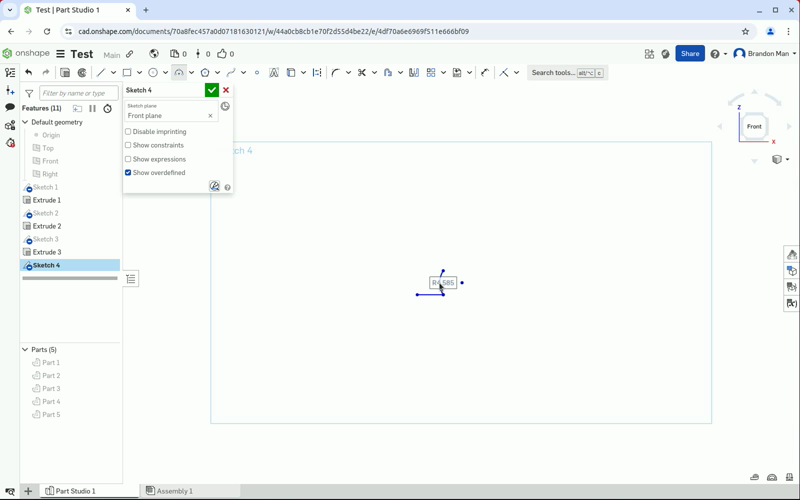
key(l)
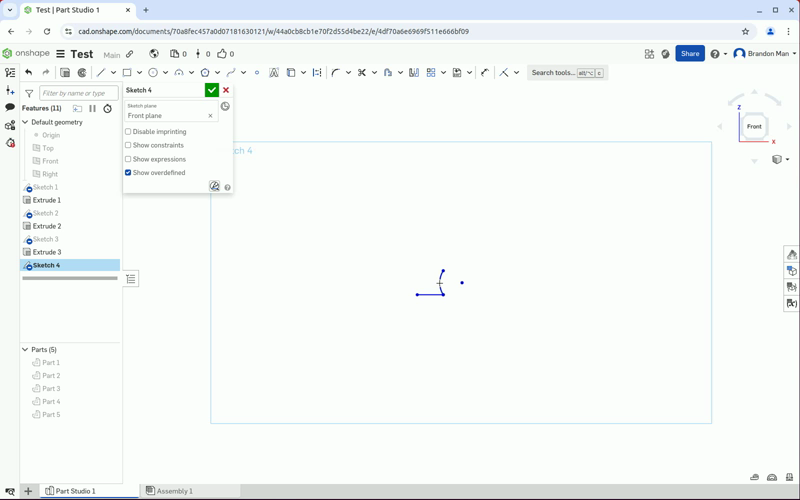
mouse_move(443, 270)
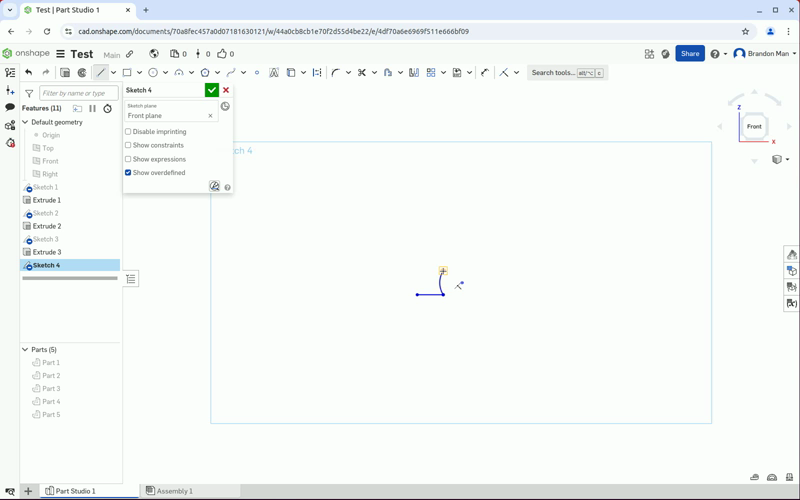
click(443, 270)
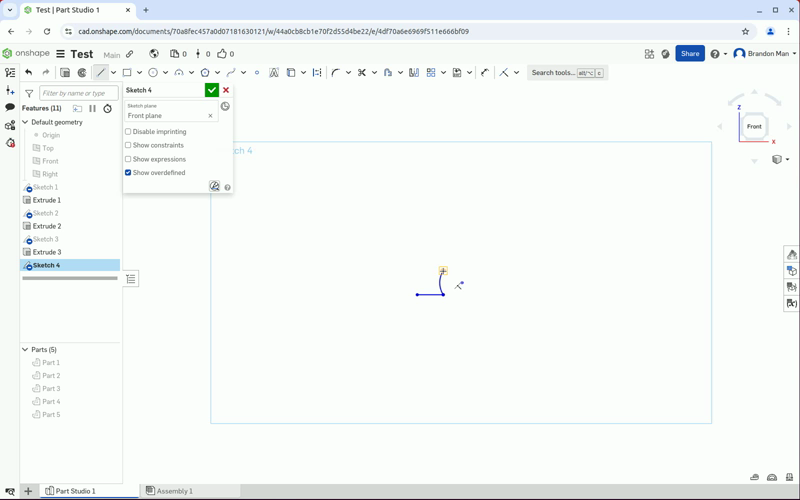
key_down(shift)
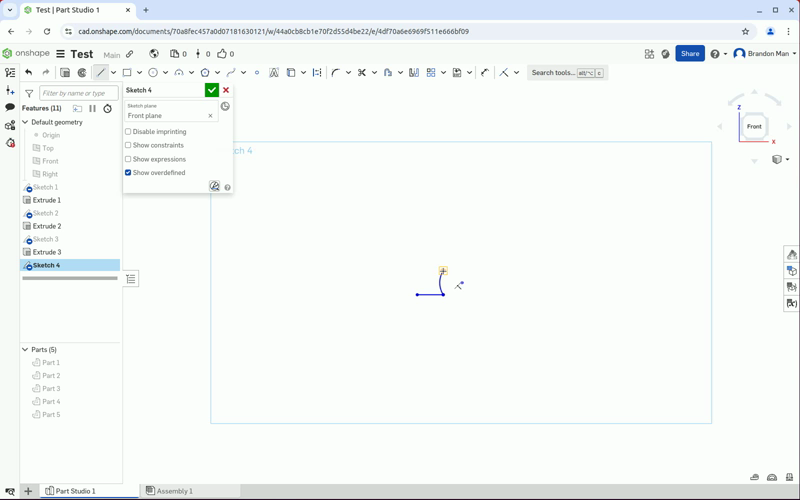
mouse_move(473, 270)
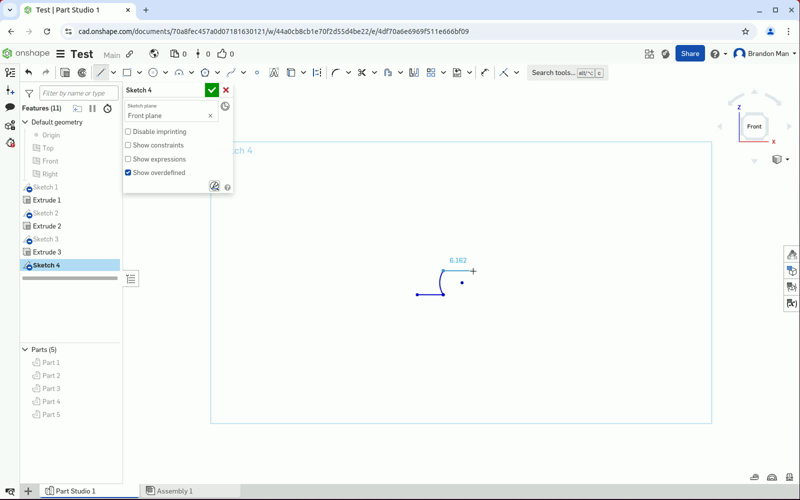
mouse_move(417, 270)
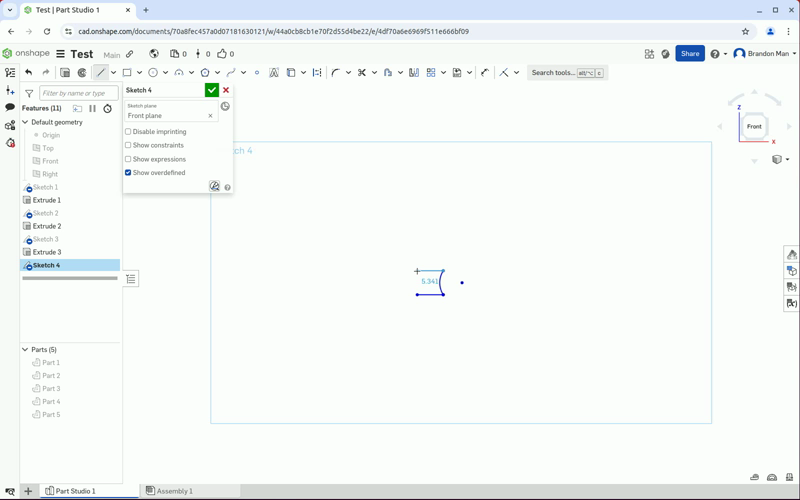
click(417, 270)
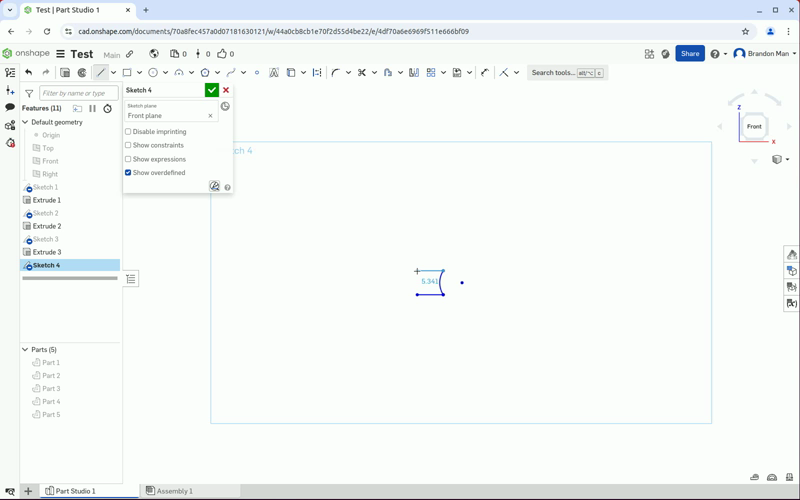
key_up(shift)
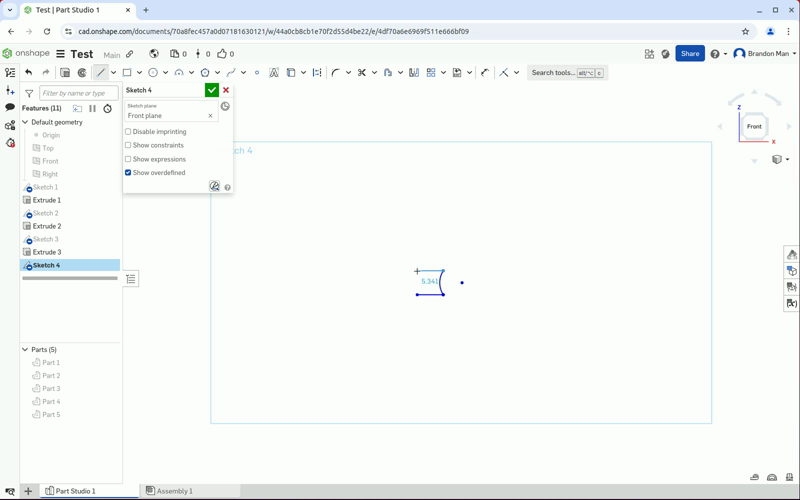
key(esc)
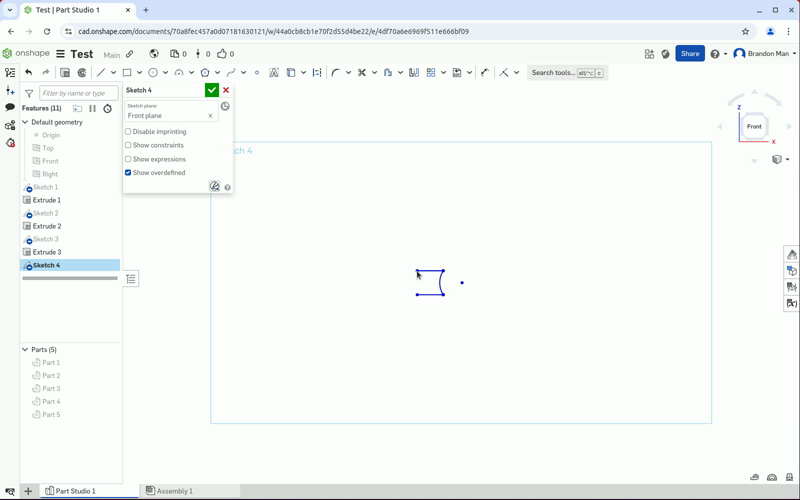
key(a)
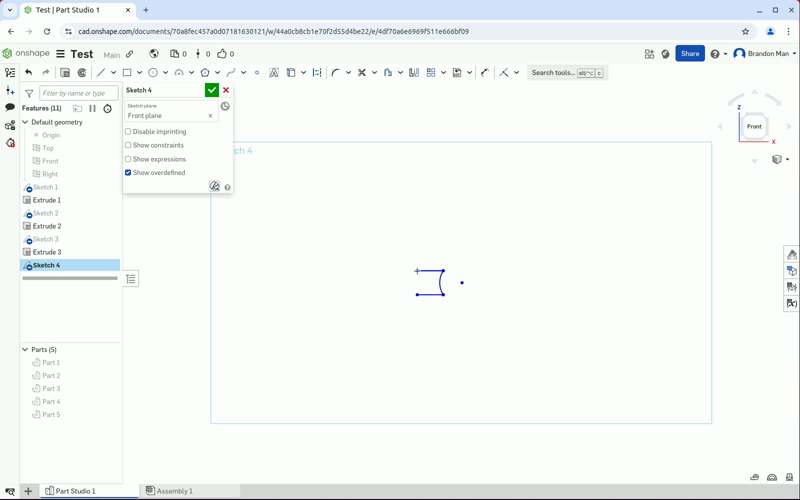
mouse_move(417, 270)
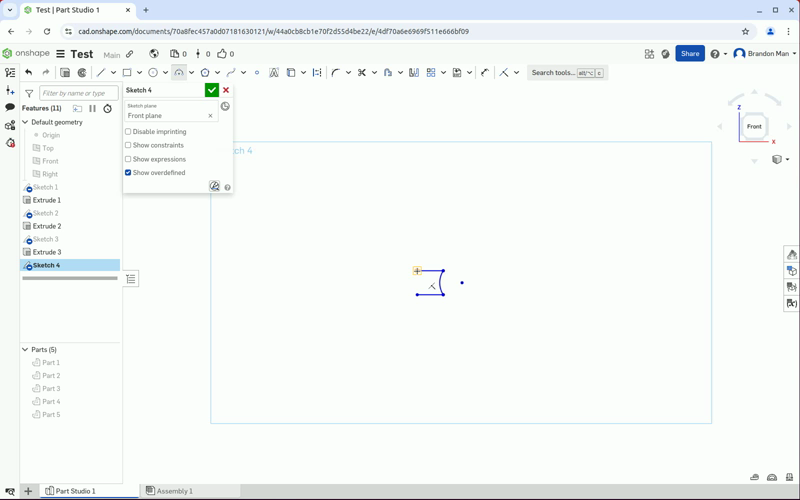
click(417, 270)
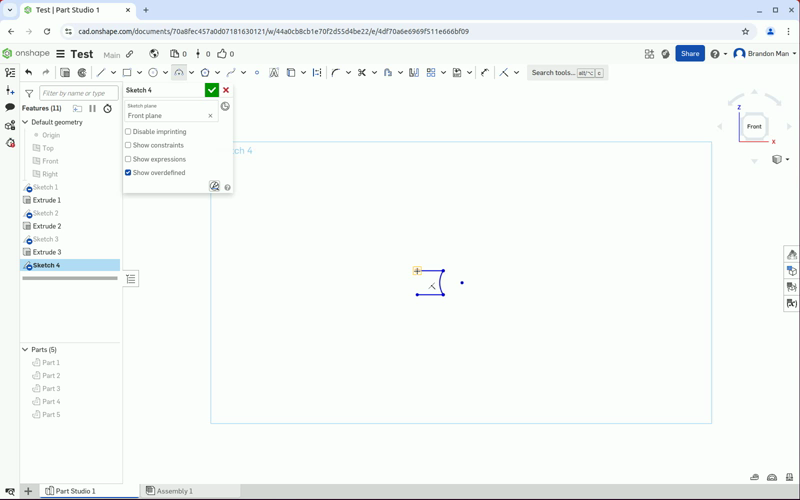
mouse_move(417, 294)
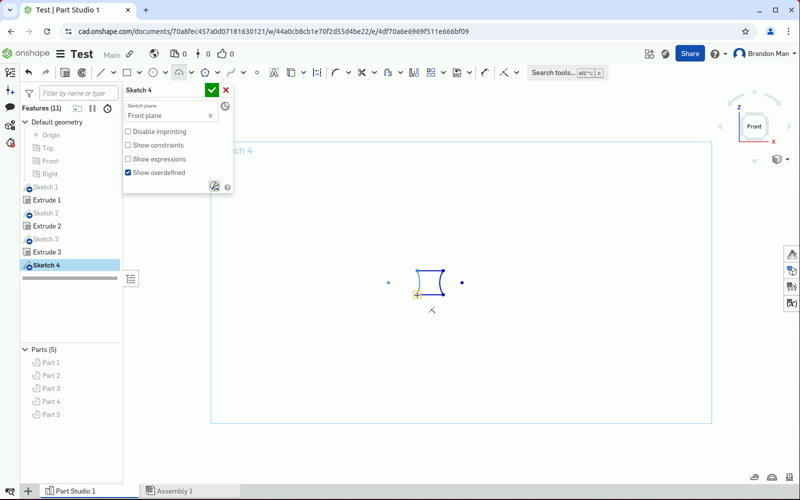
click(417, 294)
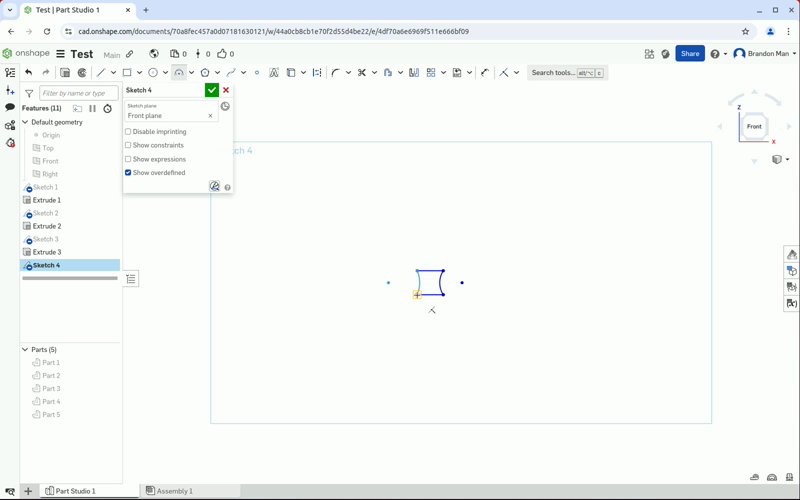
key_down(shift)
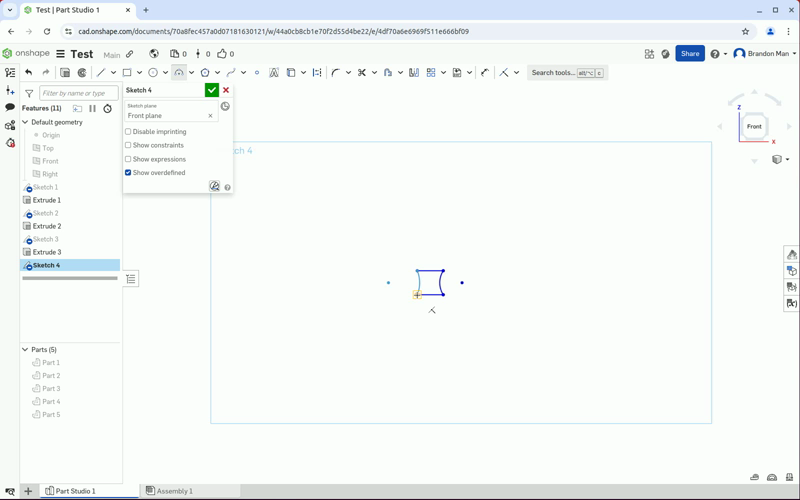
mouse_move(415, 282)
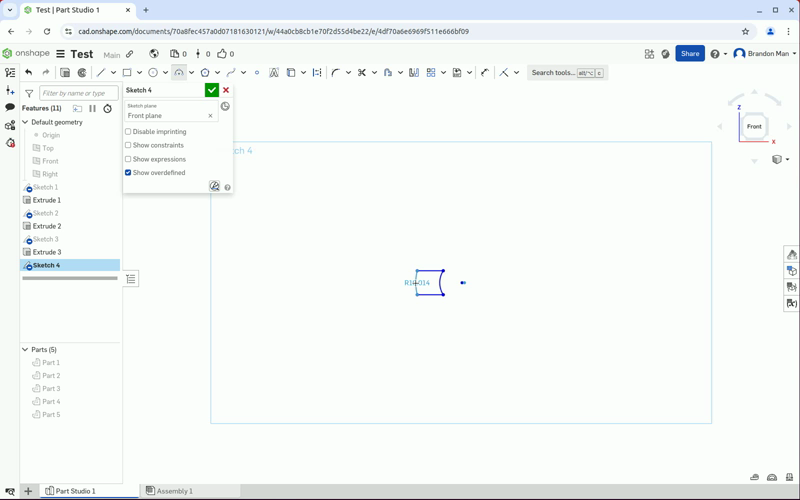
click(415, 282)
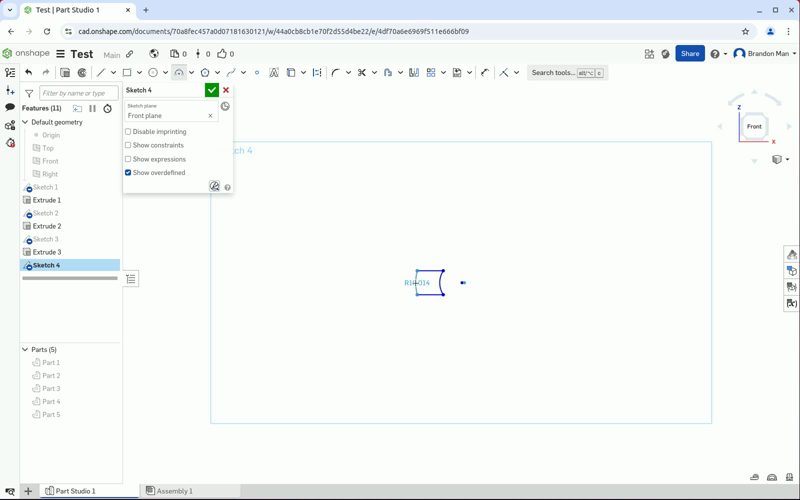
key_up(shift)
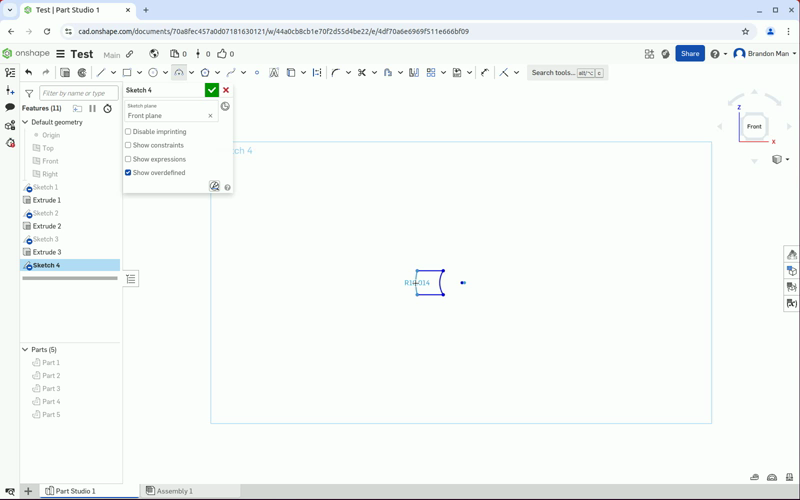
key(esc)
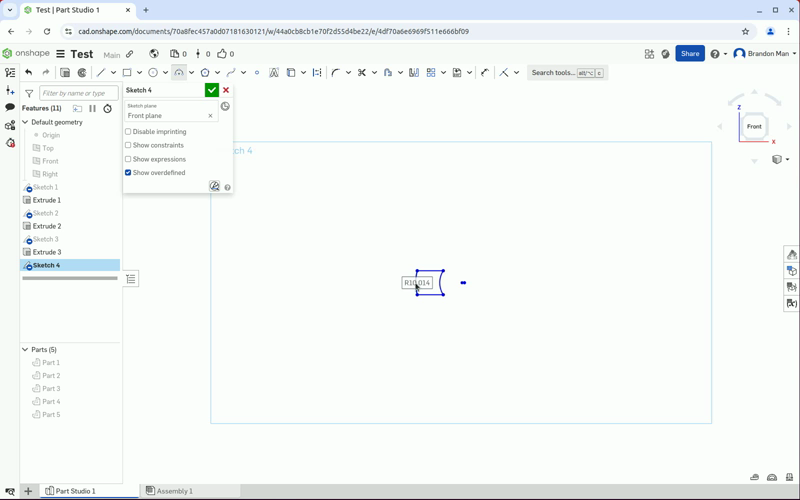
mouse_move(419, 271)
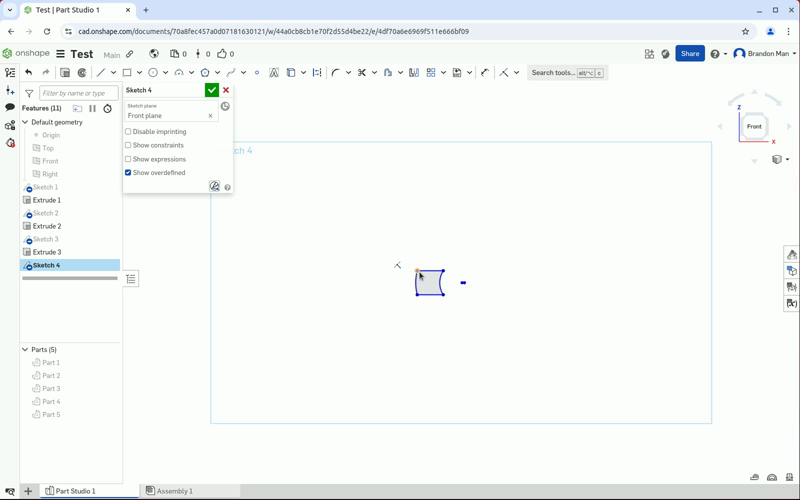
scroll(6)
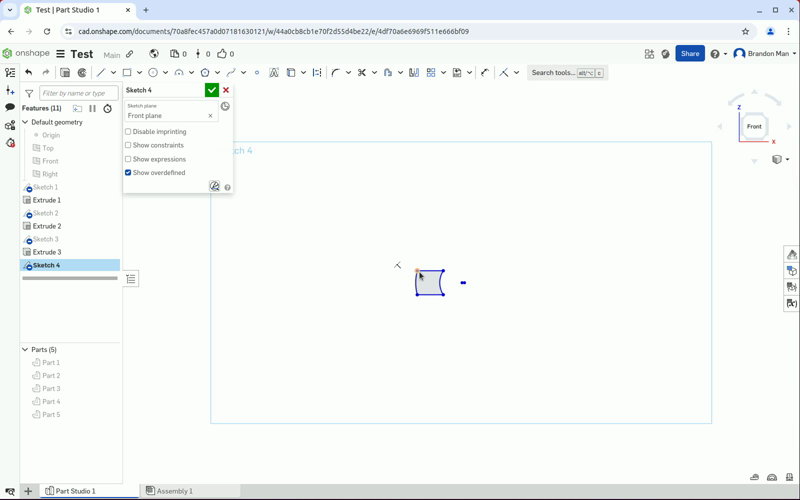
scroll(6)
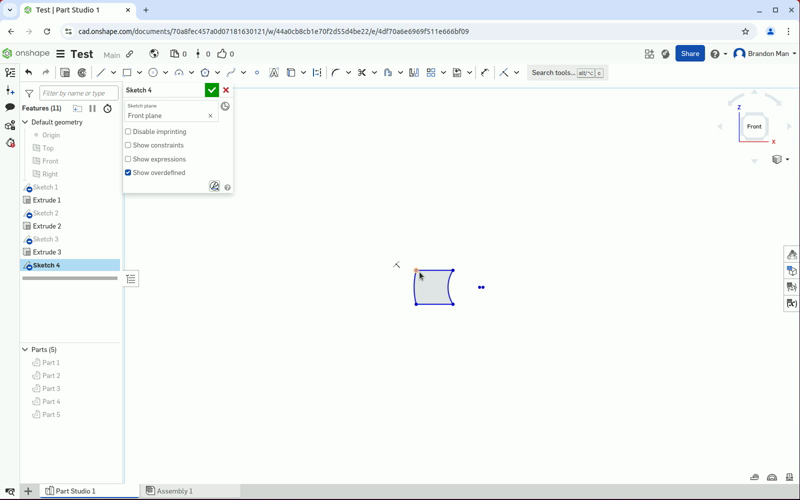
scroll(6)
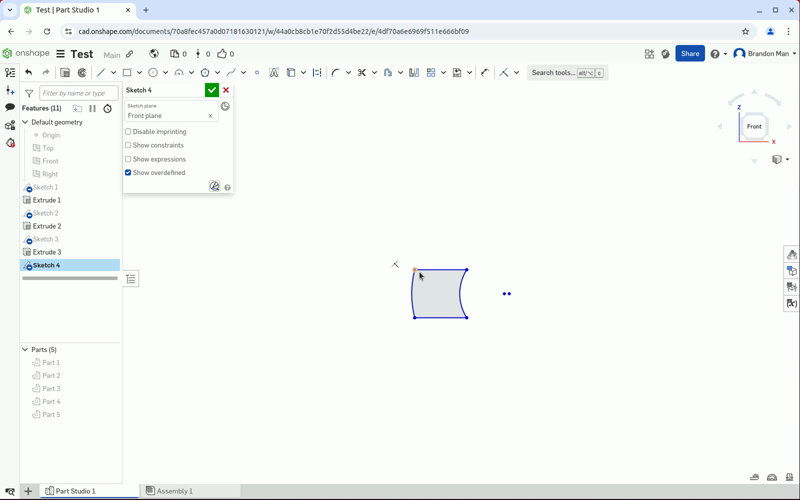
scroll(6)
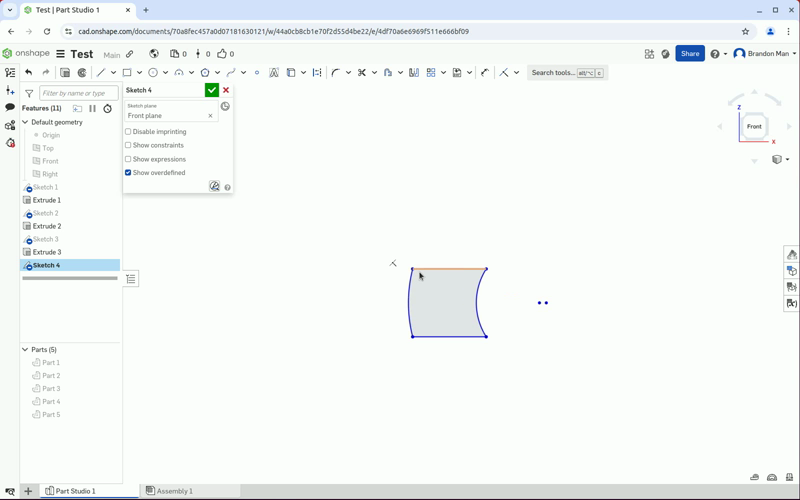
scroll(6)
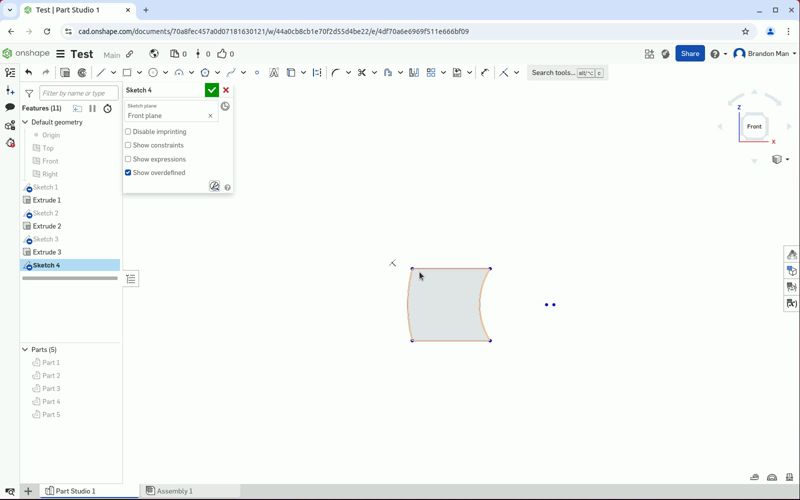
scroll(6)
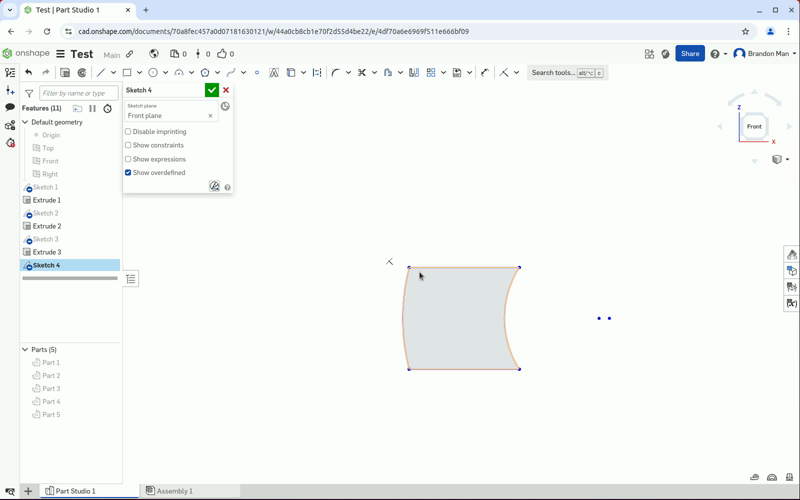
scroll(6)
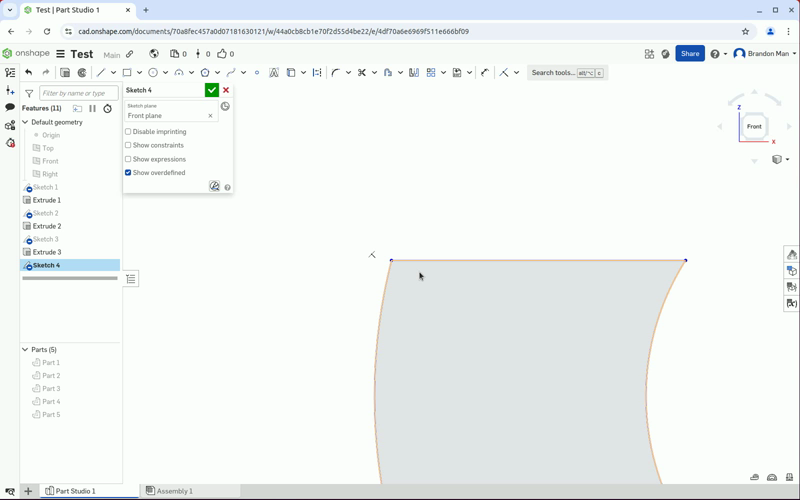
click(419, 271)
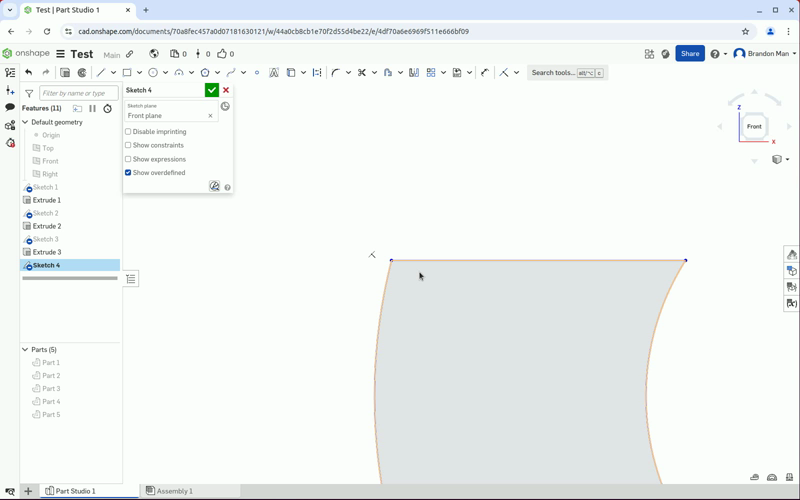
scroll(-6)
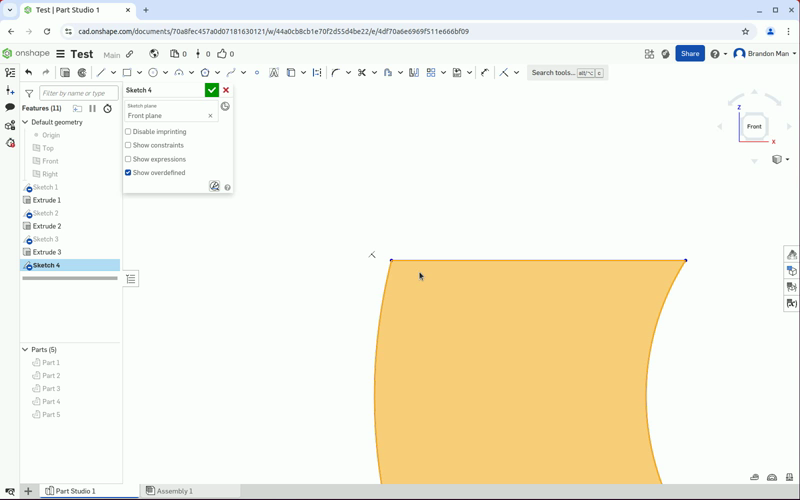
scroll(-6)
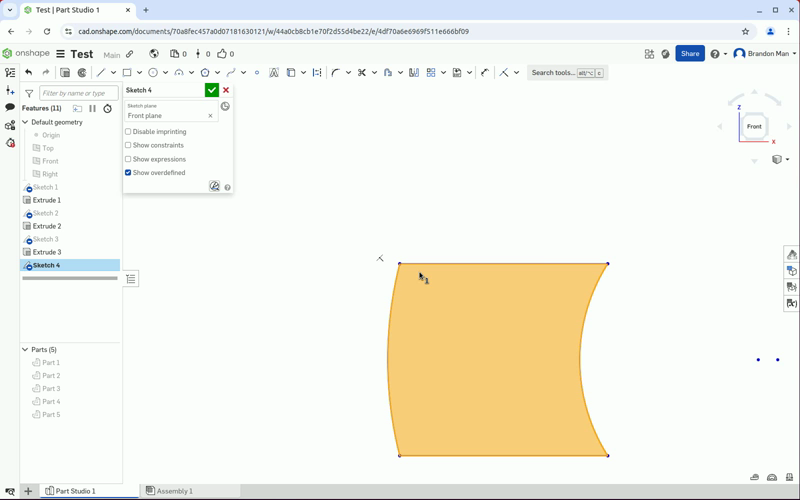
scroll(-6)
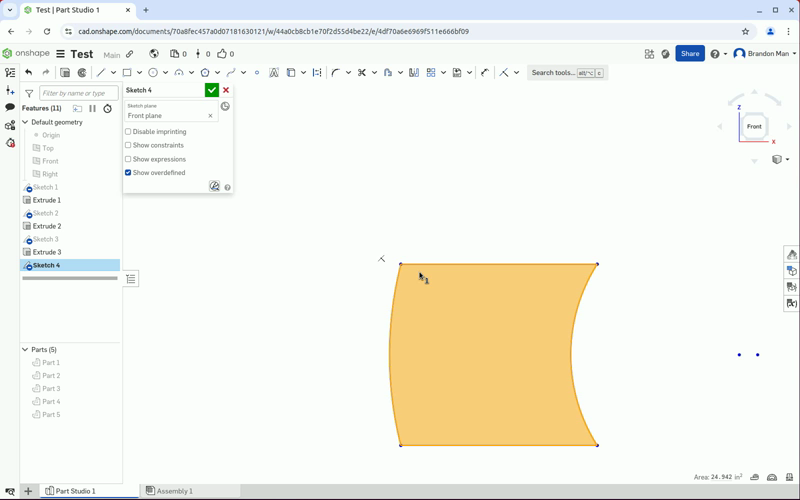
scroll(-6)
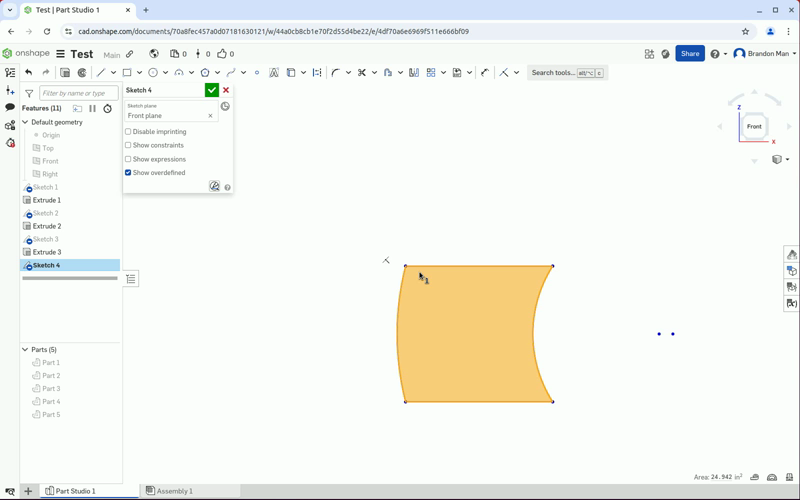
scroll(-6)
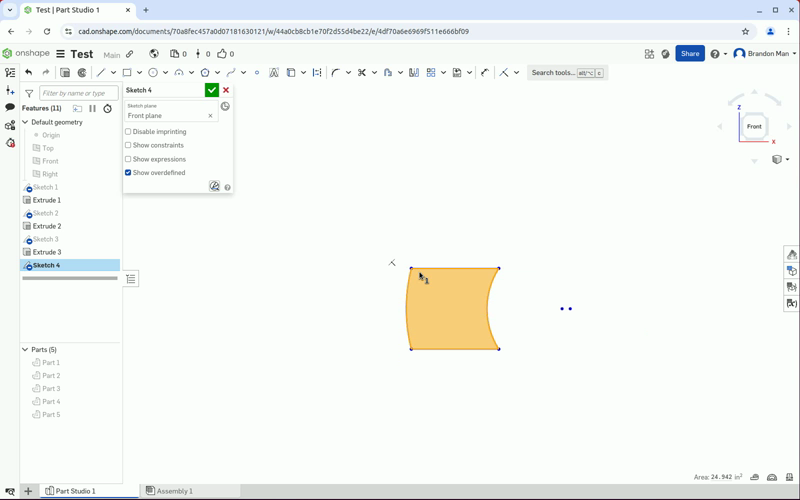
scroll(-6)
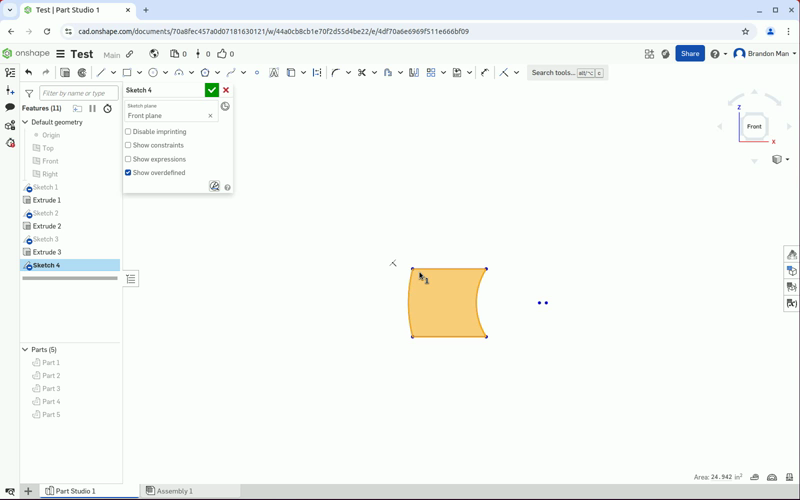
scroll(-6)
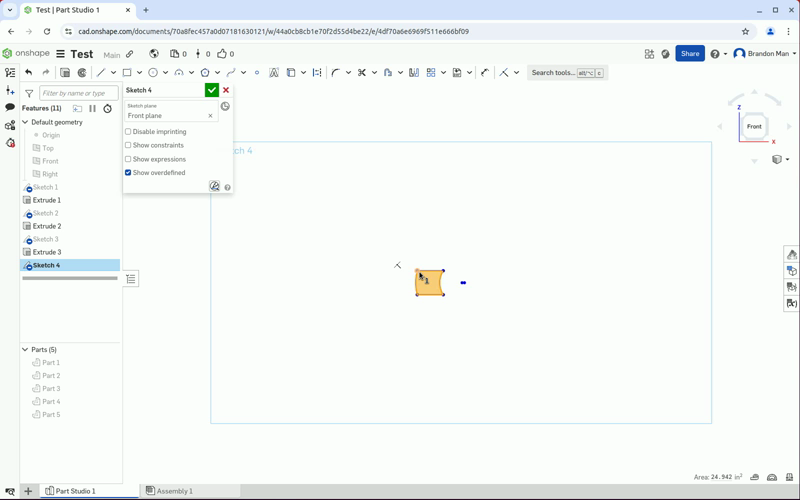
mouse_move(73, 352)
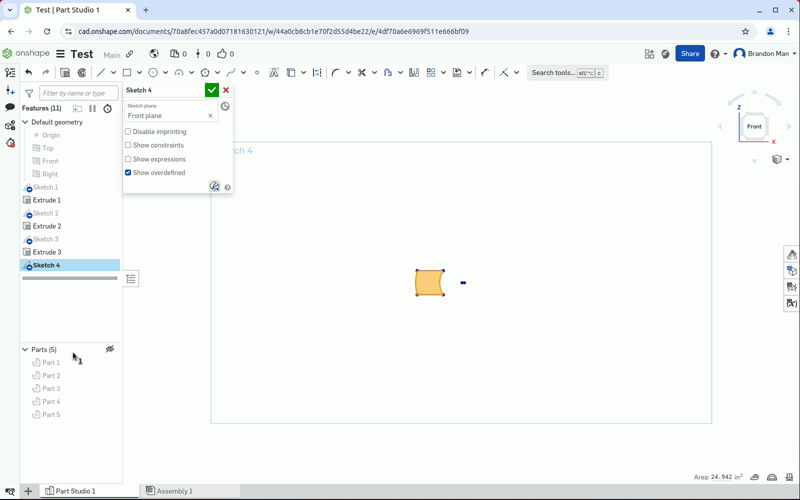
key(shift+y)
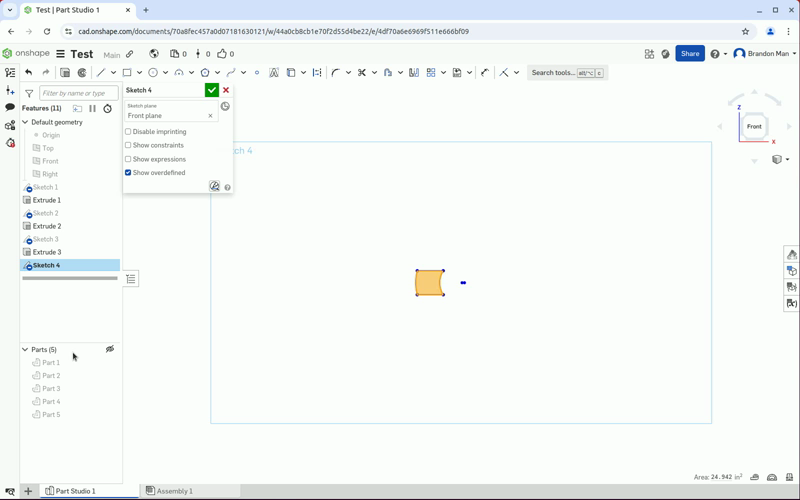
key(shift+e)
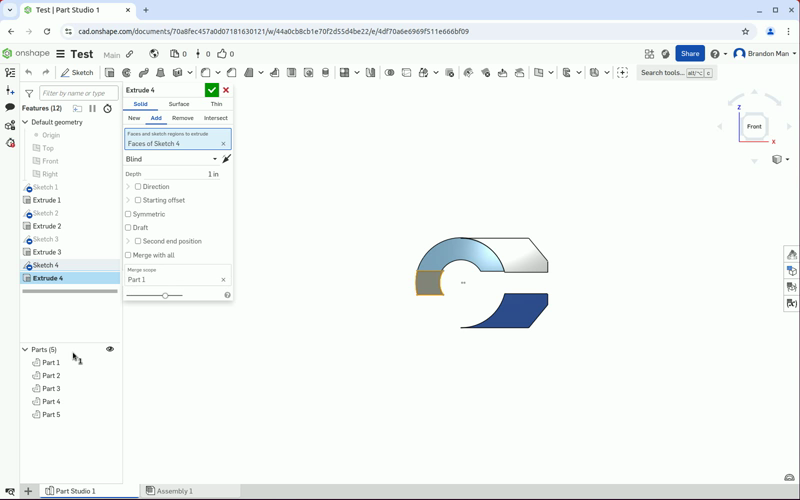
mouse_move(143, 106)
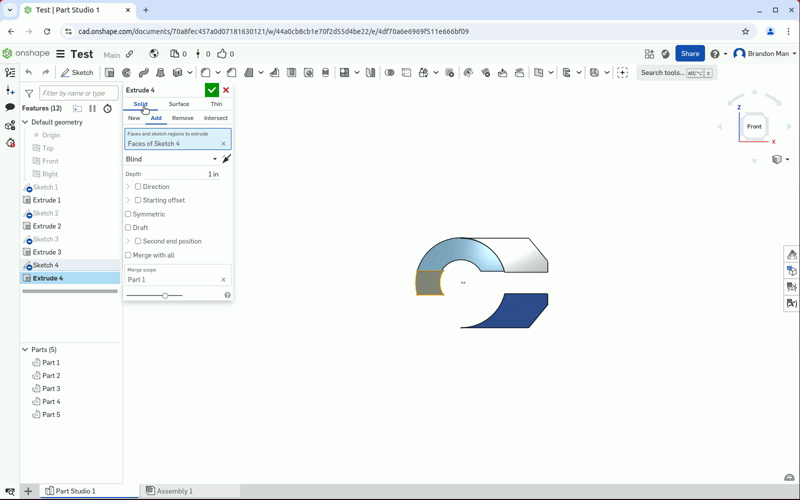
click(143, 106)
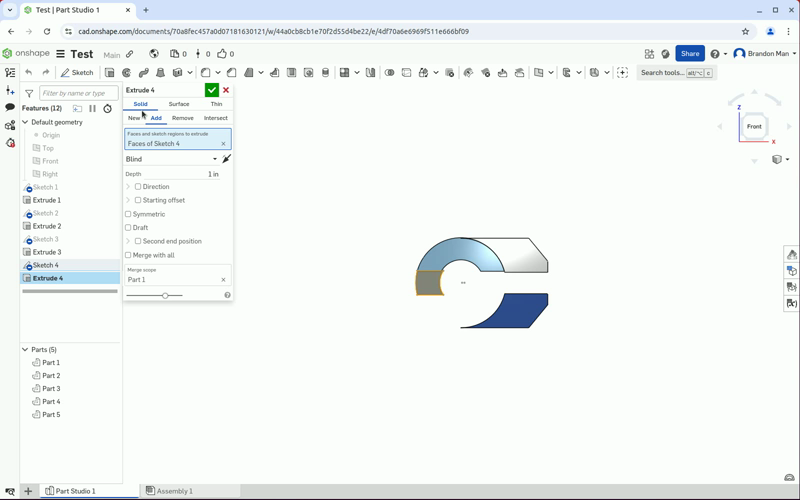
mouse_move(137, 120)
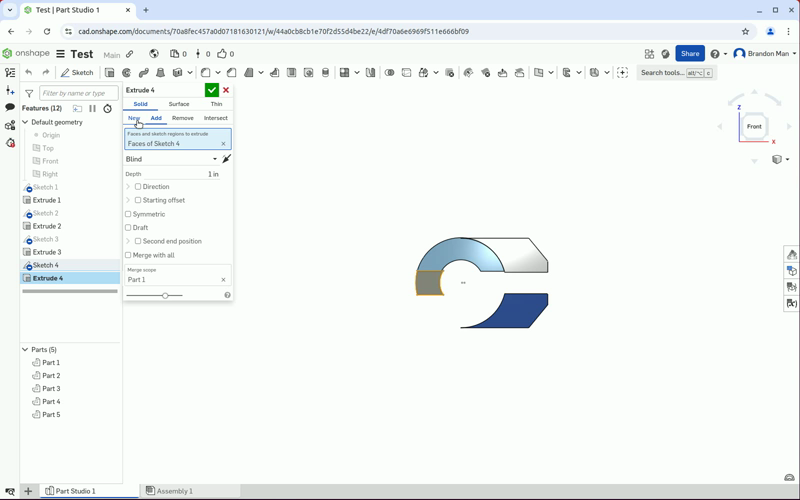
click(137, 120)
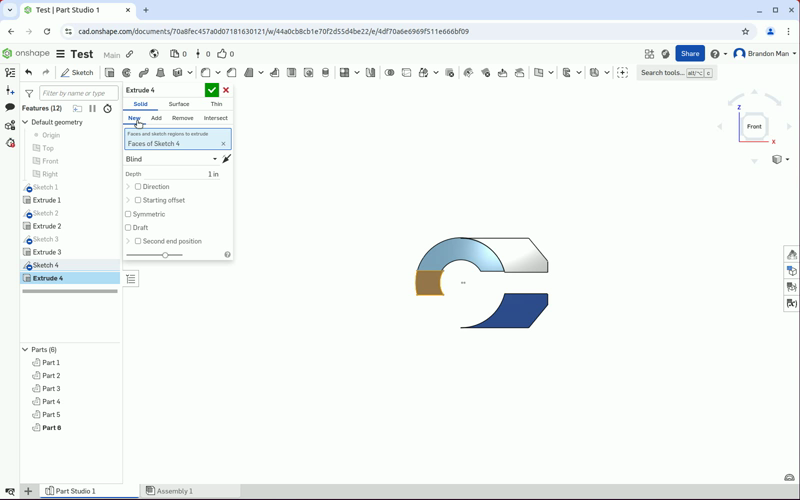
key(tab, 4)
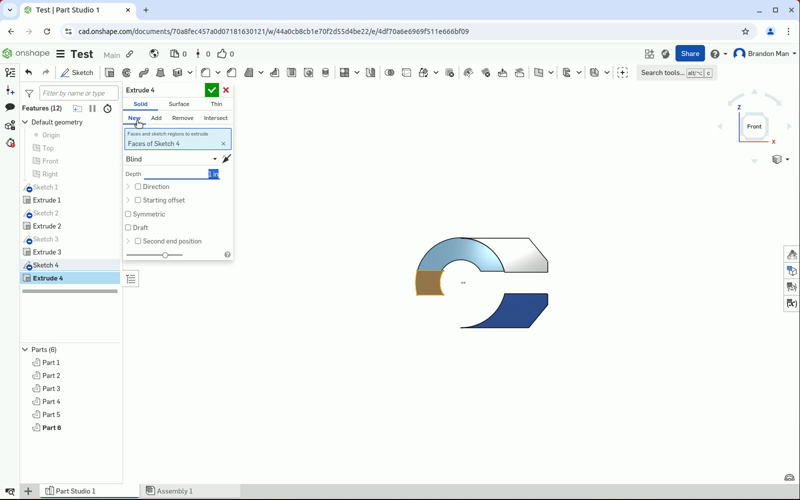
text(23.108)
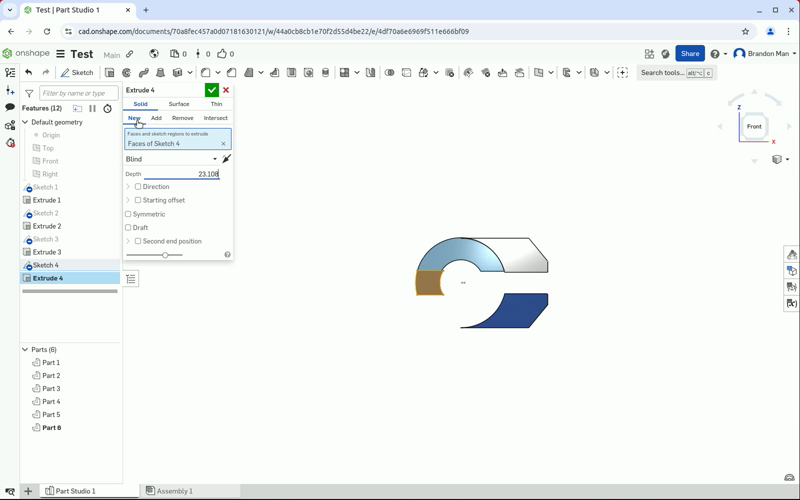
key(enter)
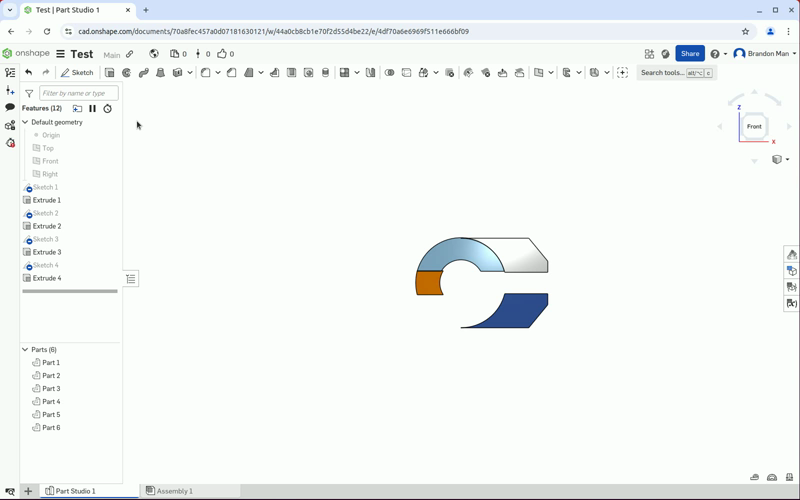
key(shift+h)
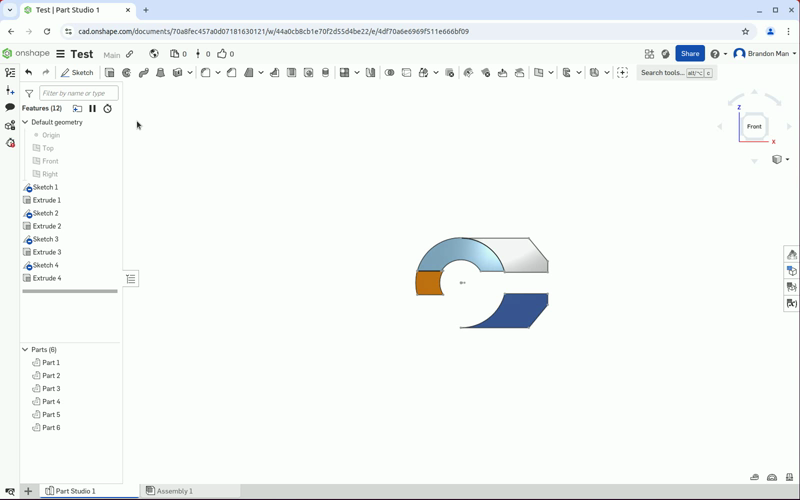
key(shift+h)
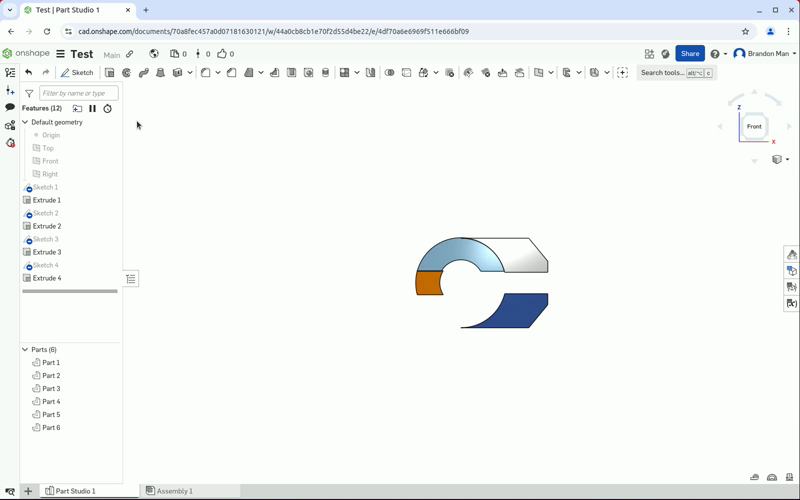
mouse_move(73, 189)
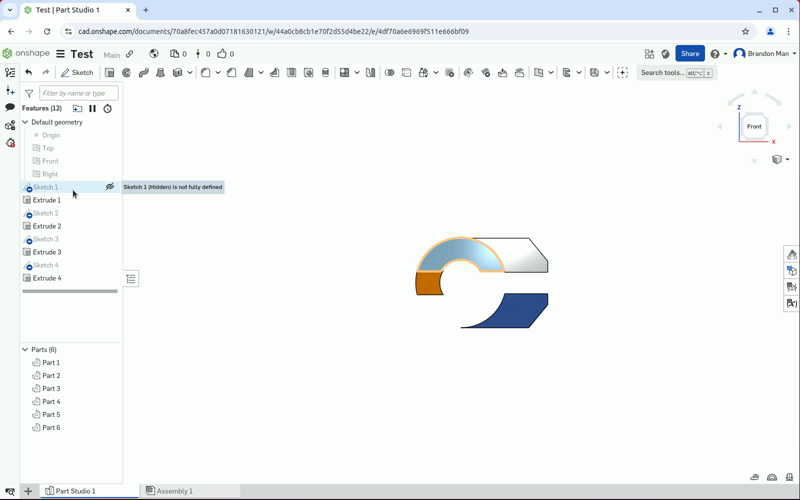
click(73, 189)
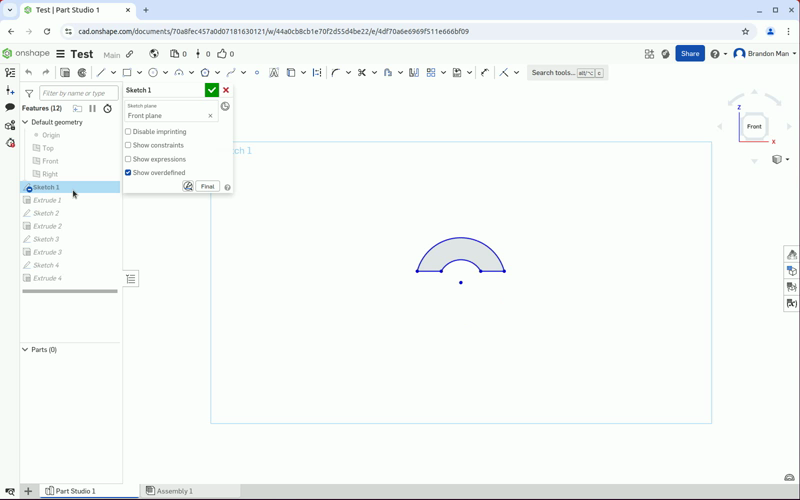
mouse_move(229, 92)
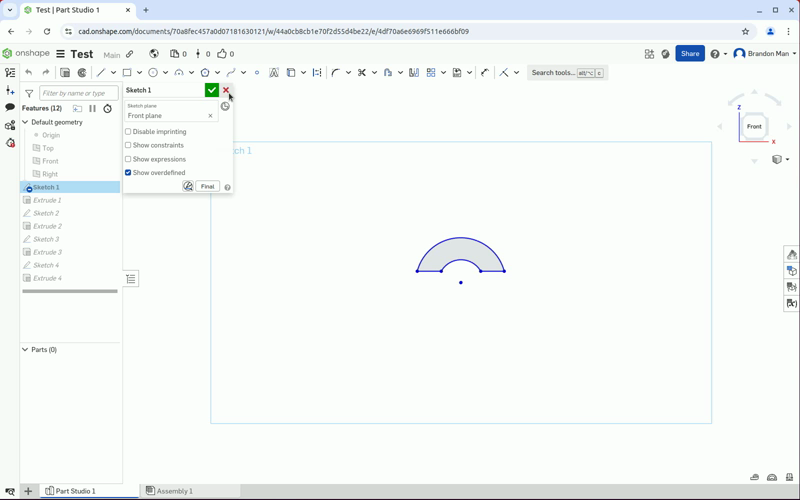
click(229, 92)
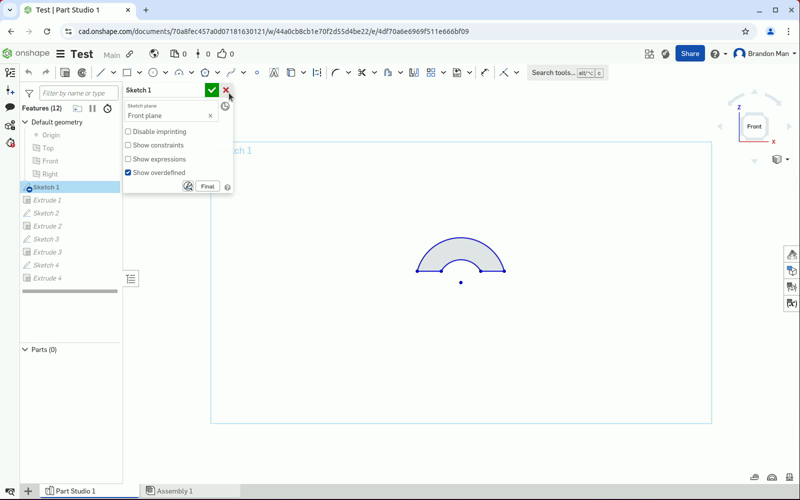
key(shift+s)
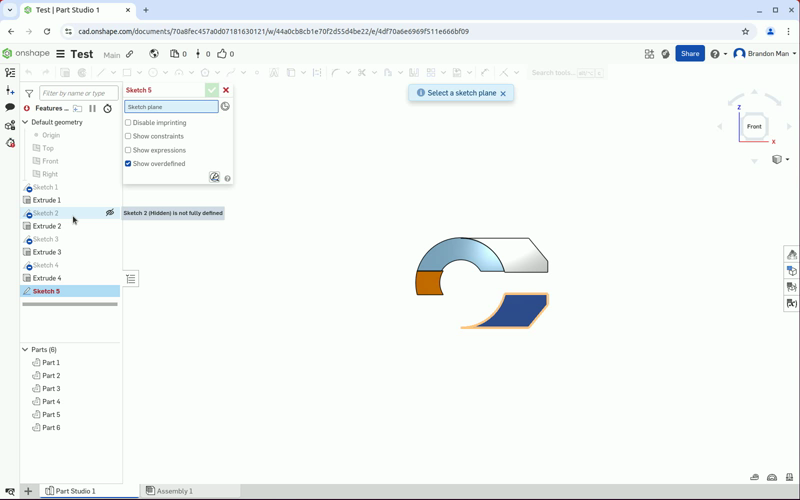
scroll(3)
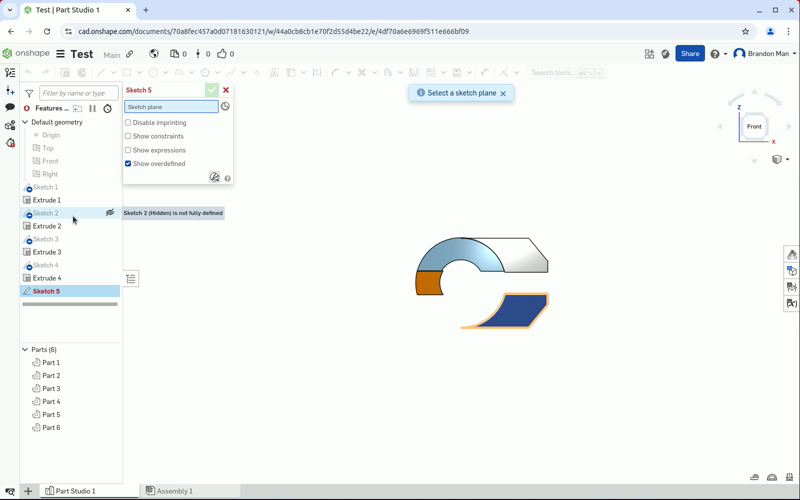
mouse_move(73, 163)
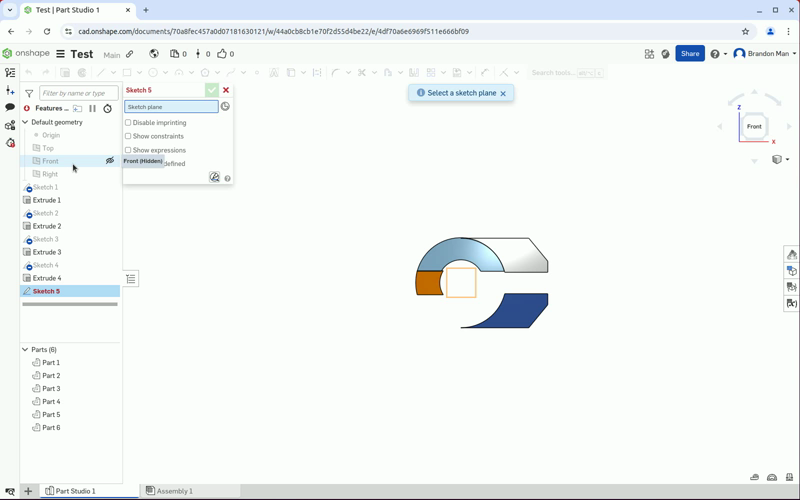
click(73, 163)
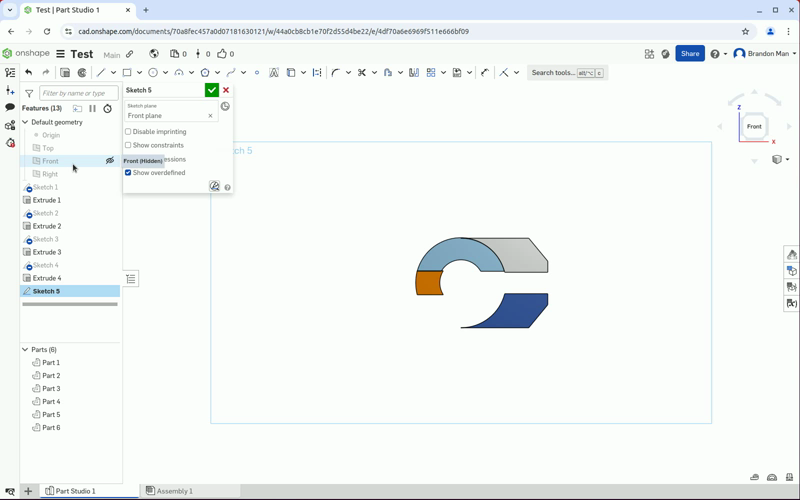
mouse_move(73, 352)
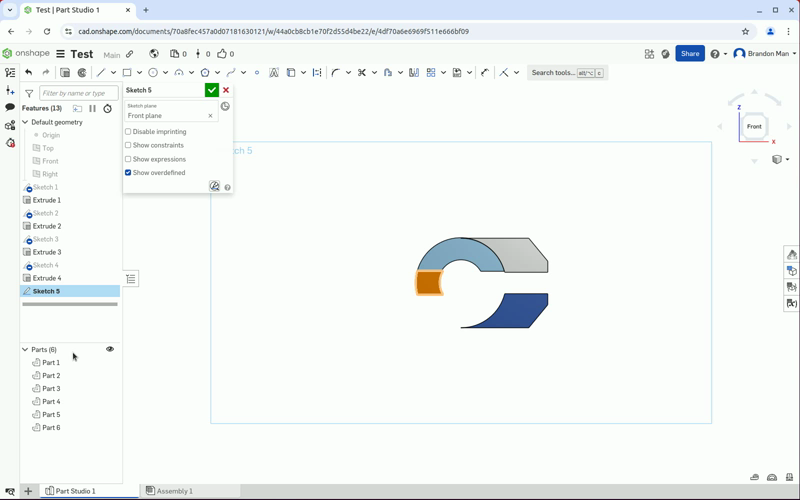
key(y)
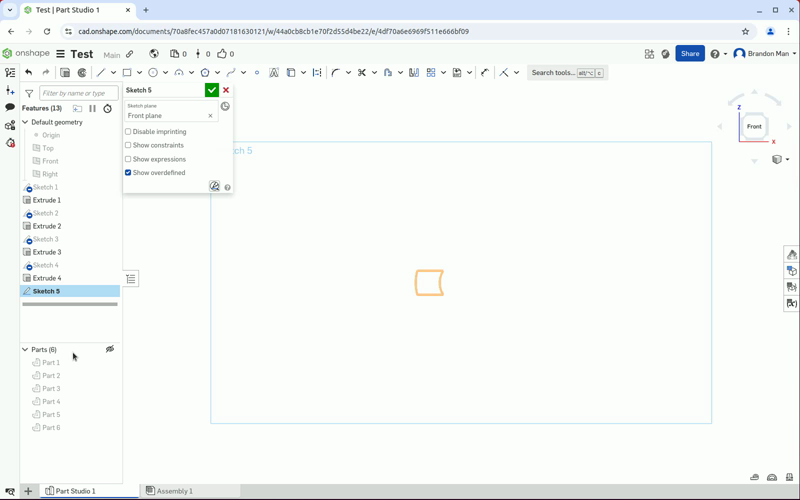
key(l)
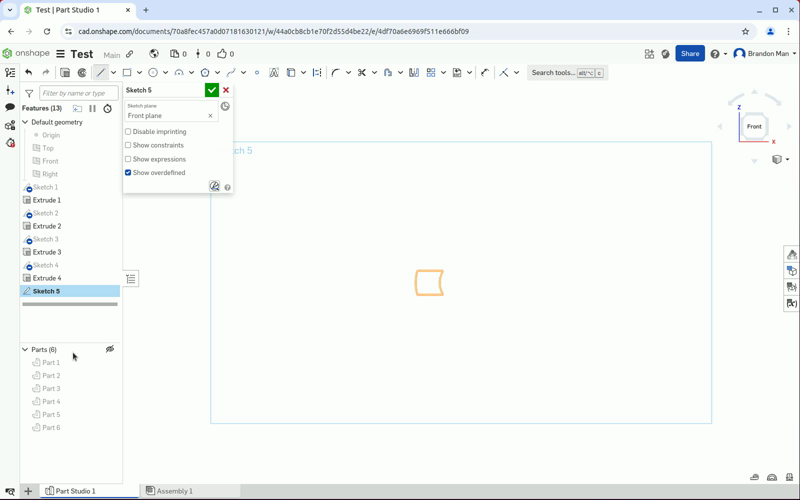
key_down(shift)
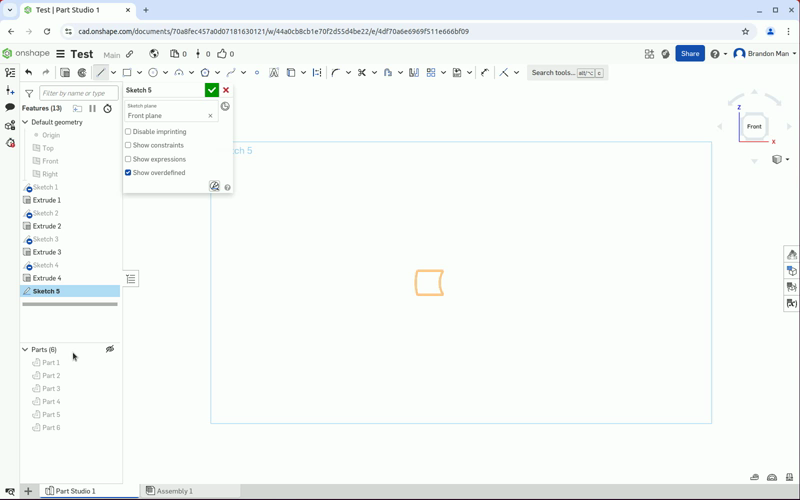
mouse_move(417, 271)
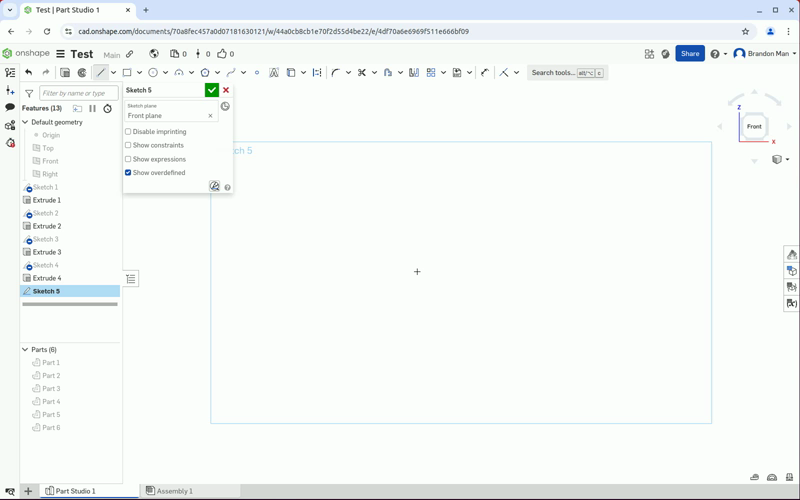
click(417, 271)
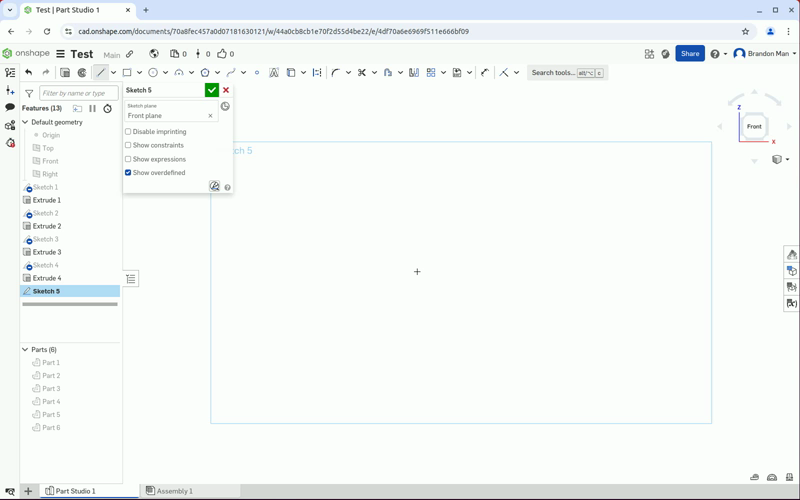
key_up(shift)
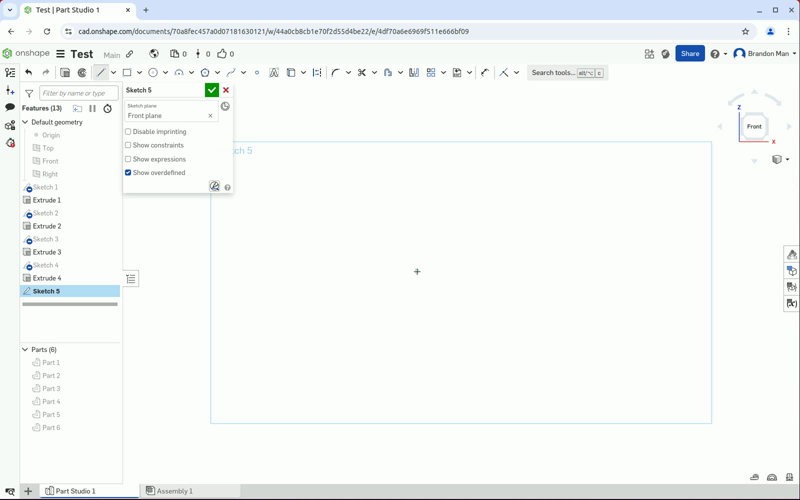
key_down(shift)
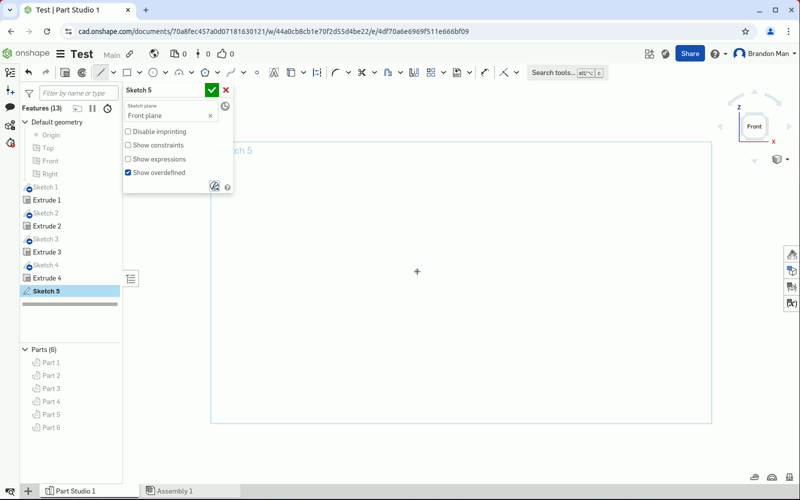
mouse_move(447, 271)
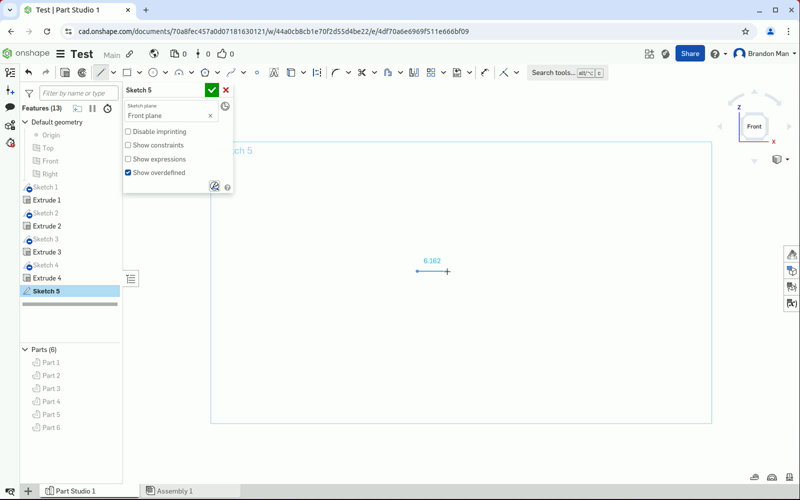
mouse_move(441, 271)
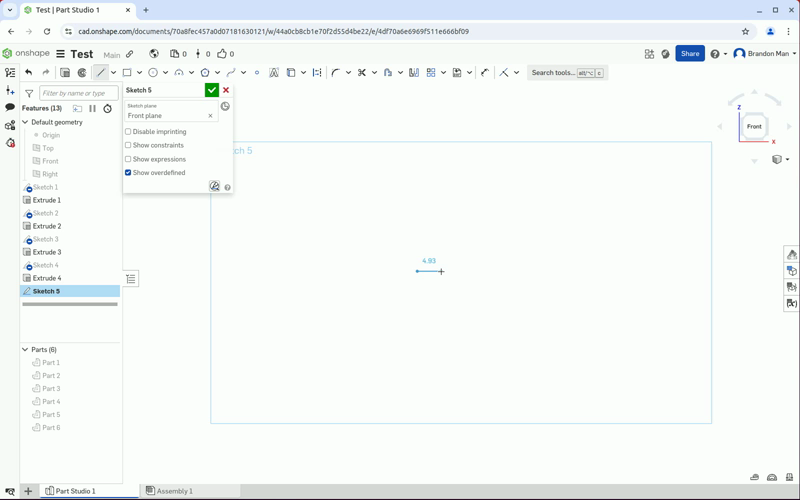
click(441, 271)
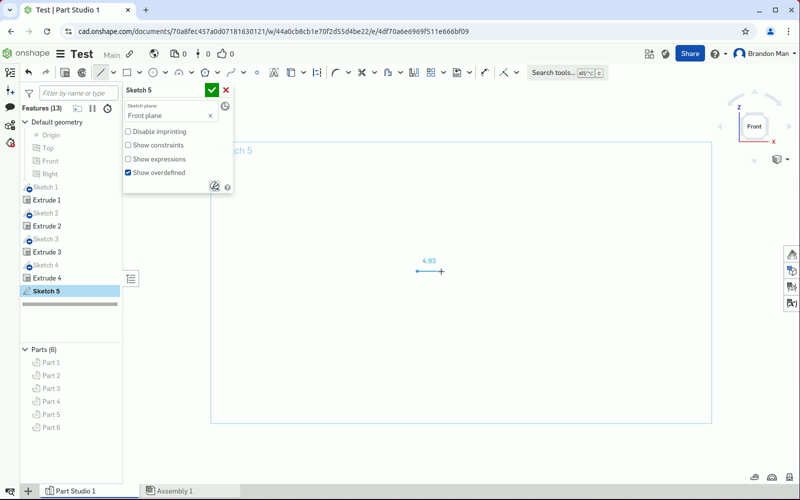
key_up(shift)
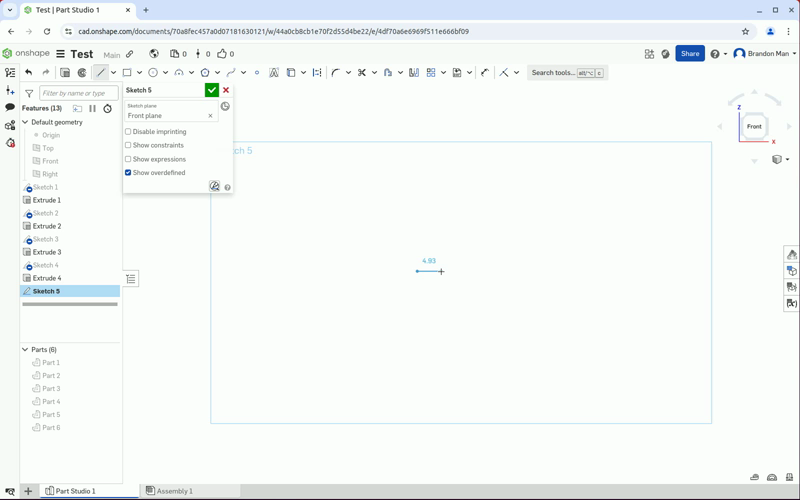
key(esc)
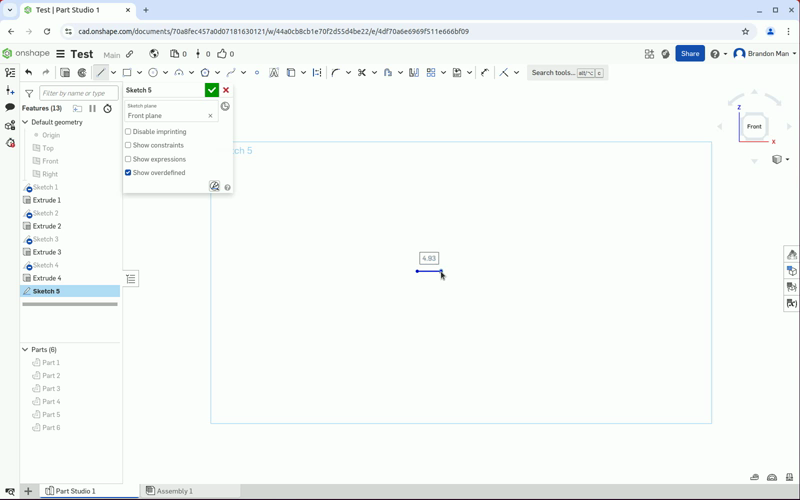
key(a)
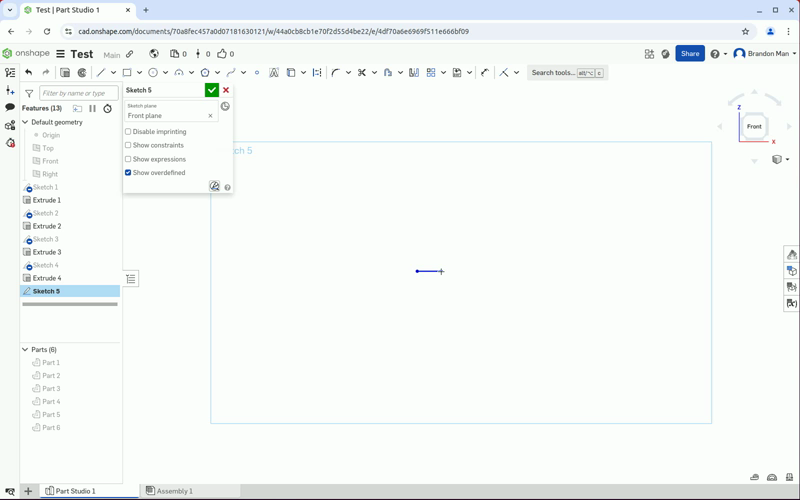
mouse_move(441, 271)
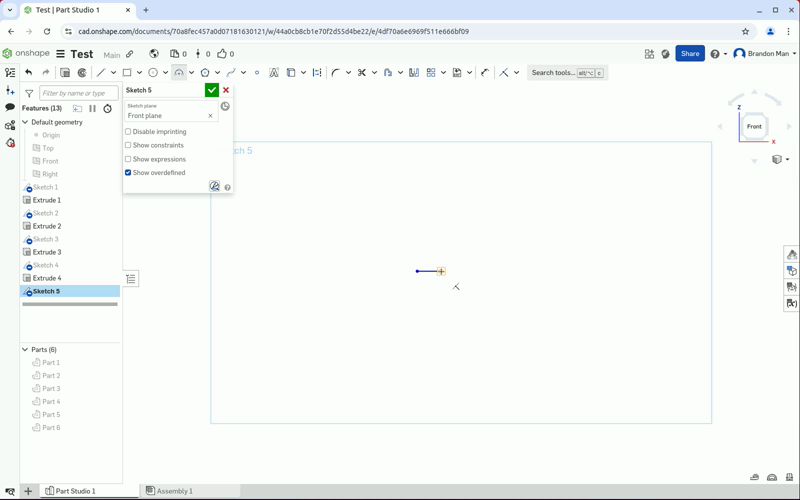
click(441, 271)
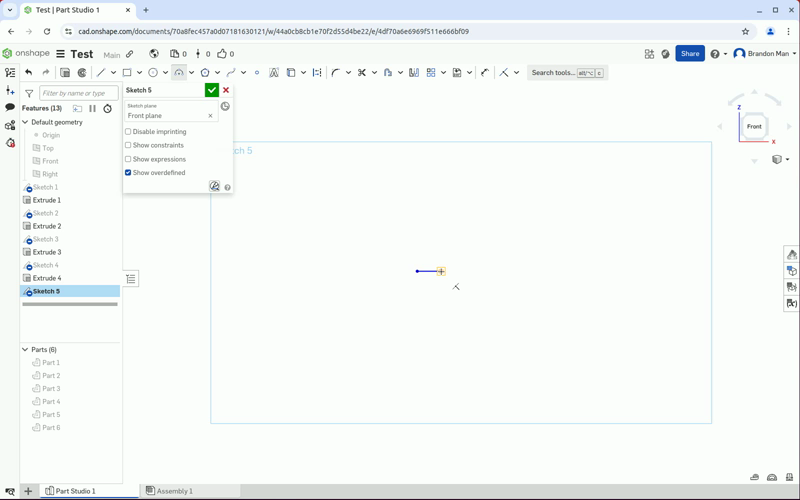
key_down(shift)
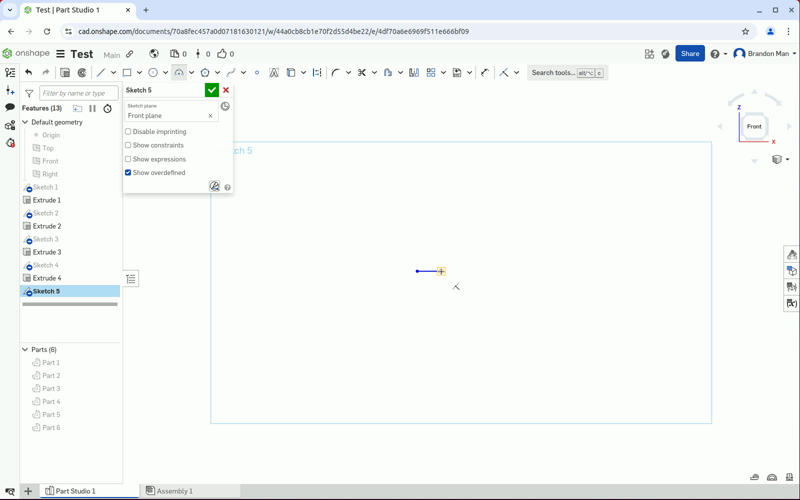
mouse_move(480, 271)
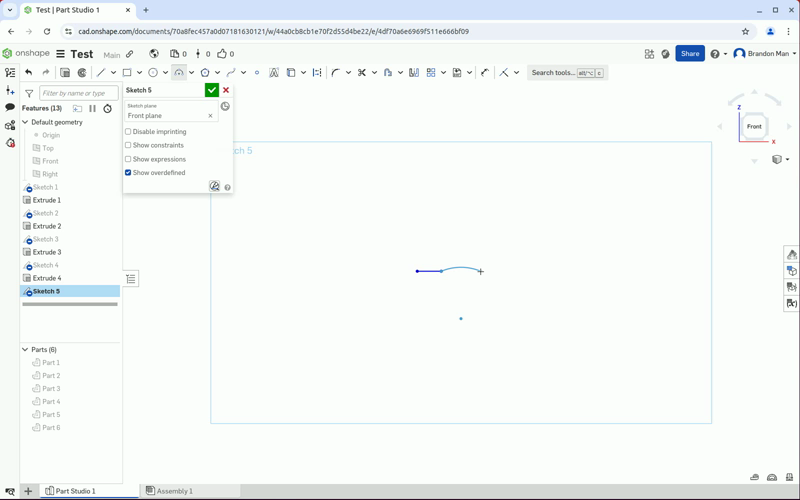
click(480, 271)
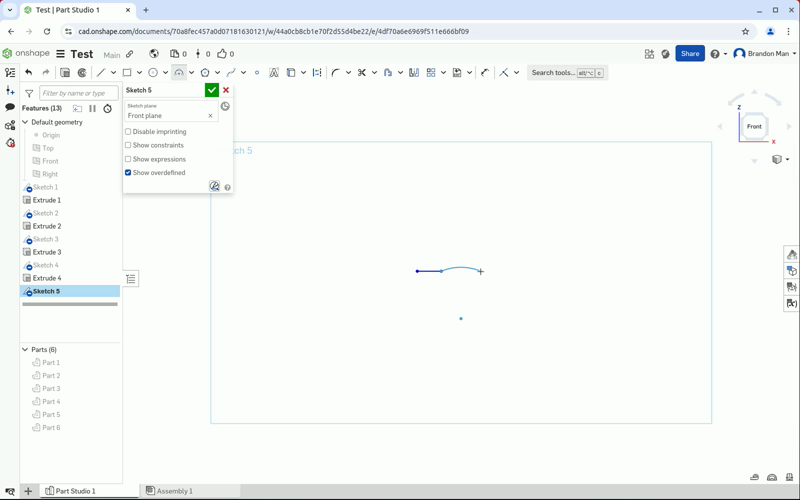
mouse_move(460, 259)
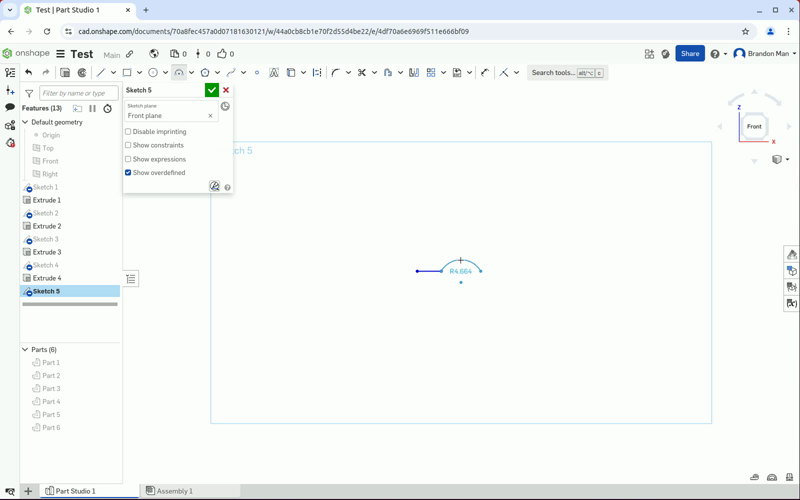
click(460, 259)
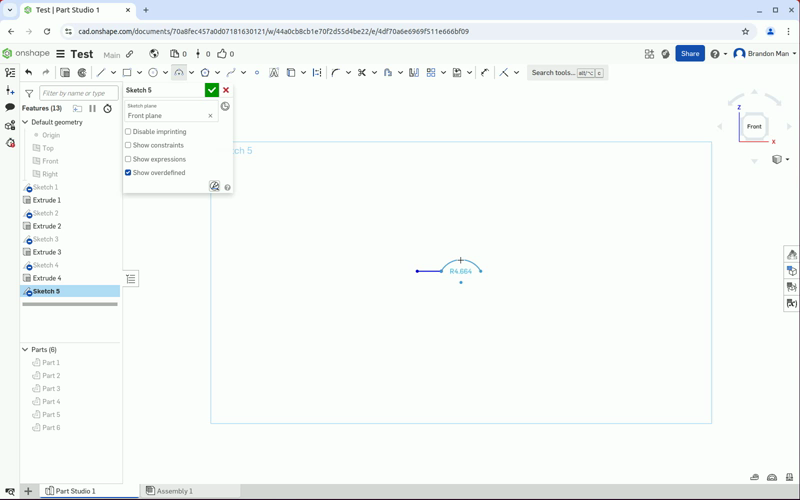
key_up(shift)
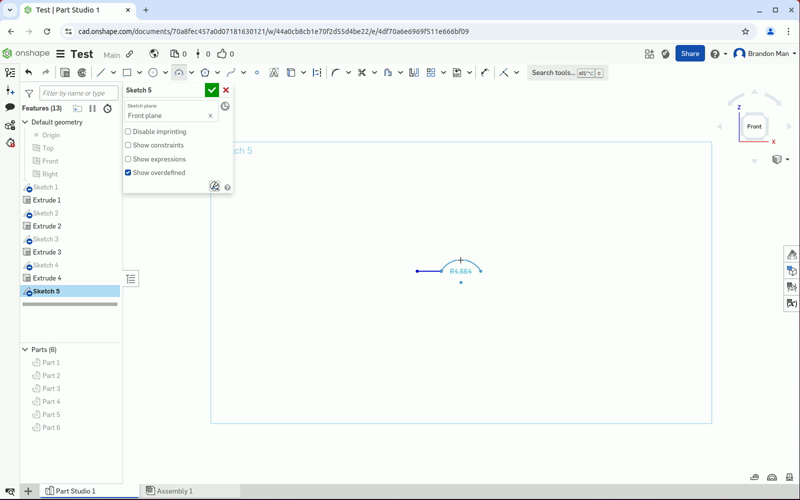
key(esc)
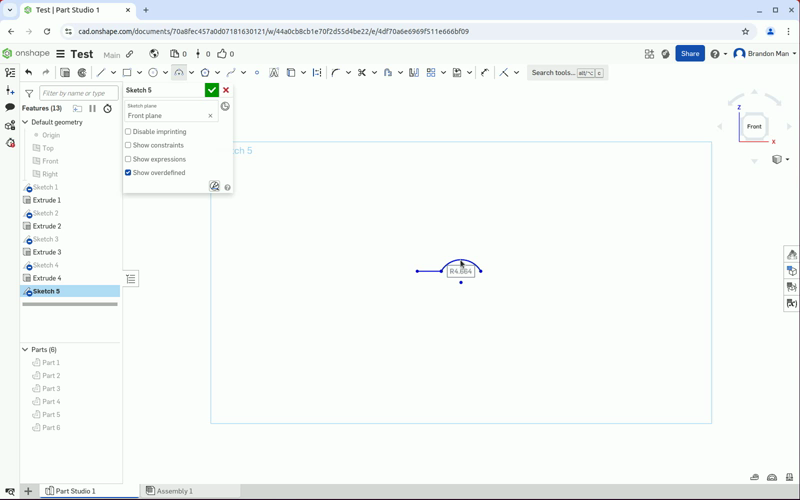
key(l)
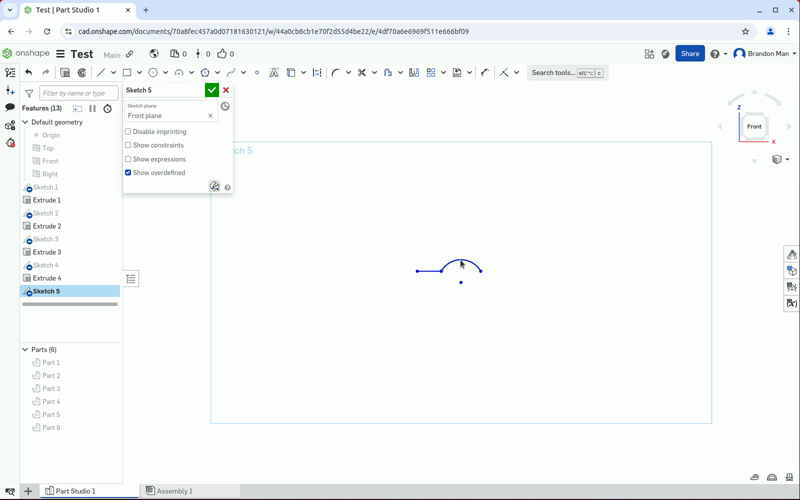
mouse_move(480, 271)
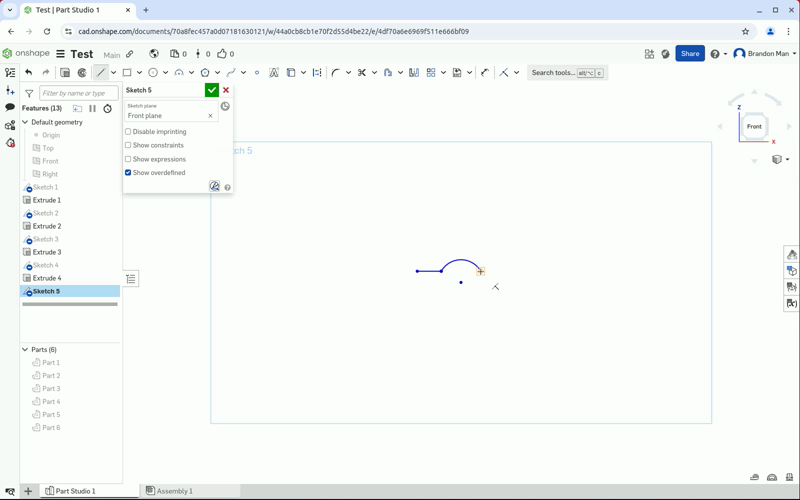
click(480, 271)
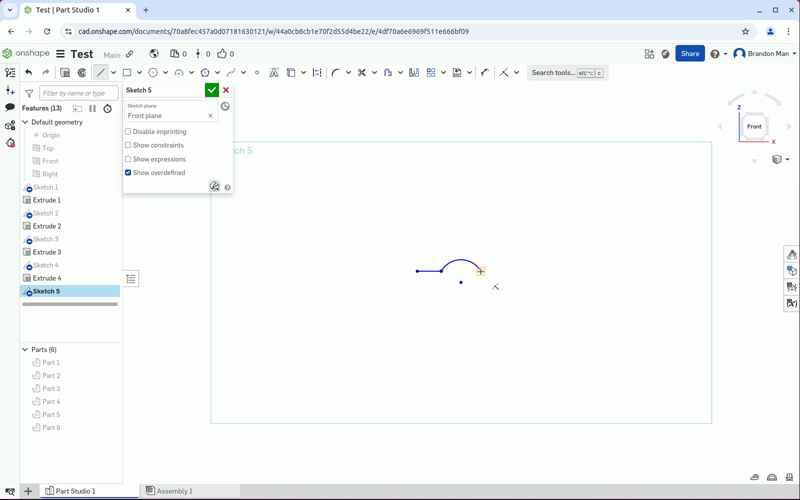
key_down(shift)
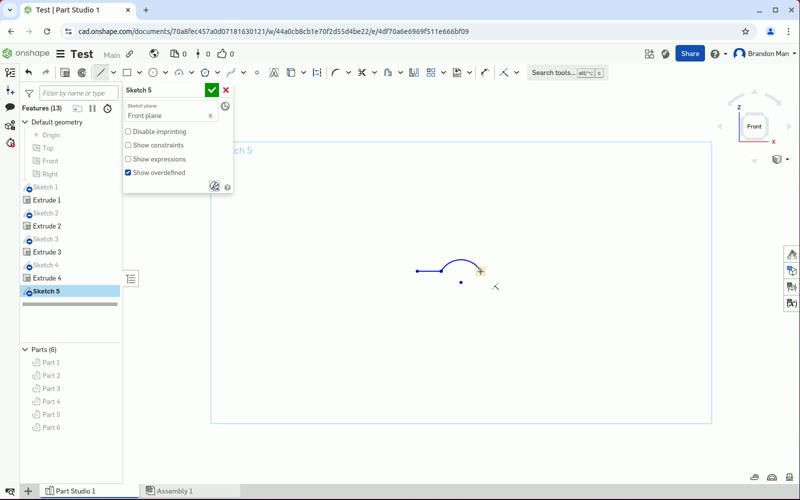
mouse_move(510, 271)
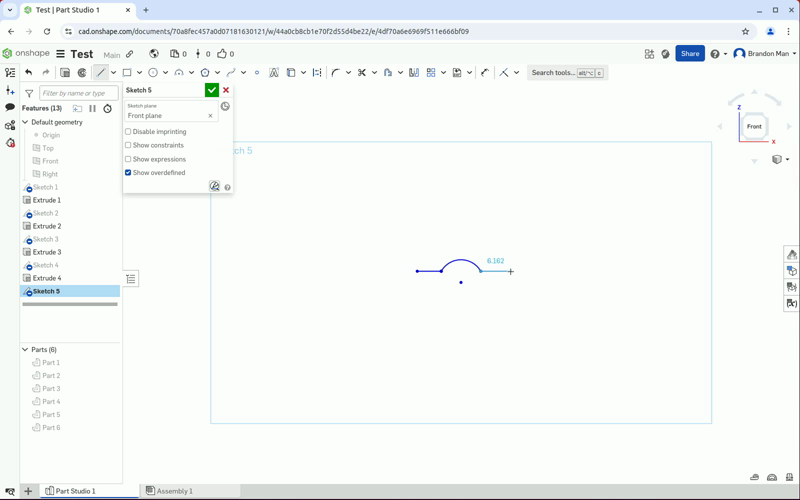
mouse_move(504, 271)
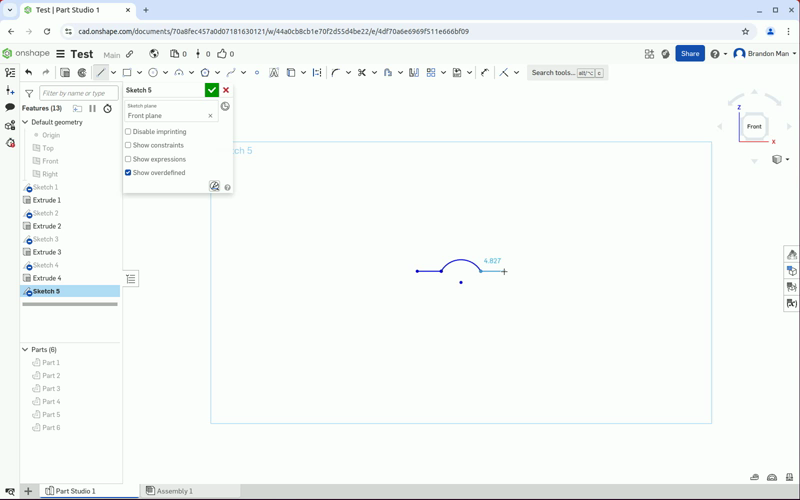
click(504, 271)
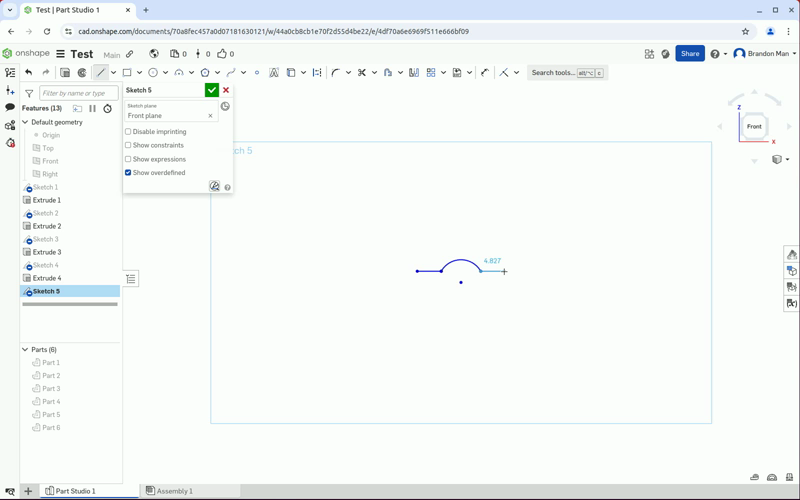
key_up(shift)
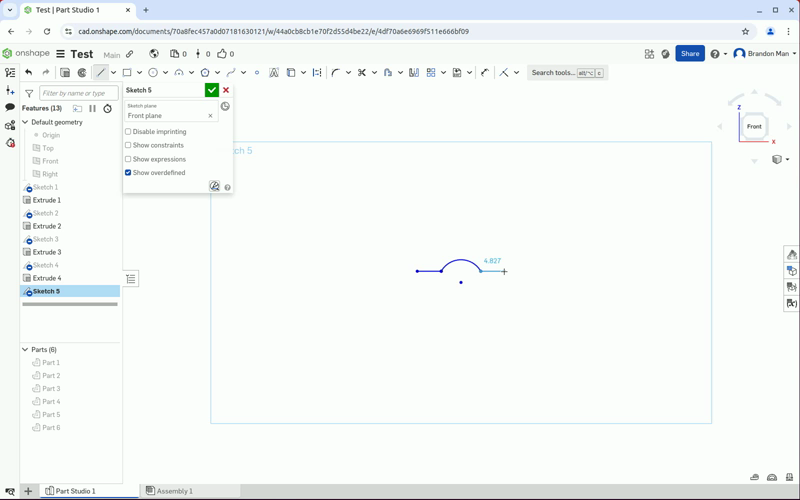
key(esc)
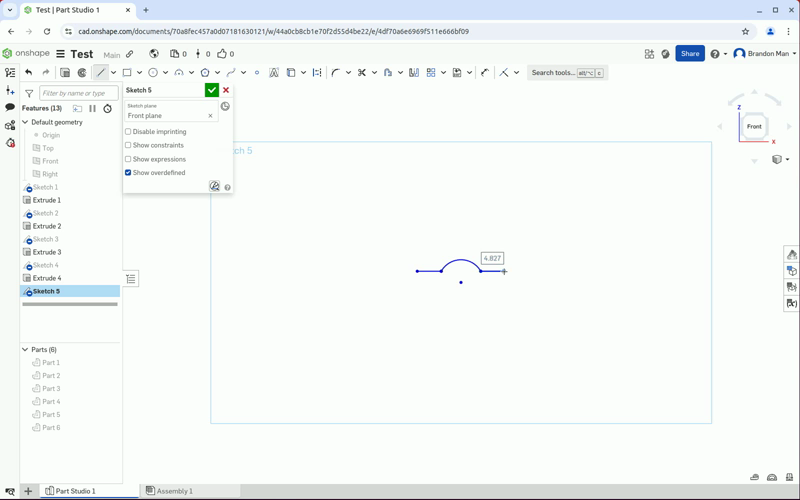
key(a)
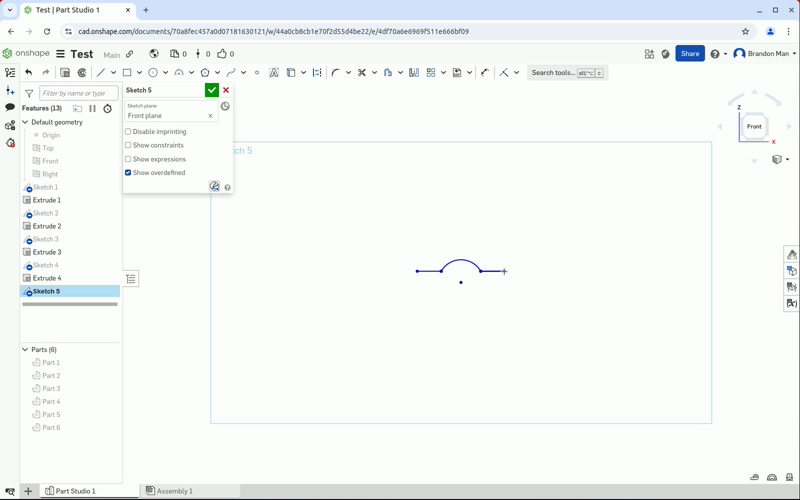
mouse_move(504, 271)
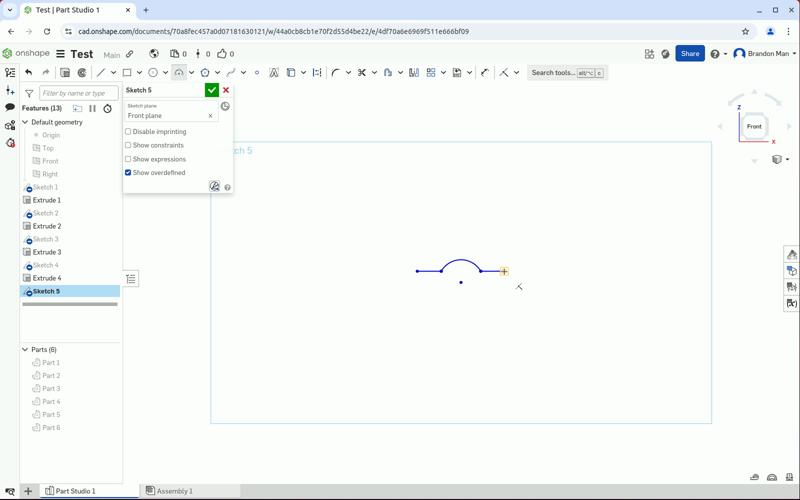
click(504, 271)
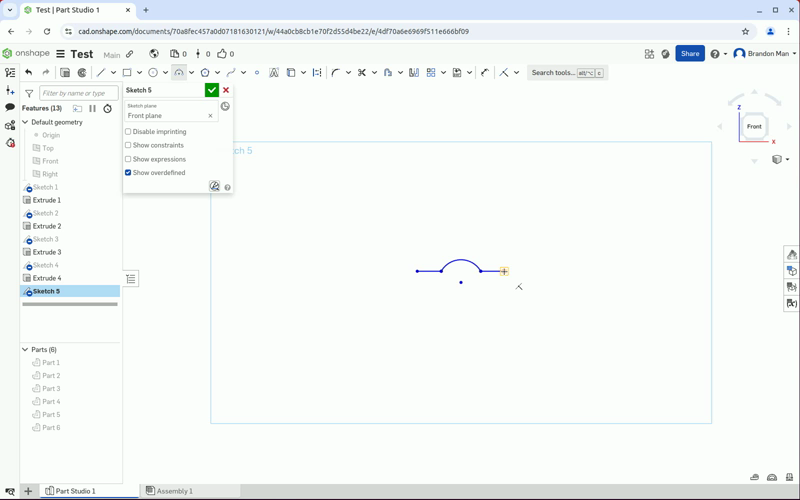
mouse_move(417, 271)
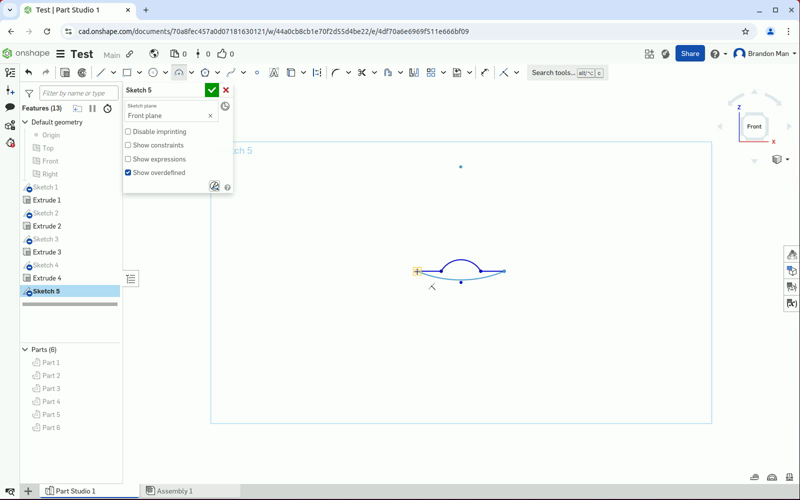
click(417, 271)
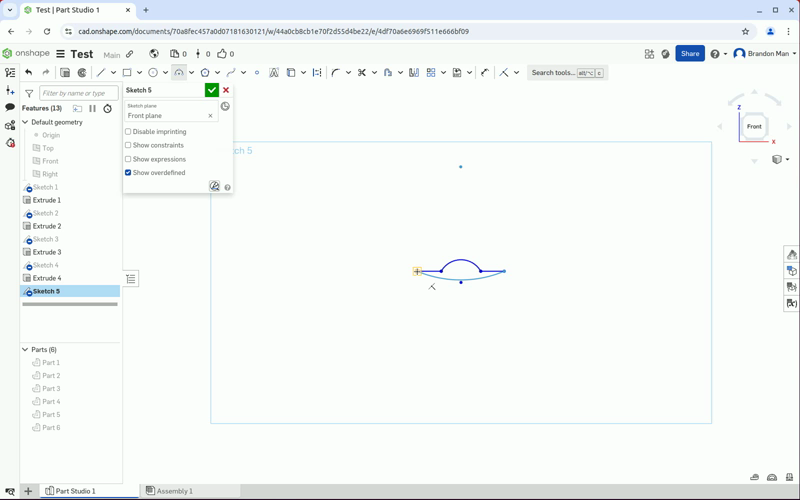
key_down(shift)
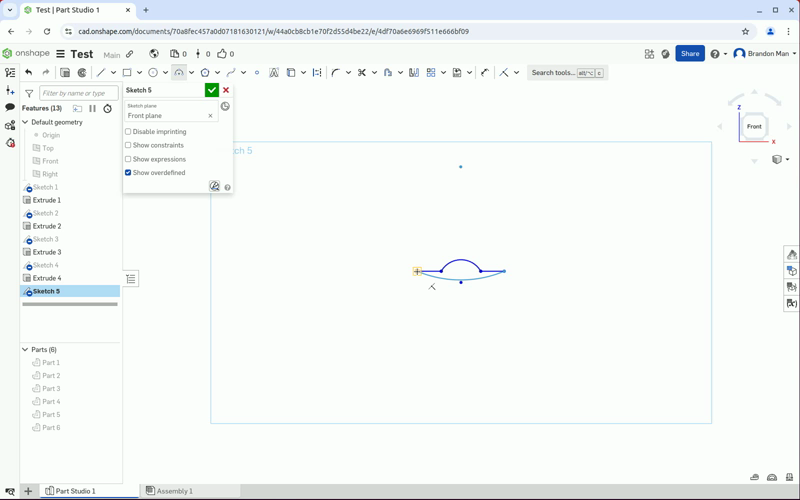
mouse_move(460, 237)
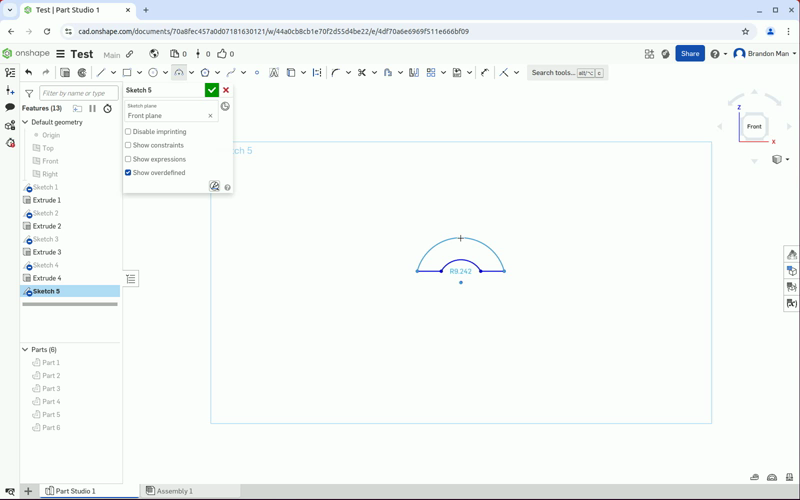
click(460, 237)
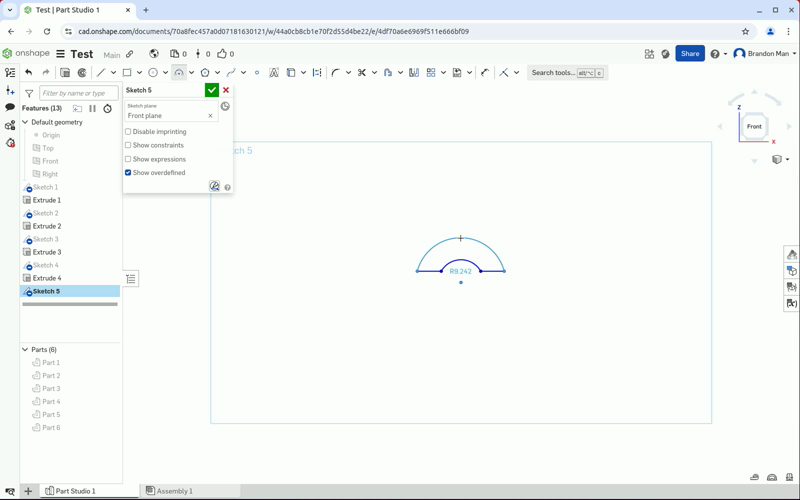
key_up(shift)
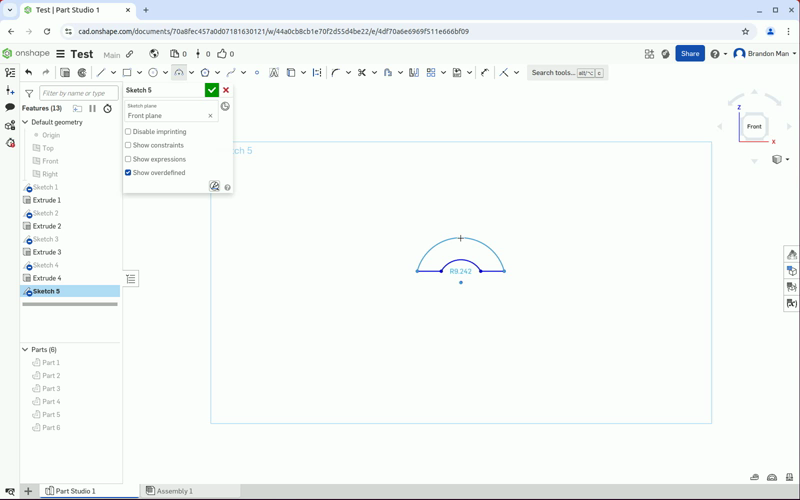
key(esc)
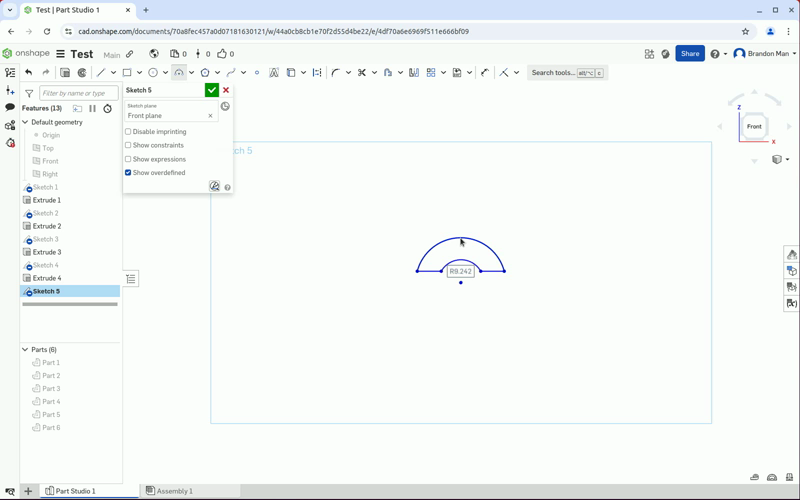
mouse_move(488, 255)
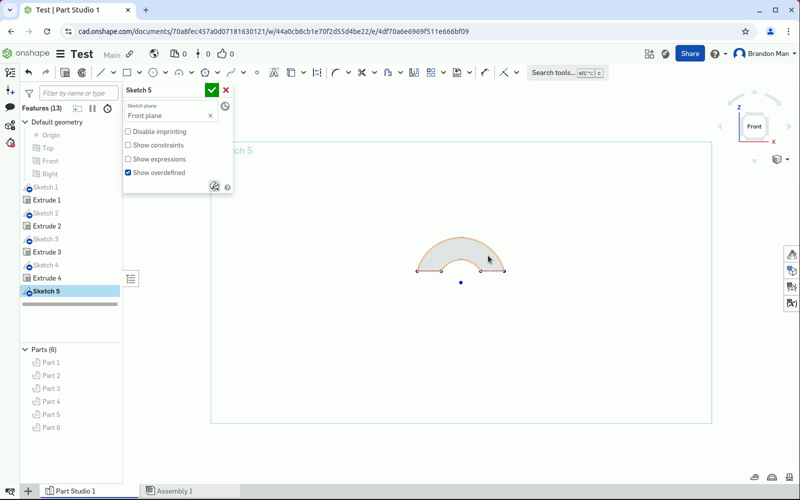
click(488, 255)
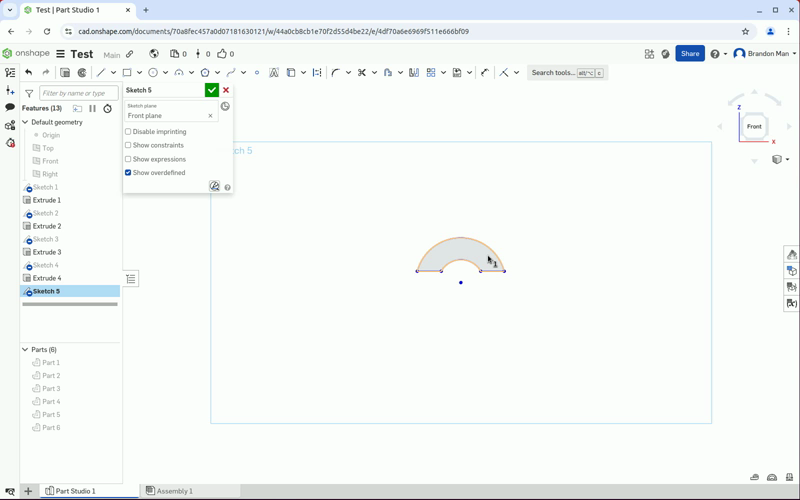
mouse_move(73, 352)
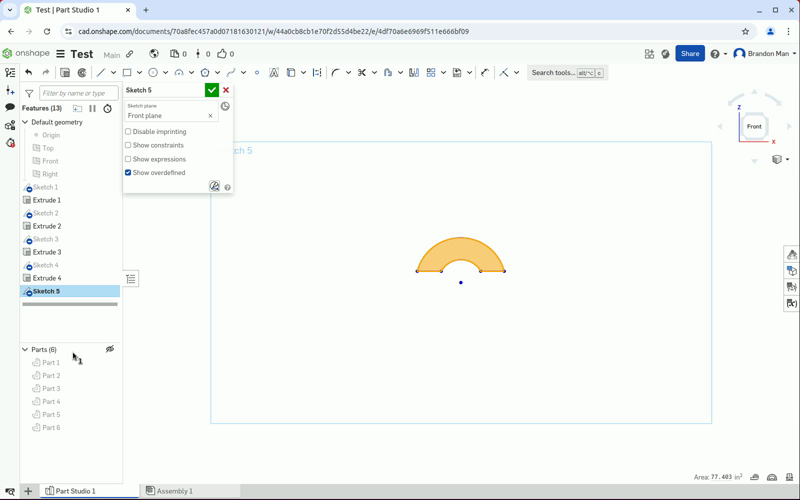
key(shift+y)
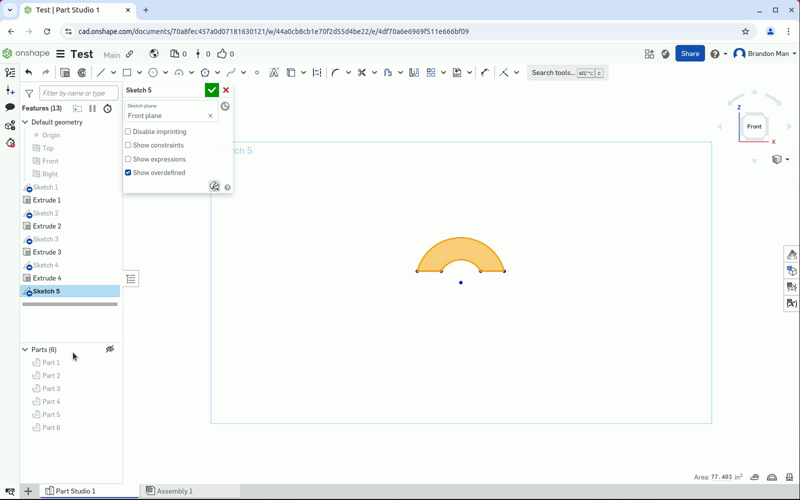
key(shift+e)
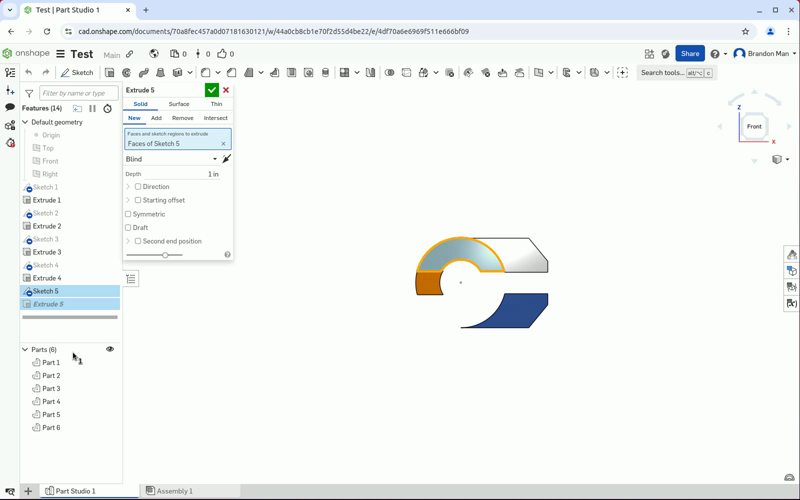
mouse_move(143, 106)
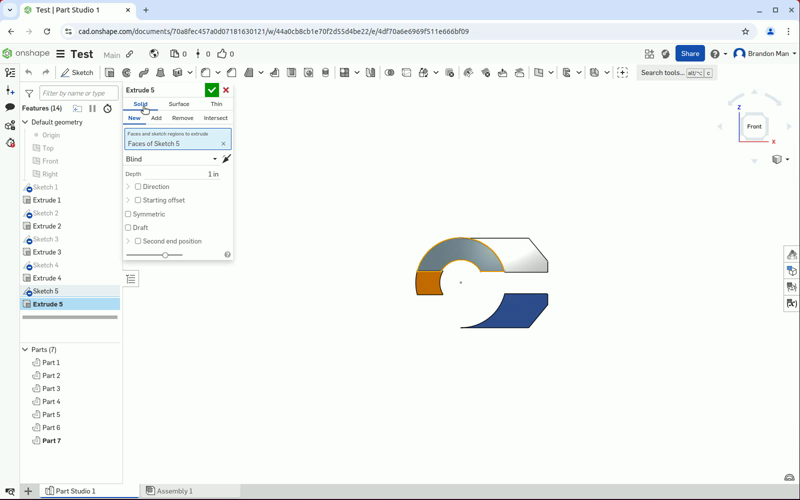
click(143, 106)
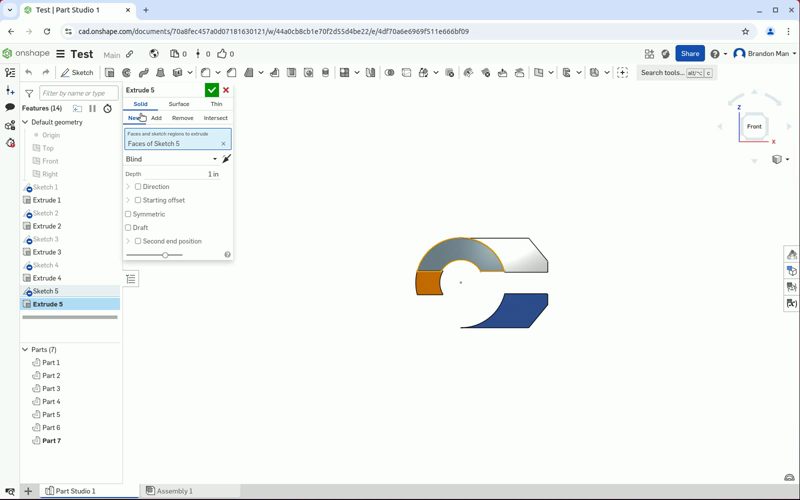
mouse_move(137, 120)
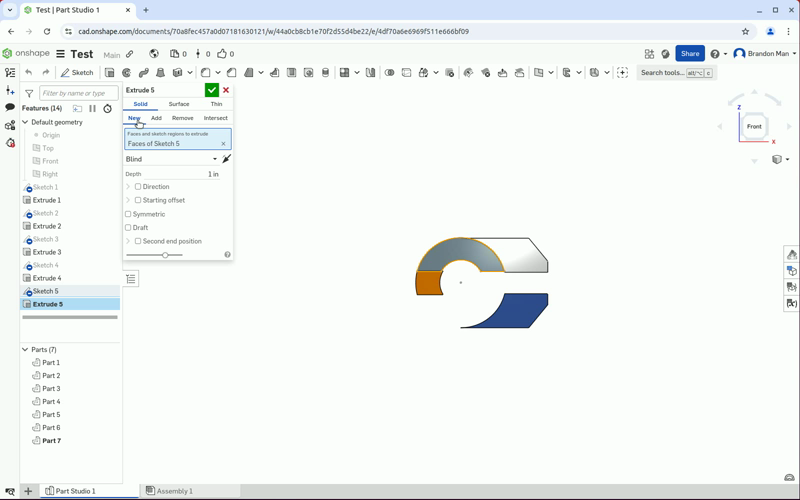
click(137, 120)
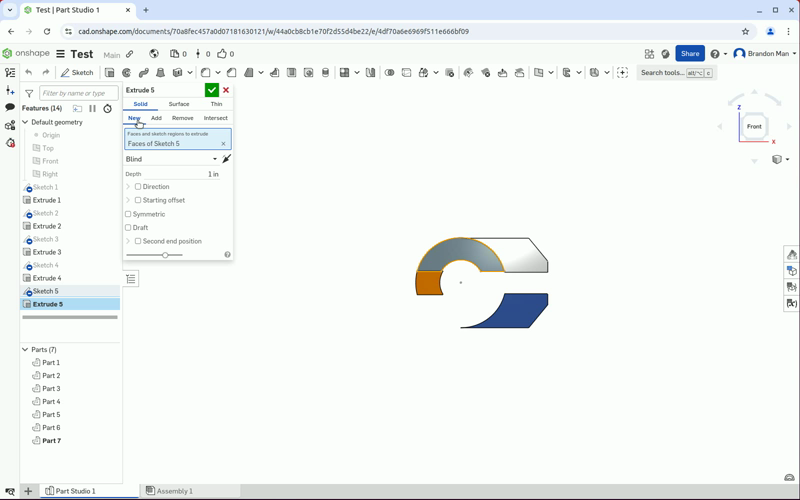
key(tab, 4)
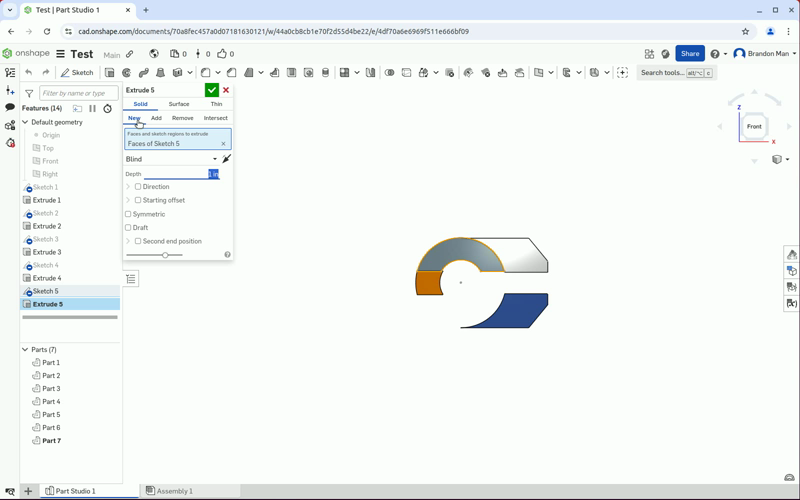
text(23.108)
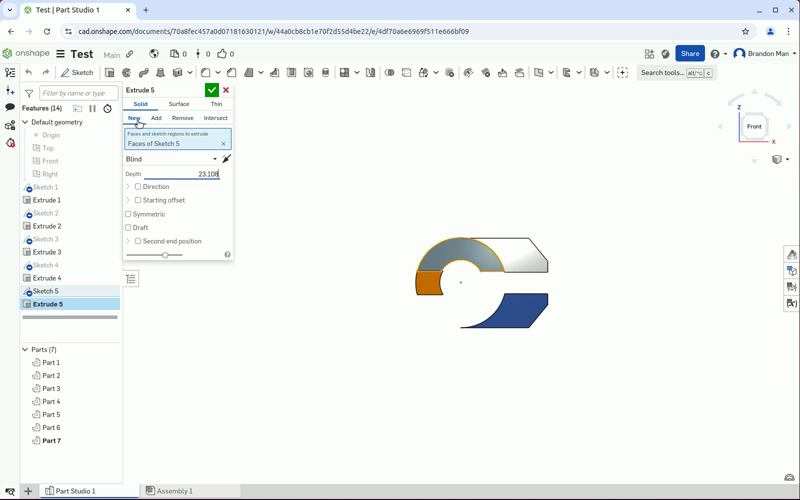
key(enter)
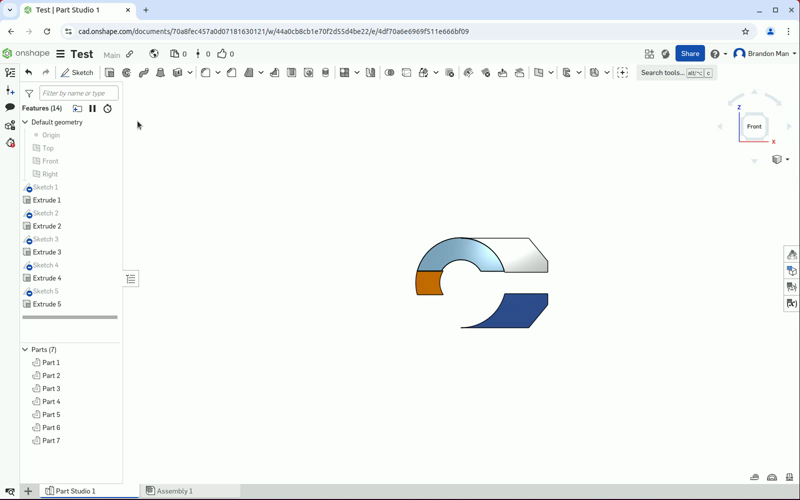
key(shift+h)
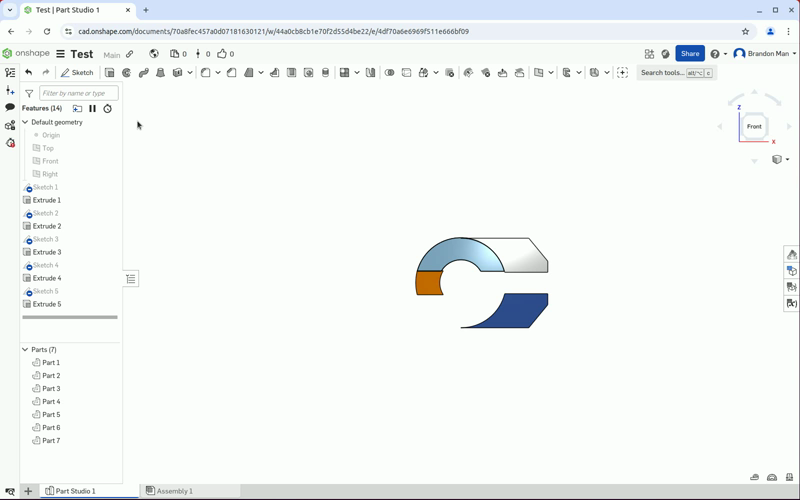
key(shift+h)
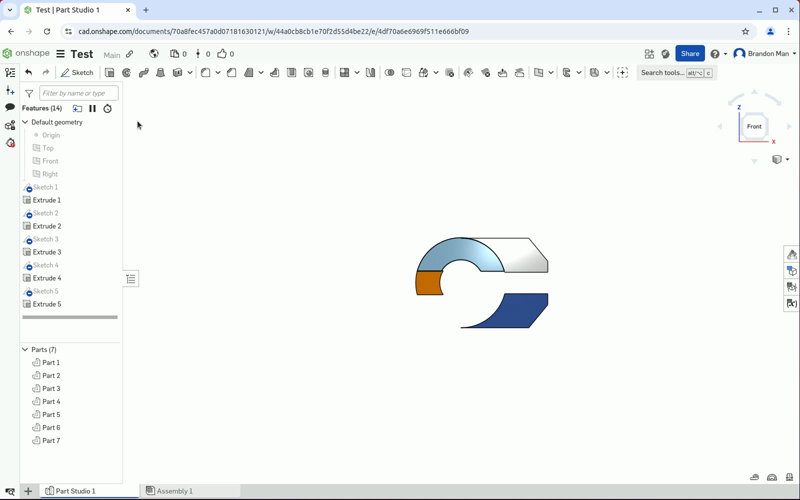
mouse_move(73, 189)
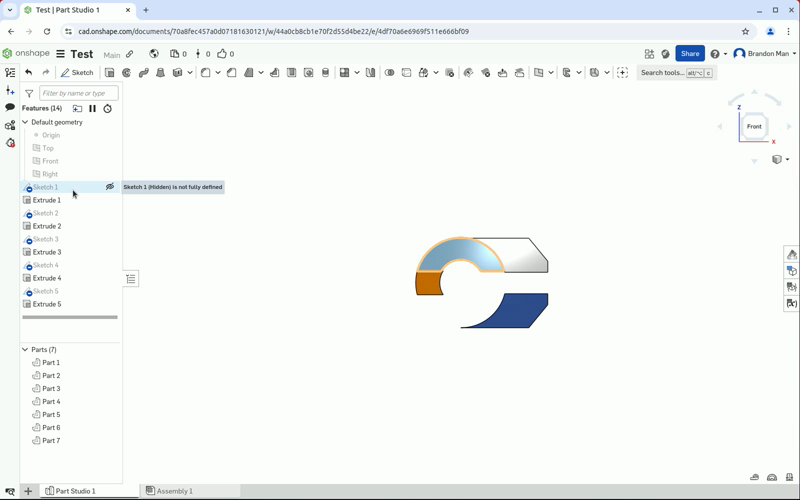
click(73, 189)
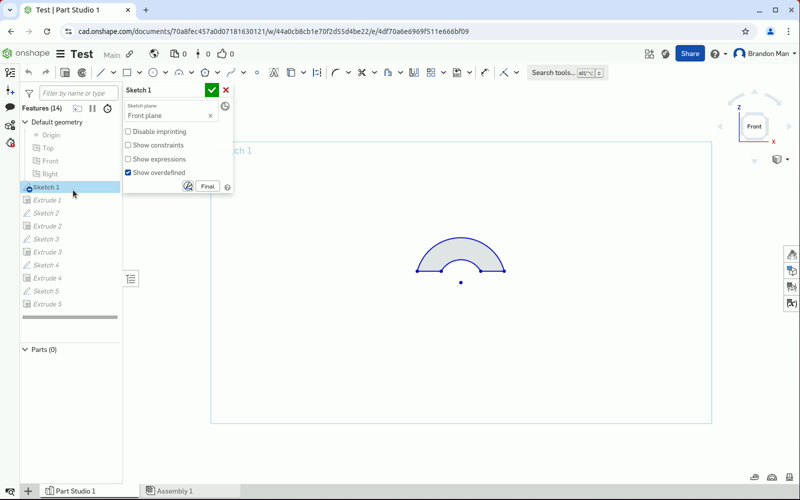
mouse_move(229, 92)
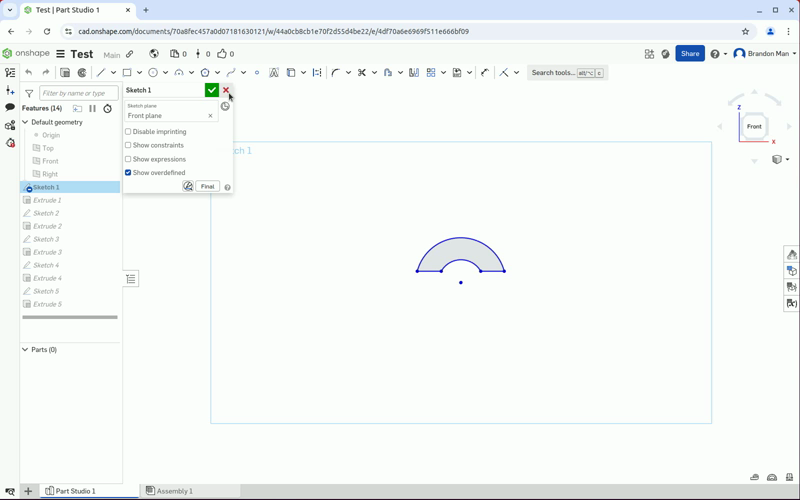
click(229, 92)
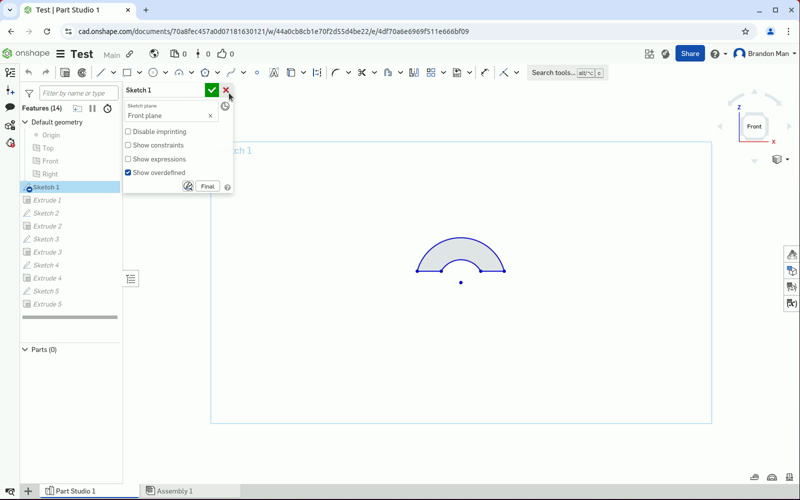
key(shift+s)
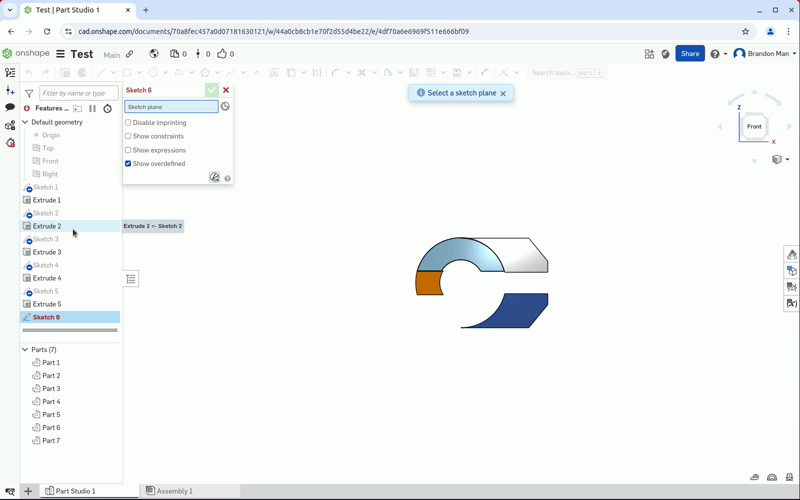
scroll(3)
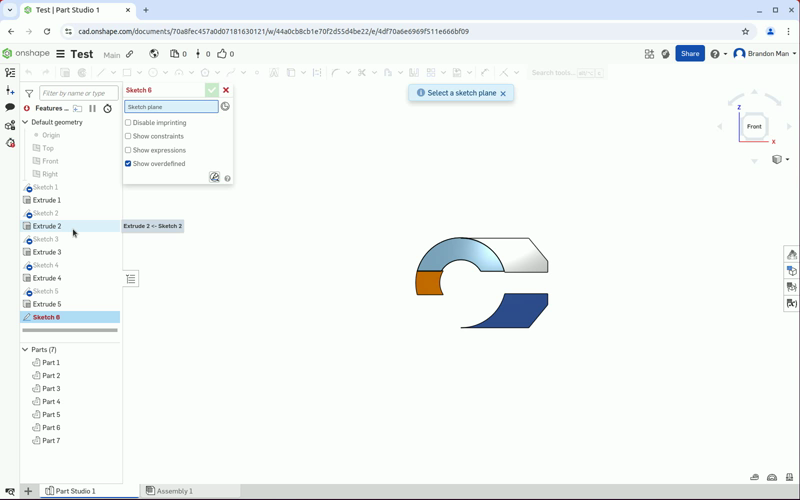
mouse_move(73, 163)
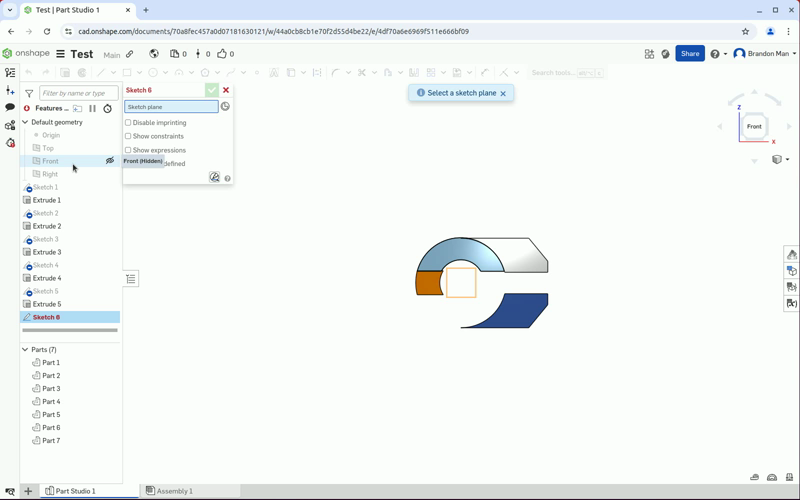
click(73, 163)
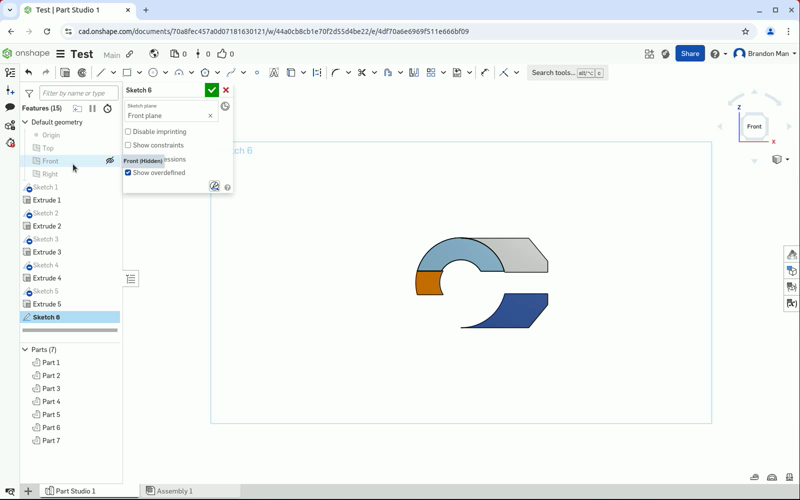
mouse_move(73, 352)
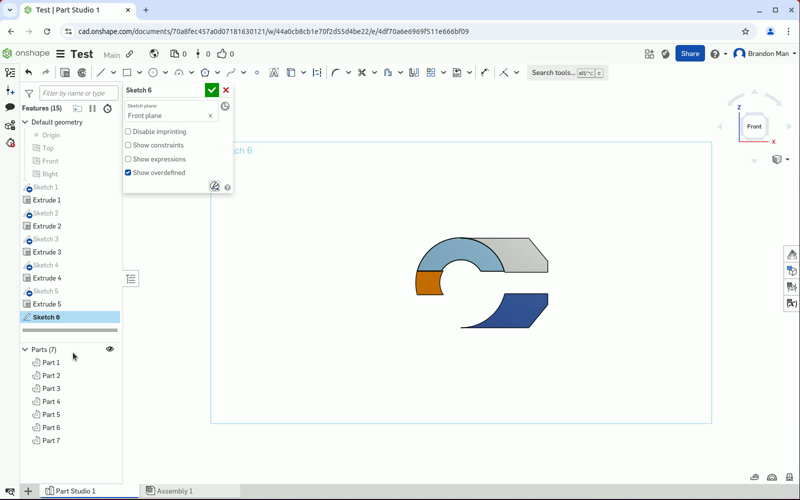
key(y)
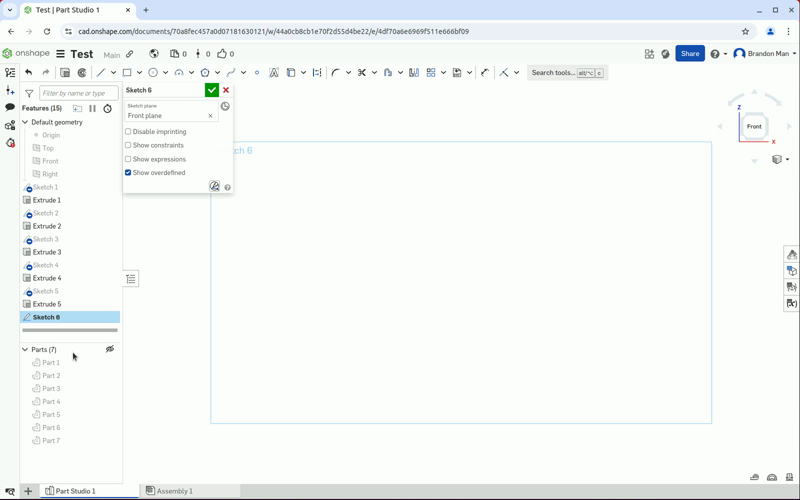
key(a)
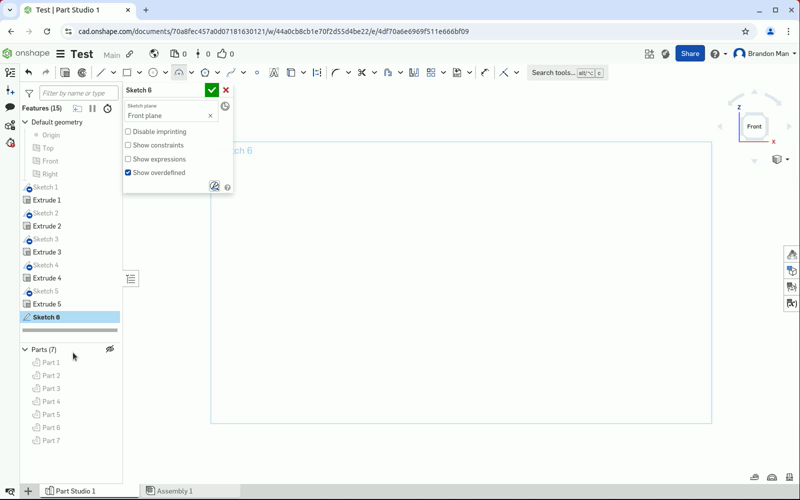
key_down(shift)
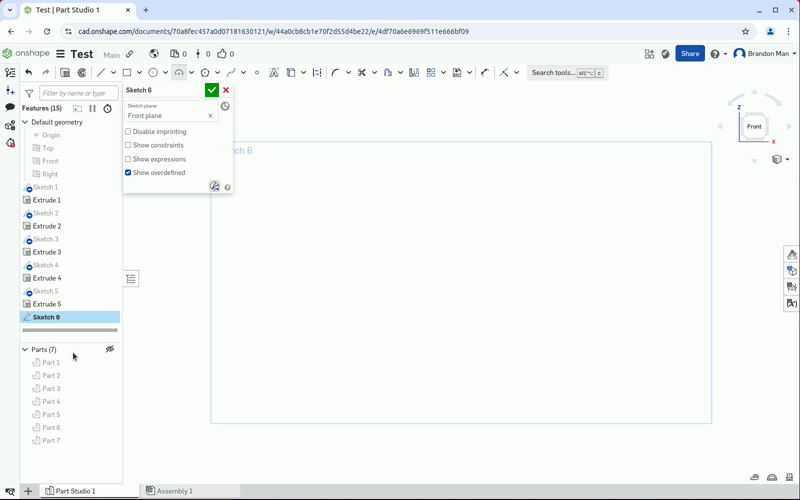
mouse_move(417, 294)
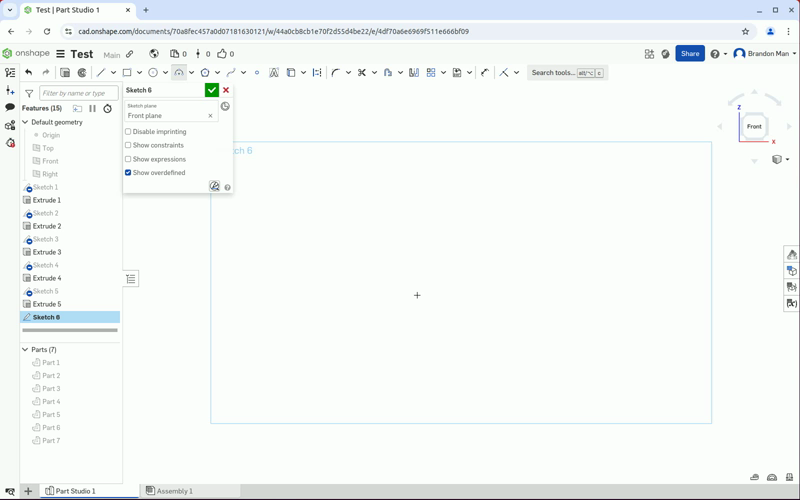
click(417, 294)
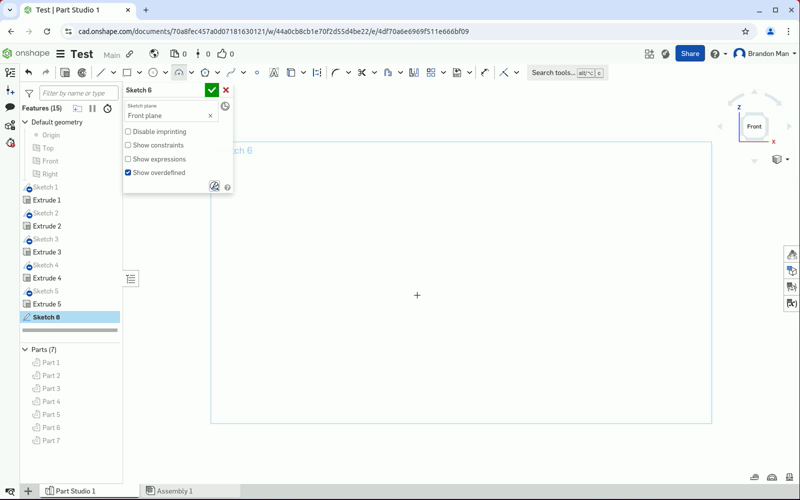
key_up(shift)
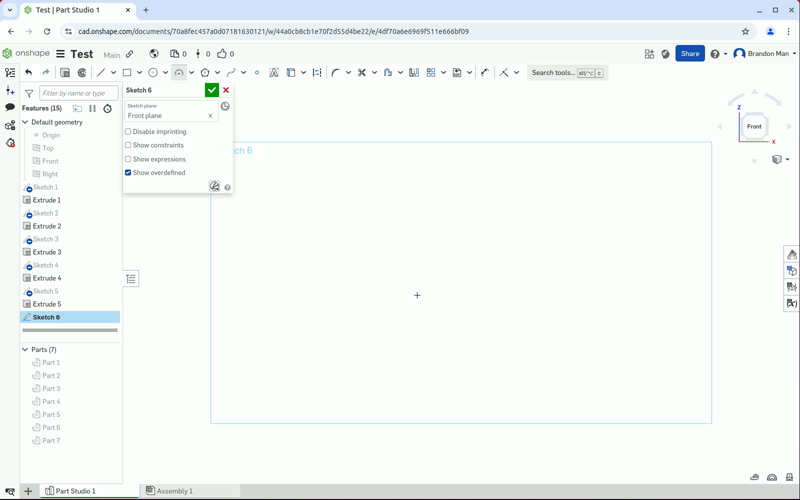
key_down(shift)
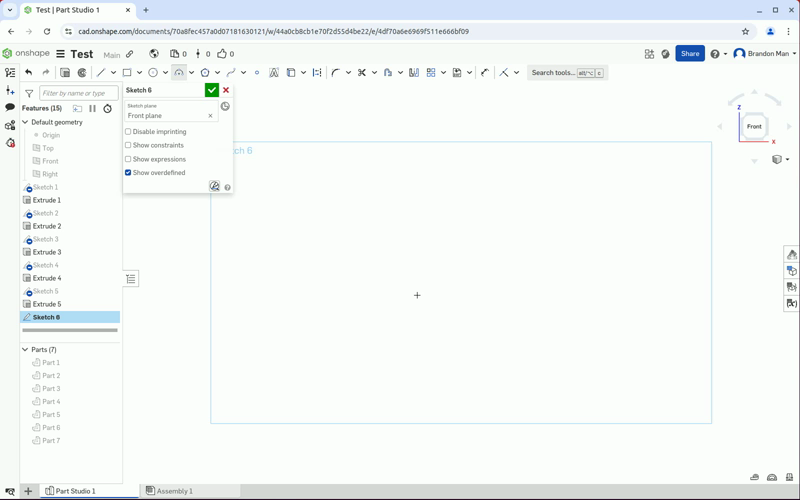
mouse_move(504, 294)
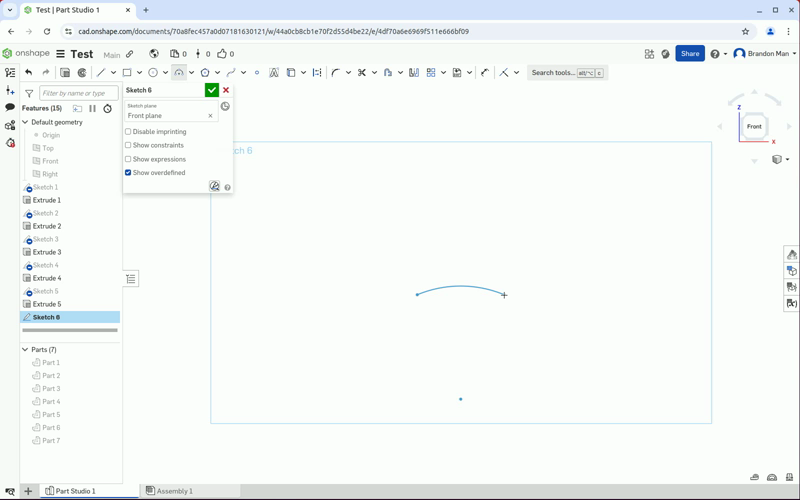
click(504, 294)
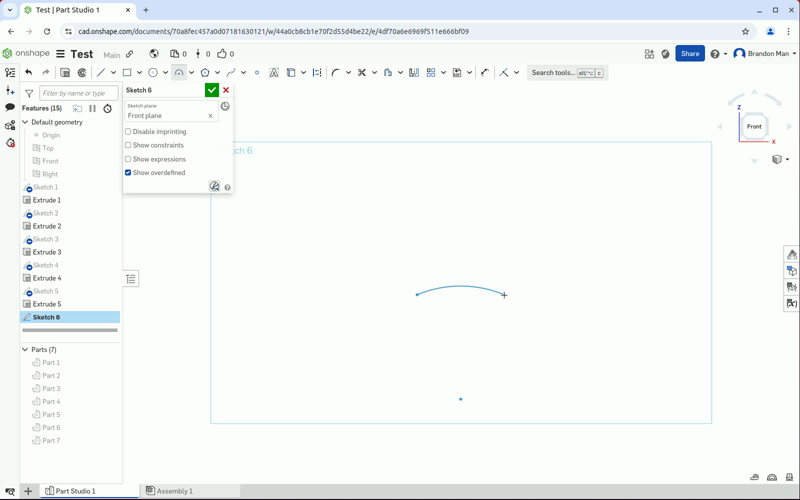
mouse_move(460, 328)
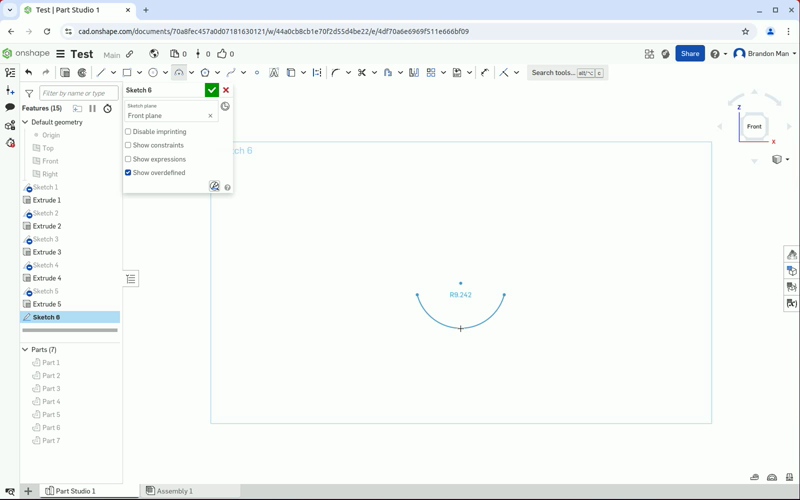
click(460, 328)
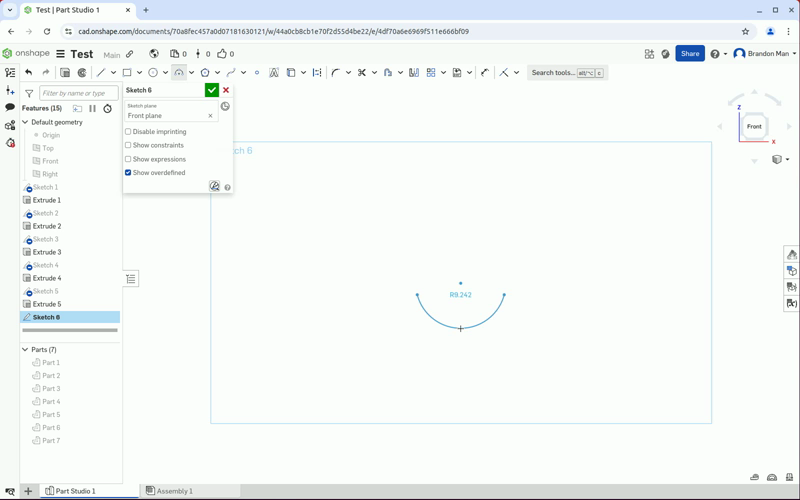
key_up(shift)
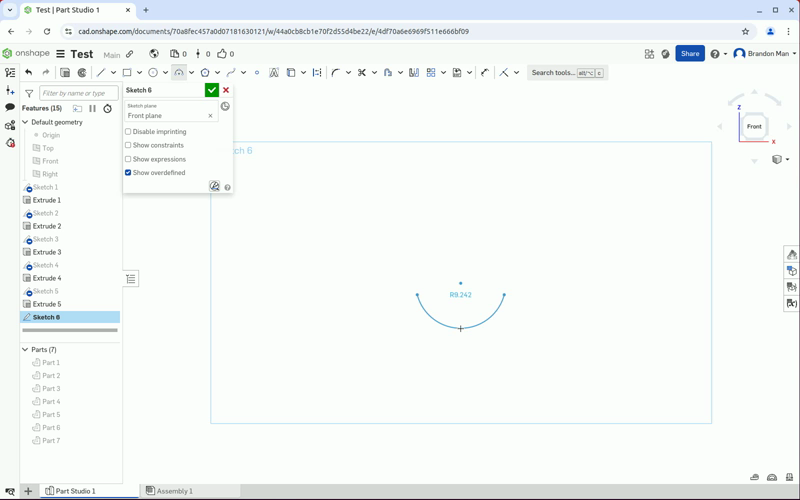
key(esc)
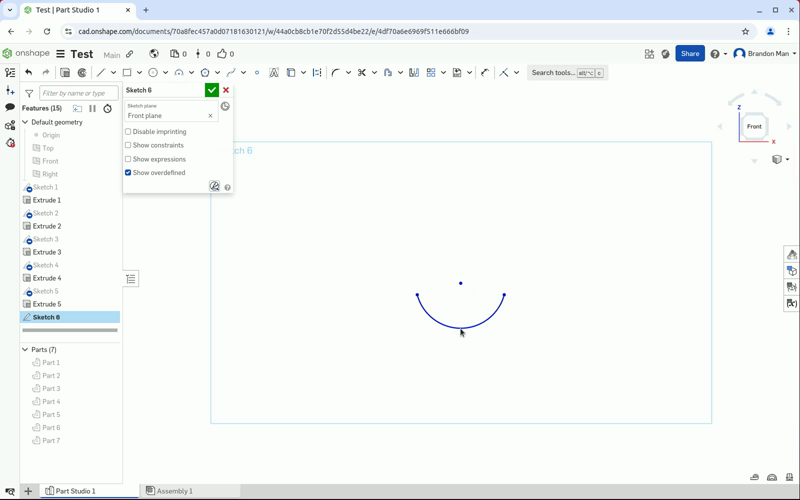
key(l)
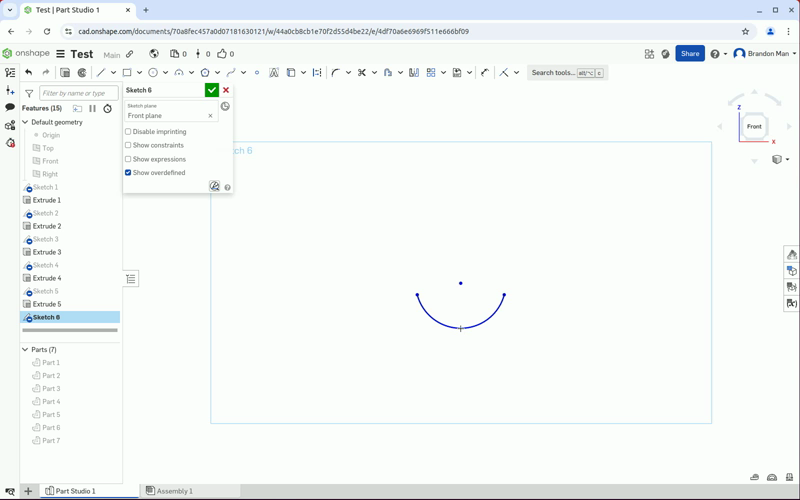
mouse_move(504, 294)
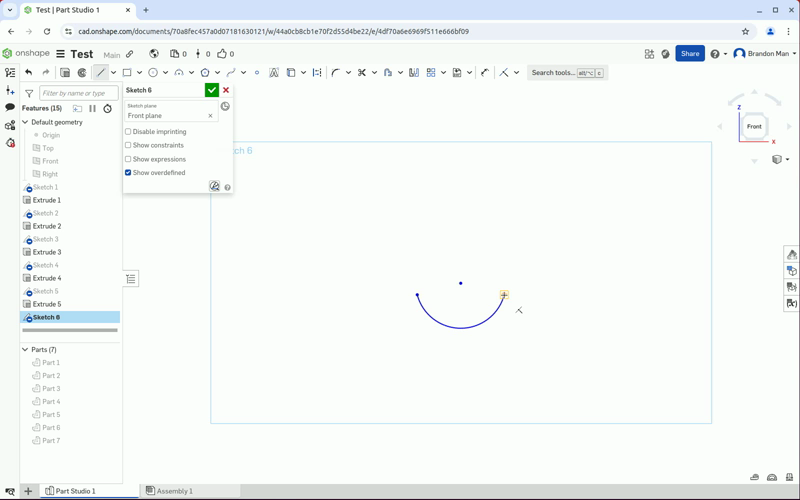
click(504, 294)
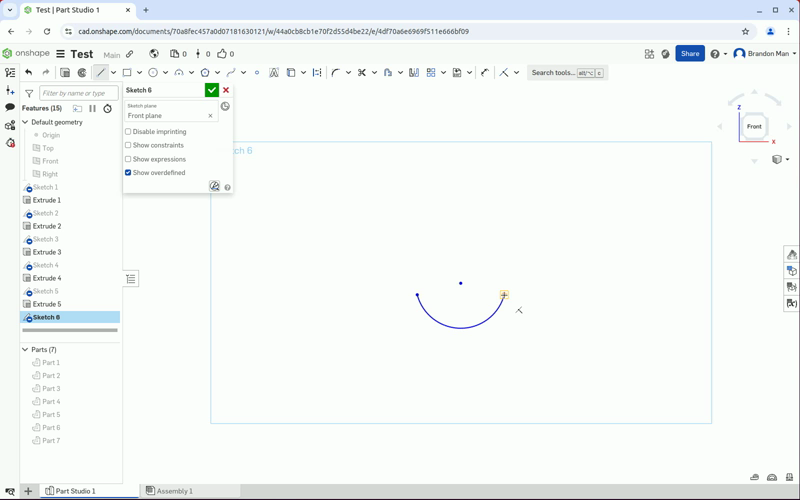
key_down(shift)
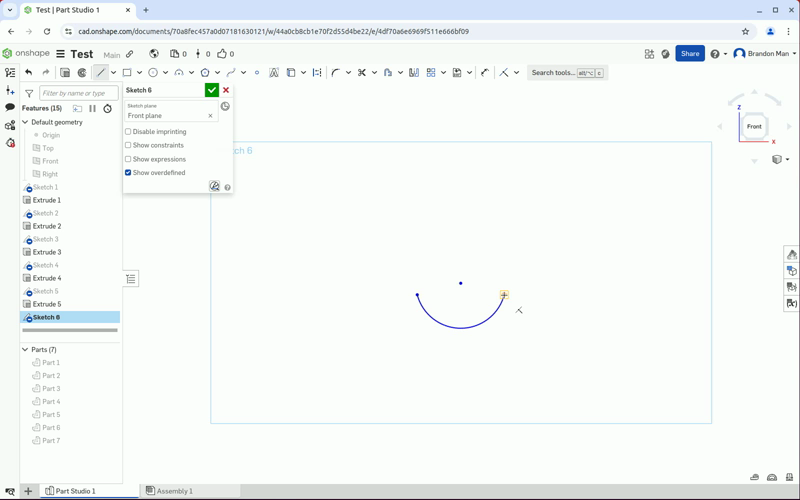
mouse_move(534, 294)
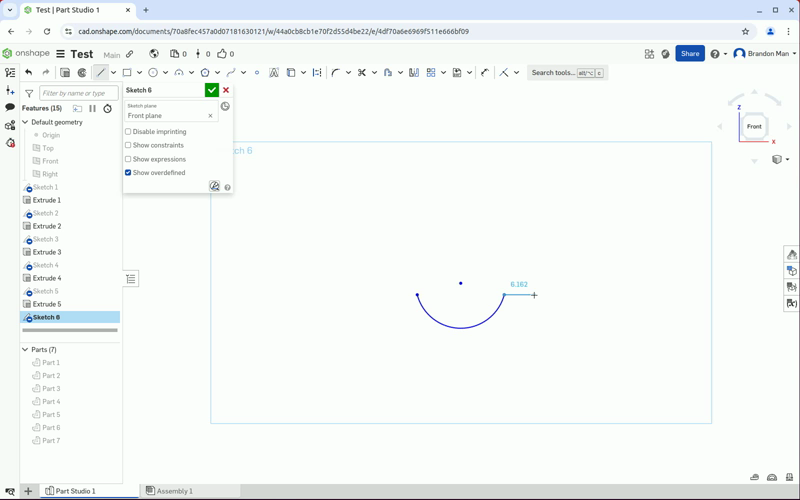
mouse_move(480, 294)
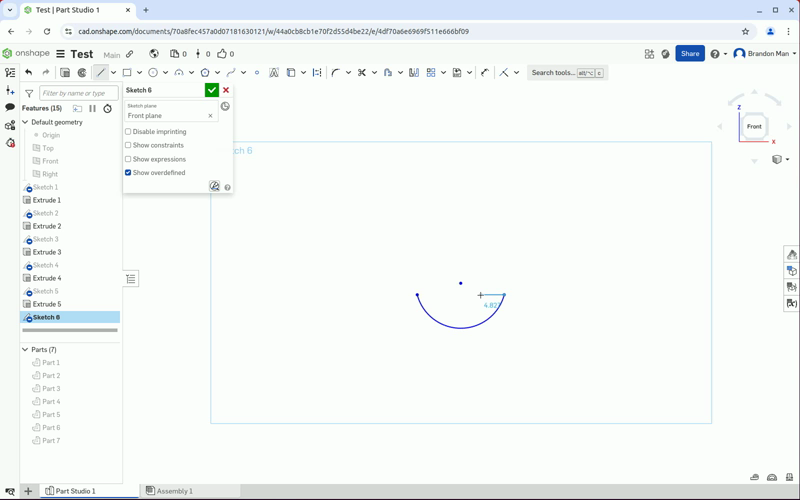
click(480, 294)
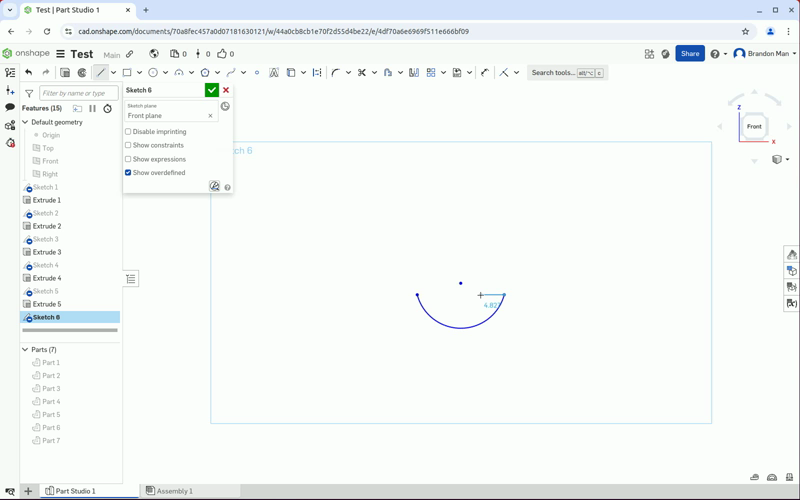
key_up(shift)
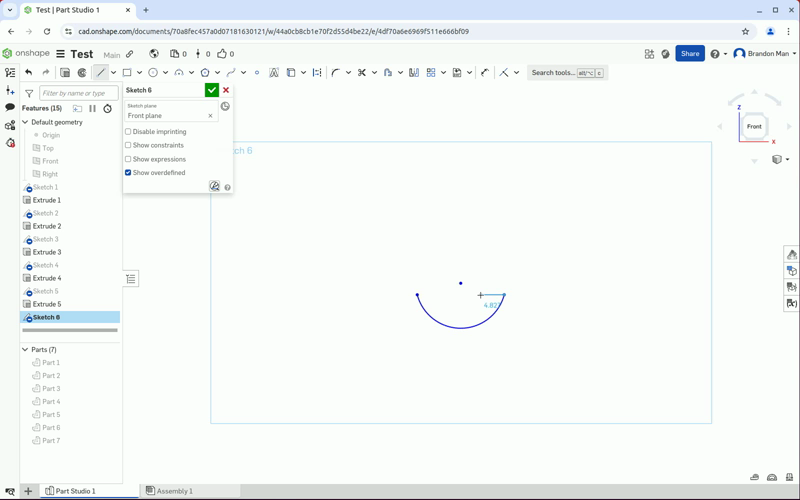
key(esc)
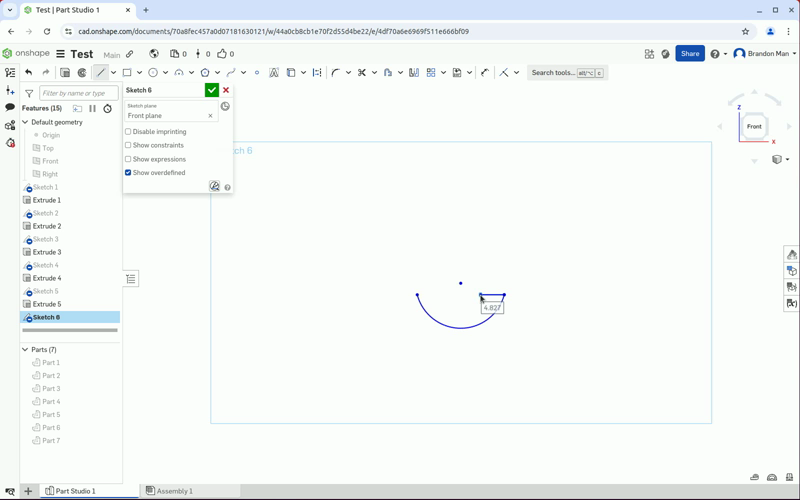
key(a)
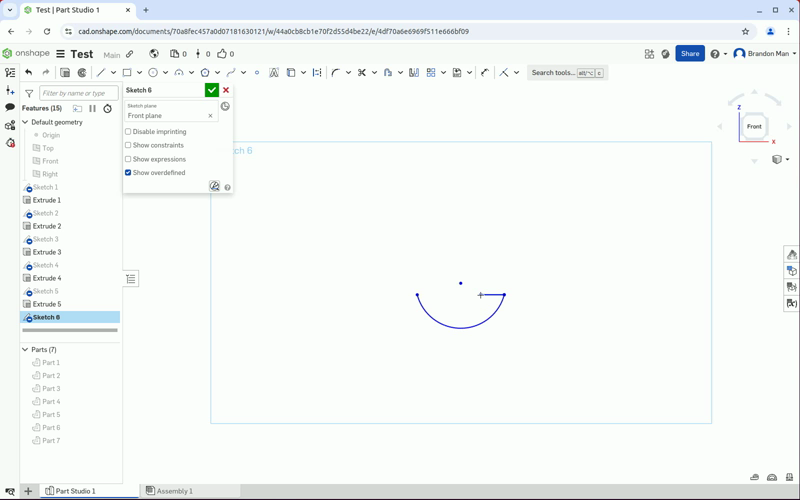
mouse_move(480, 294)
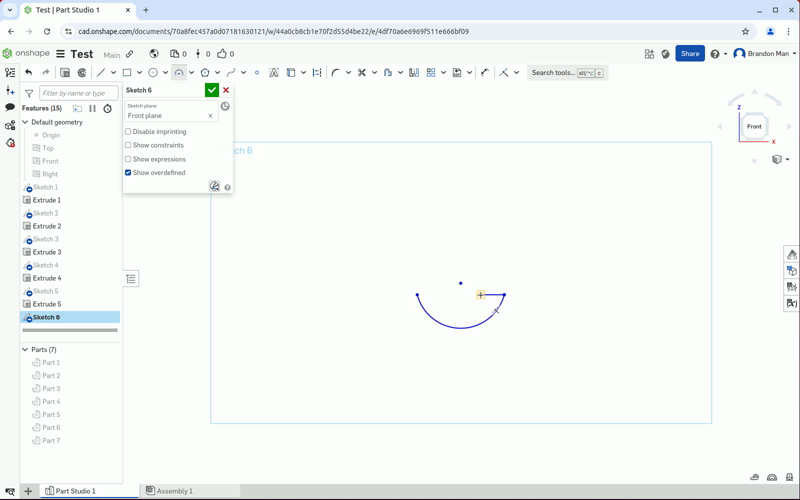
click(480, 294)
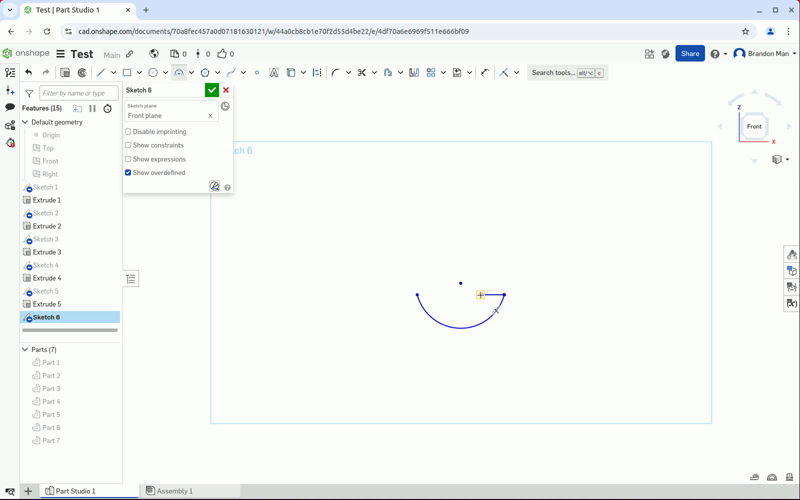
key_down(shift)
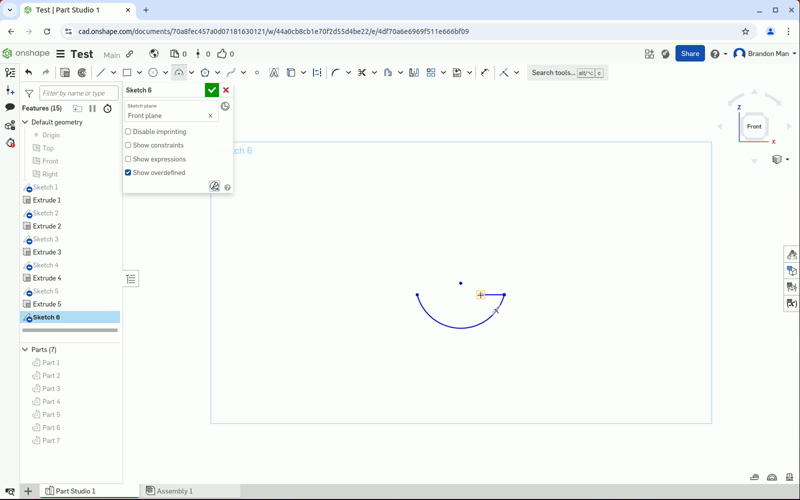
mouse_move(441, 294)
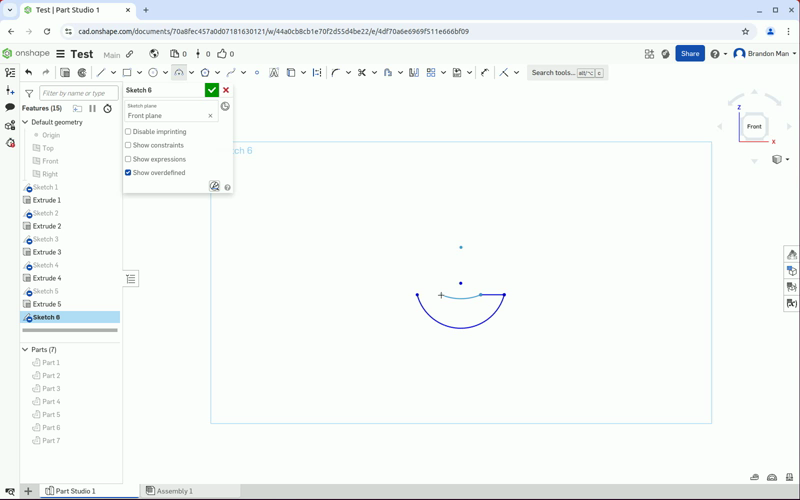
click(441, 294)
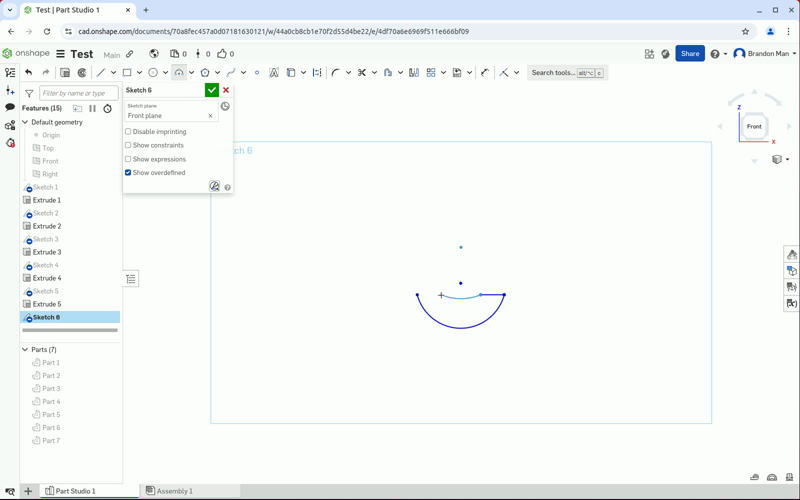
mouse_move(460, 306)
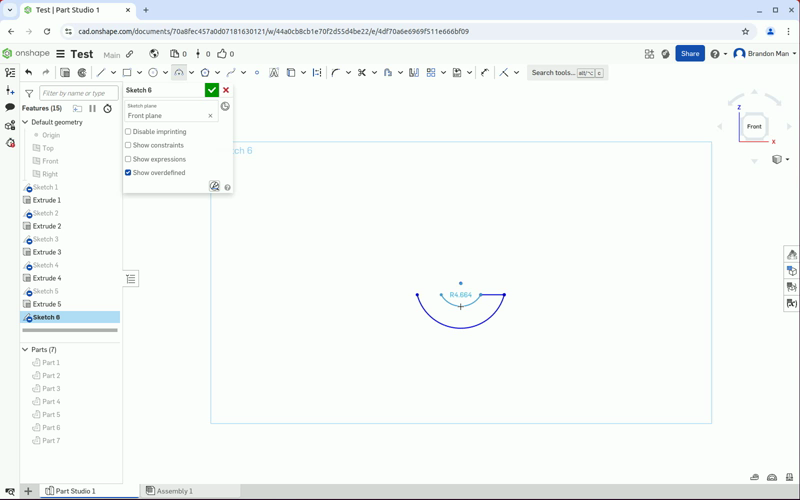
click(460, 306)
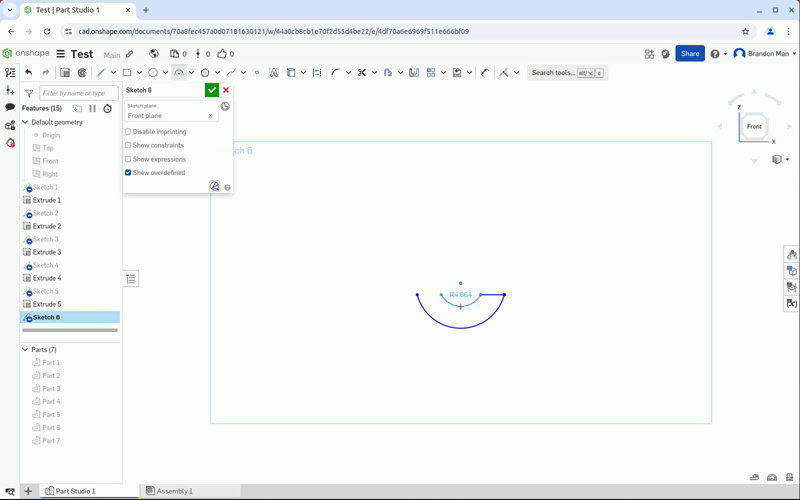
key_up(shift)
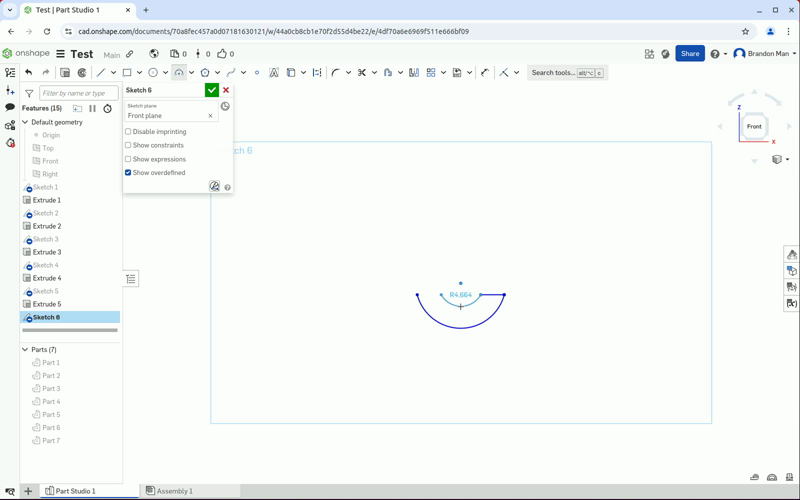
key(esc)
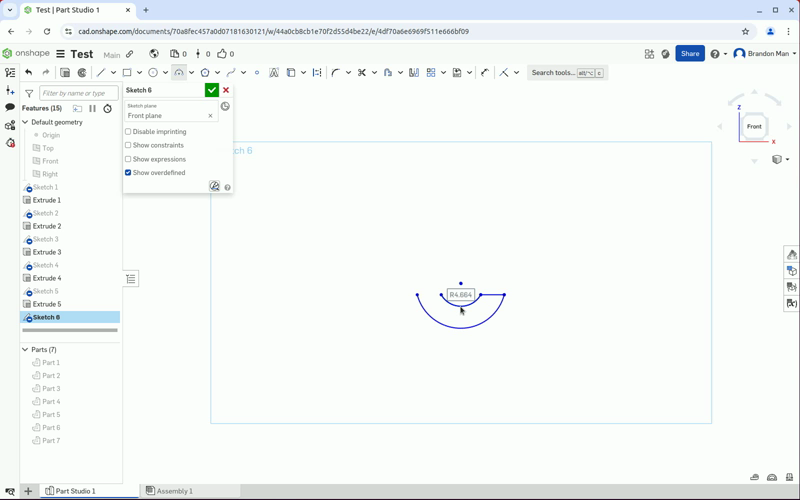
key(l)
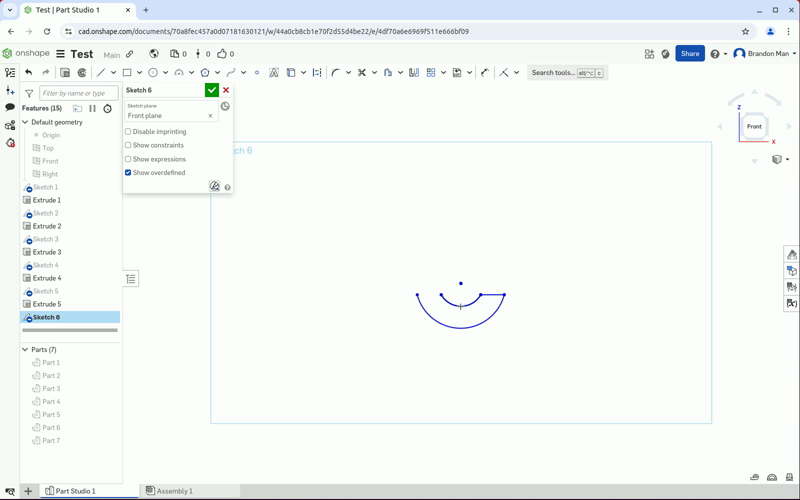
mouse_move(441, 294)
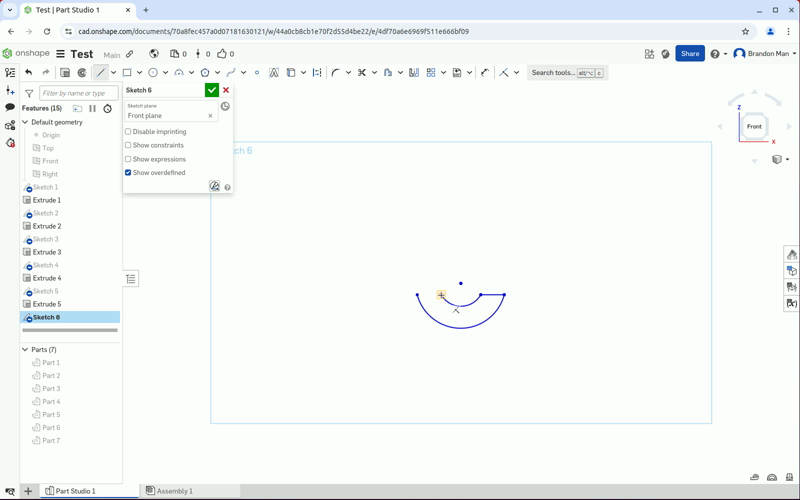
click(441, 294)
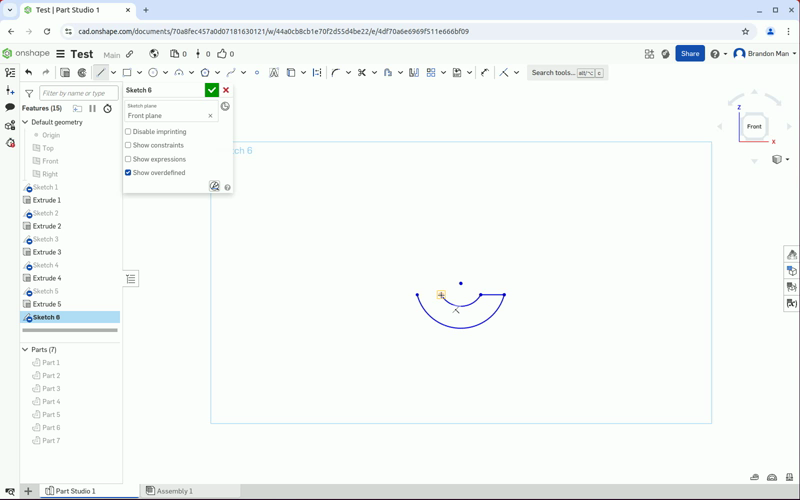
mouse_move(471, 294)
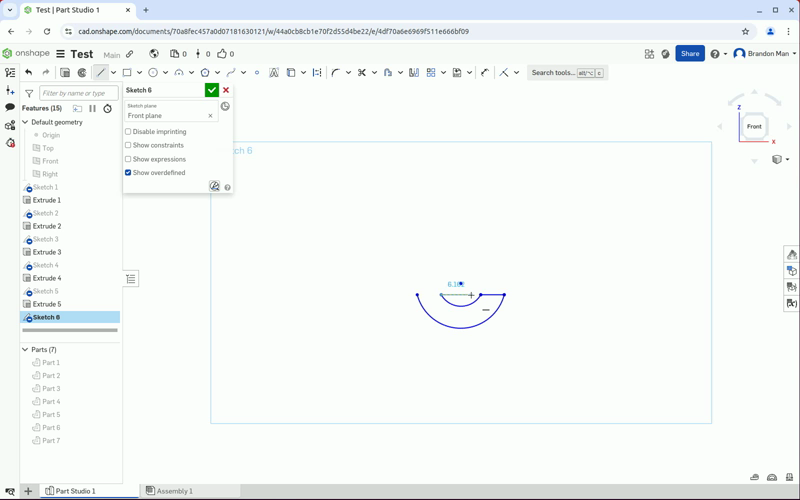
key_down(shift)
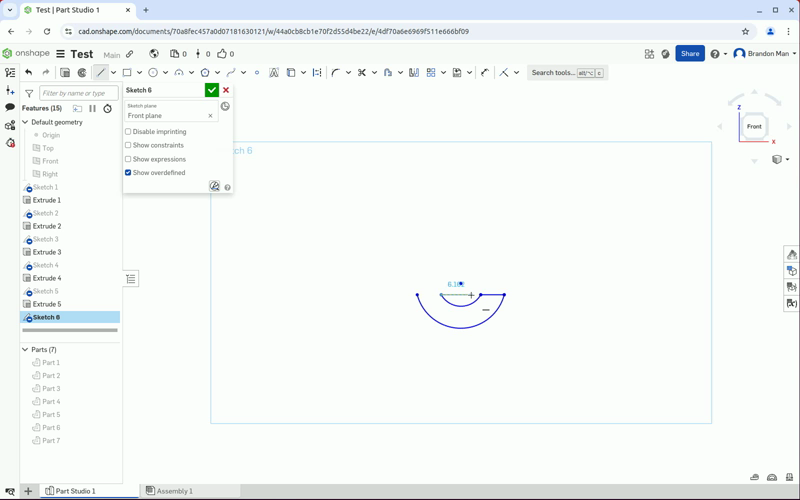
mouse_move(417, 294)
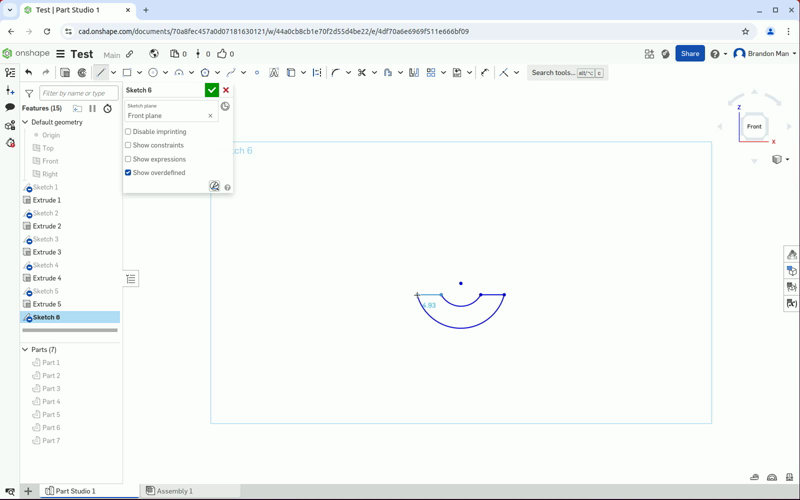
key_up(shift)
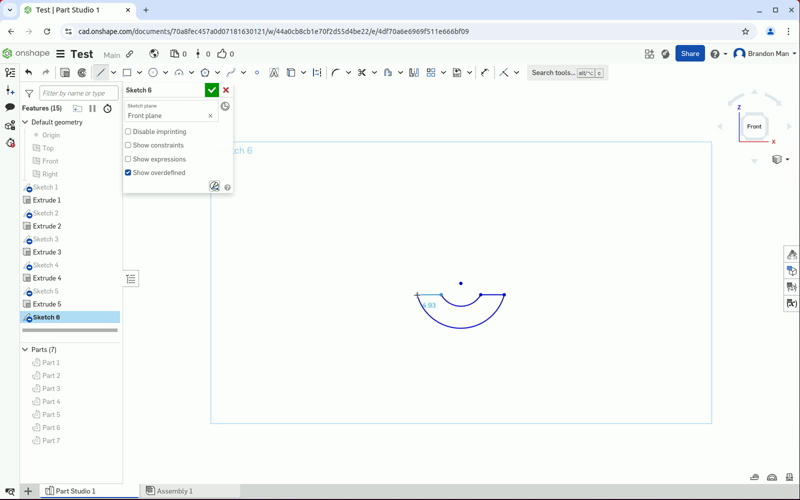
click(417, 294)
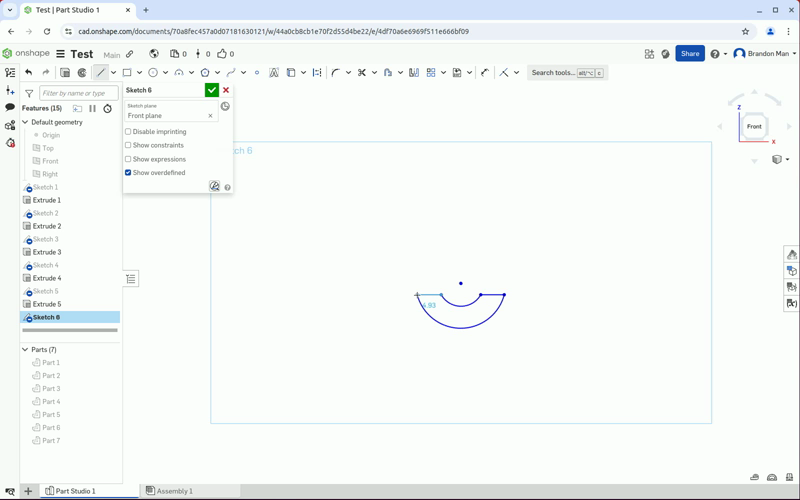
key(esc)
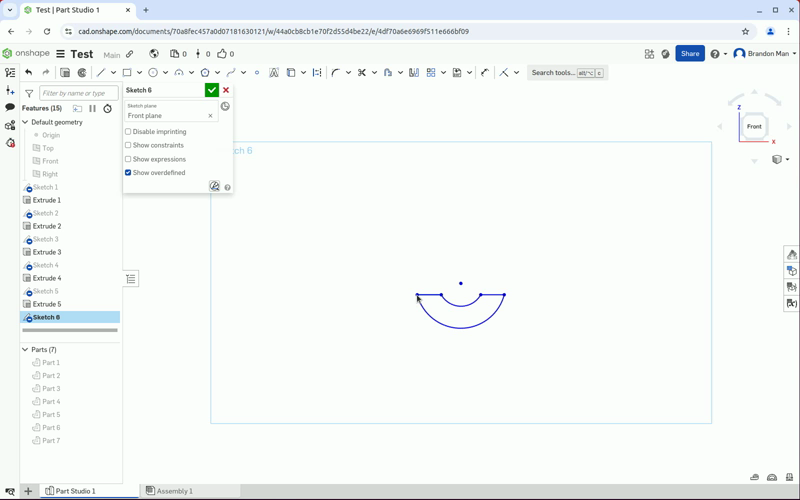
mouse_move(497, 301)
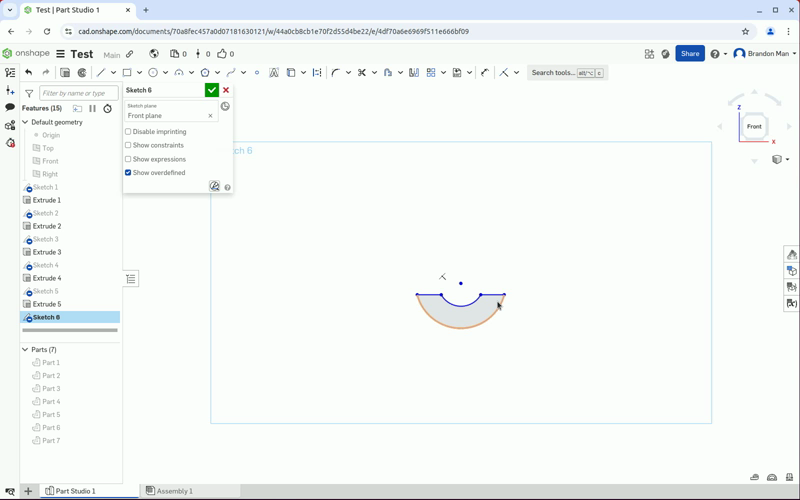
click(497, 301)
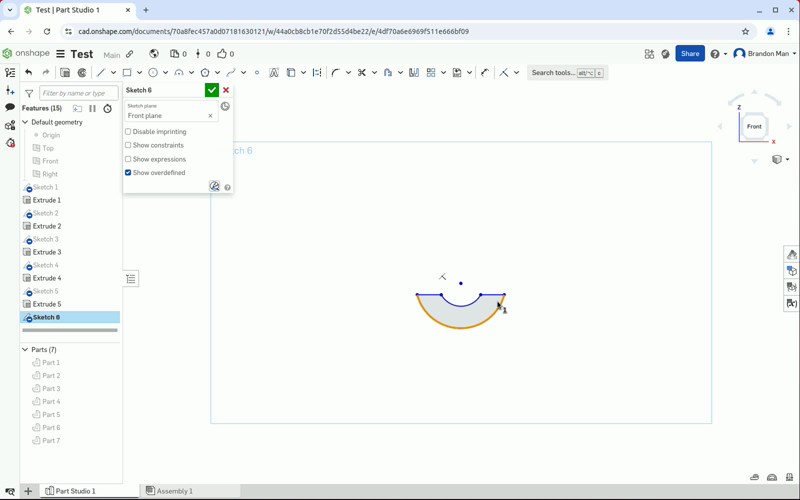
mouse_move(73, 352)
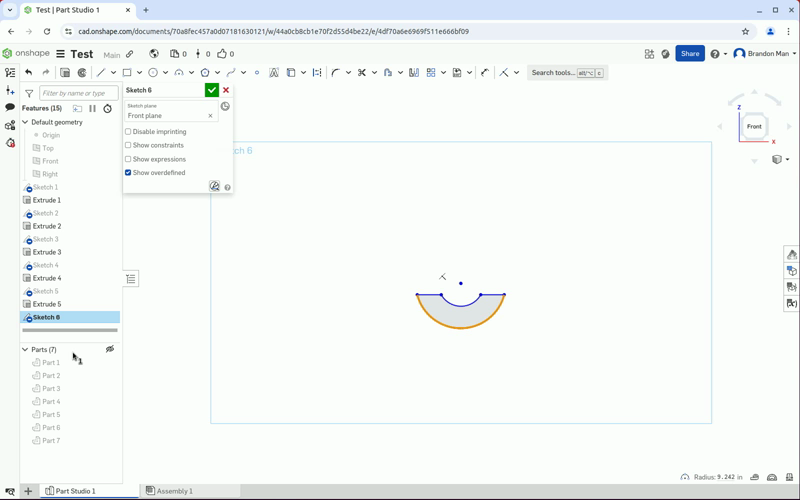
key(shift+y)
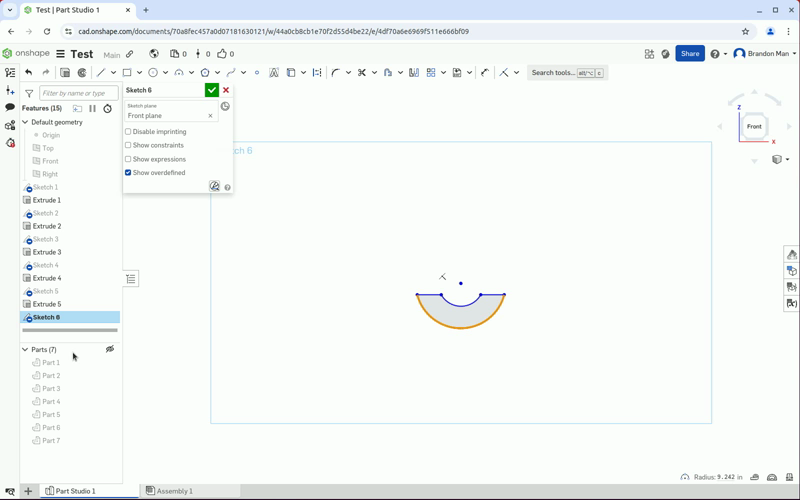
key(shift+e)
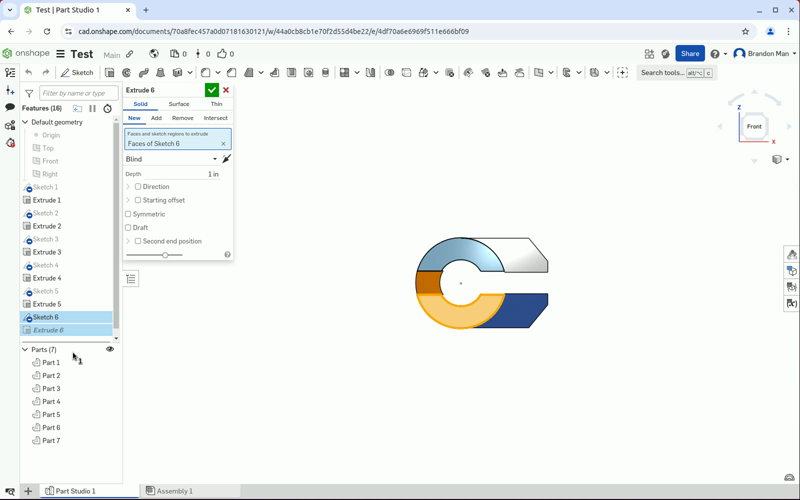
mouse_move(143, 106)
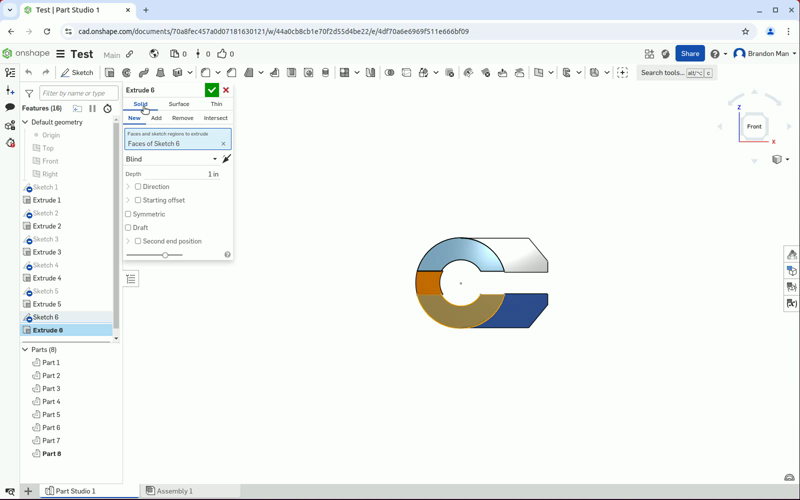
click(143, 106)
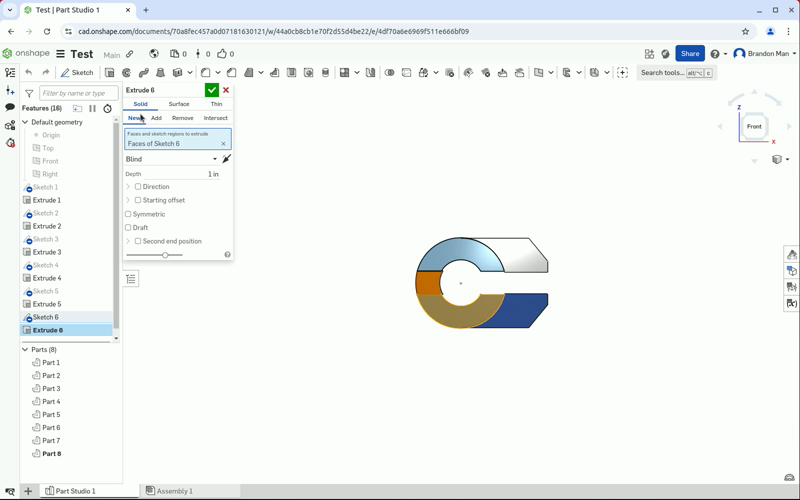
mouse_move(137, 120)
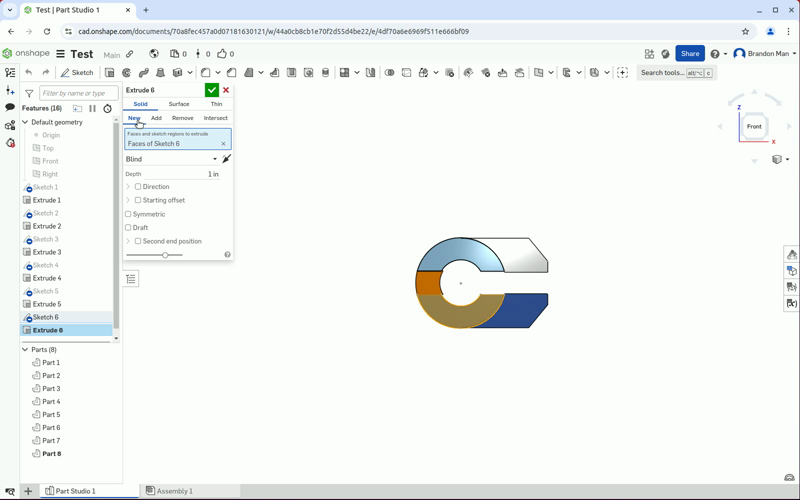
click(137, 120)
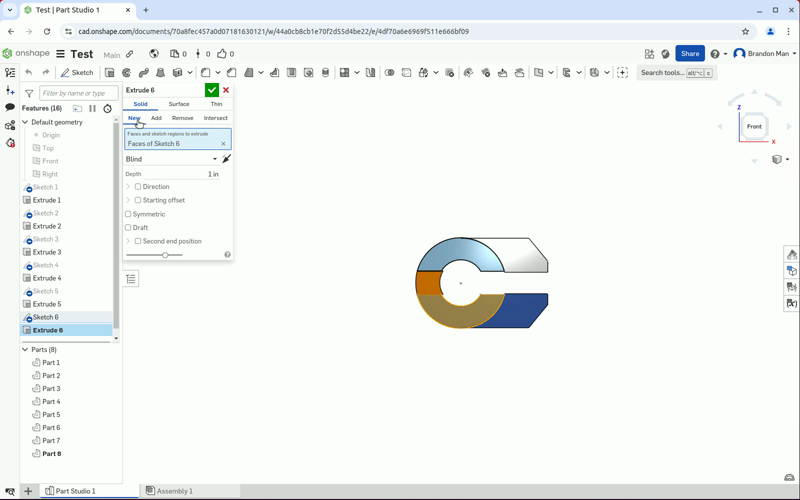
key(tab, 4)
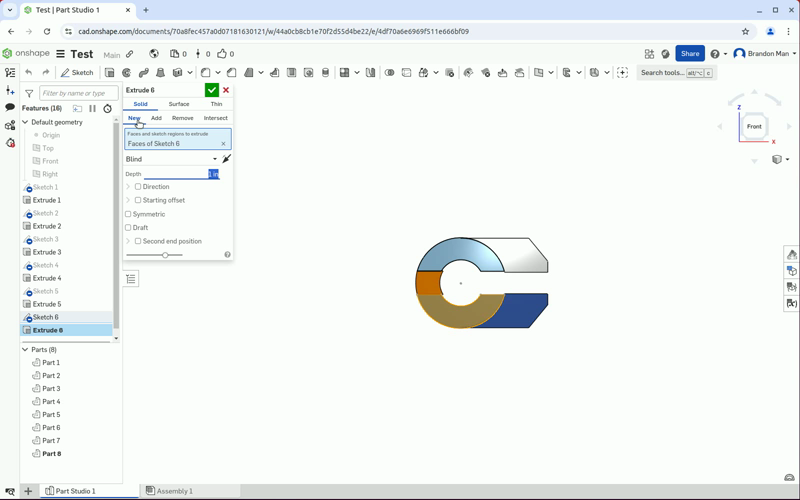
text(23.108)
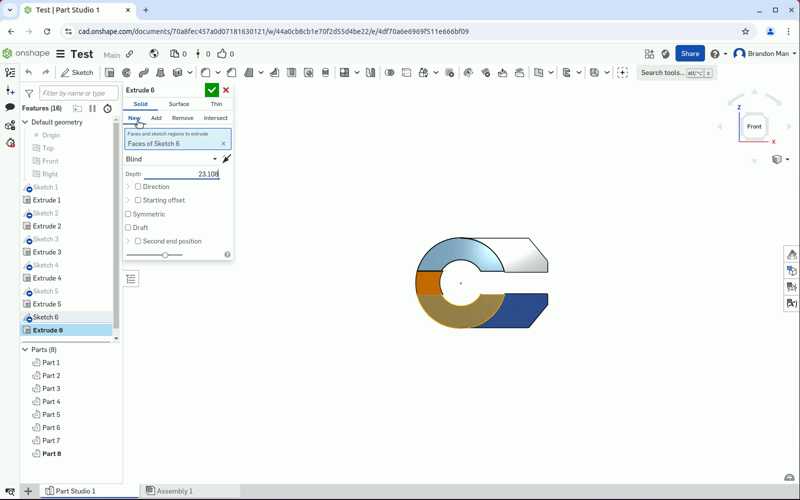
key(enter)
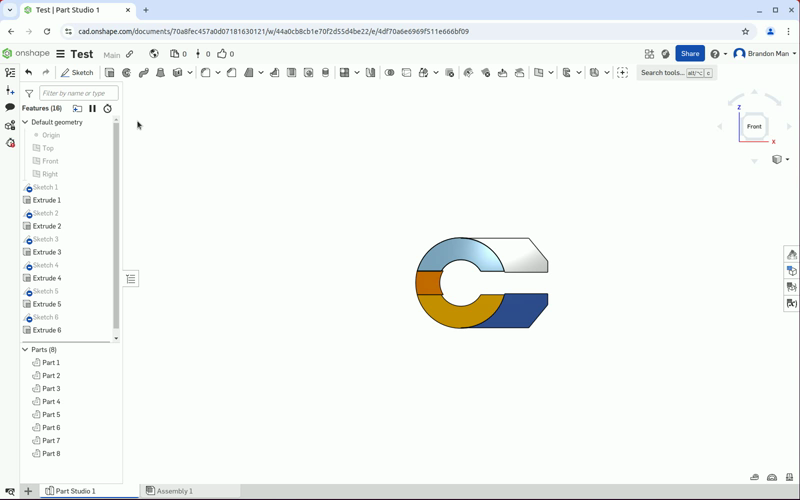
key(shift+h)
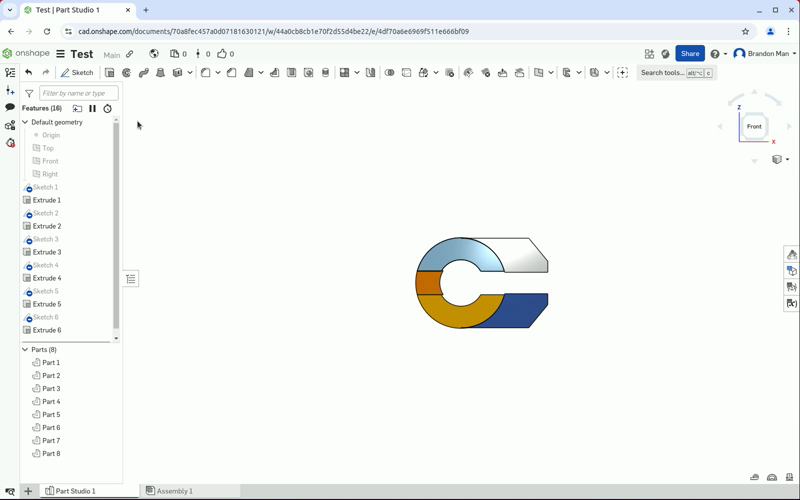
key(shift+h)
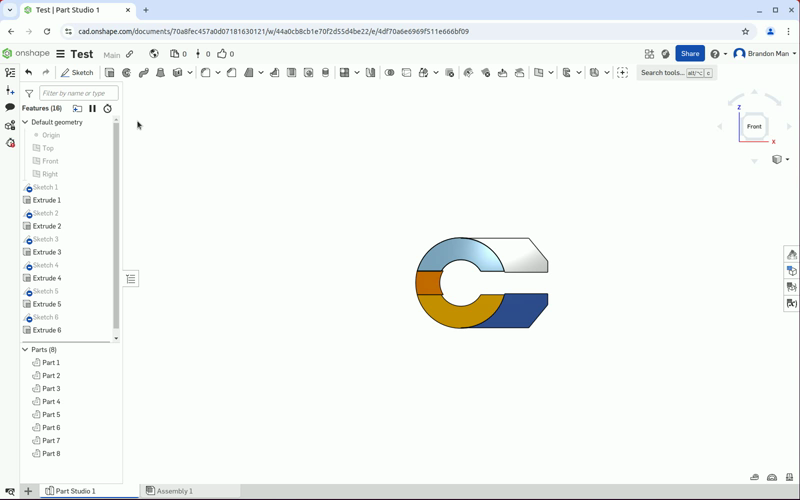
mouse_move(69, 189)
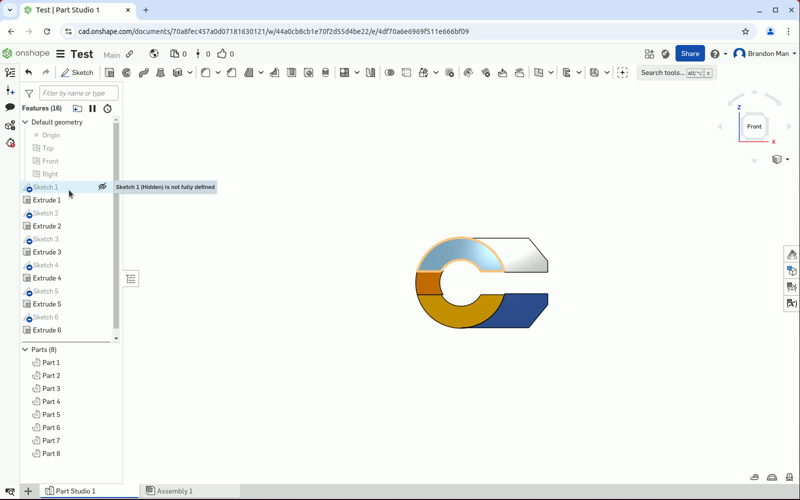
click(69, 189)
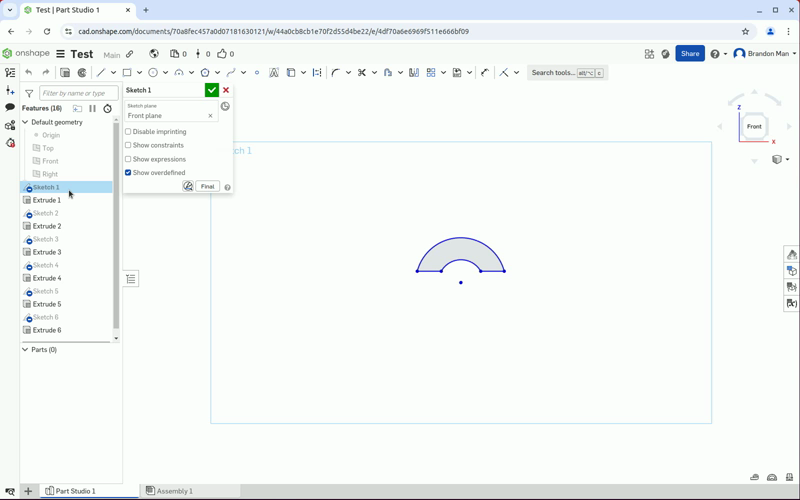
mouse_move(229, 92)
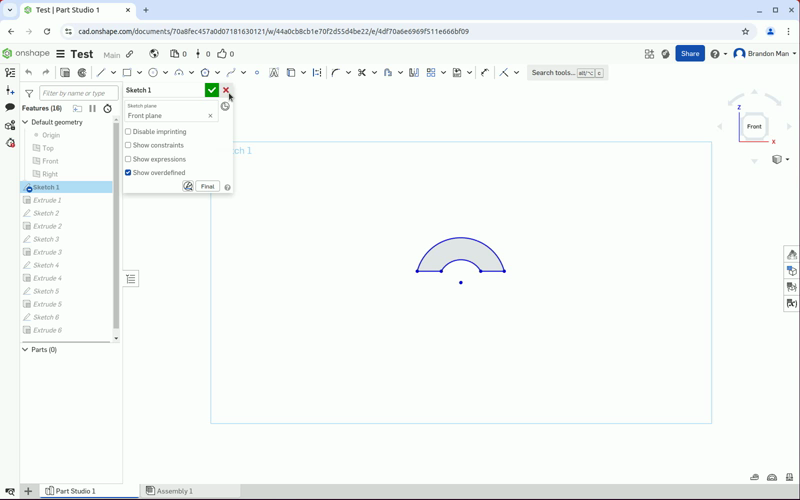
click(229, 92)
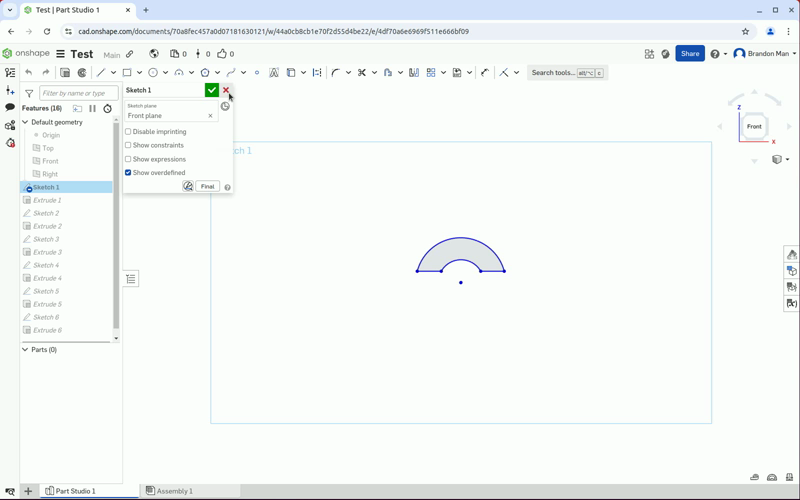
key(shift+s)
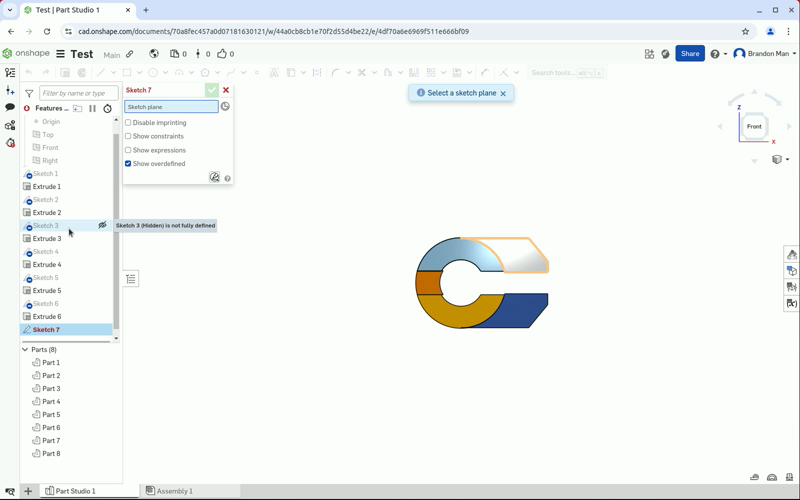
scroll(3)
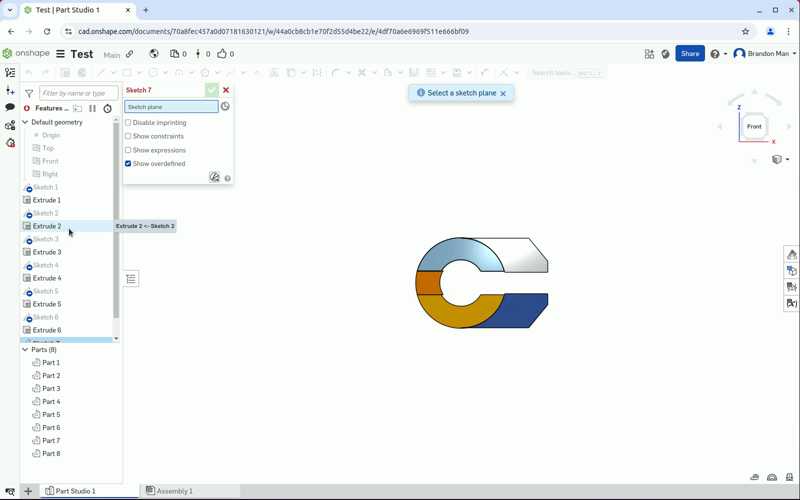
mouse_move(69, 163)
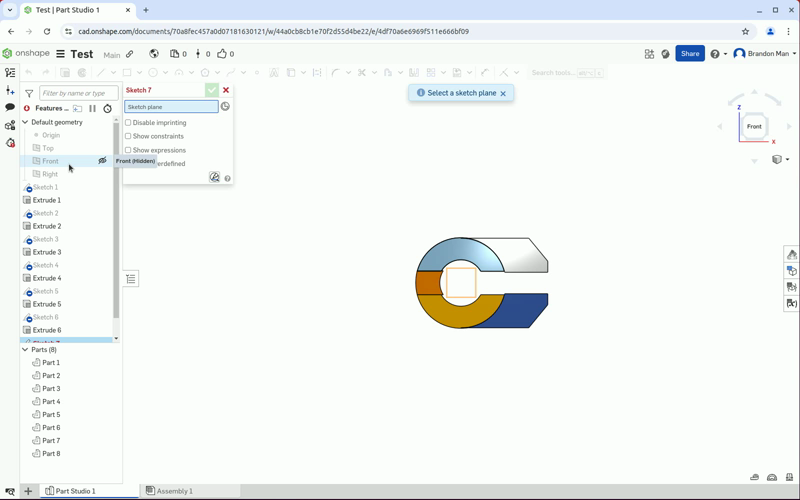
click(69, 163)
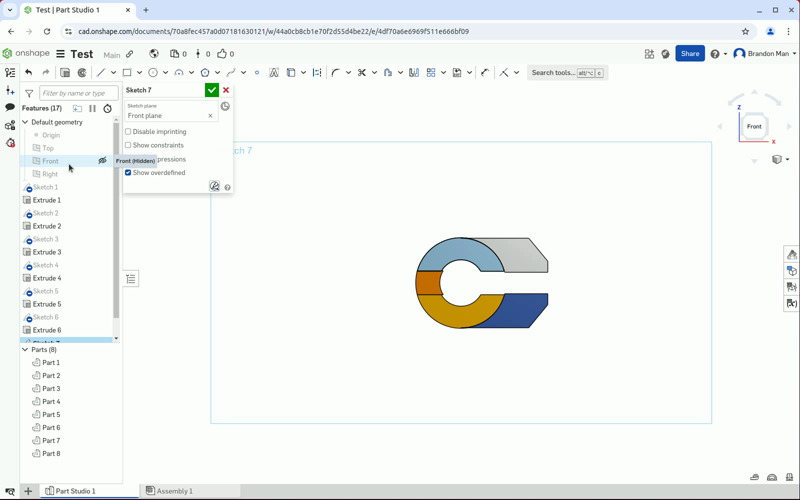
mouse_move(73, 352)
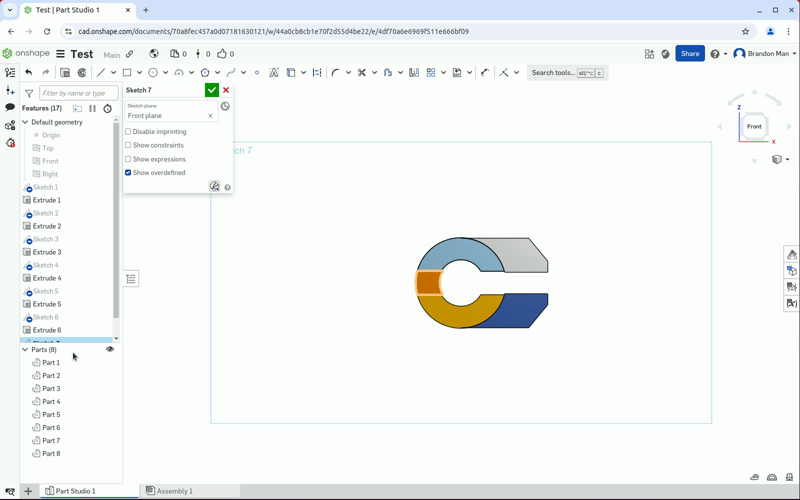
key(y)
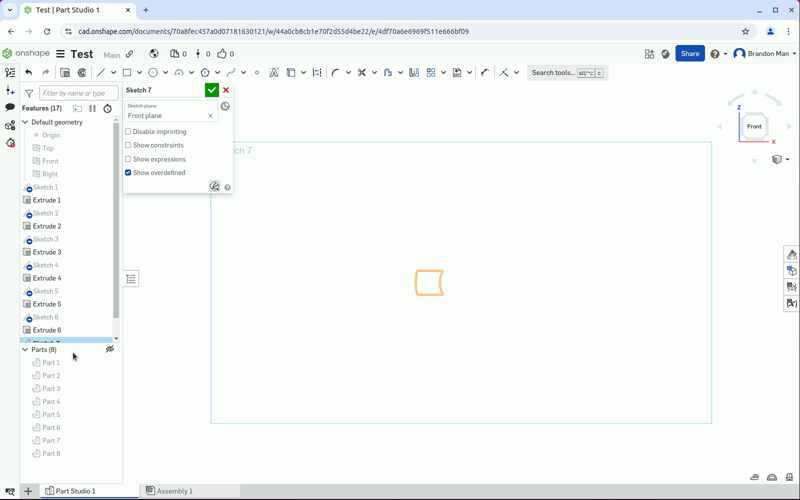
key(l)
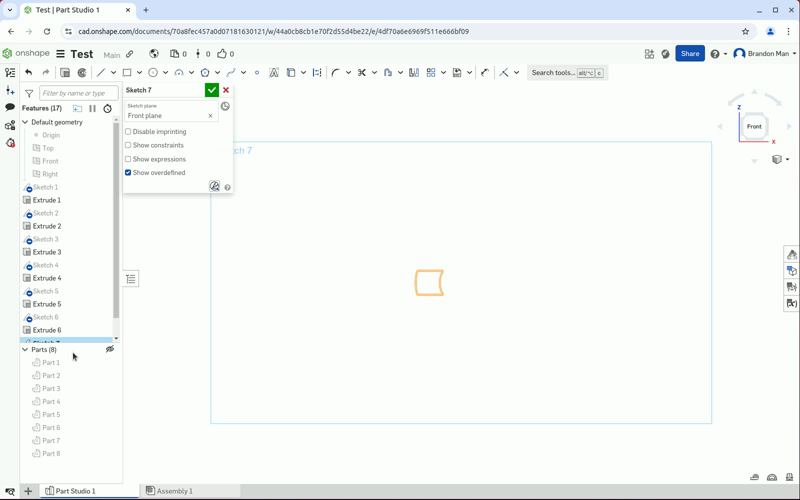
key_down(shift)
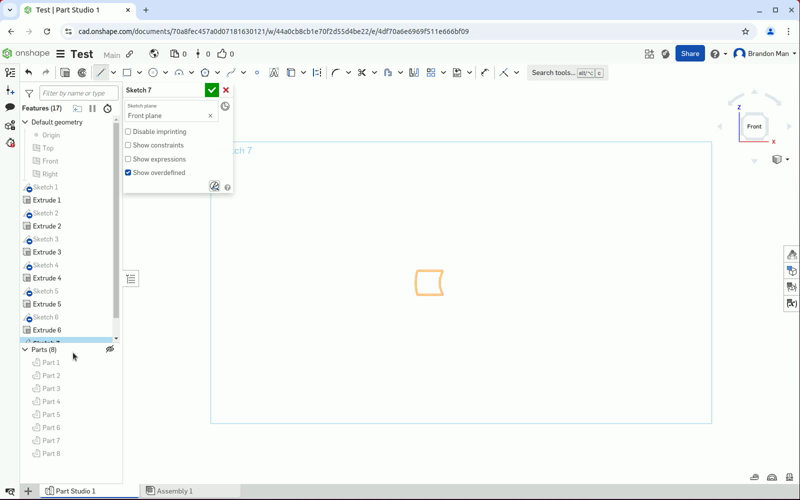
mouse_move(480, 294)
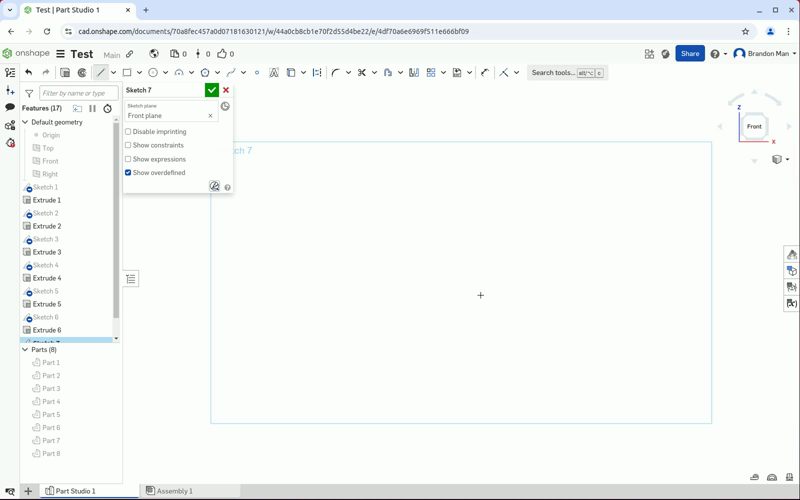
click(480, 294)
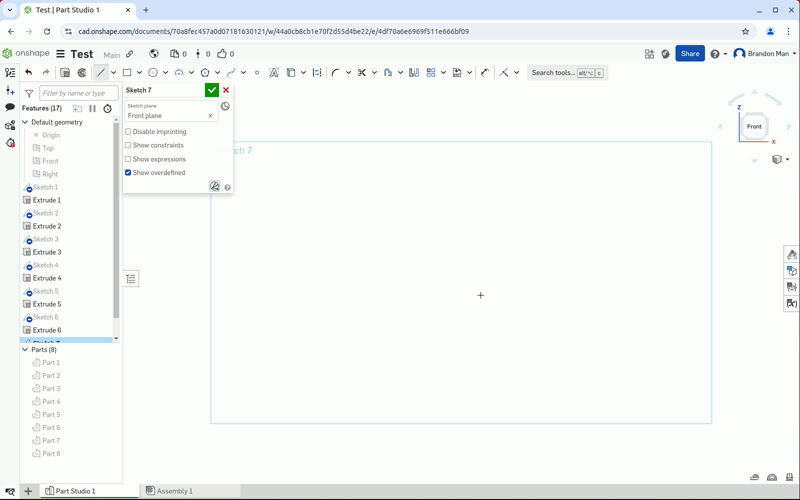
key_up(shift)
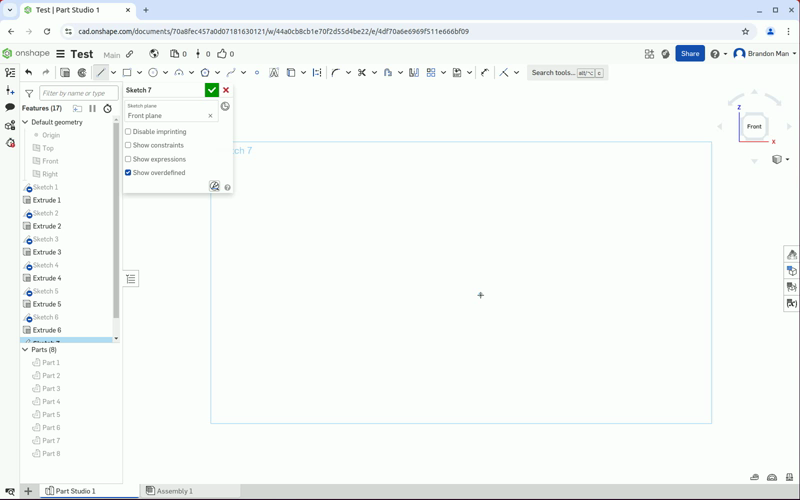
key_down(shift)
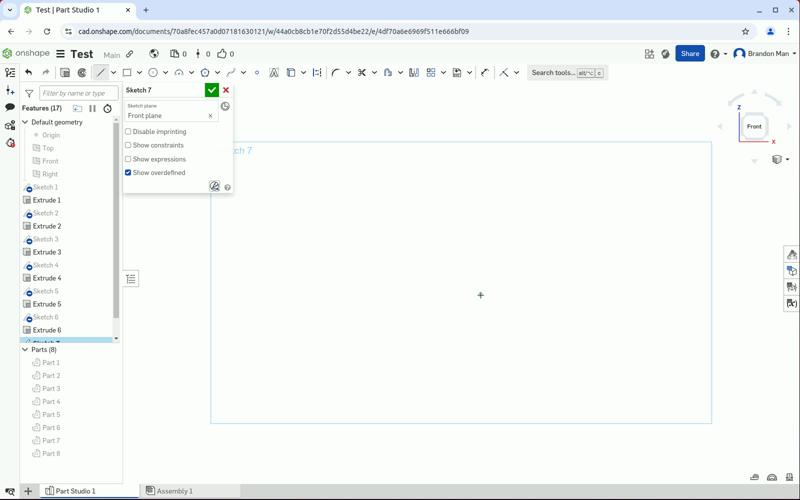
mouse_move(510, 294)
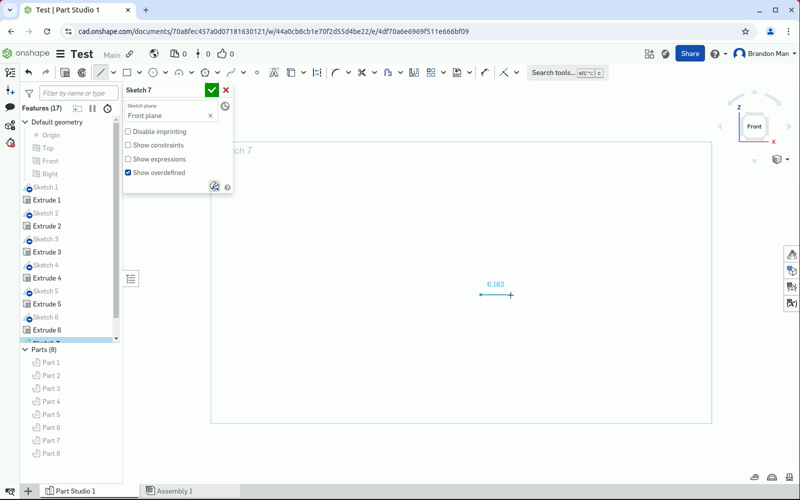
mouse_move(505, 294)
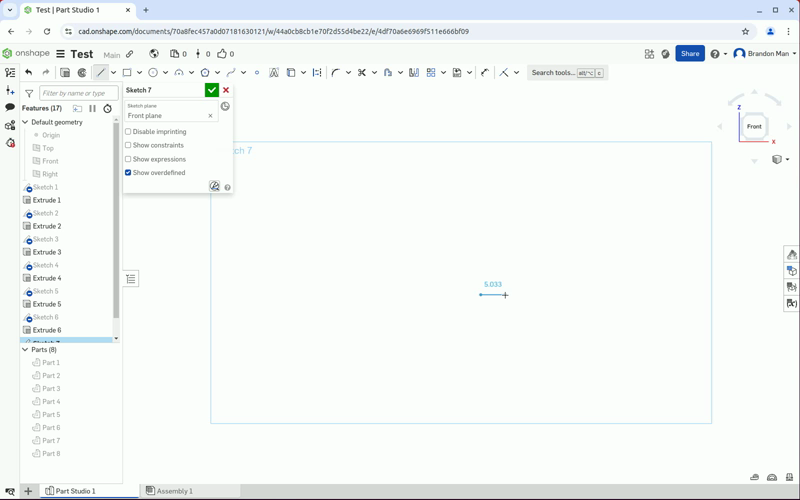
click(505, 294)
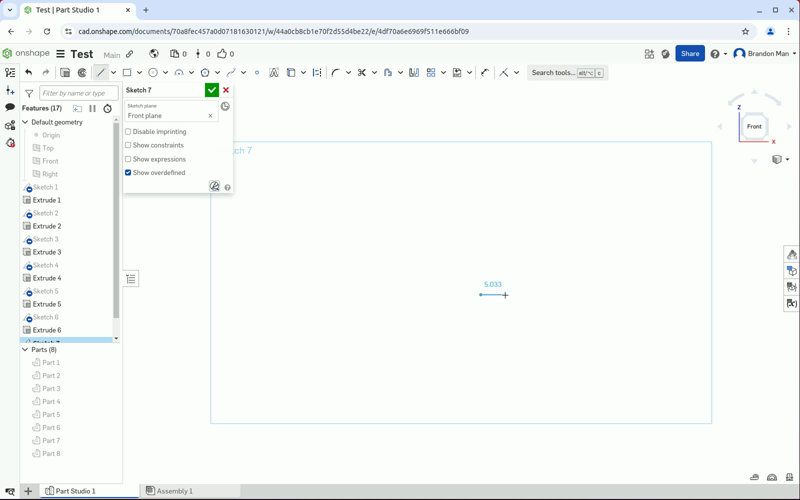
key_up(shift)
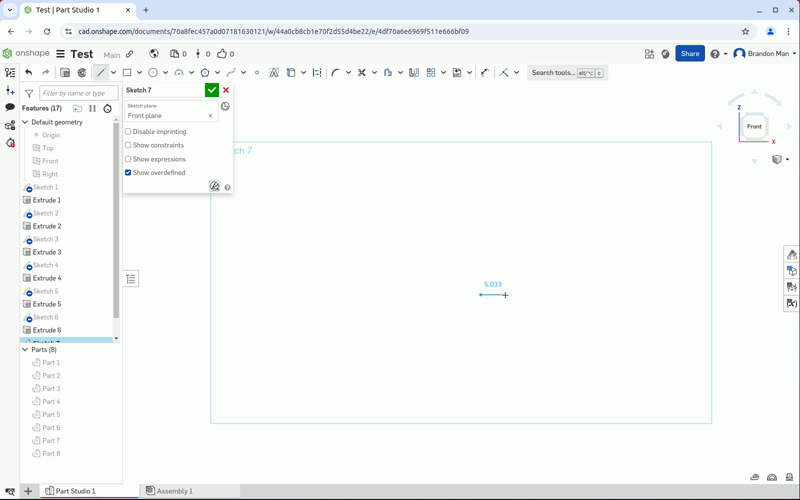
key_down(shift)
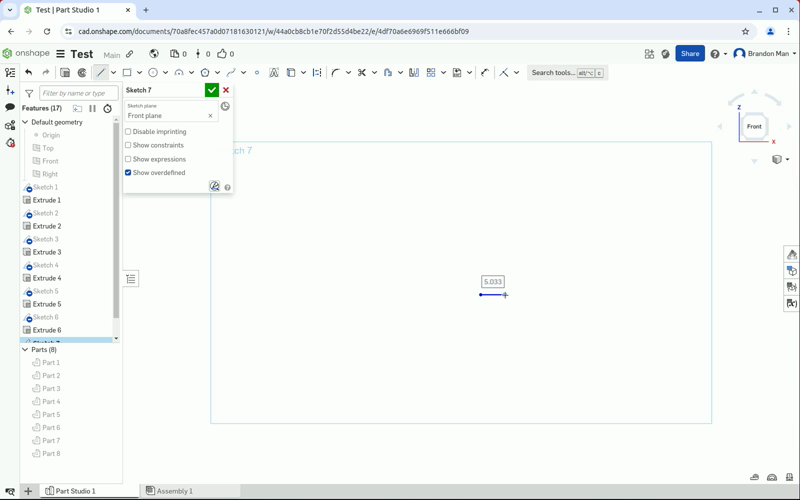
mouse_move(535, 294)
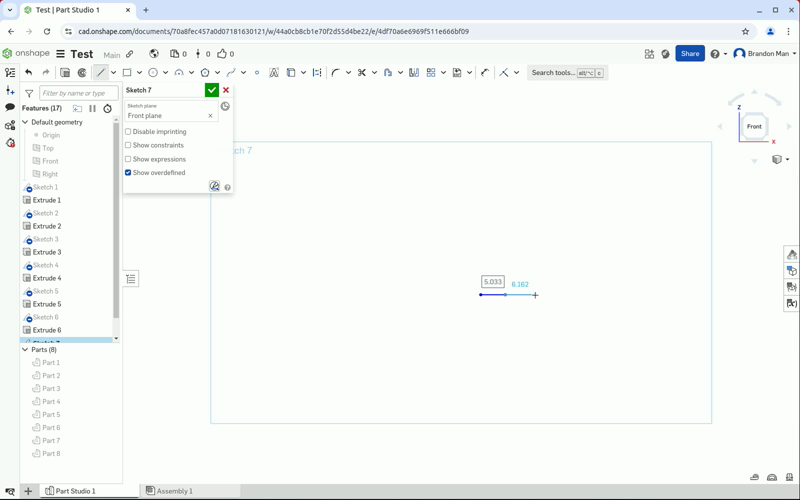
mouse_move(549, 294)
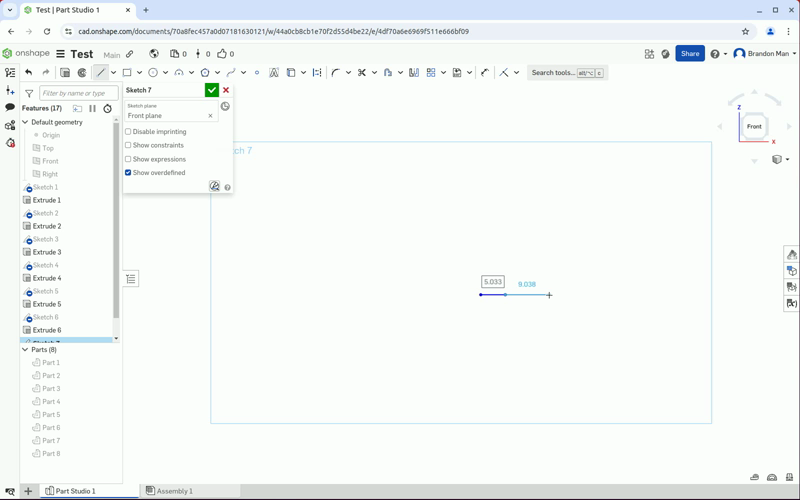
click(549, 294)
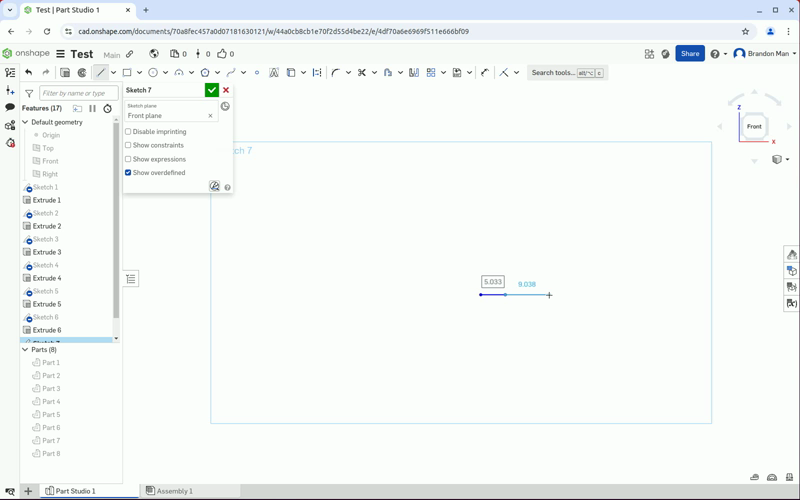
key_up(shift)
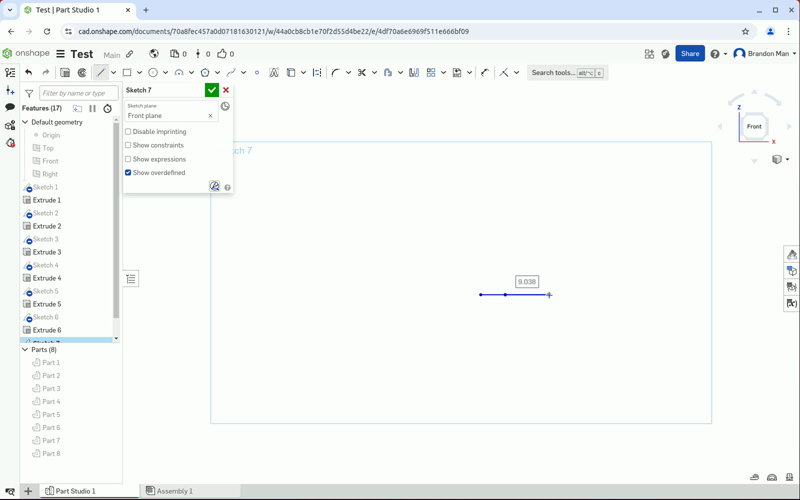
key_down(shift)
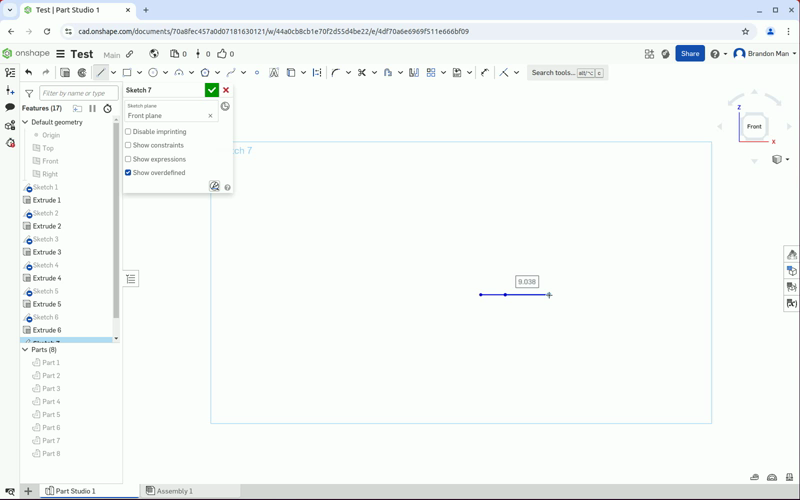
mouse_move(579, 294)
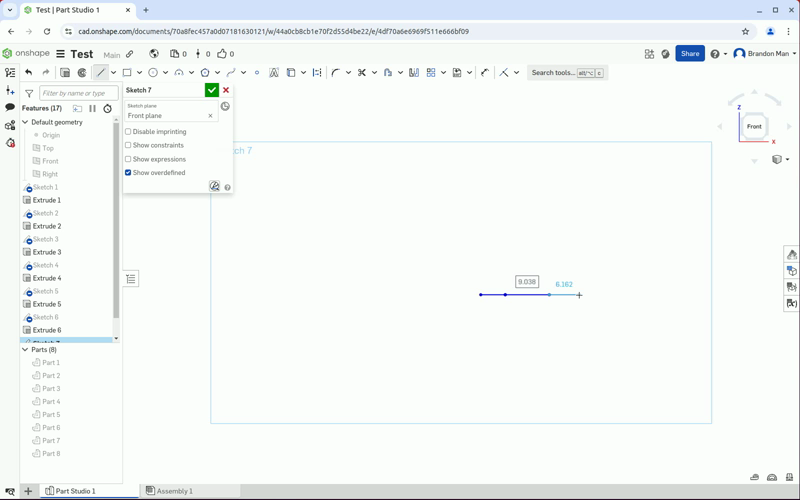
mouse_move(549, 271)
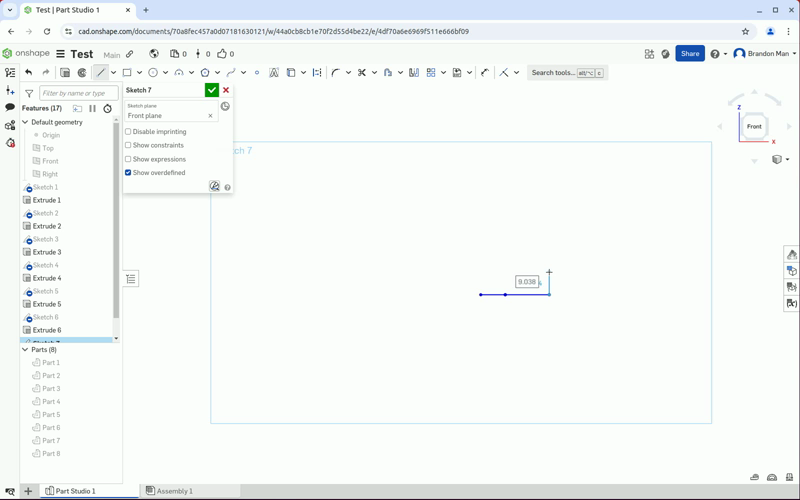
click(549, 271)
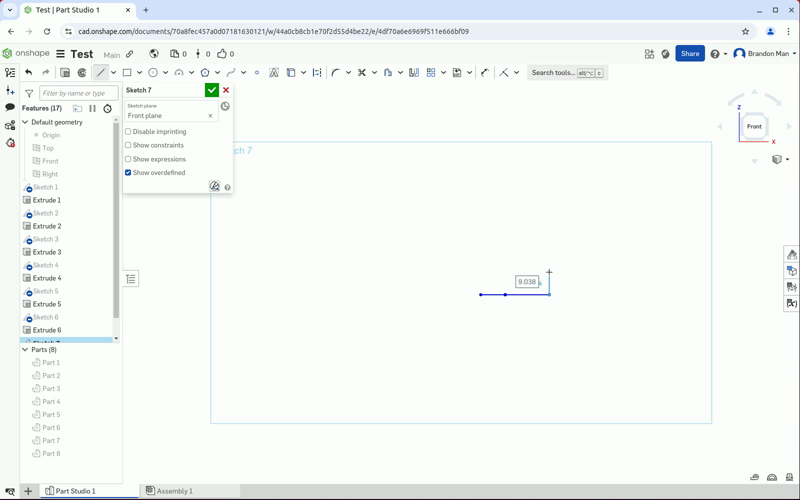
key_up(shift)
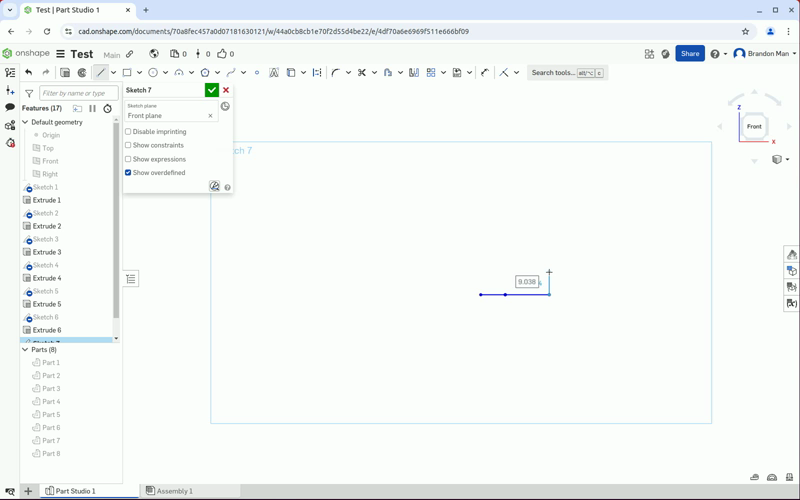
key_down(shift)
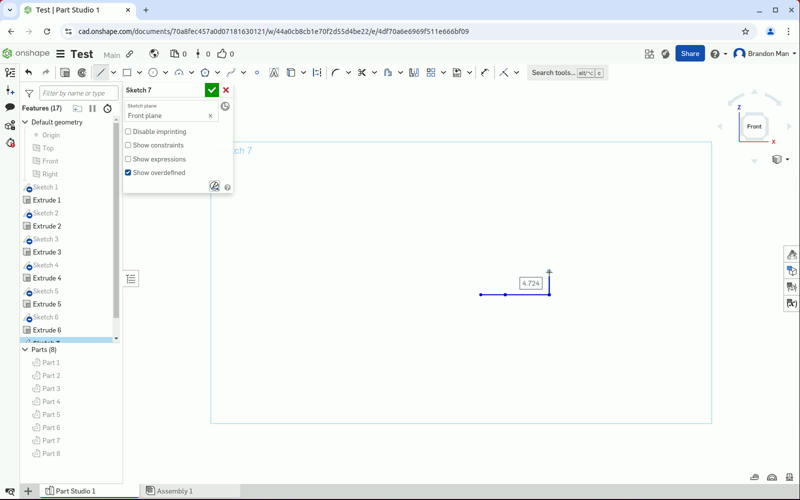
mouse_move(579, 271)
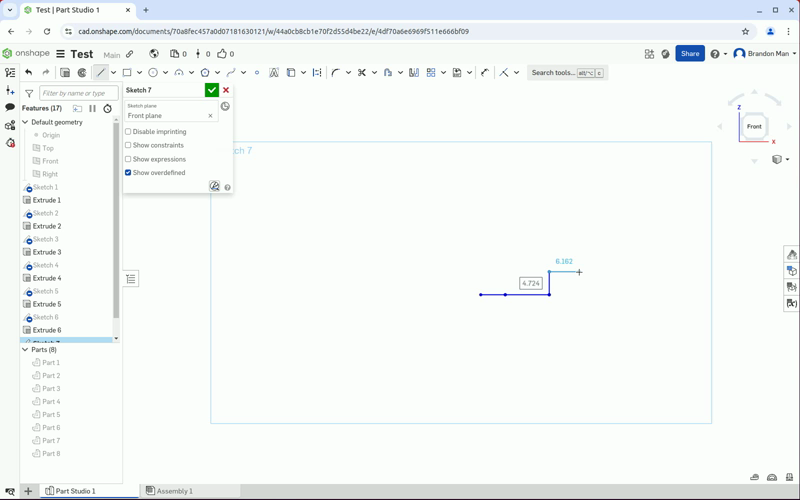
mouse_move(505, 271)
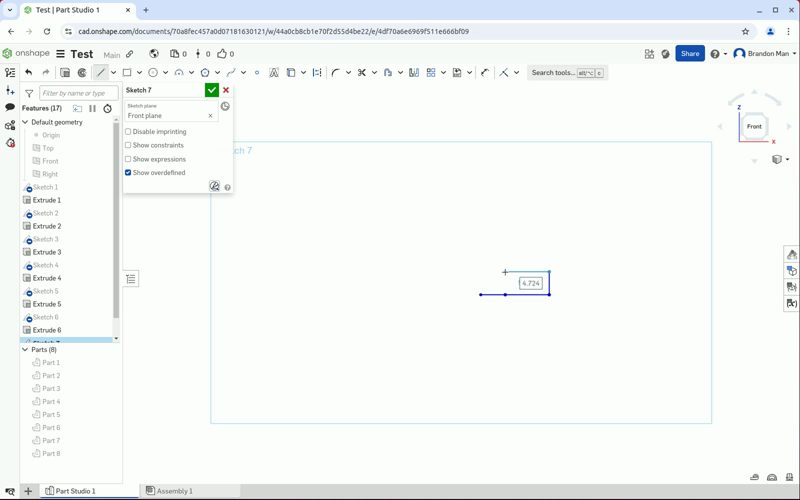
click(505, 271)
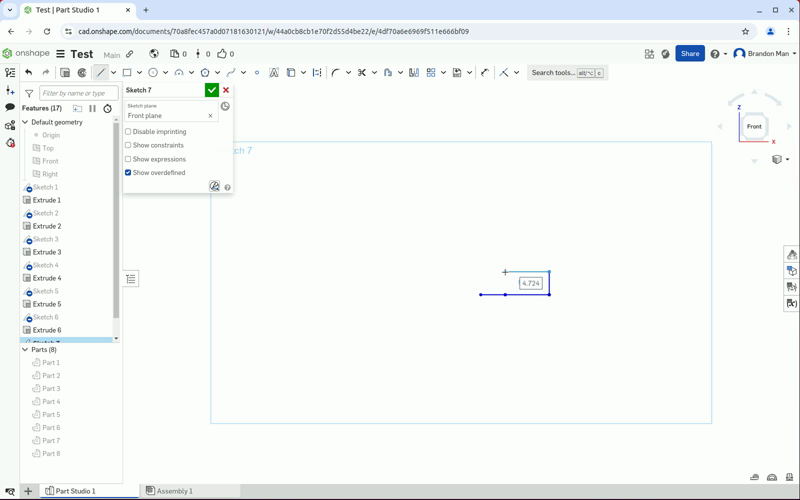
key_up(shift)
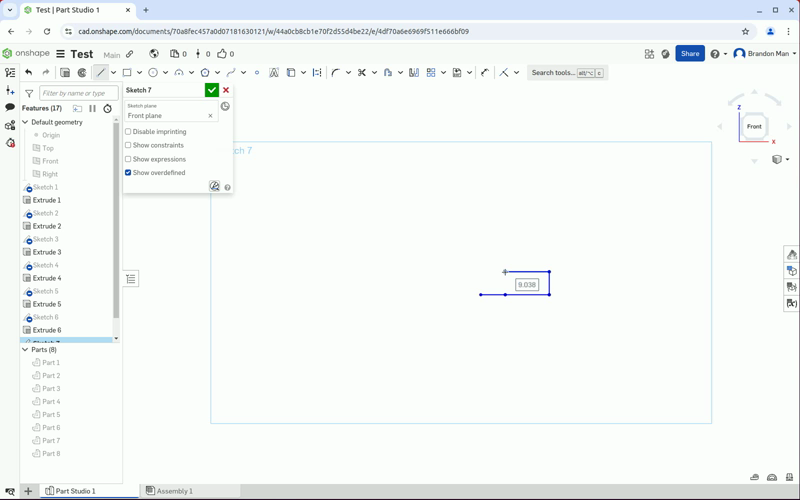
key_down(shift)
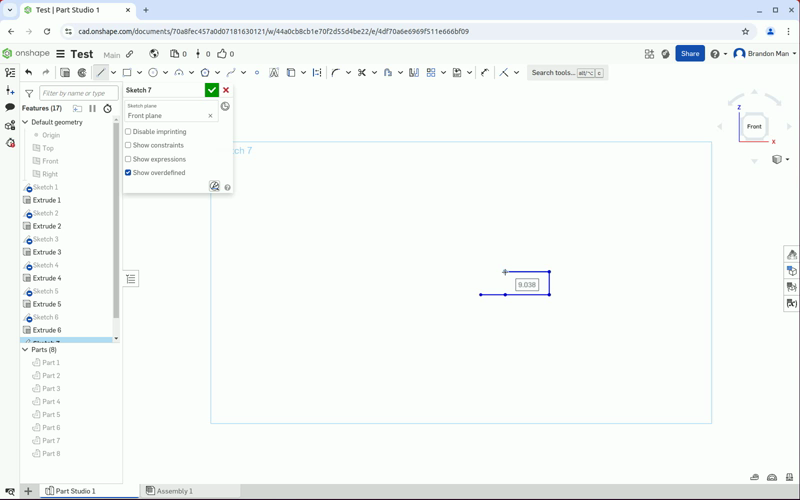
mouse_move(535, 271)
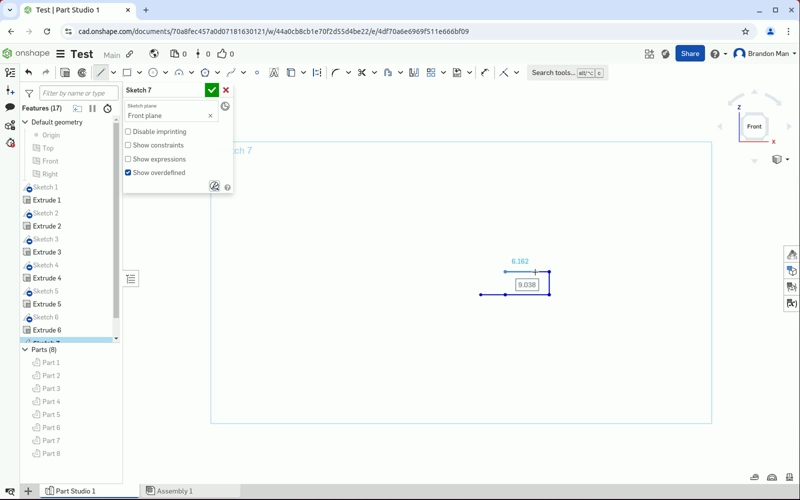
mouse_move(480, 271)
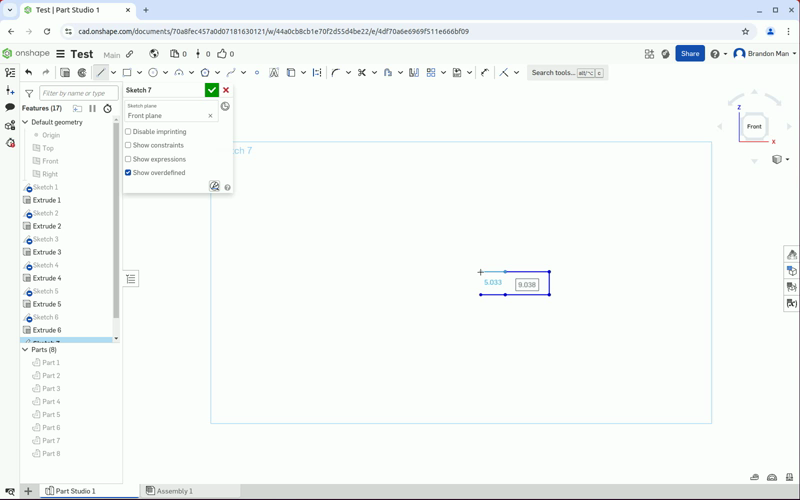
click(480, 271)
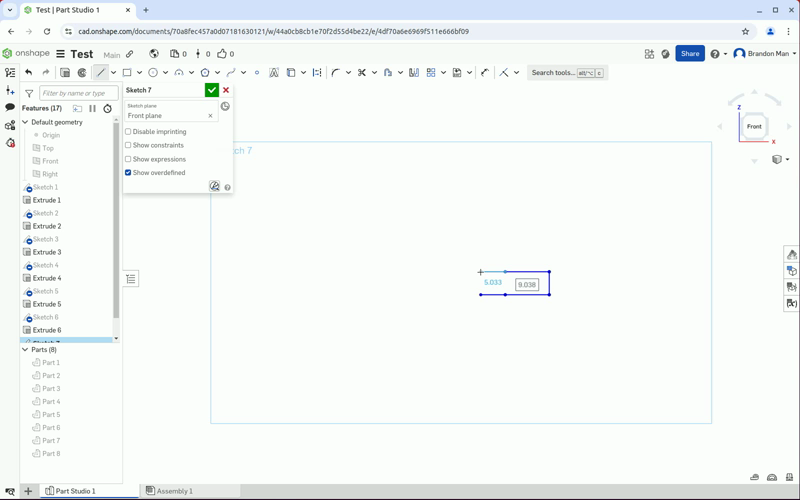
key_up(shift)
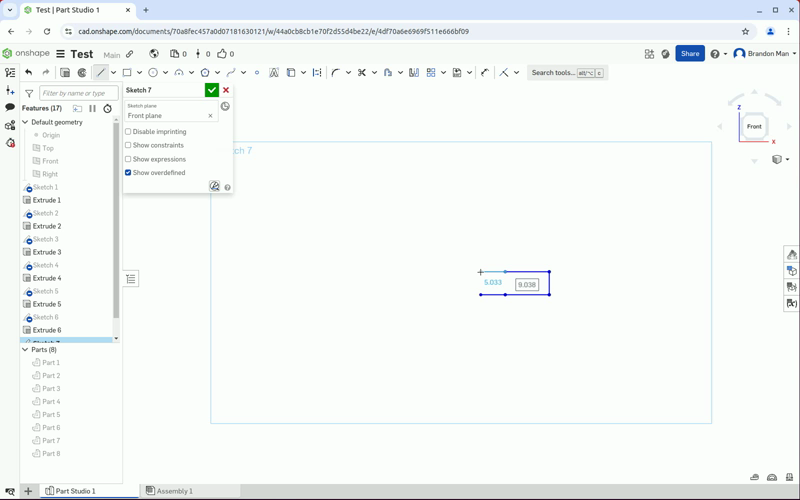
key(esc)
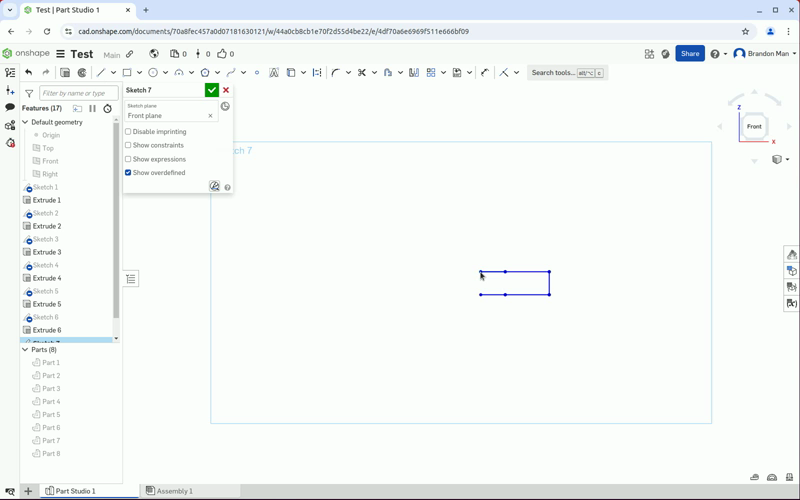
key(a)
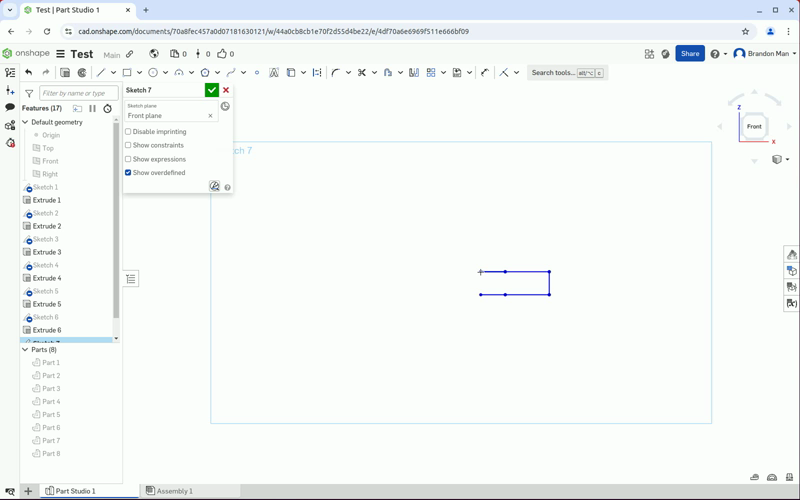
mouse_move(480, 271)
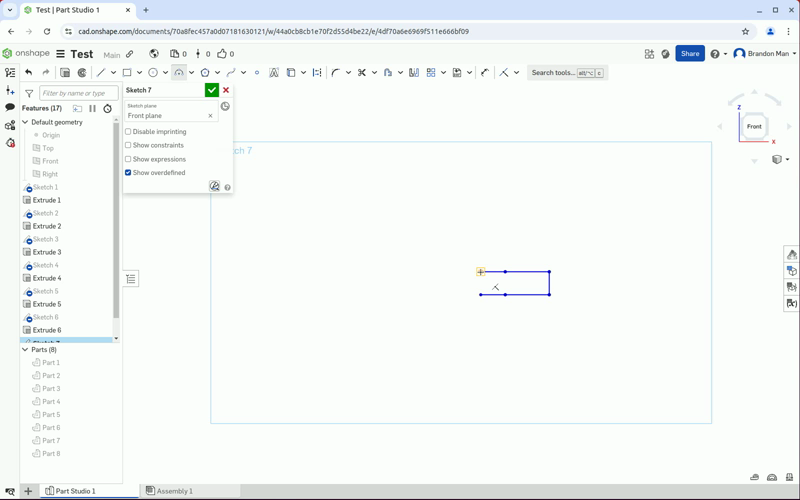
click(480, 271)
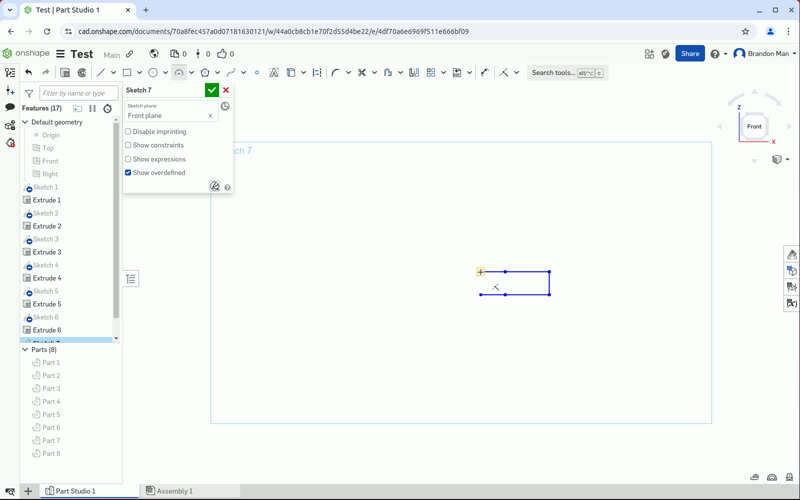
mouse_move(480, 294)
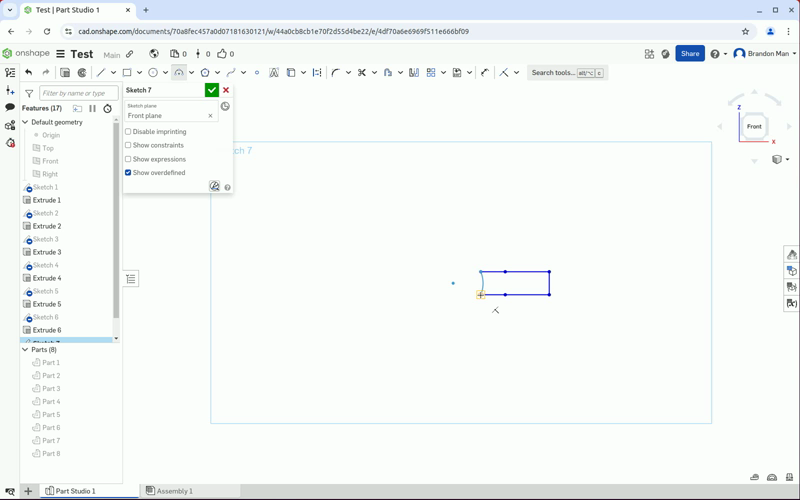
click(480, 294)
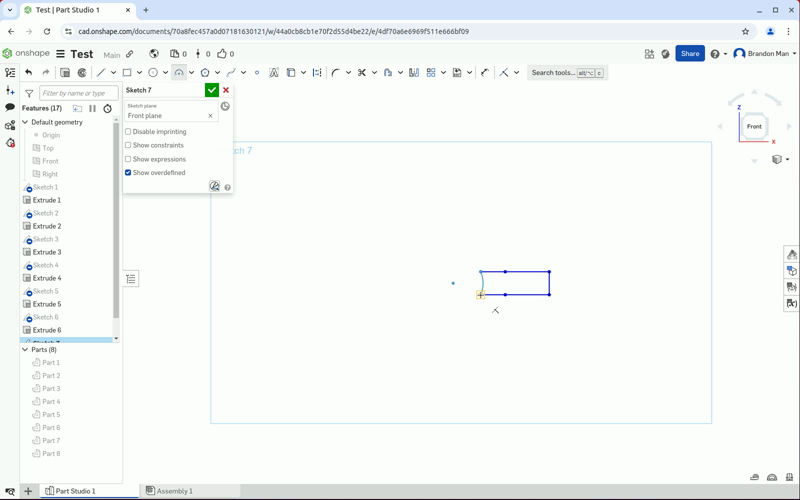
key_down(shift)
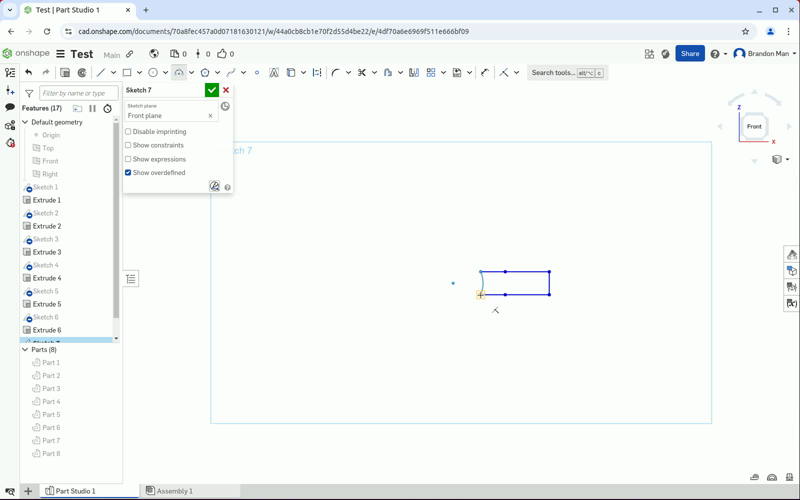
mouse_move(483, 283)
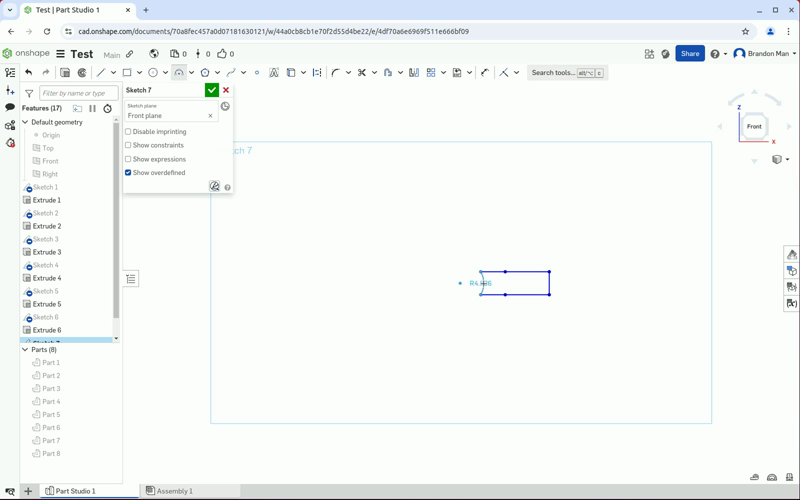
click(483, 283)
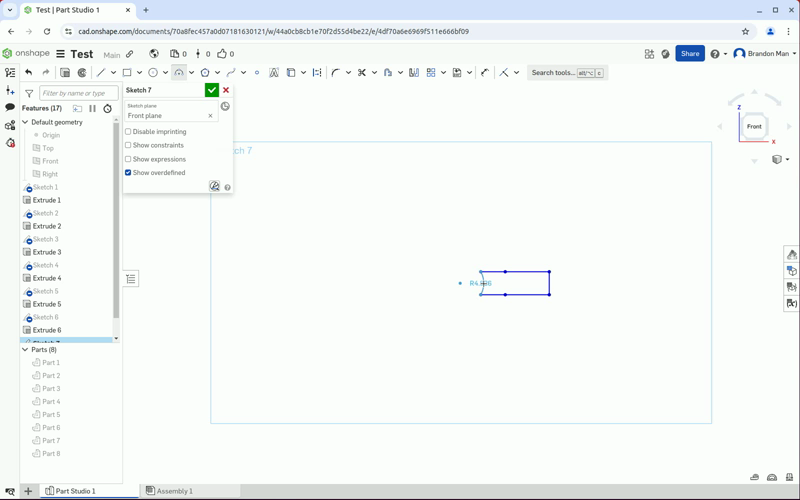
key_up(shift)
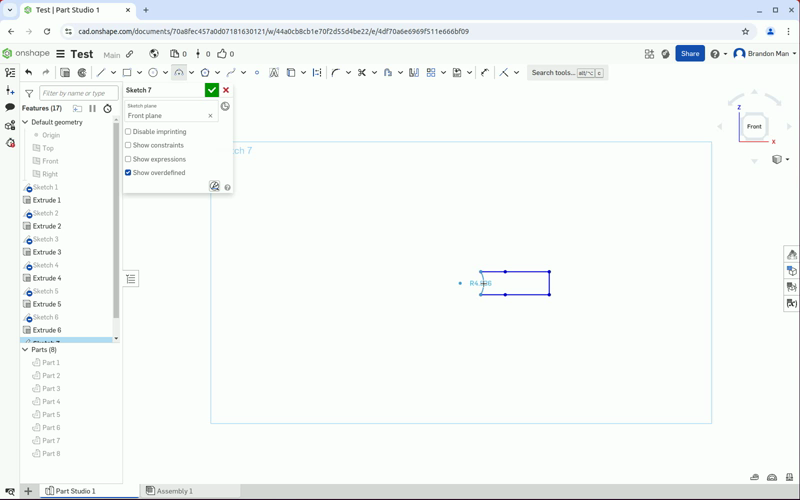
key(esc)
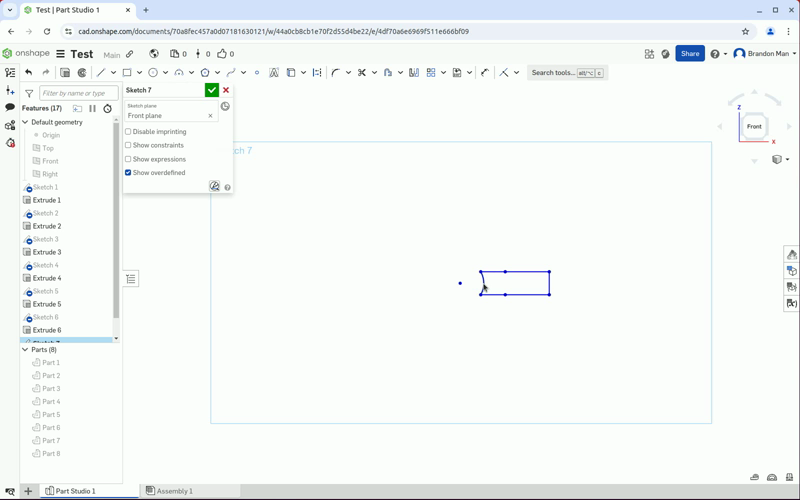
mouse_move(499, 291)
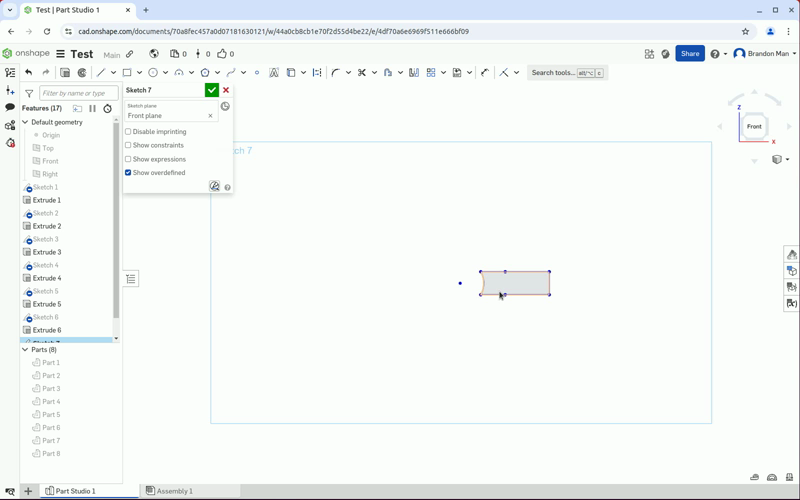
scroll(6)
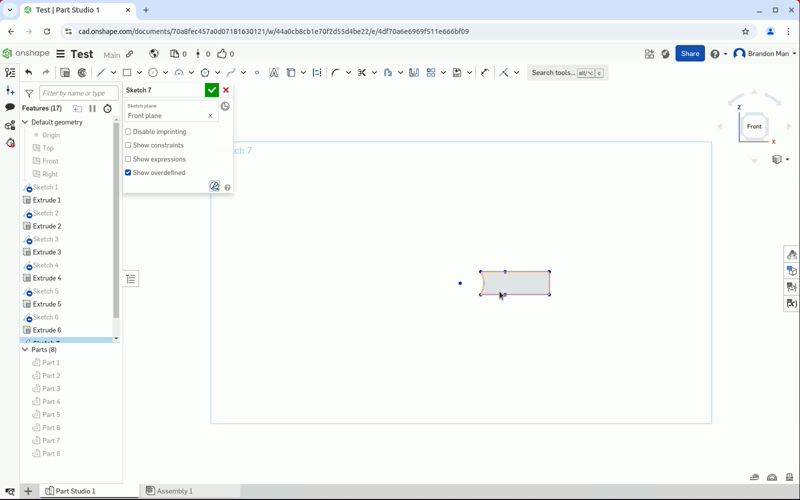
scroll(6)
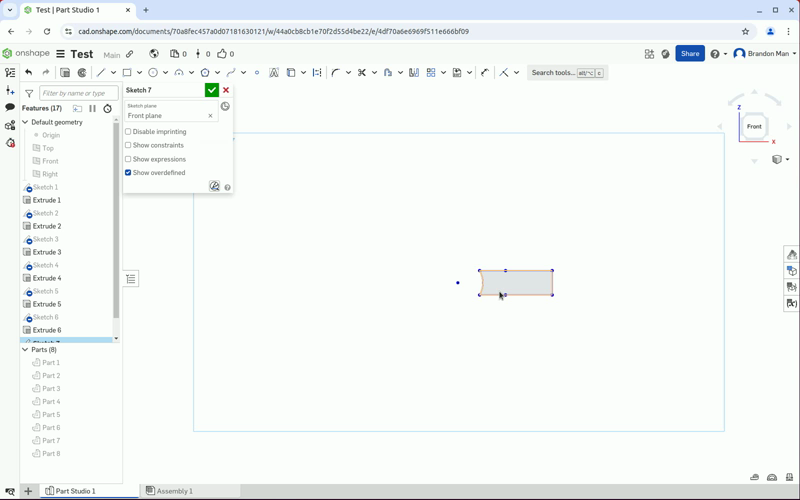
scroll(6)
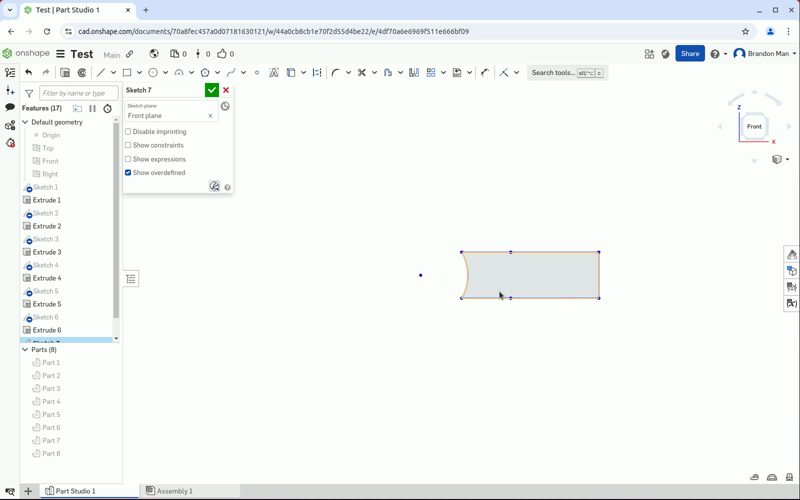
scroll(6)
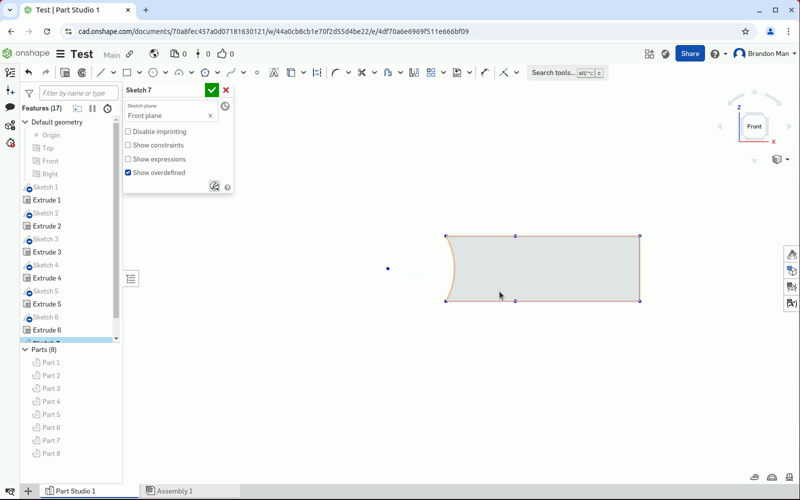
scroll(6)
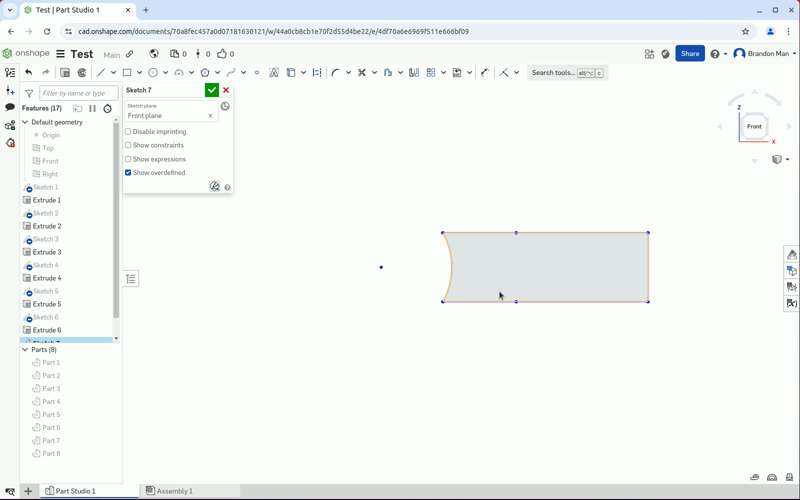
scroll(6)
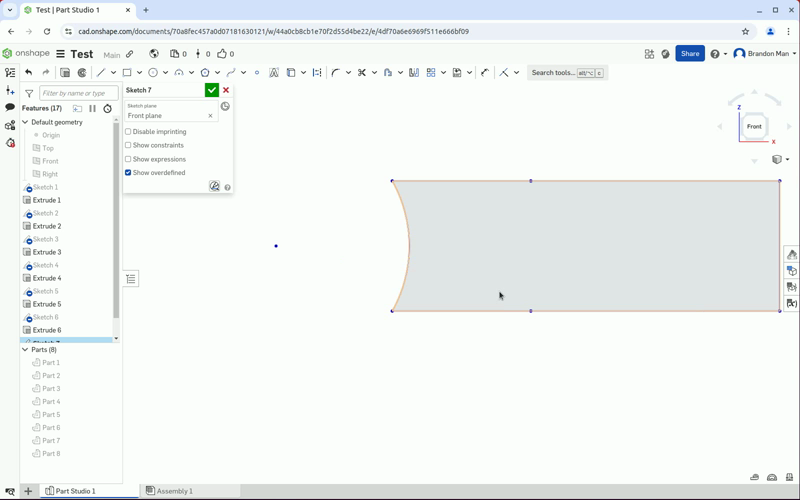
scroll(6)
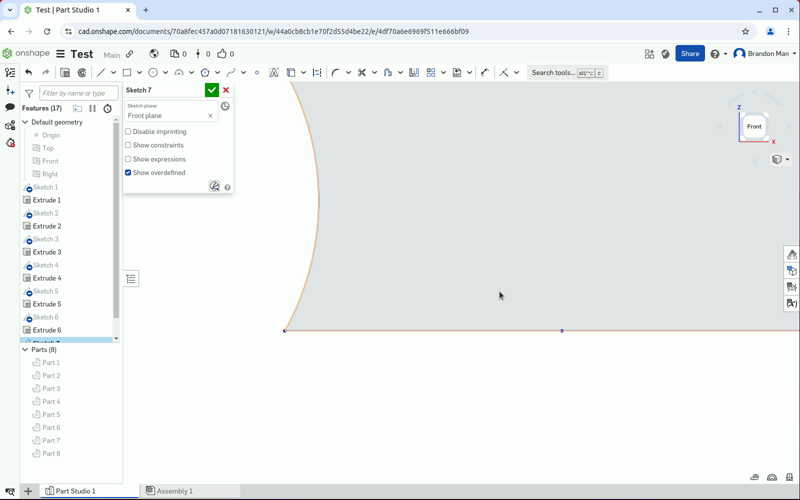
click(499, 291)
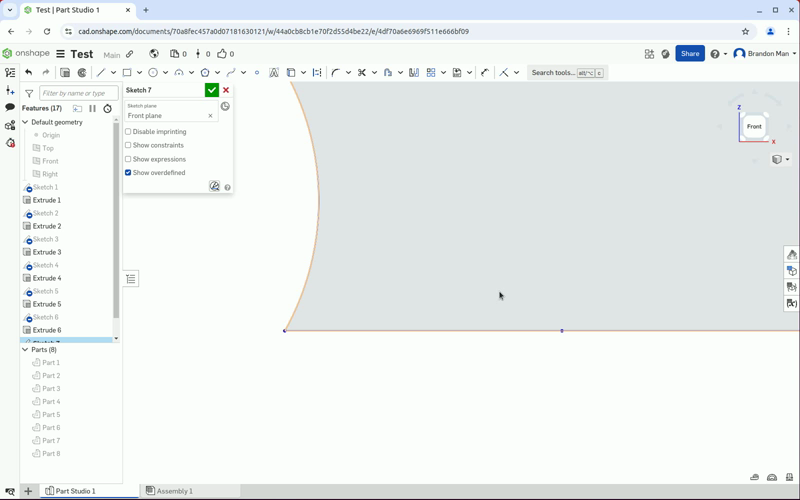
scroll(-6)
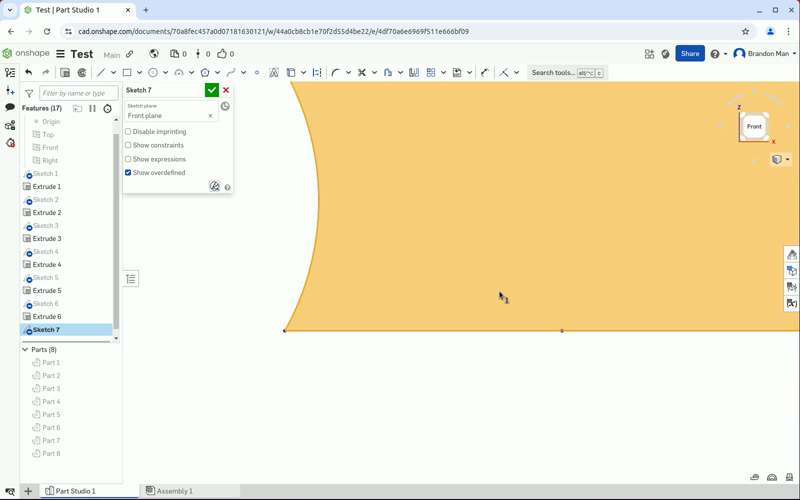
scroll(-6)
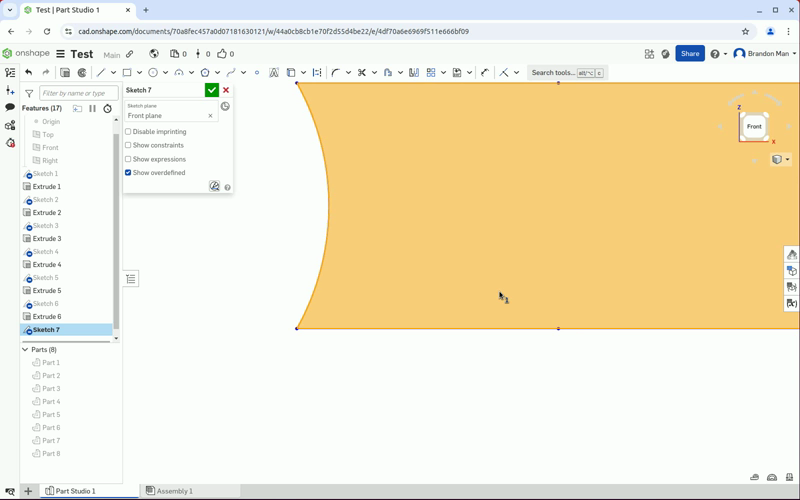
scroll(-6)
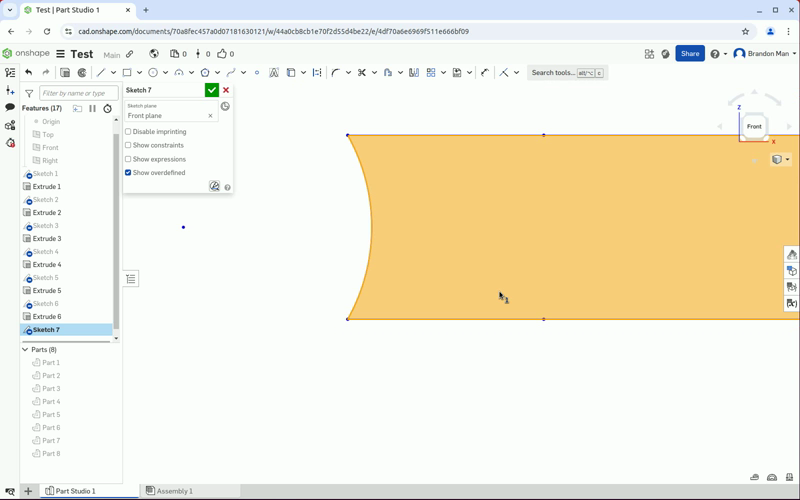
scroll(-6)
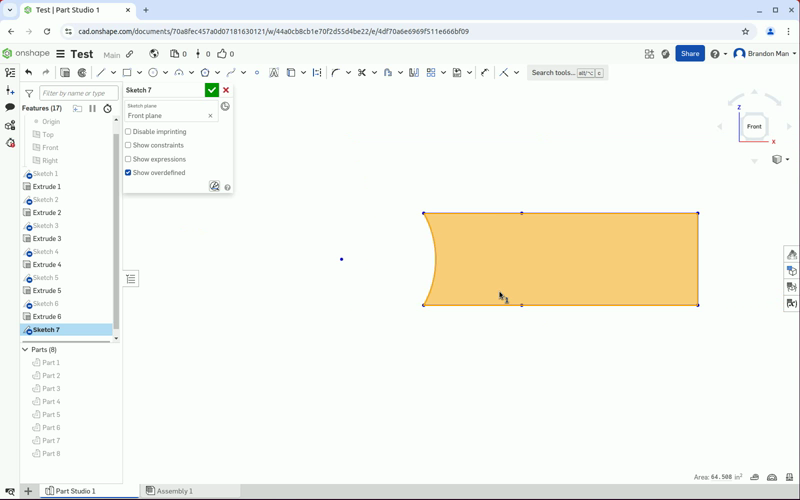
scroll(-6)
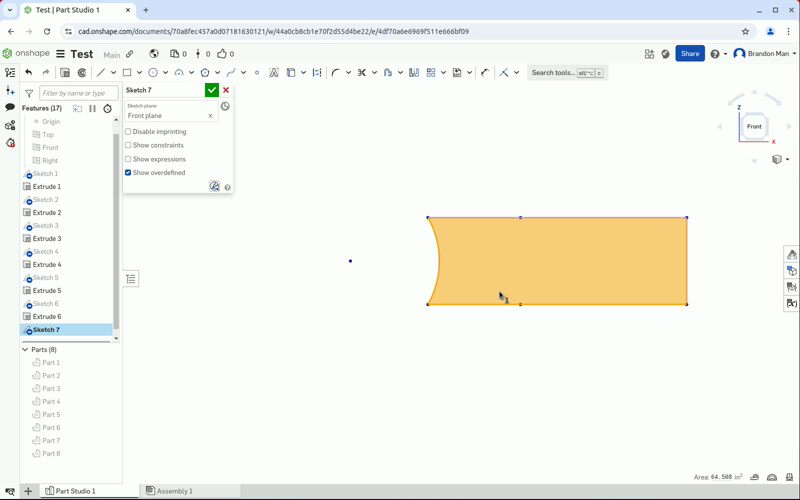
scroll(-6)
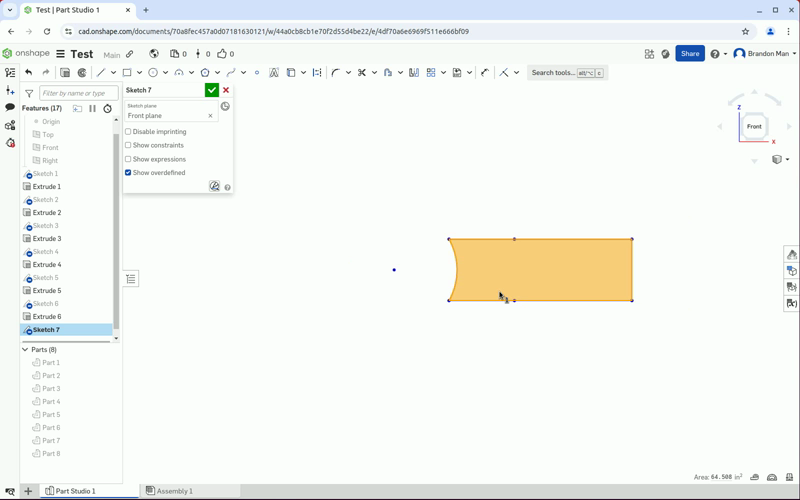
scroll(-6)
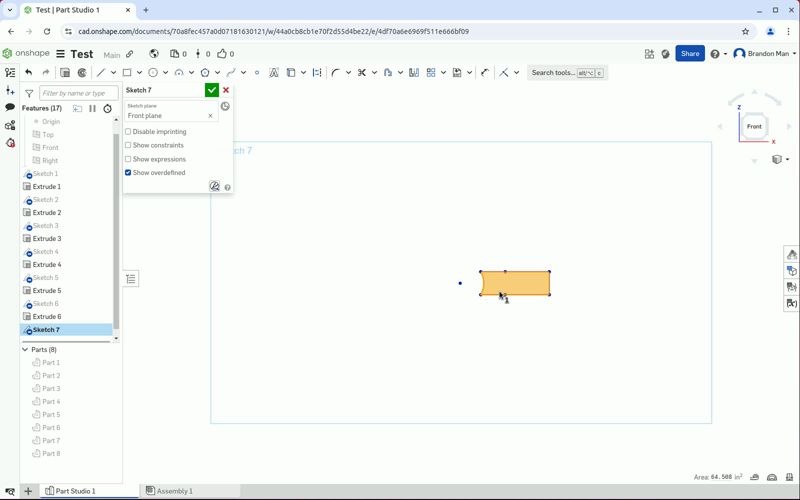
mouse_move(73, 352)
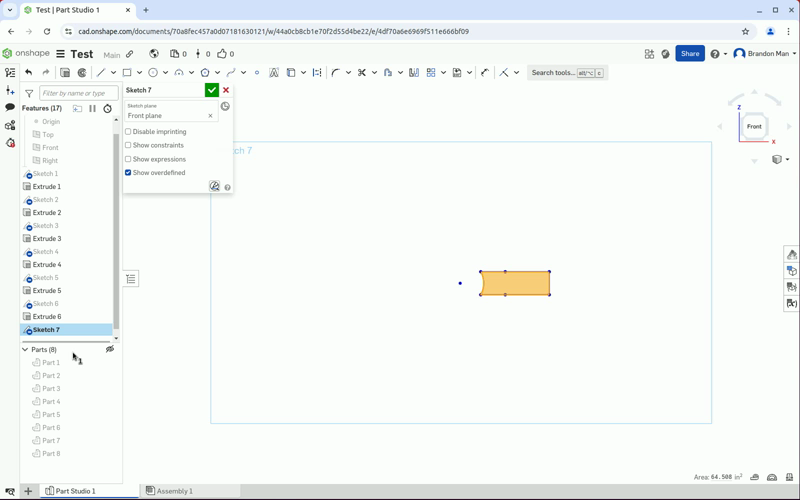
key(shift+y)
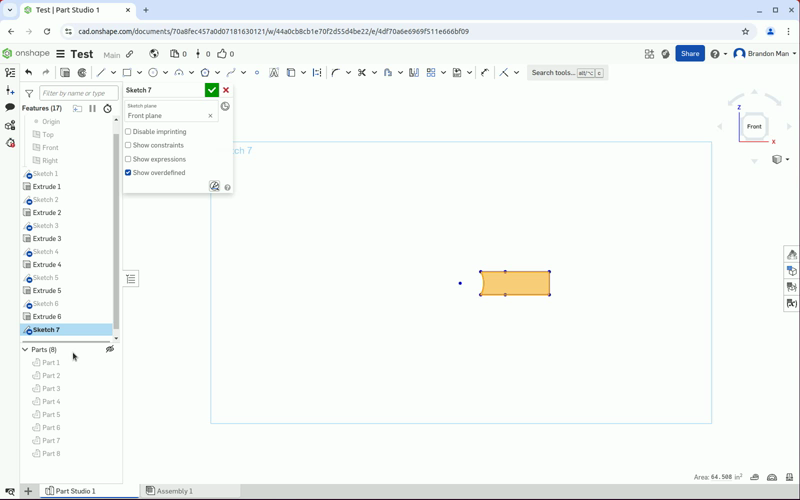
key(shift+e)
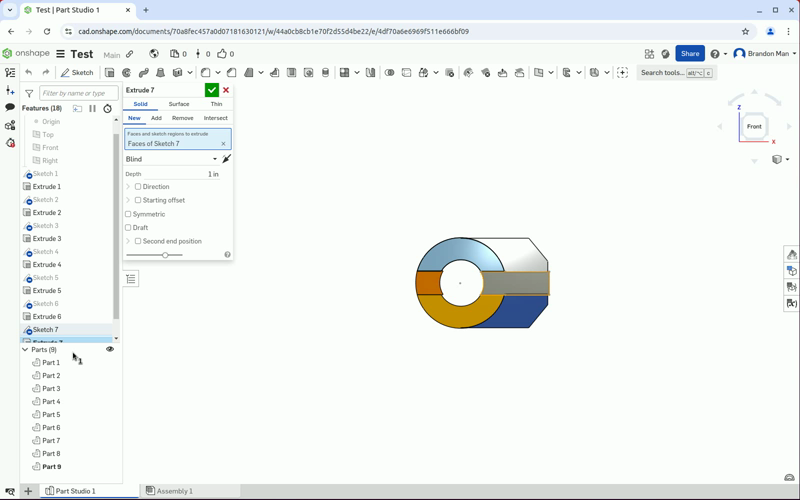
mouse_move(143, 106)
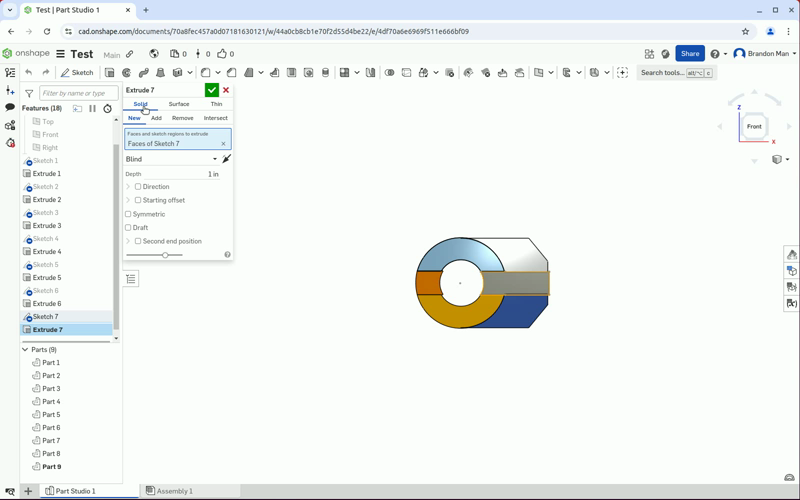
click(143, 106)
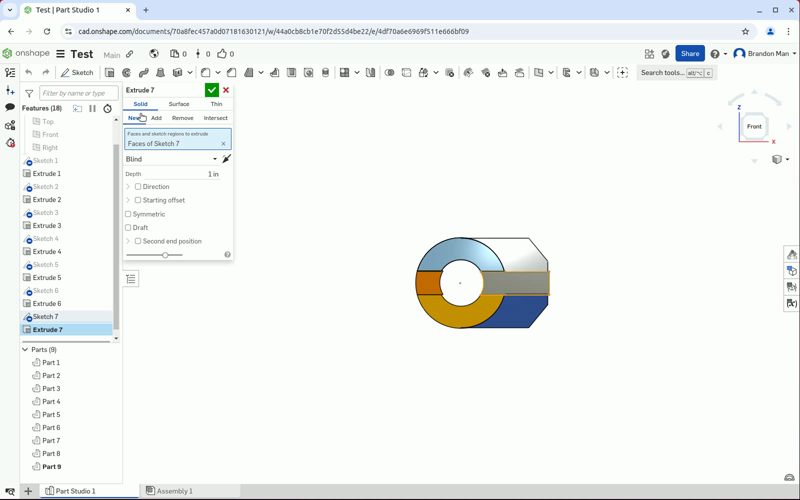
mouse_move(137, 120)
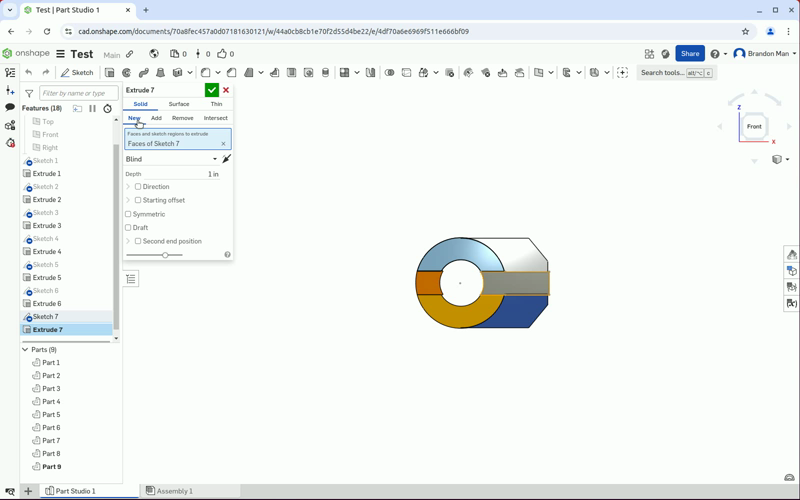
click(137, 120)
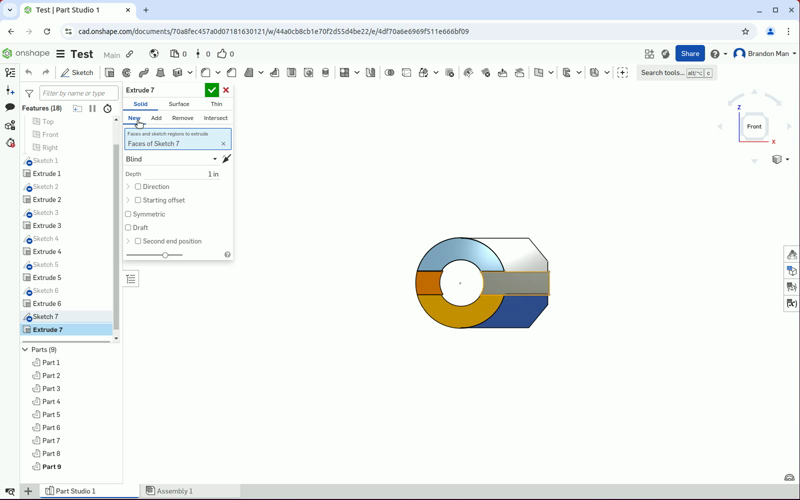
key(tab, 4)
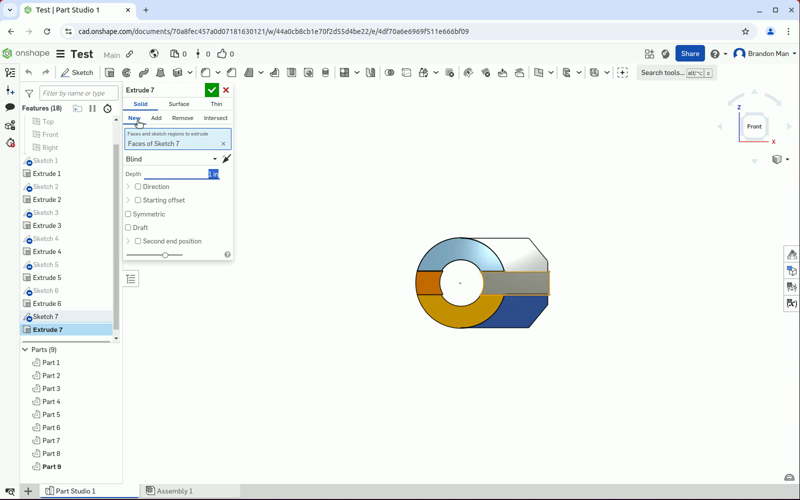
text(23.108)
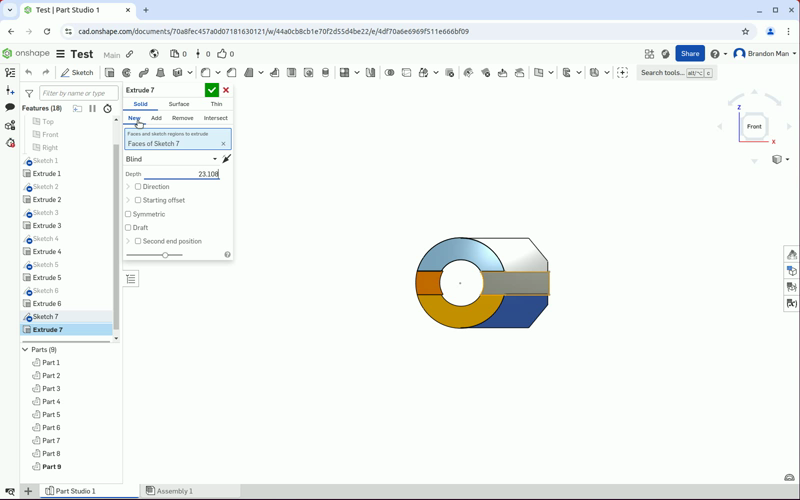
key(enter)
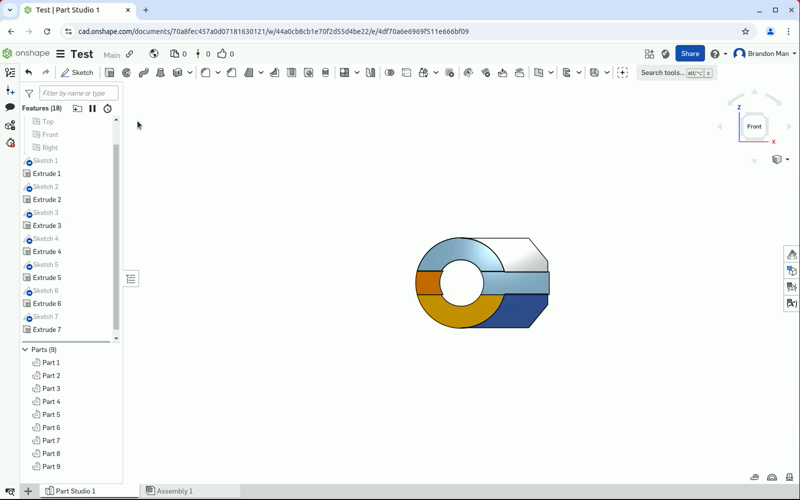
key(shift+h)
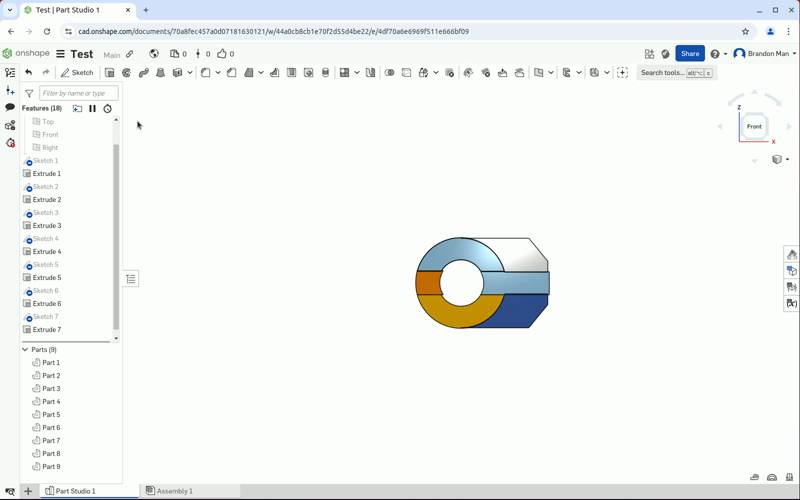
key(shift+h)
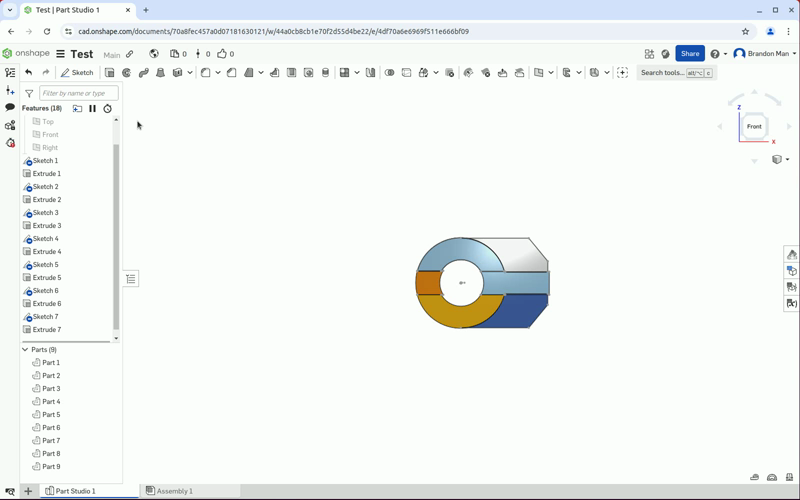
key(shift+7)
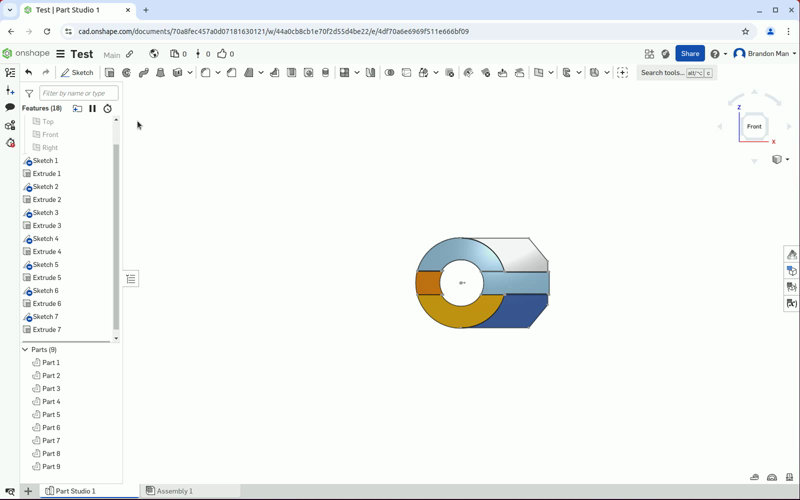
key(left, 2)
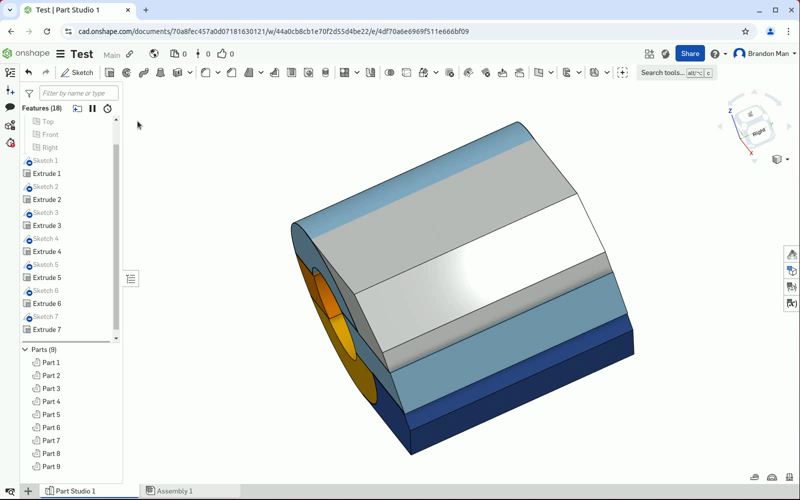
key(down, 2)
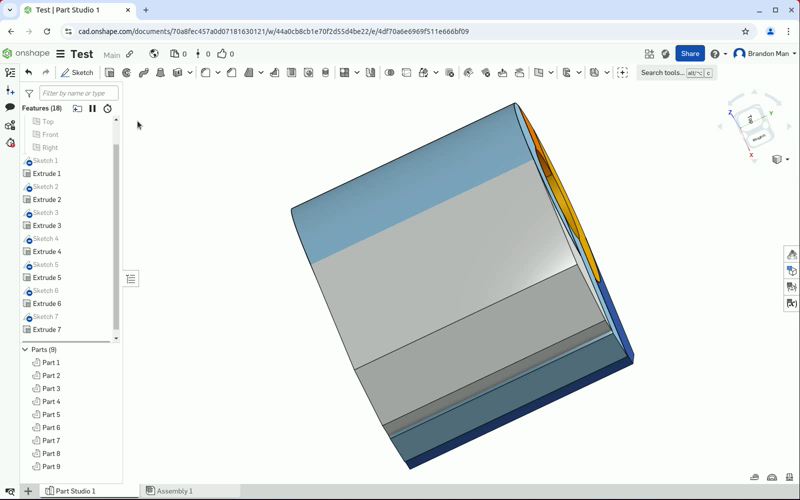
key(up, 2)
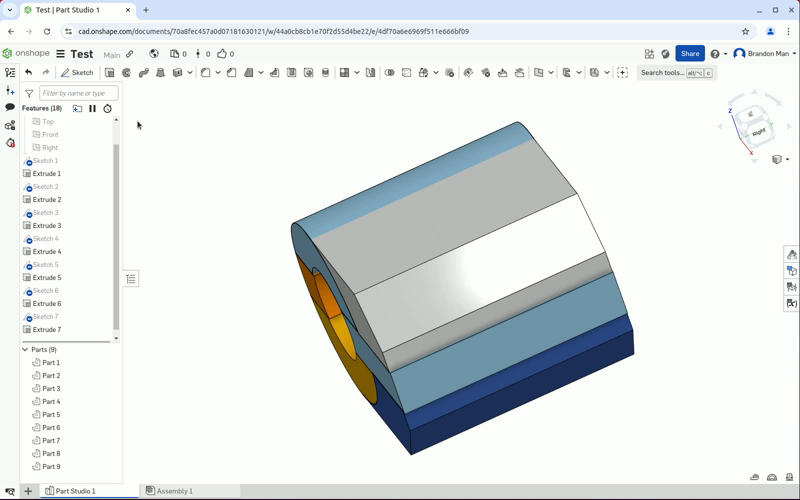
key(right, 2)
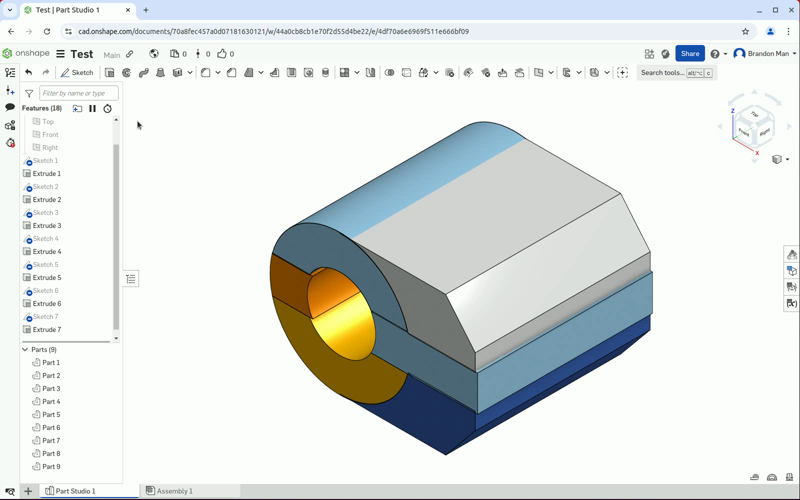
mouse_move(69, 163)
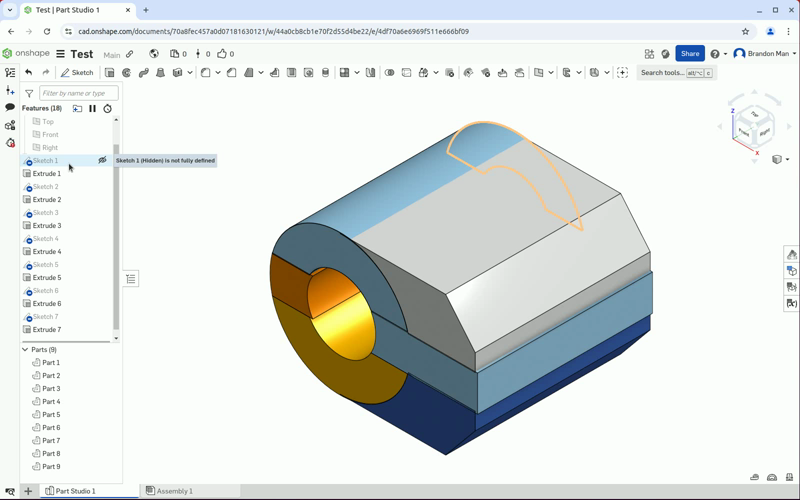
click(69, 163)